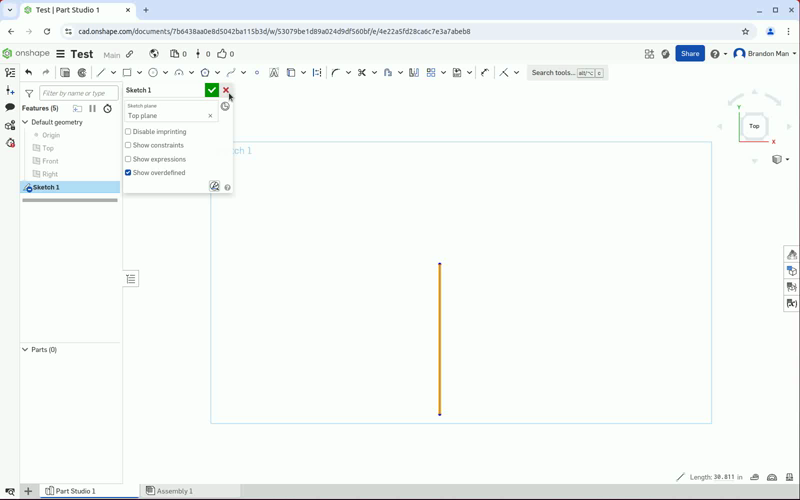
key(shift+h)
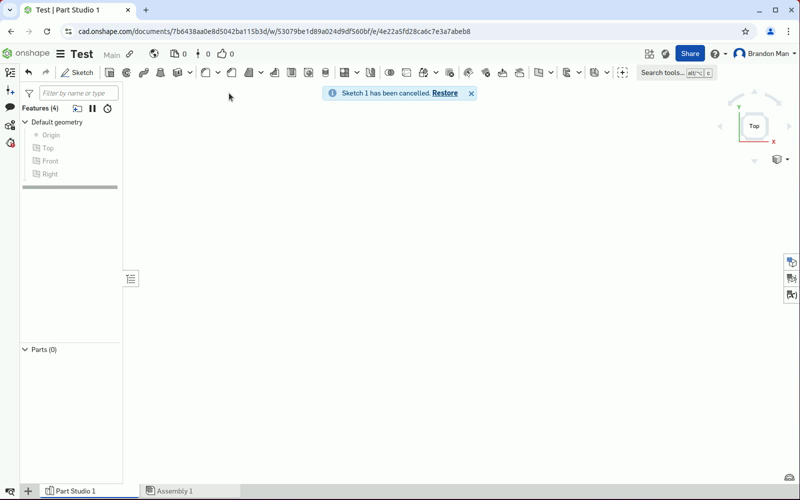
mouse_move(73, 352)
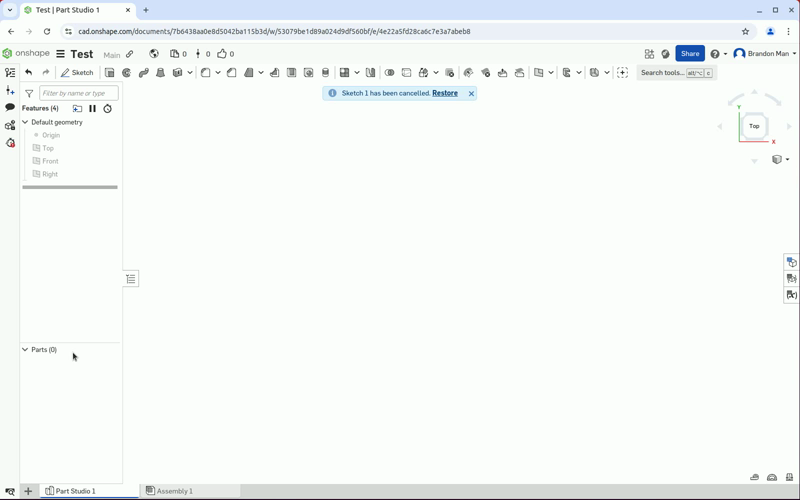
key(y)
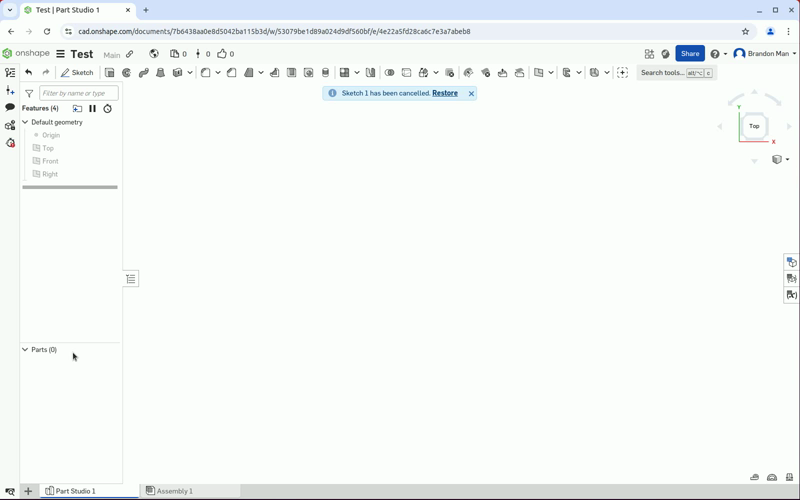
key(shift+p)
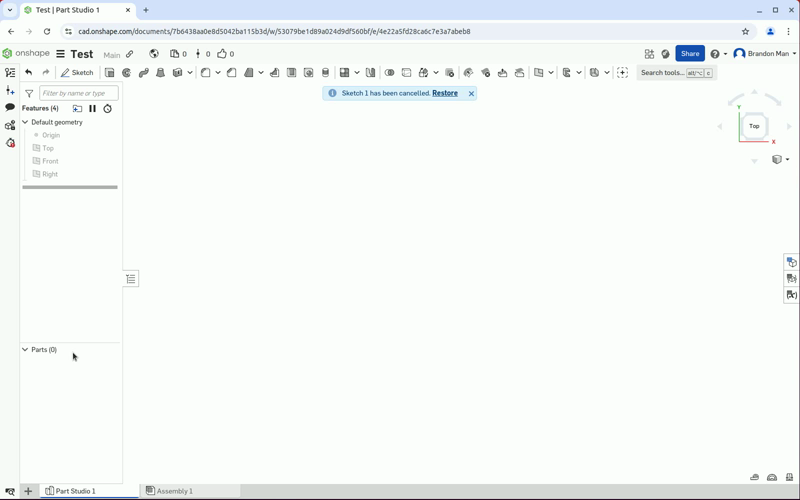
key(space)
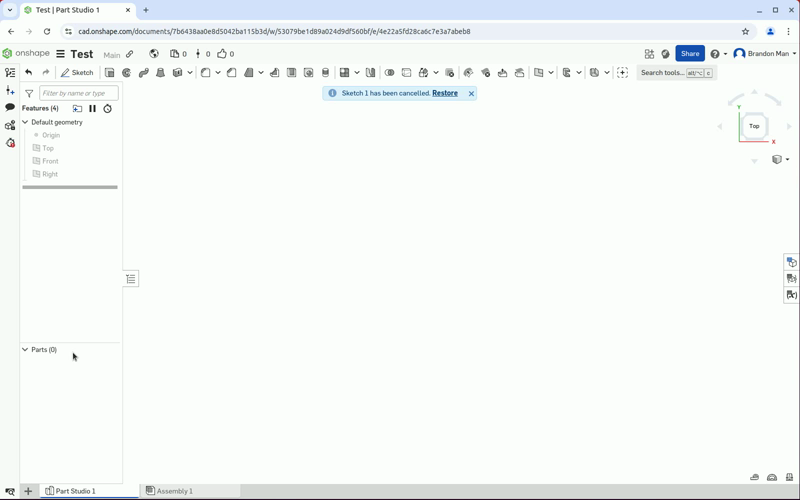
key_down(shift)
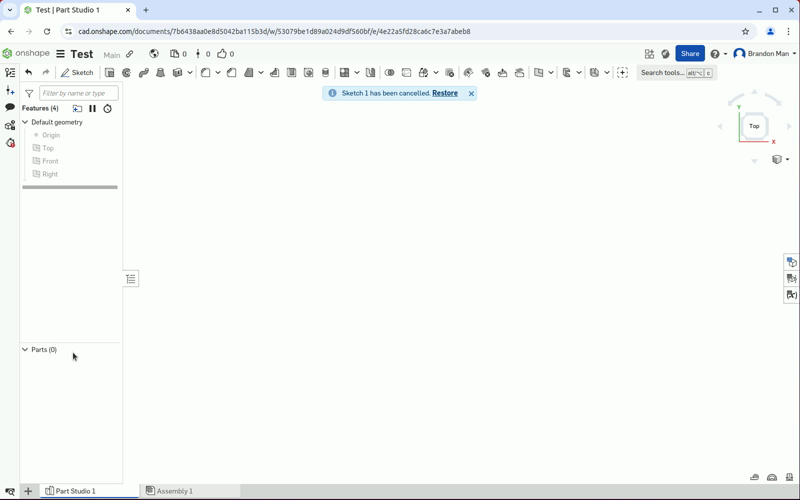
key(up)
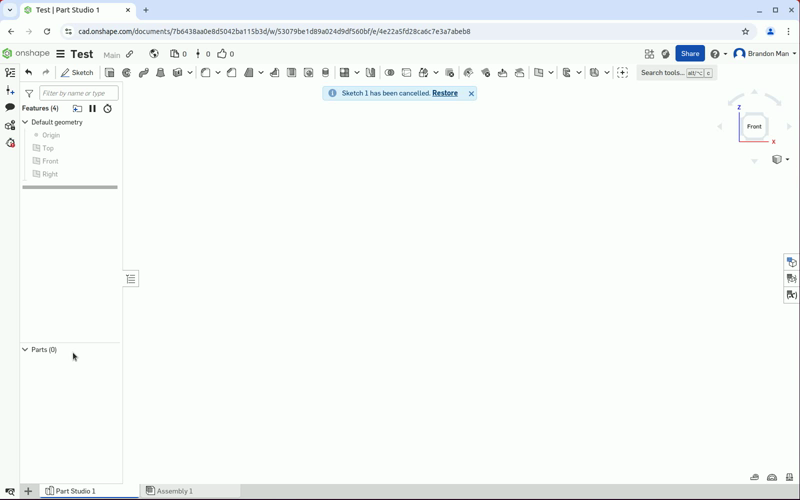
key_up(shift)
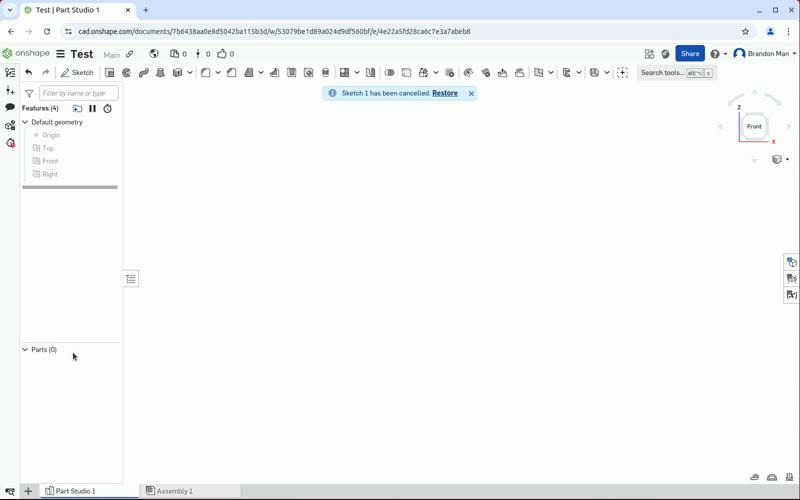
mouse_move(73, 352)
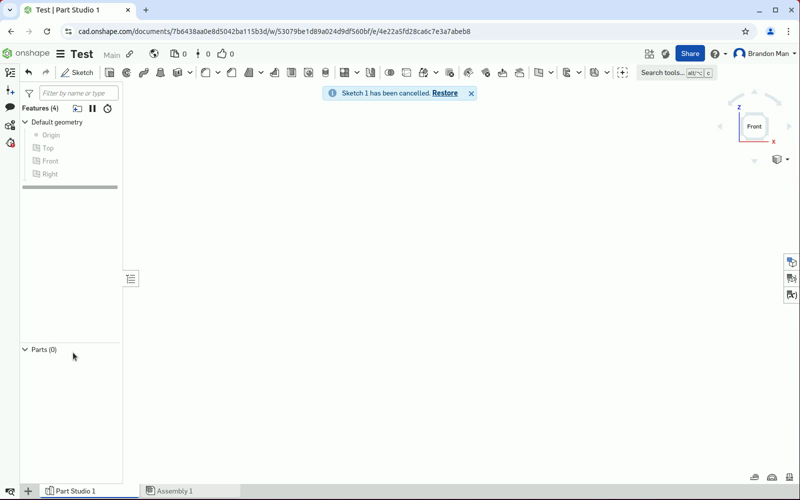
key(shift+y)
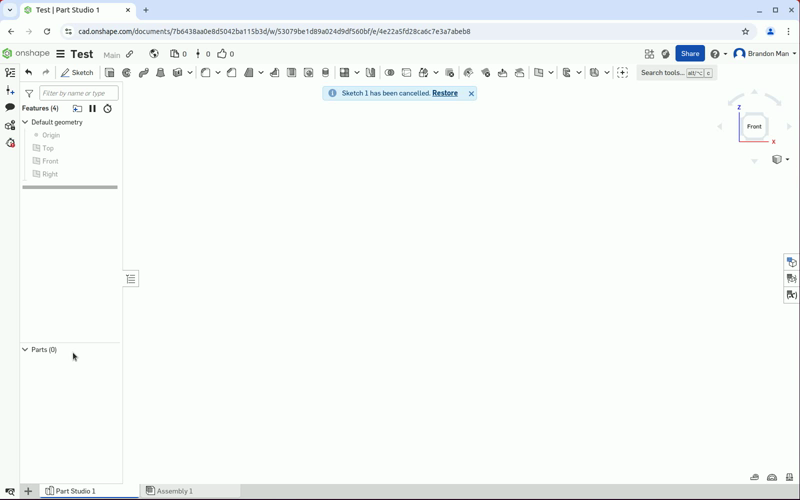
key(shift+s)
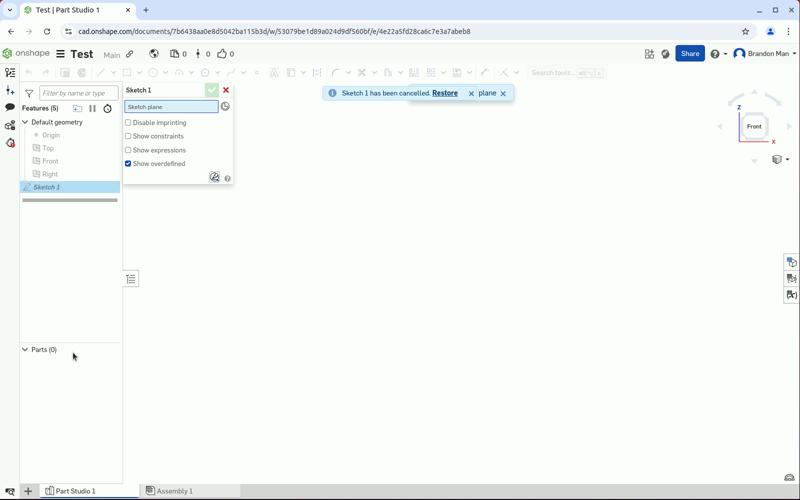
mouse_move(73, 163)
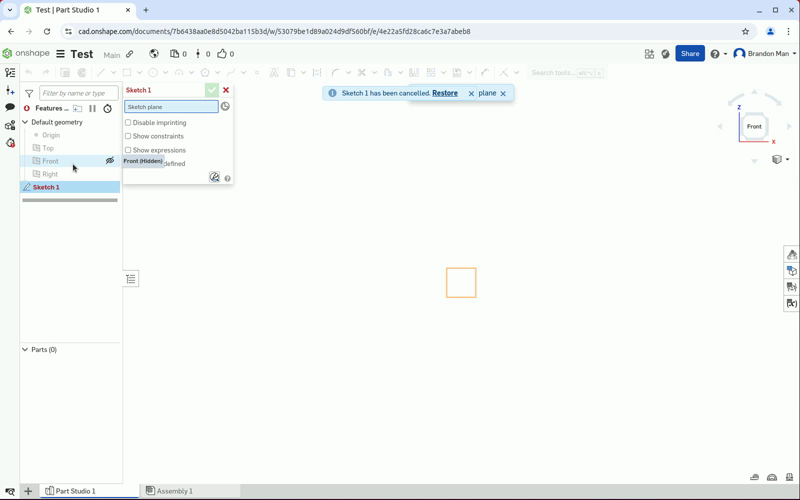
click(73, 163)
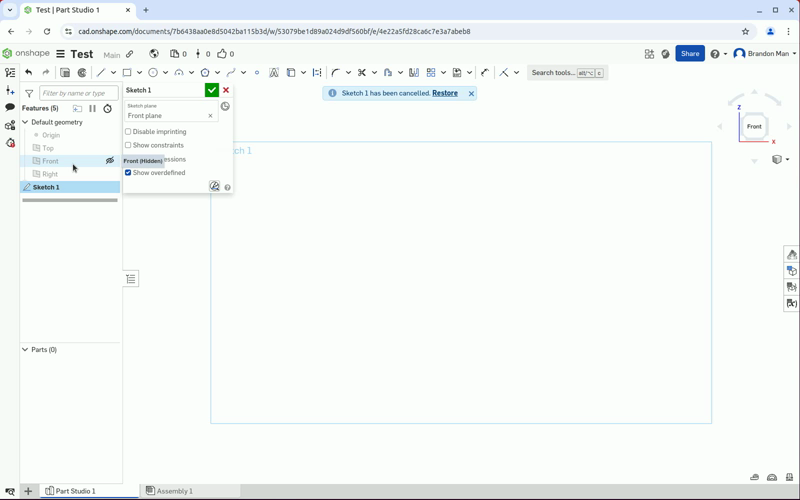
mouse_move(73, 352)
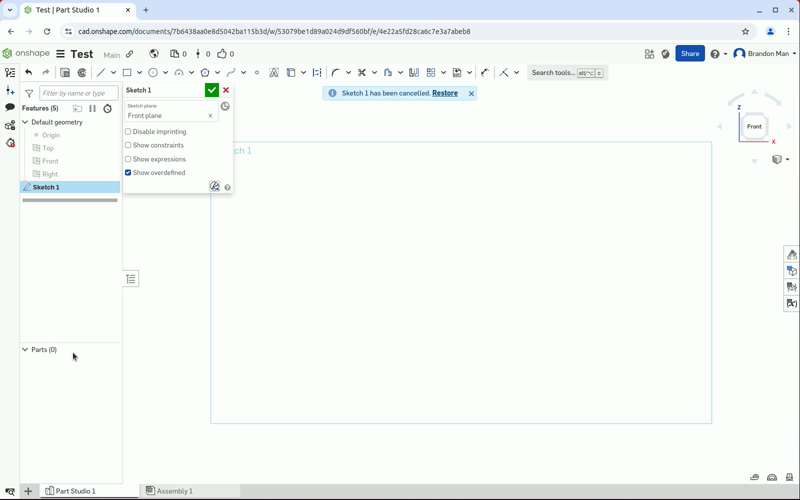
key(y)
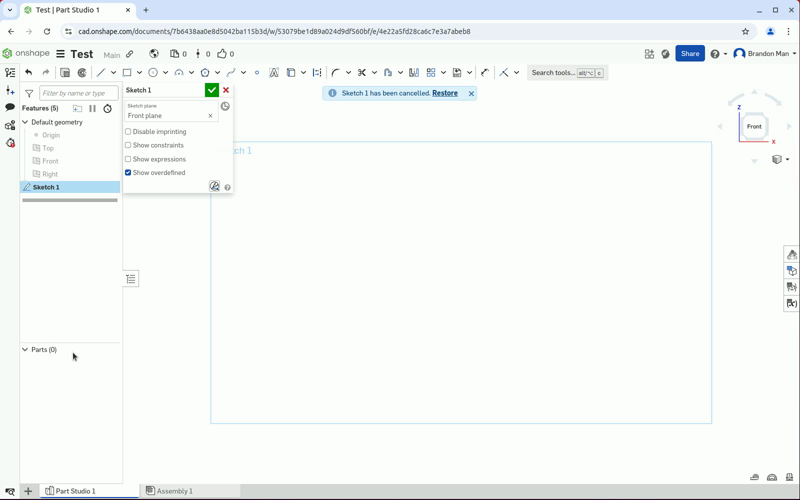
key(a)
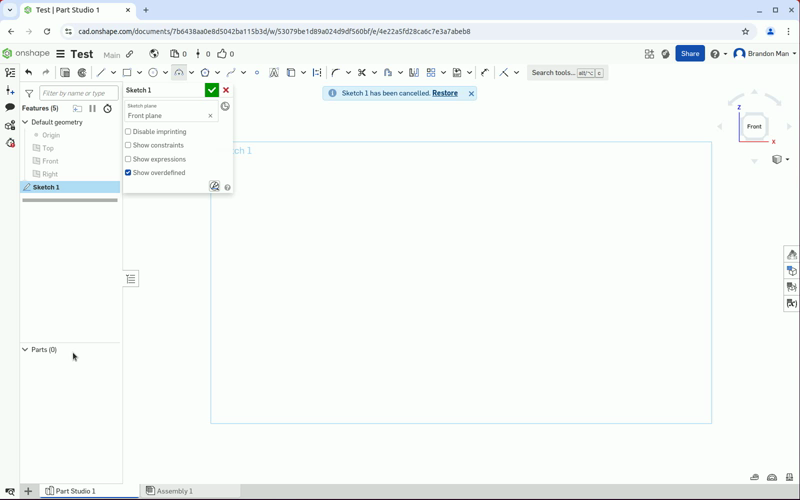
key_down(shift)
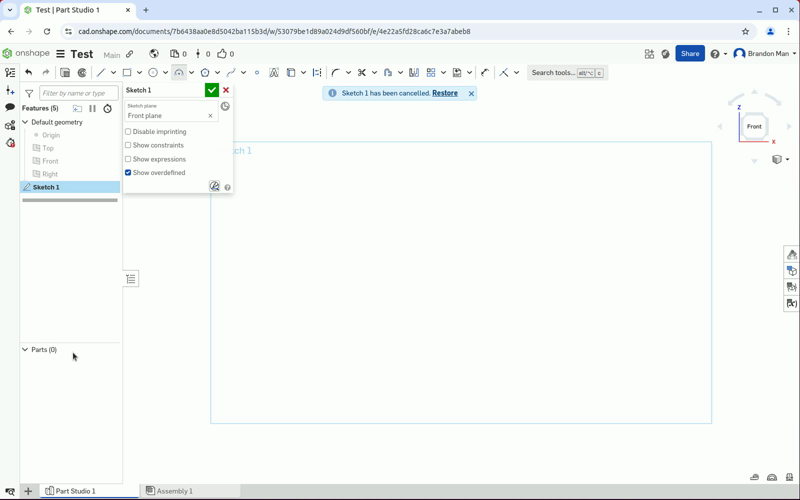
mouse_move(510, 303)
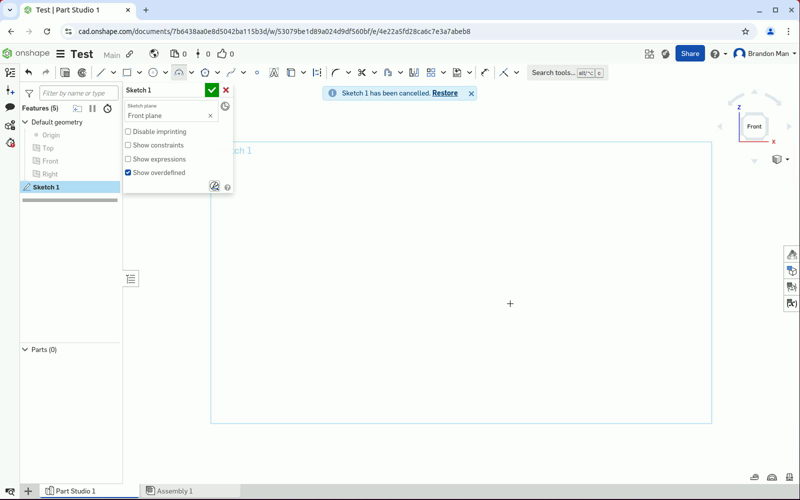
click(510, 303)
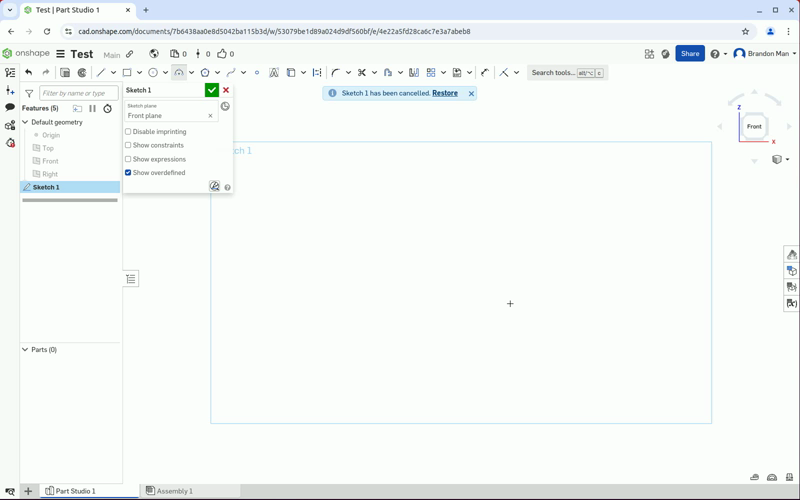
key_up(shift)
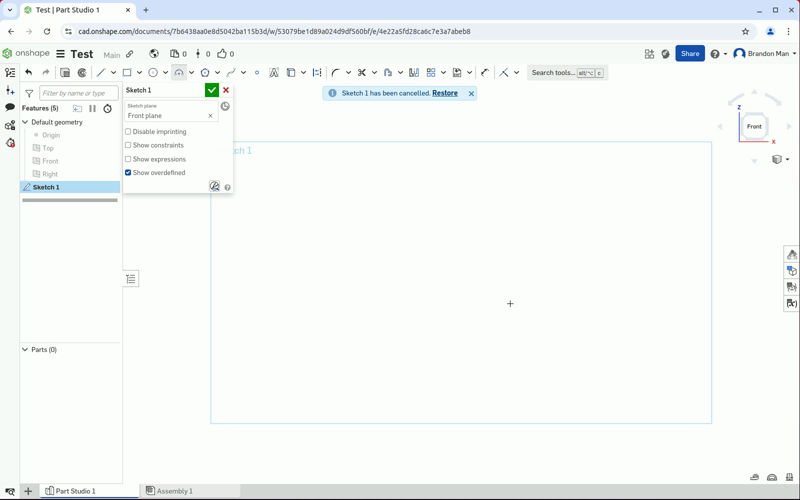
key_down(shift)
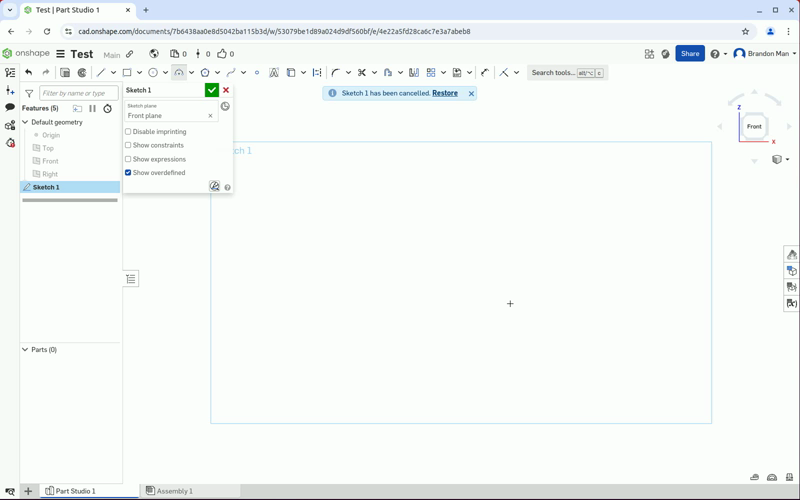
mouse_move(518, 311)
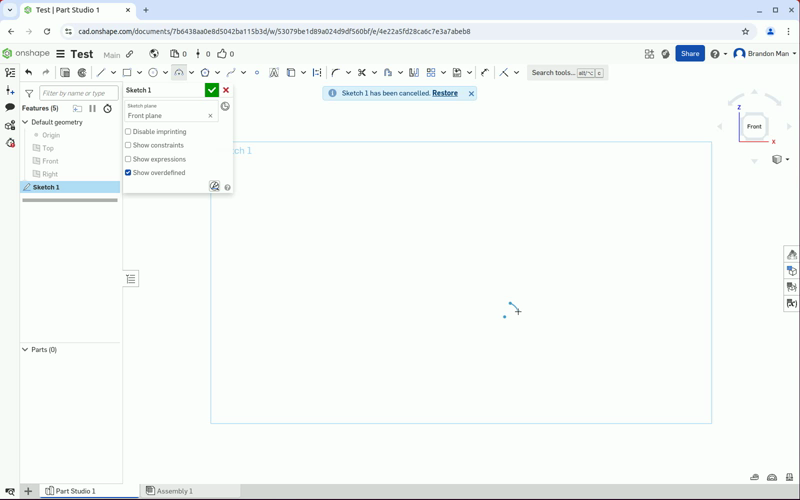
click(518, 311)
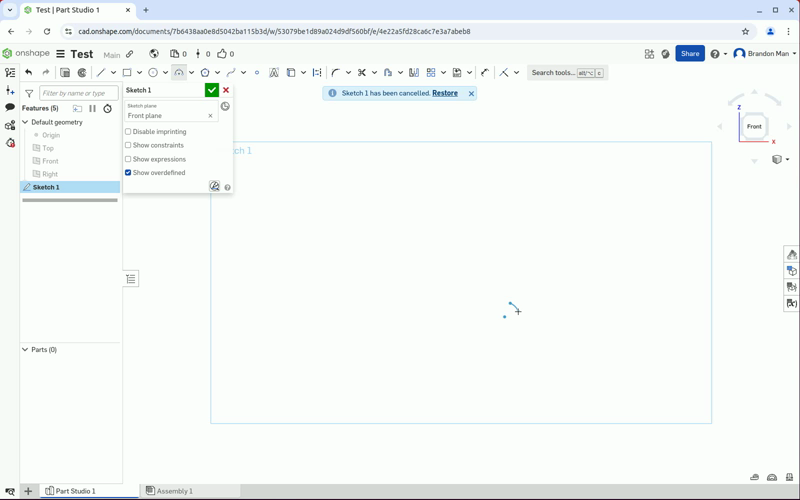
mouse_move(512, 308)
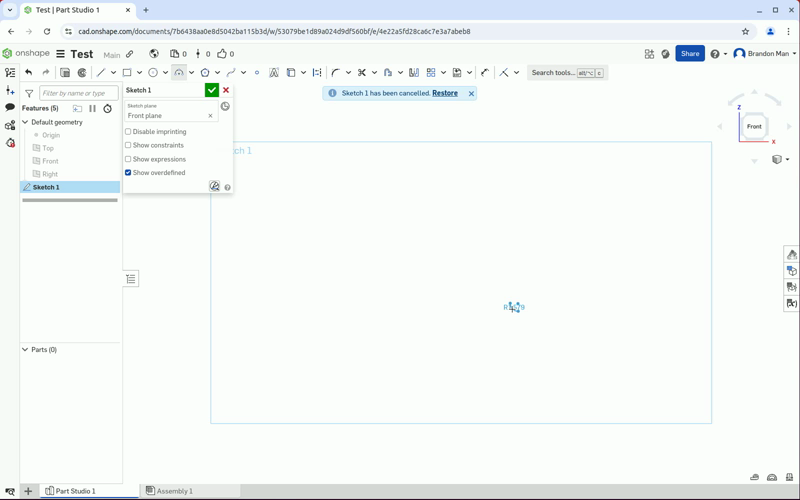
click(512, 308)
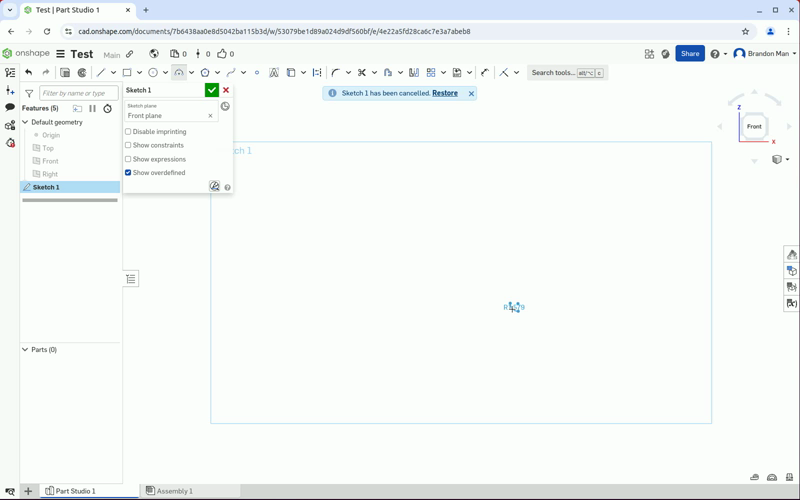
key_up(shift)
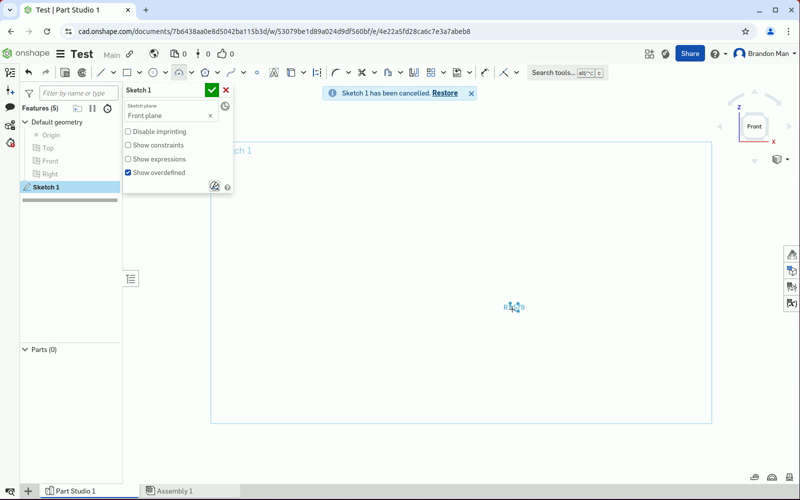
key(esc)
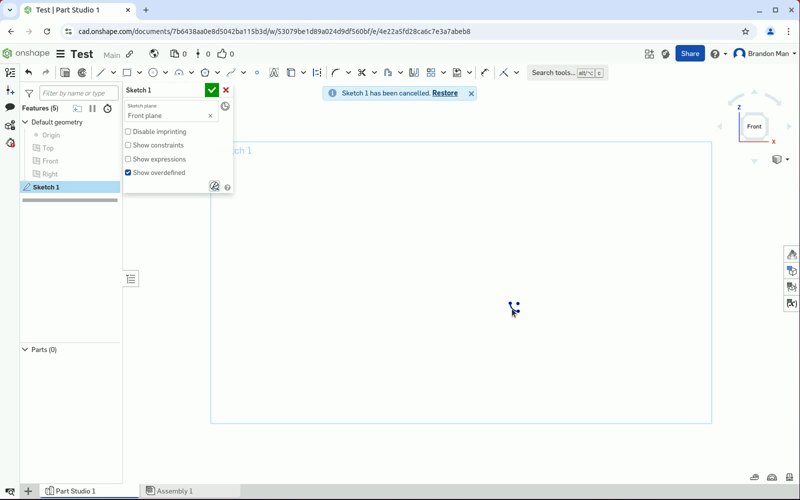
key(l)
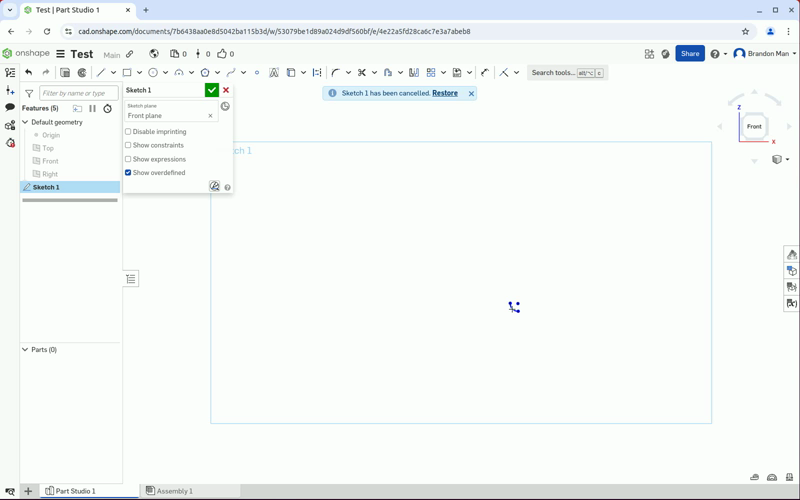
mouse_move(518, 311)
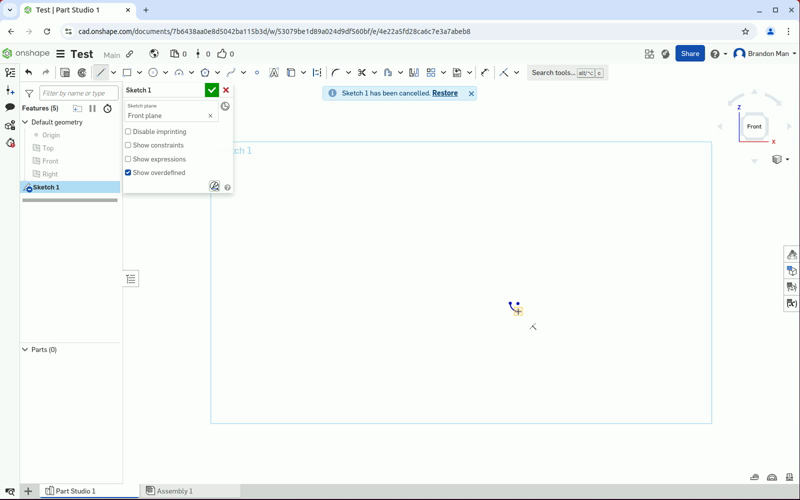
click(518, 311)
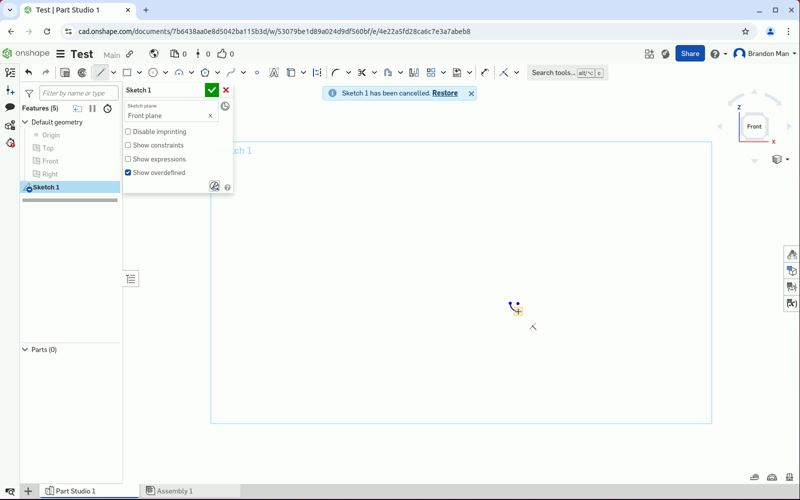
key_down(shift)
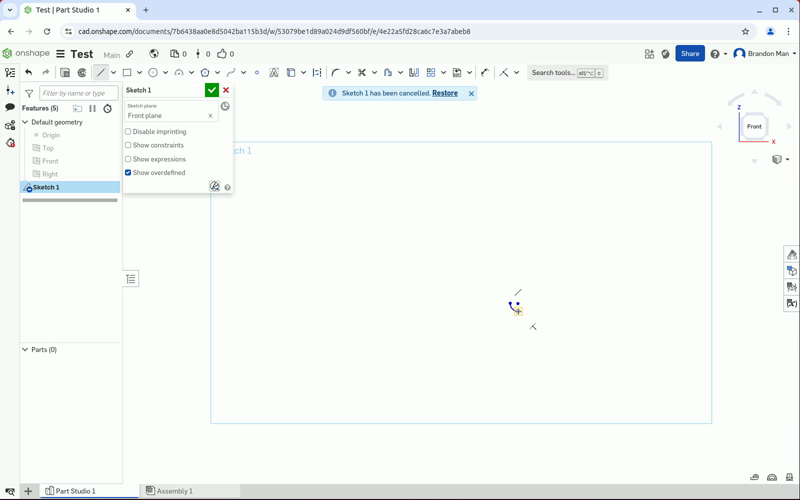
mouse_move(548, 311)
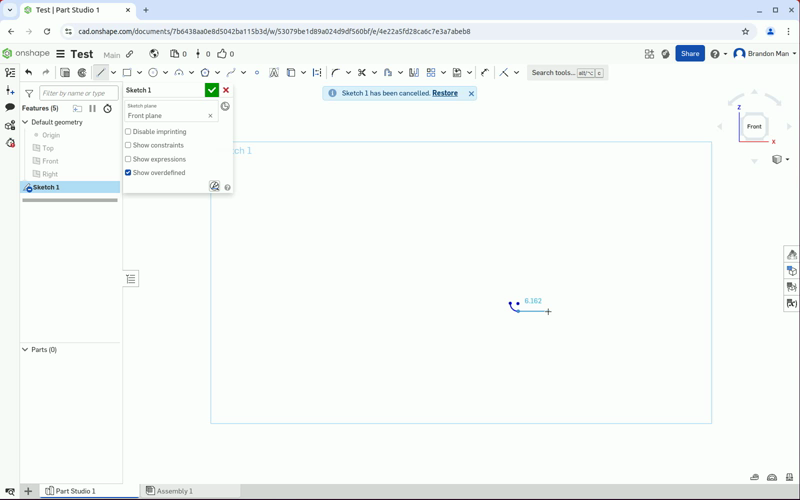
mouse_move(558, 311)
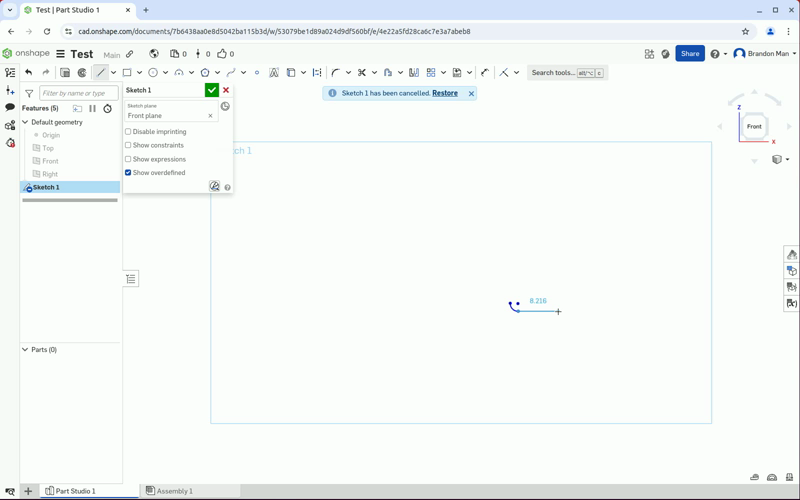
click(558, 311)
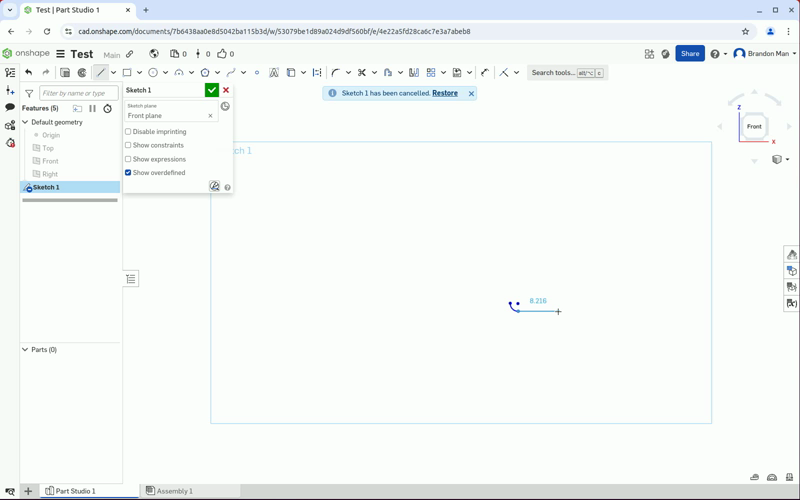
key_up(shift)
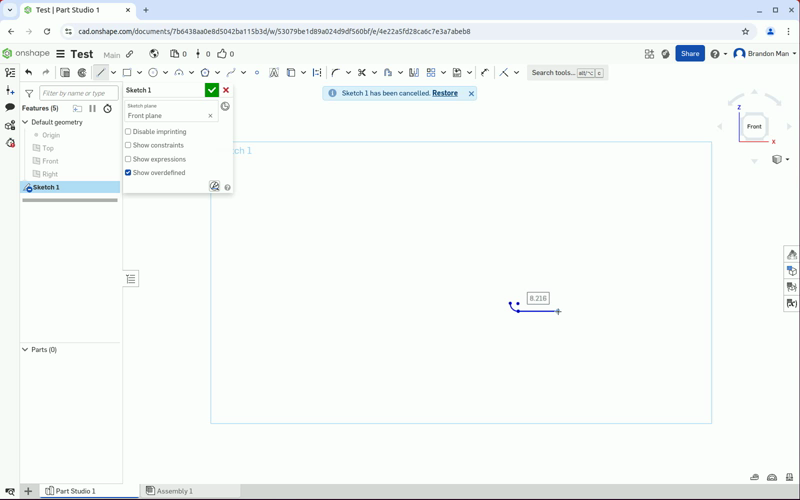
key(esc)
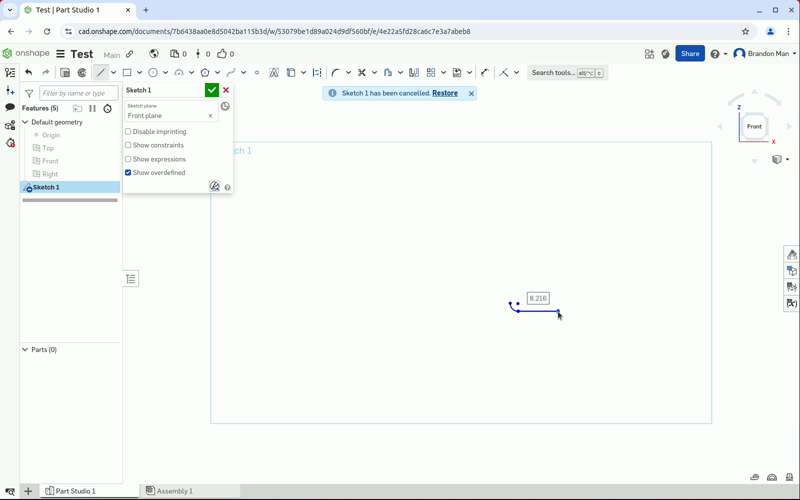
key(a)
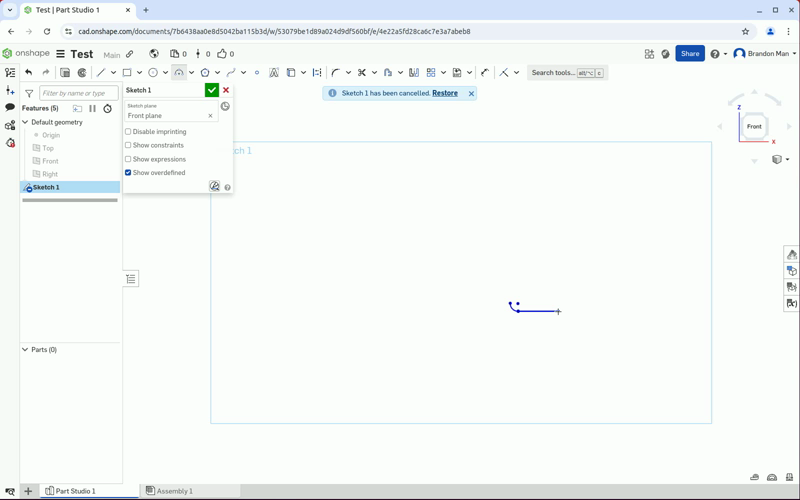
mouse_move(558, 311)
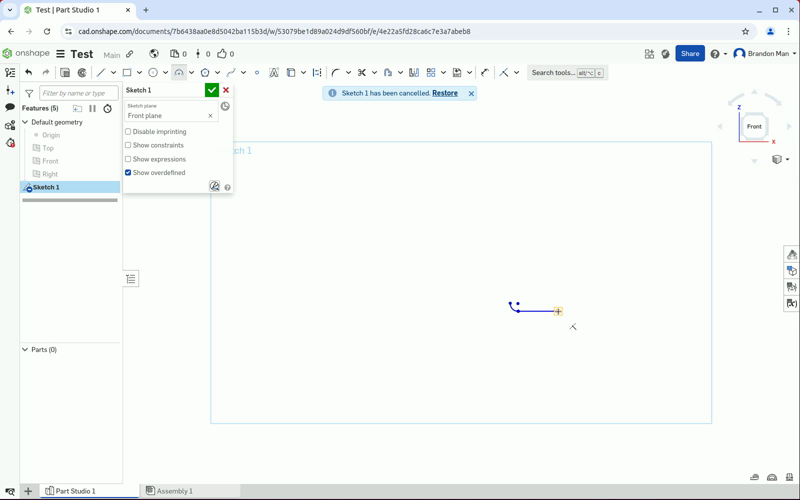
click(558, 311)
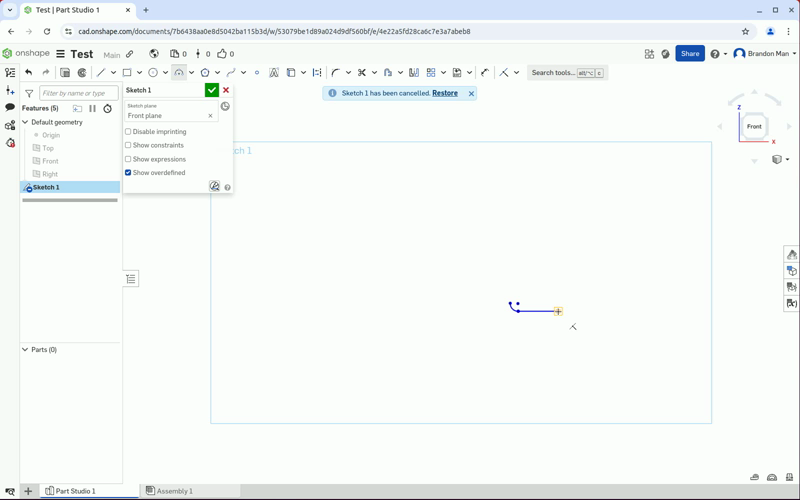
key_down(shift)
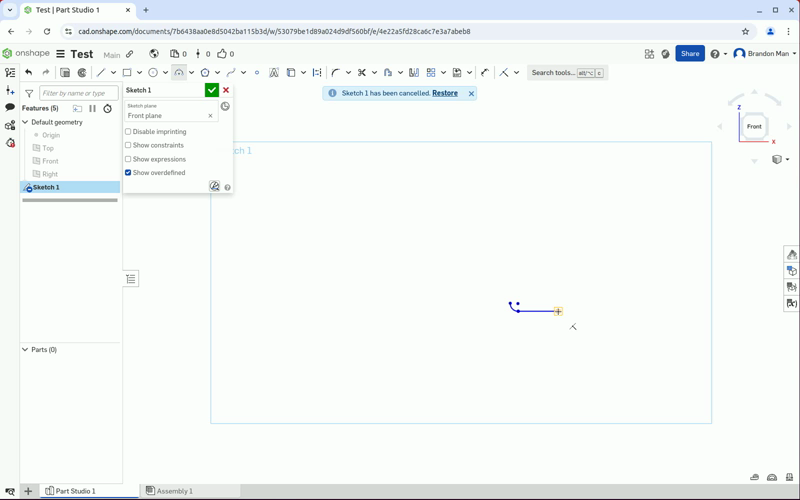
mouse_move(566, 303)
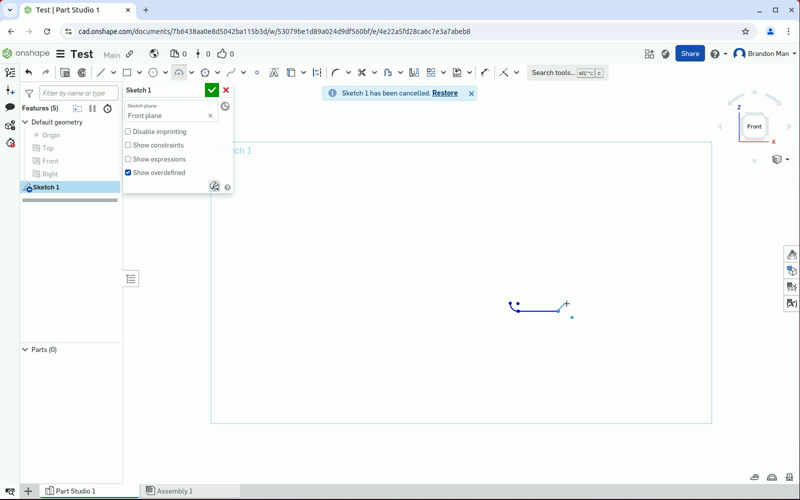
click(566, 303)
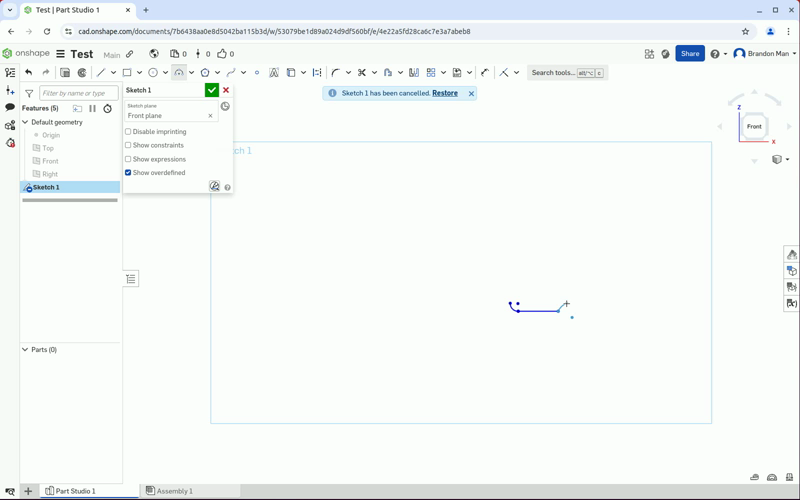
mouse_move(564, 308)
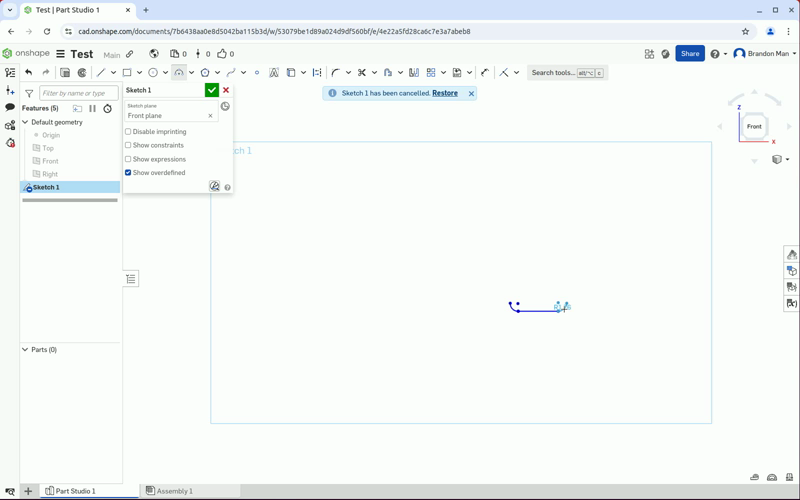
click(564, 308)
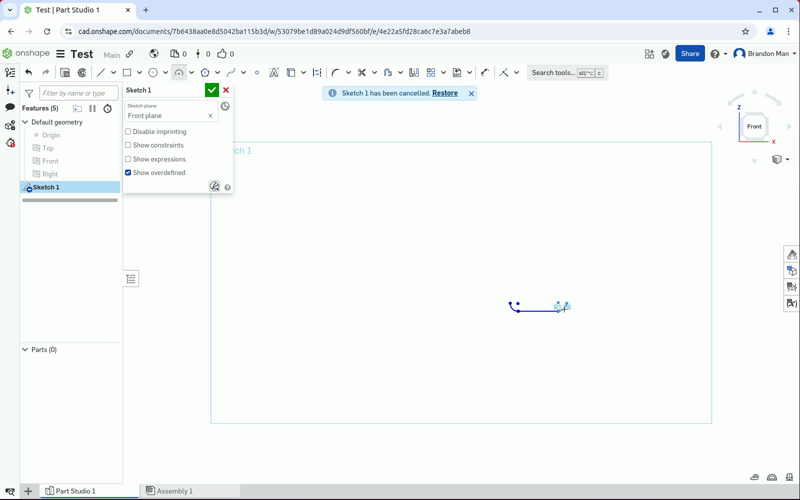
key_up(shift)
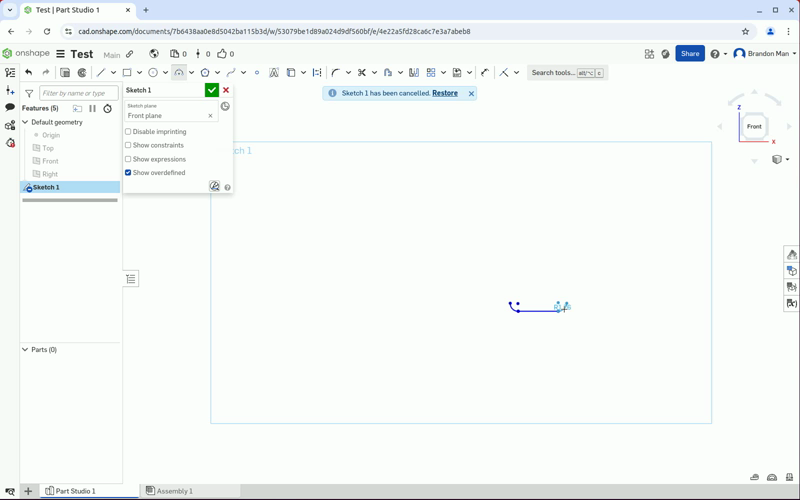
key(esc)
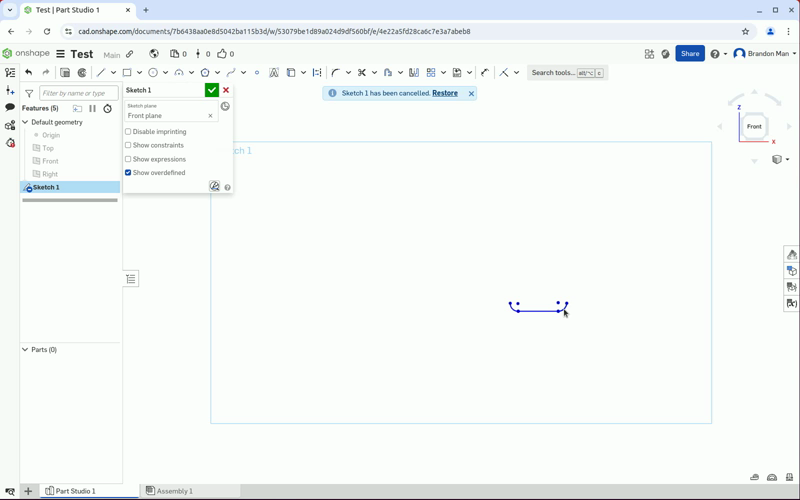
key(l)
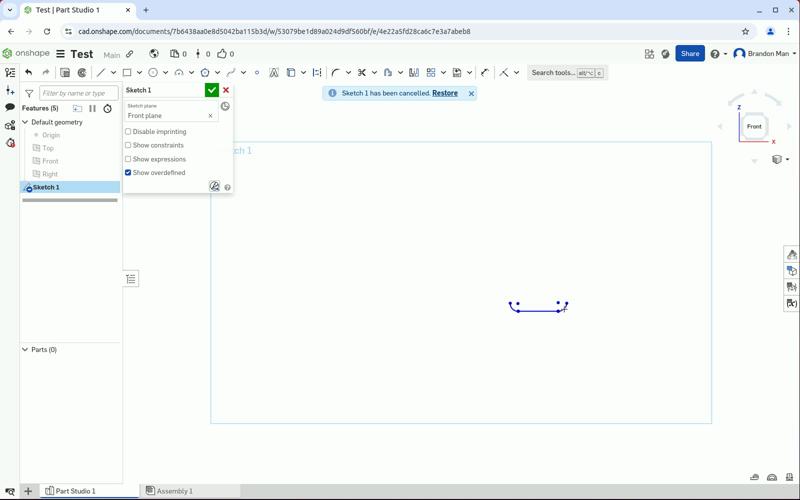
mouse_move(566, 303)
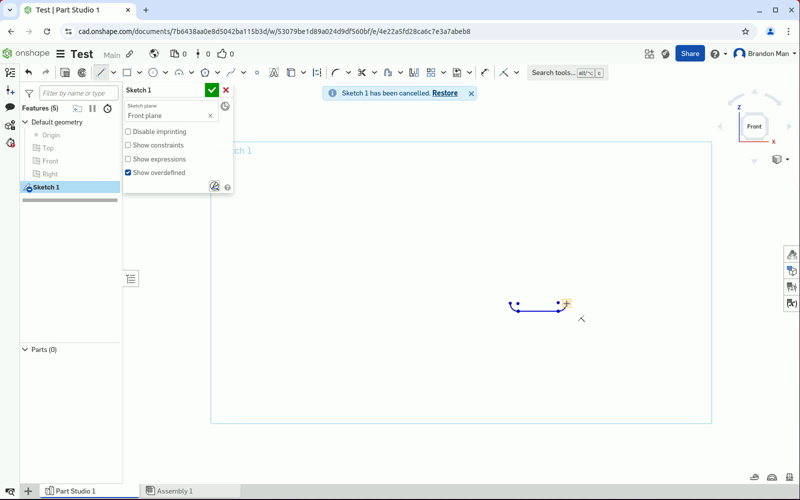
click(566, 303)
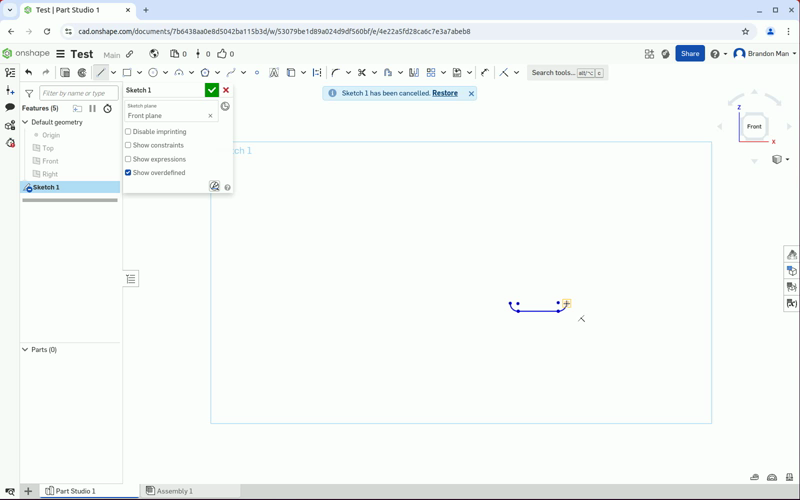
key_down(shift)
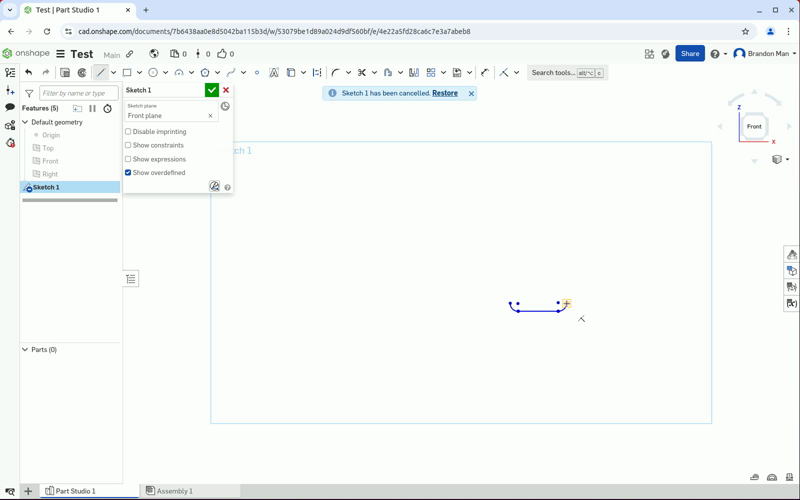
mouse_move(589, 303)
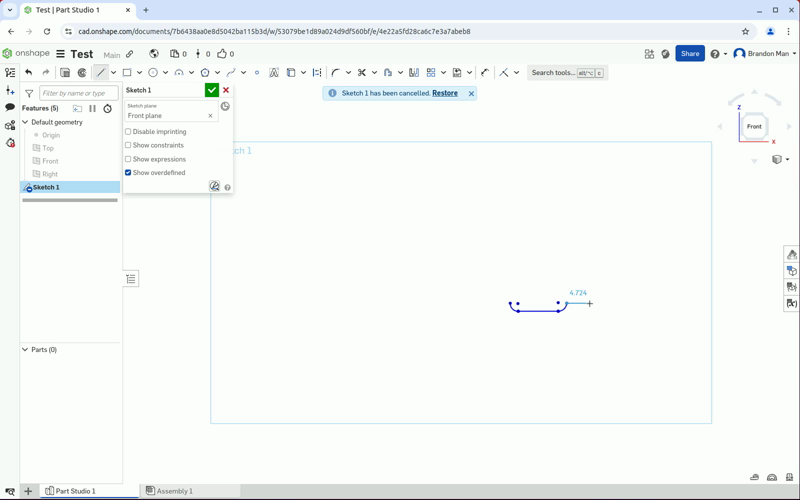
mouse_move(566, 262)
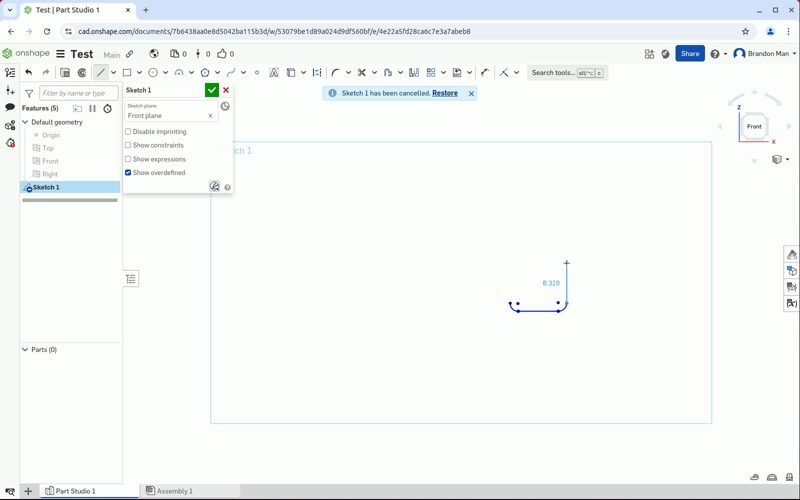
click(566, 262)
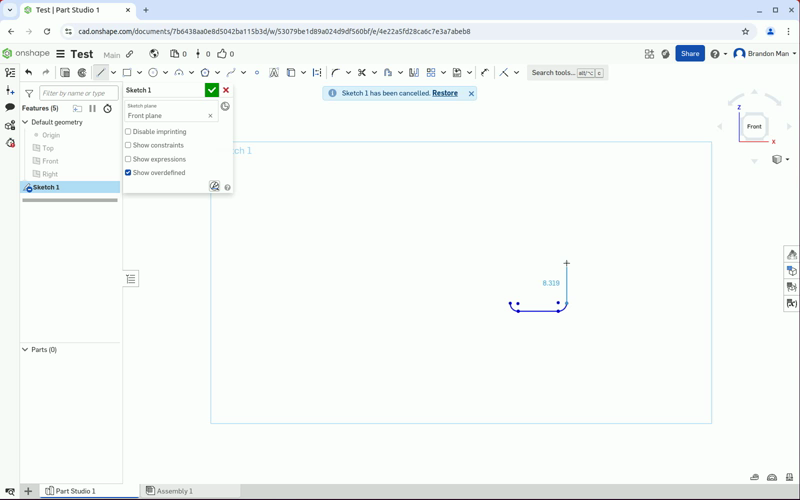
key_up(shift)
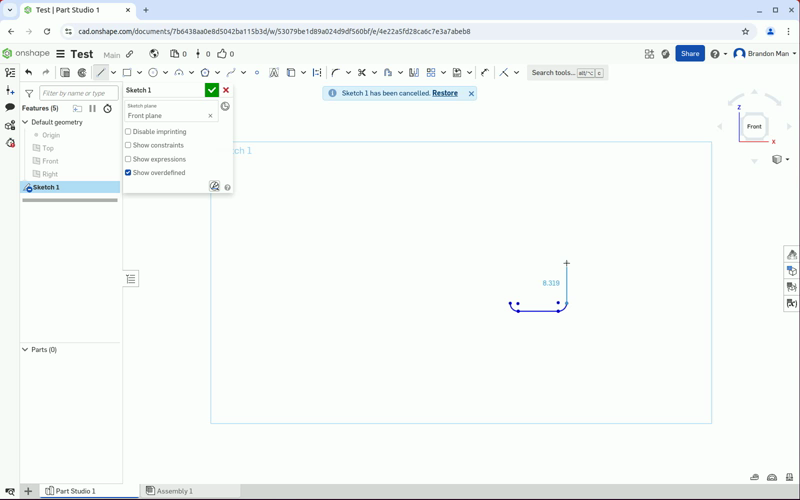
key(esc)
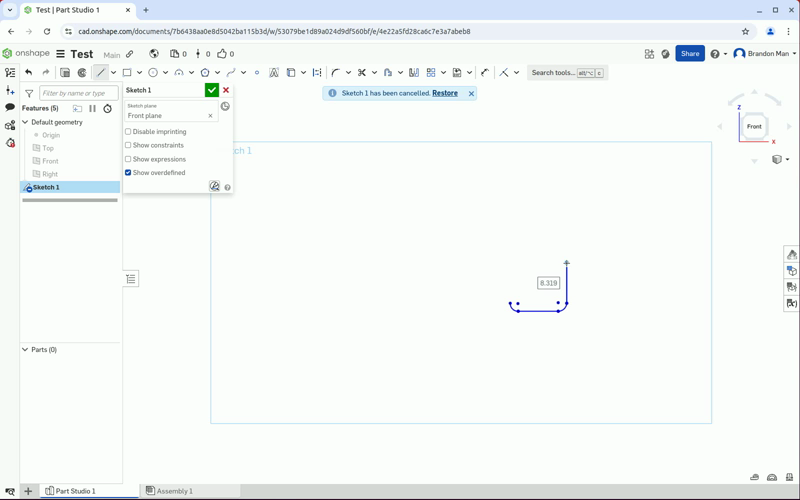
key(a)
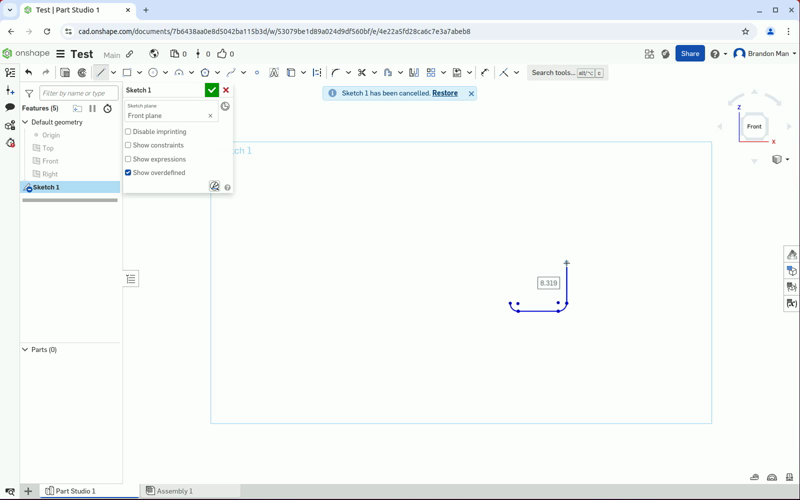
mouse_move(566, 262)
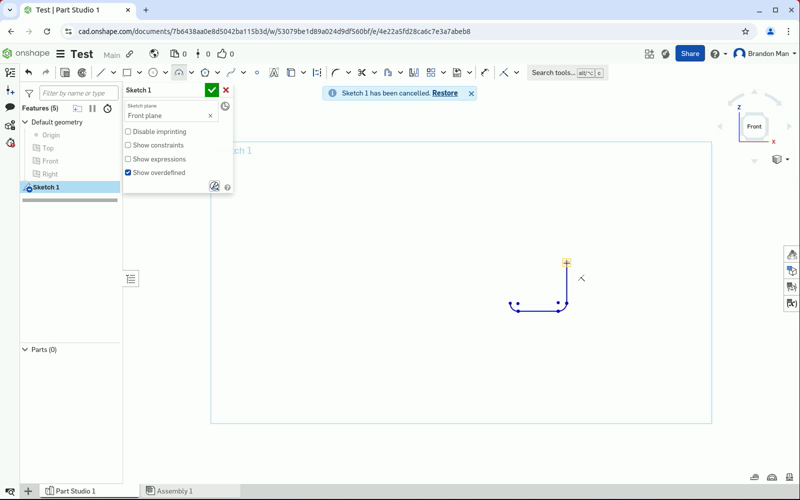
click(566, 262)
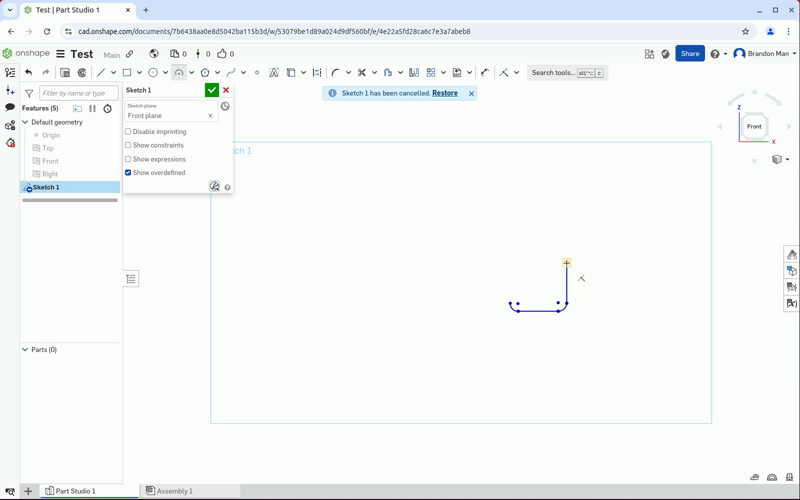
key_down(shift)
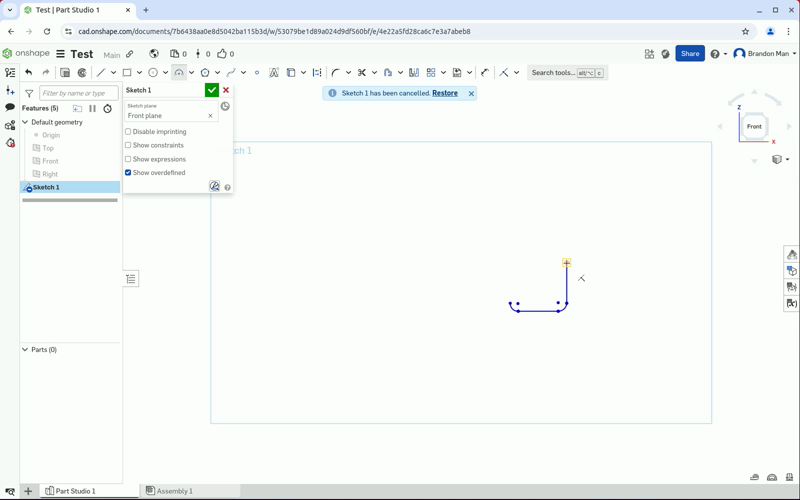
mouse_move(558, 255)
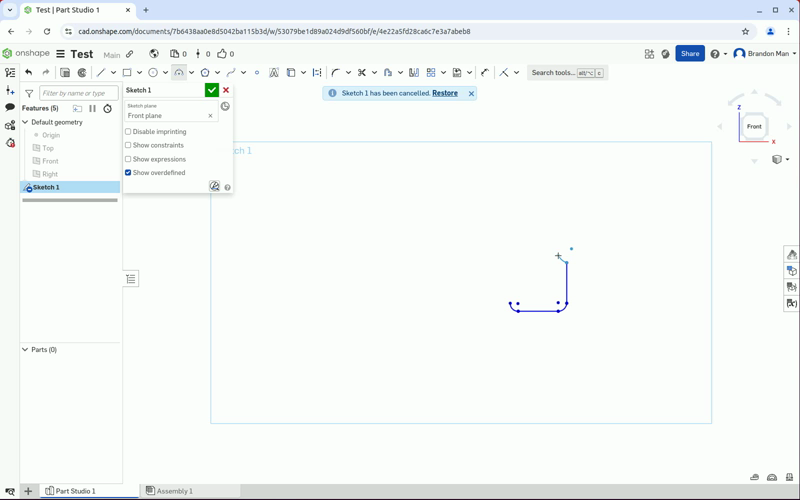
click(558, 255)
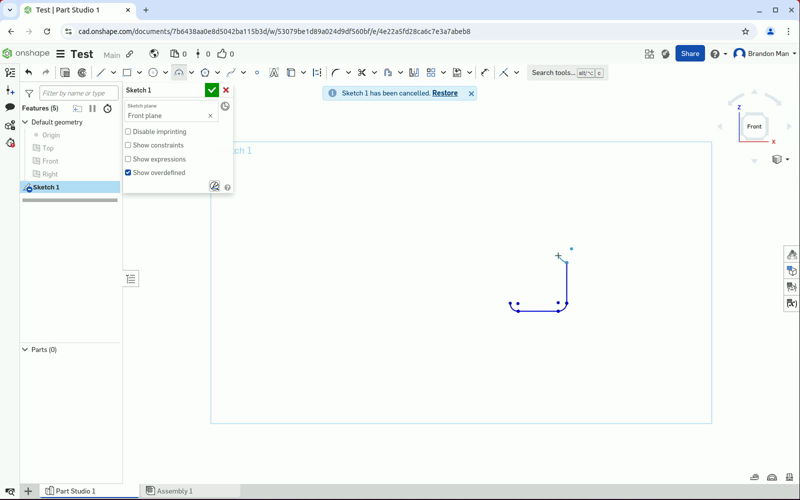
mouse_move(564, 257)
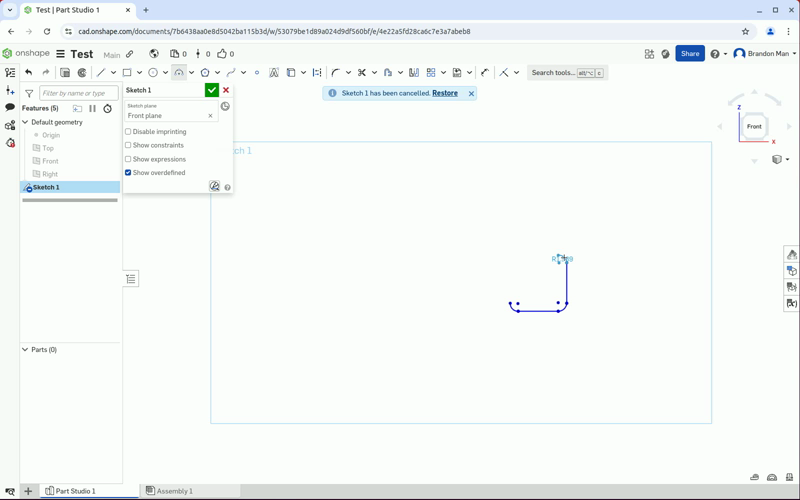
click(564, 257)
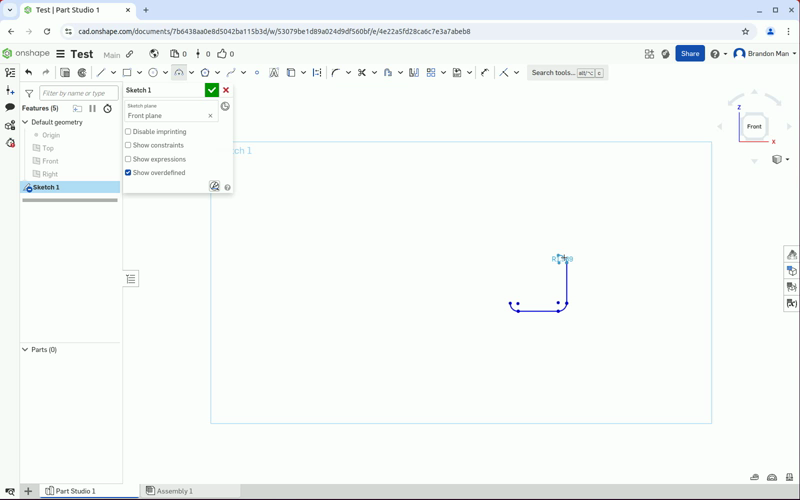
key_up(shift)
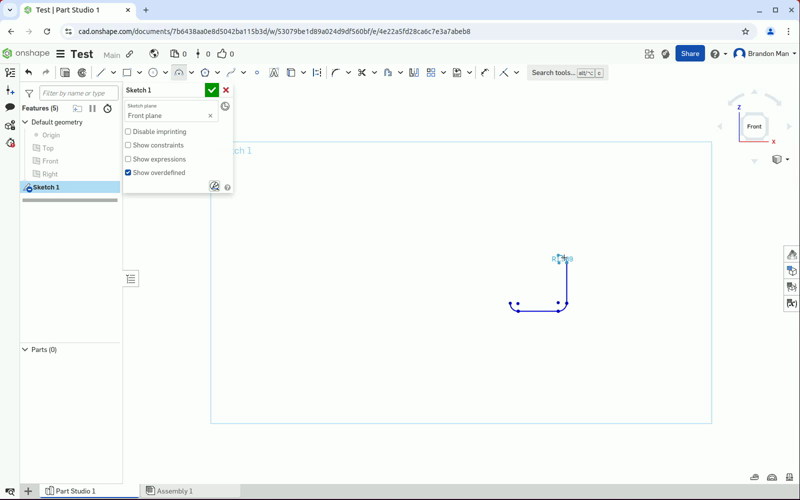
key(esc)
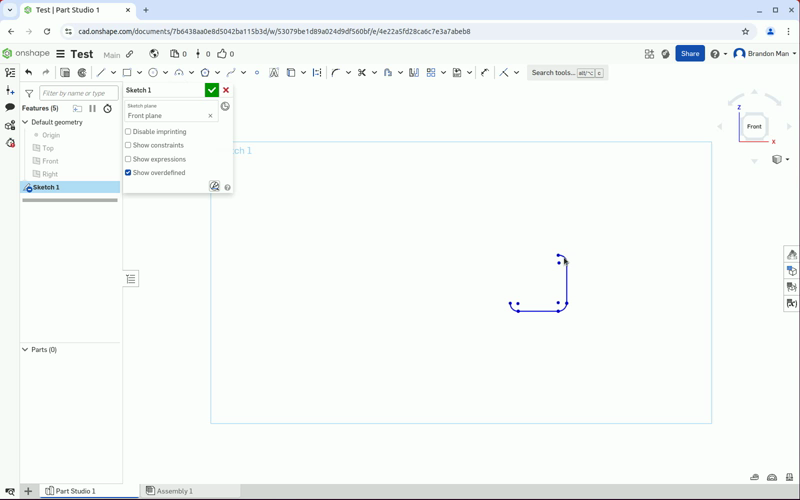
key(l)
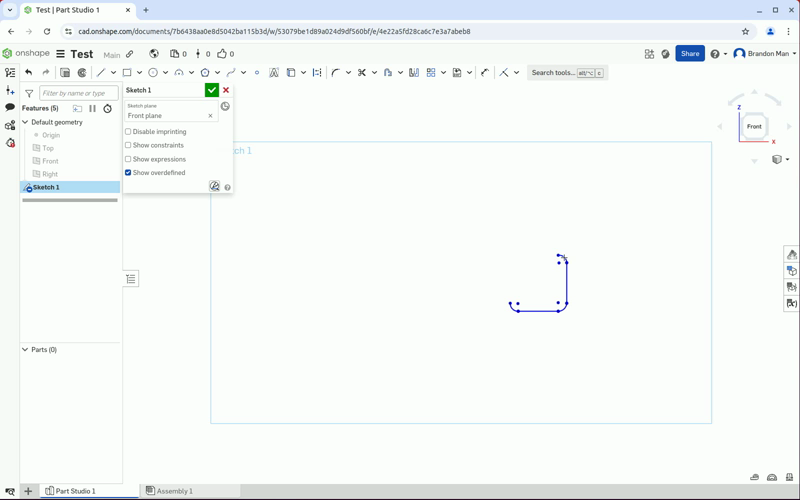
mouse_move(558, 255)
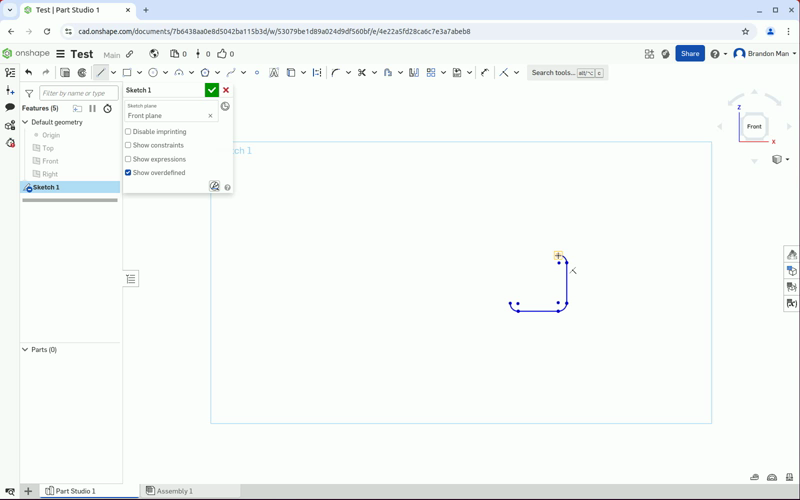
click(558, 255)
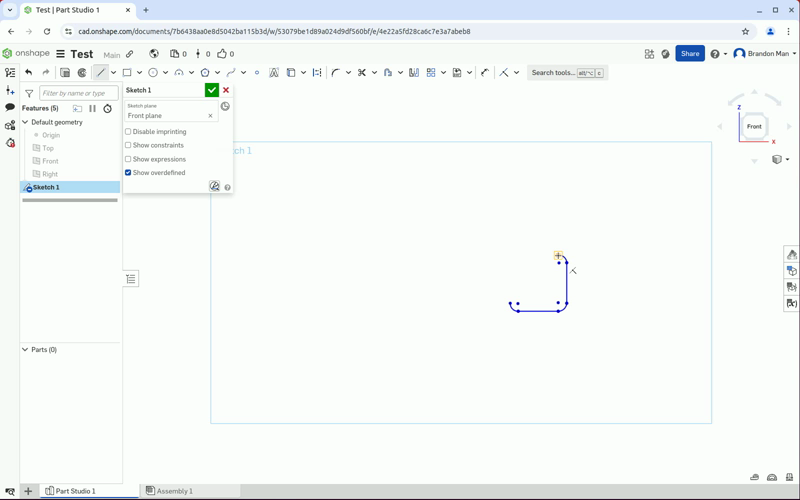
key_down(shift)
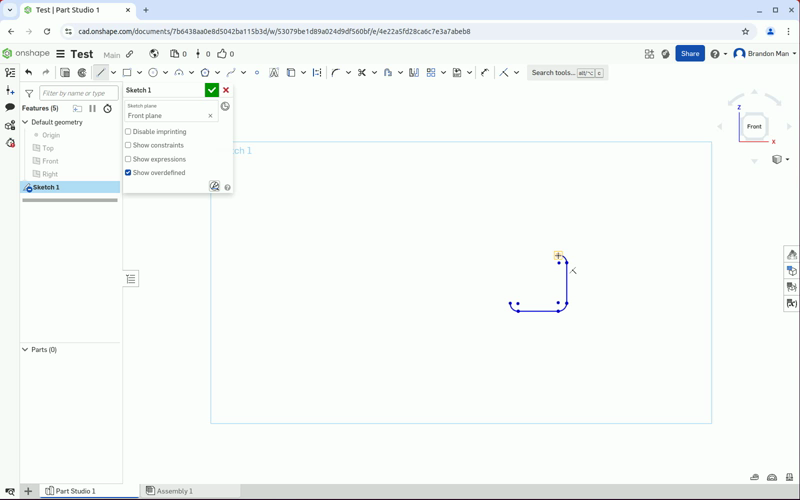
mouse_move(588, 255)
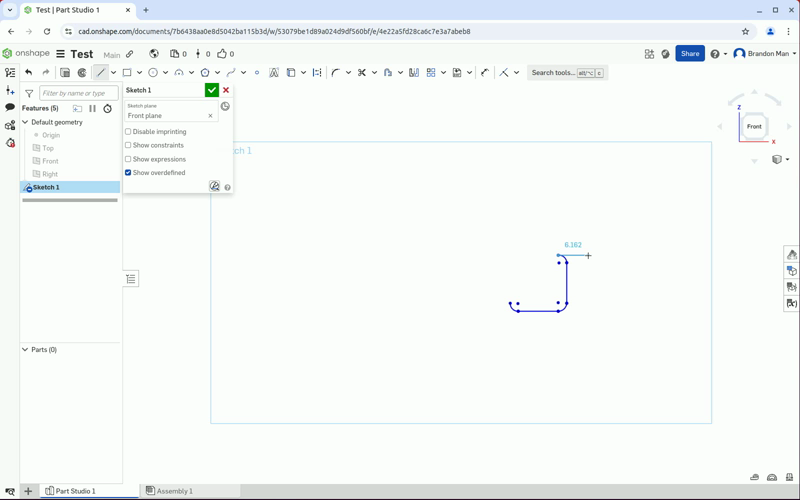
mouse_move(518, 255)
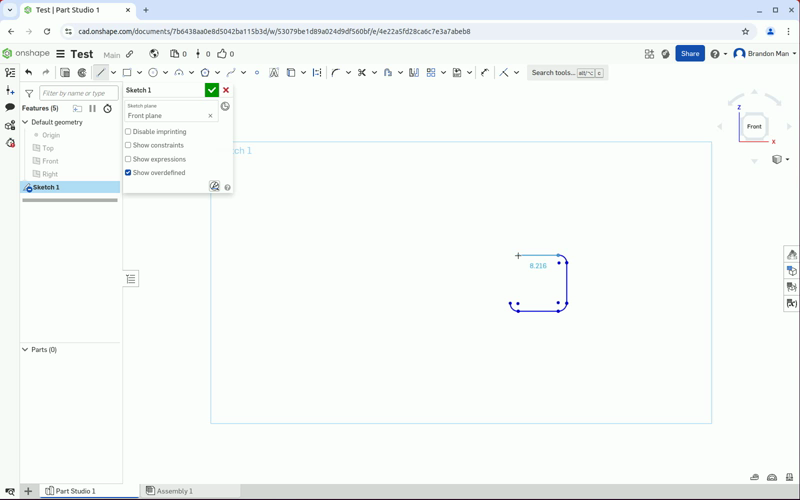
click(518, 255)
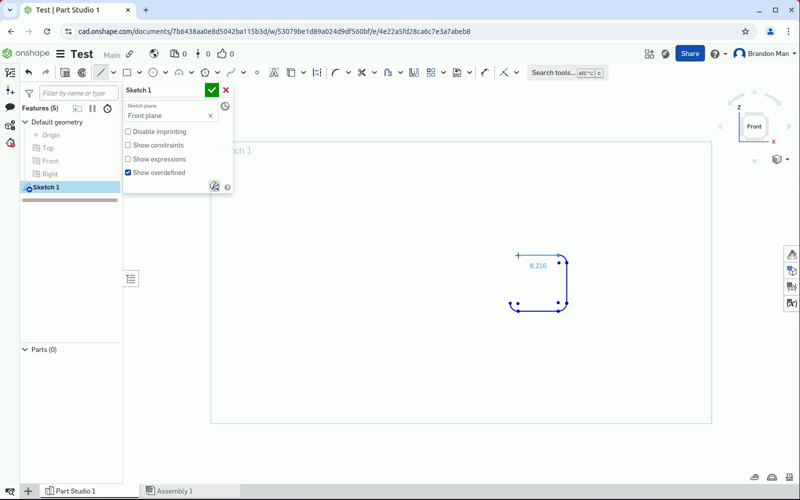
key_up(shift)
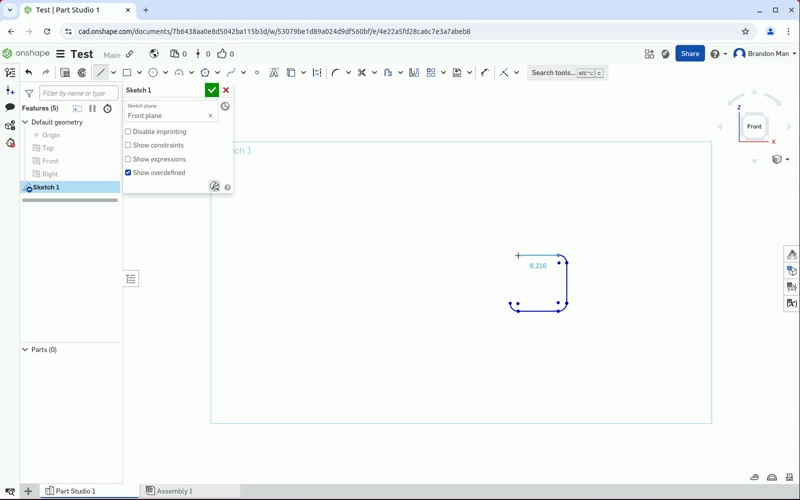
key(esc)
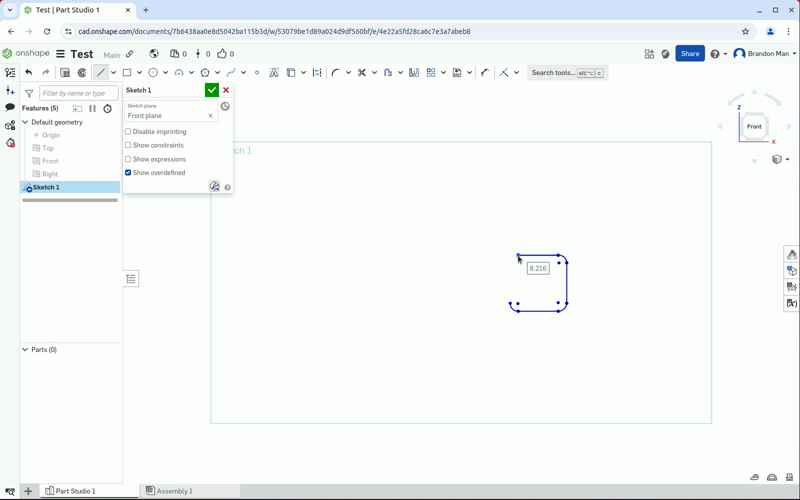
key(a)
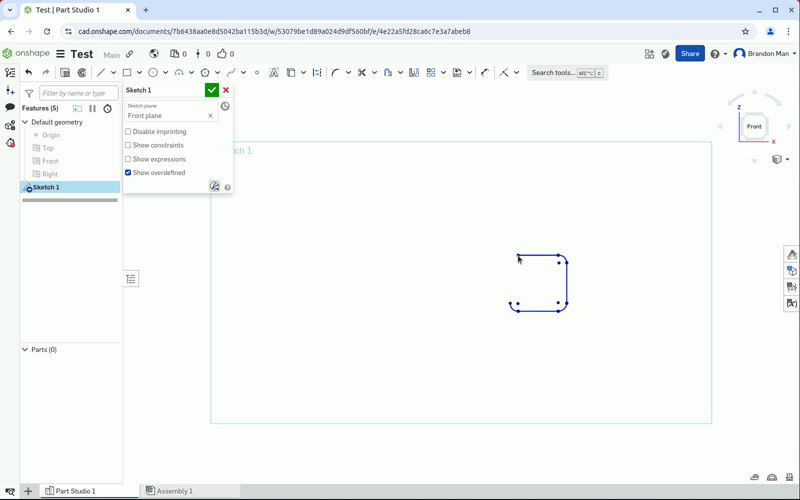
mouse_move(518, 255)
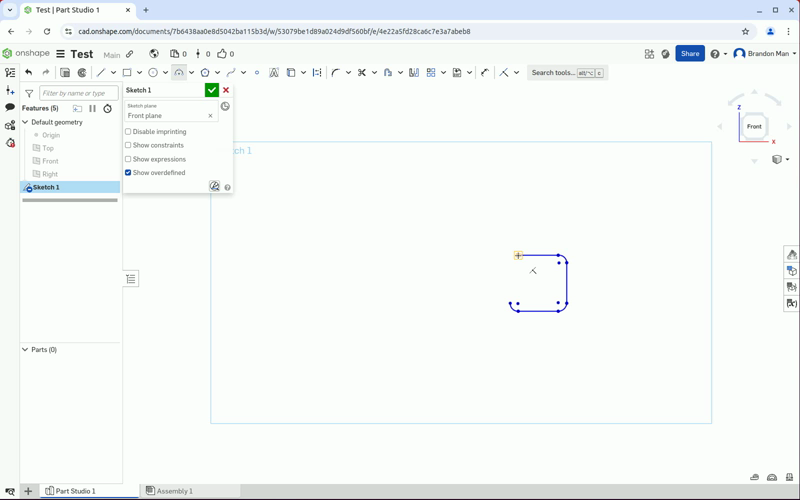
click(518, 255)
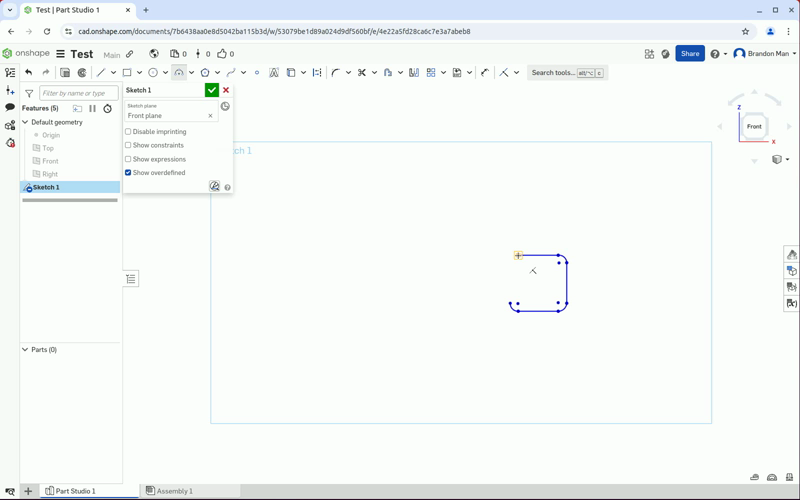
key_down(shift)
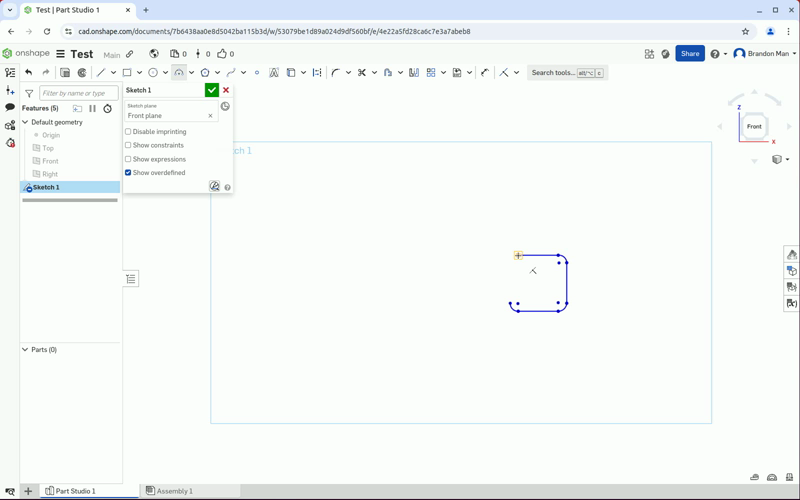
mouse_move(510, 262)
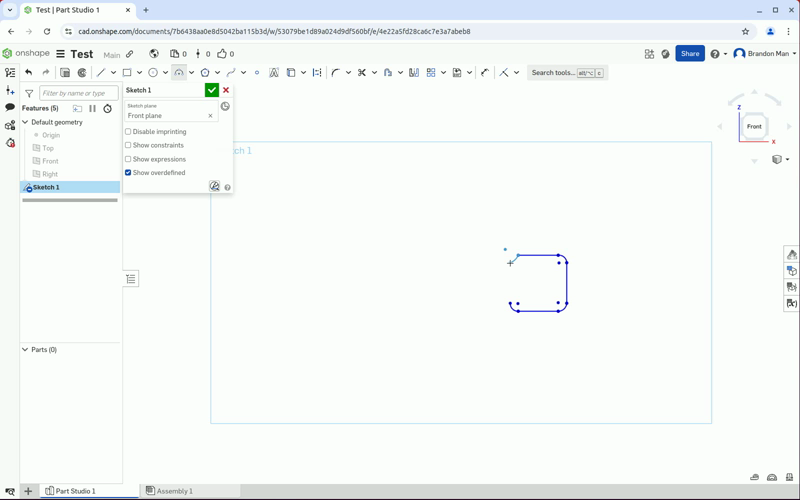
click(510, 262)
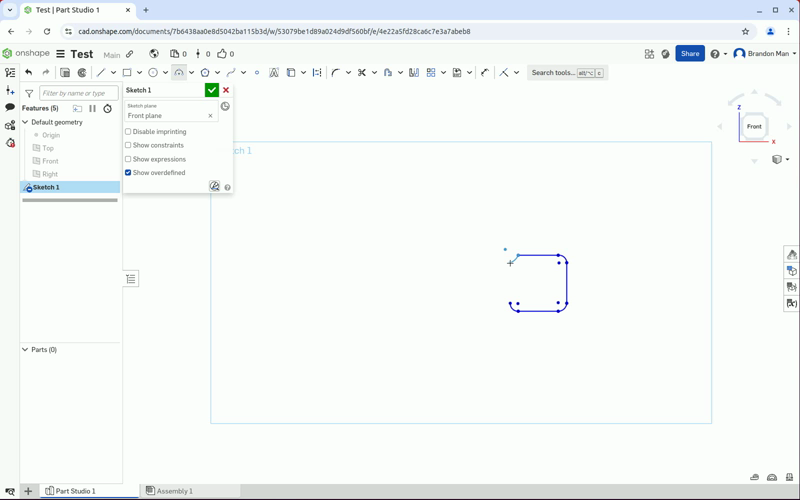
mouse_move(512, 257)
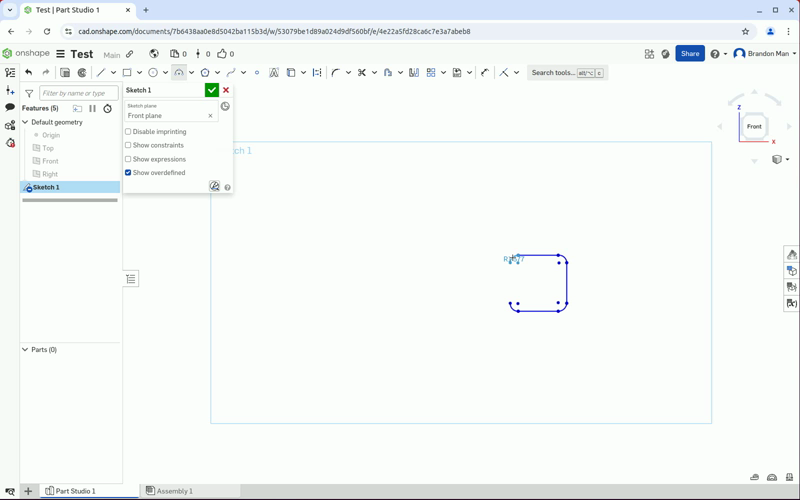
click(512, 257)
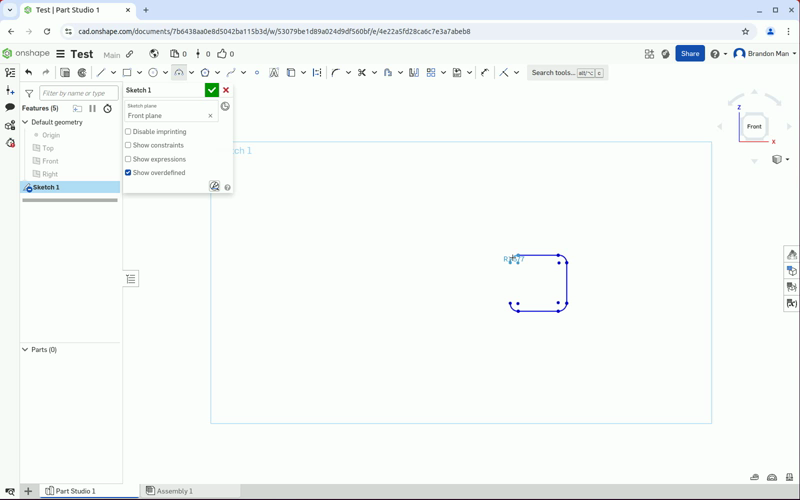
key_up(shift)
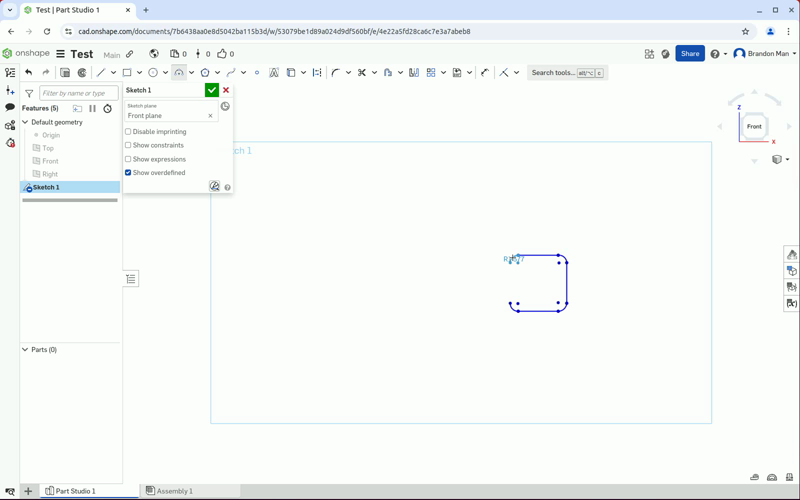
key(esc)
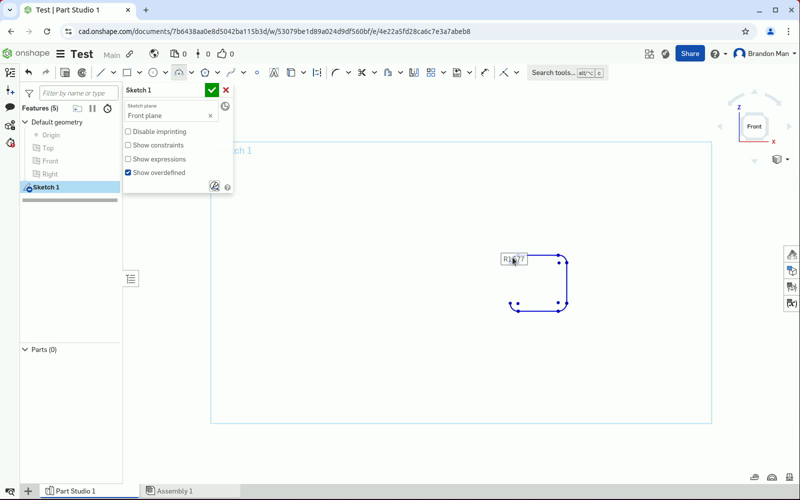
key(l)
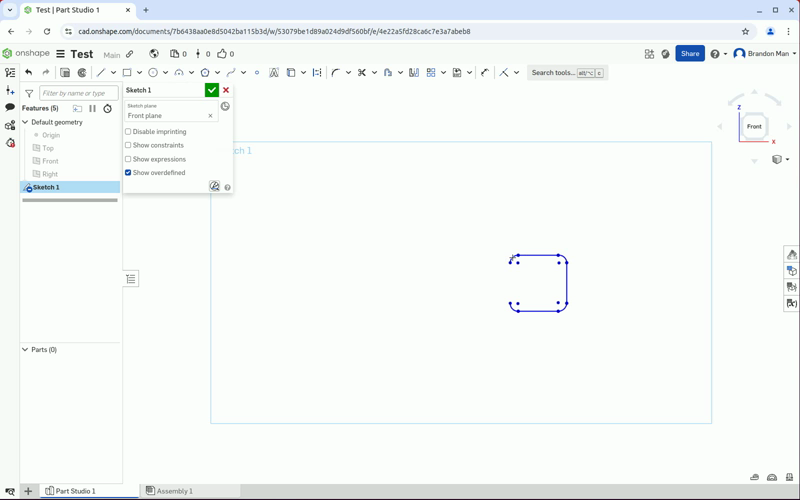
mouse_move(510, 262)
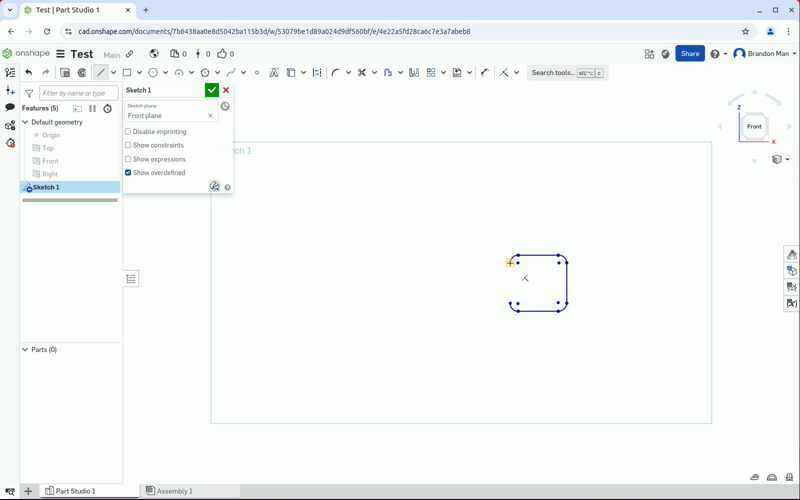
click(510, 262)
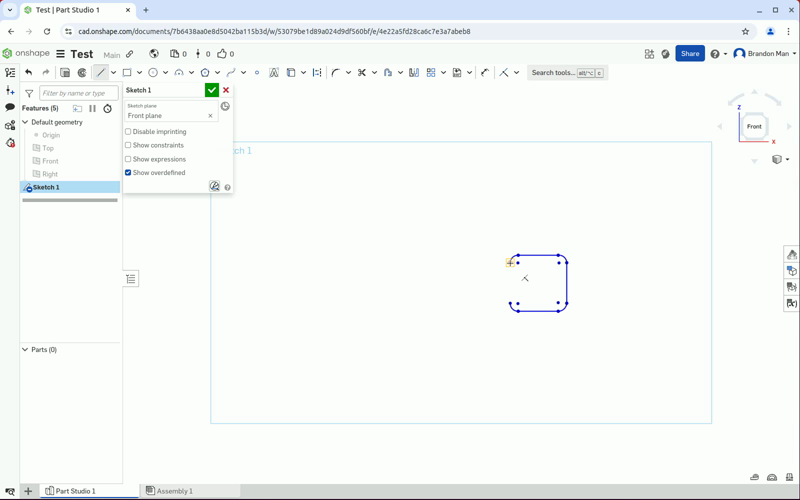
mouse_move(540, 262)
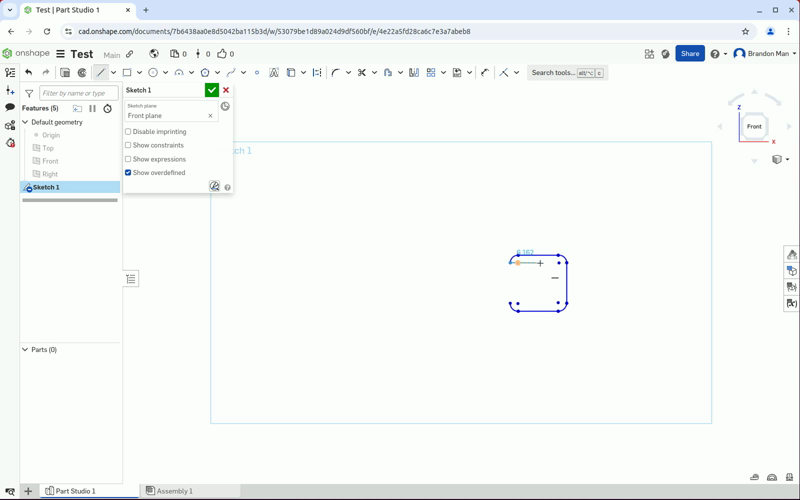
key_down(shift)
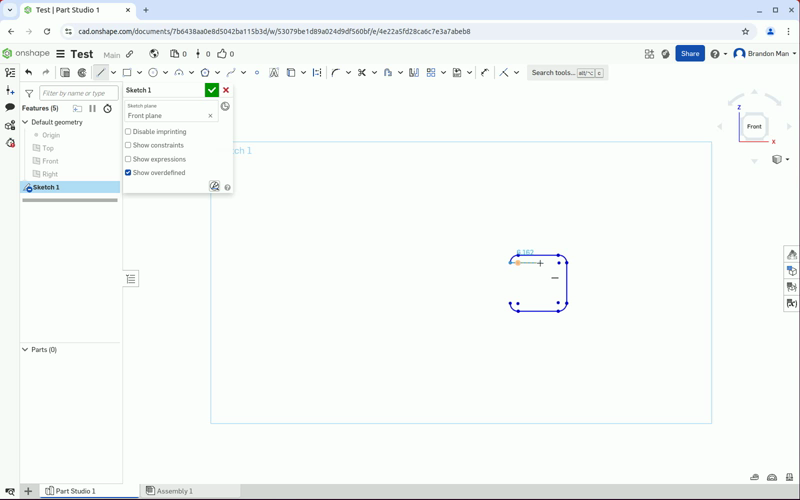
mouse_move(510, 303)
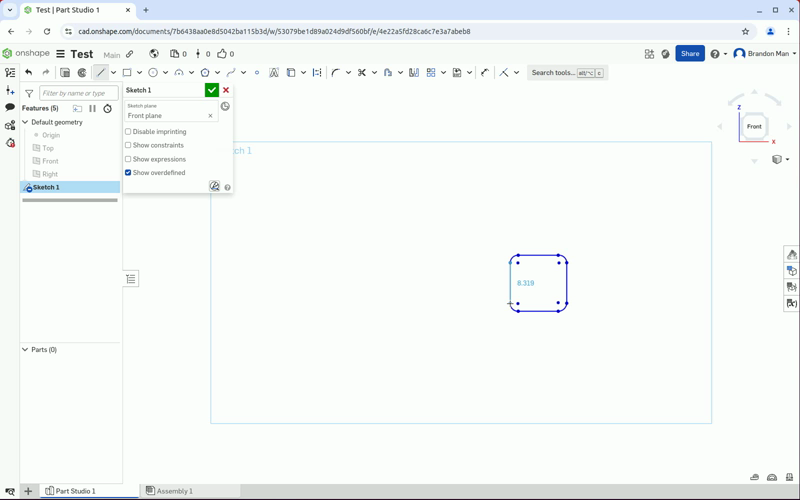
key_up(shift)
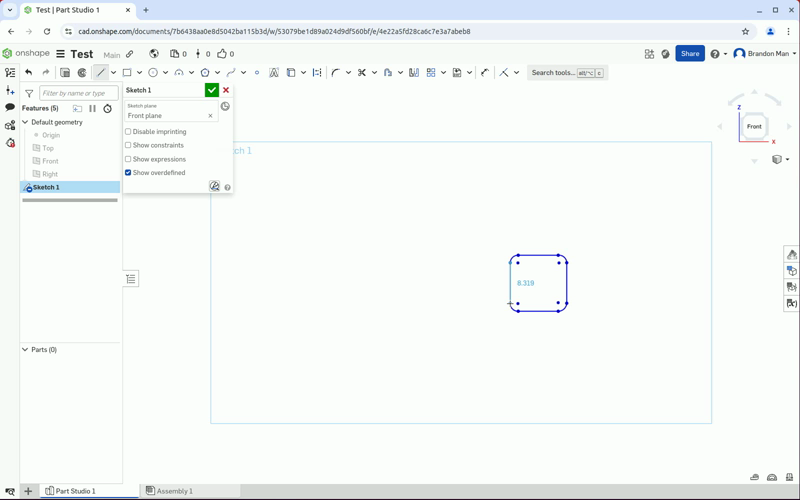
click(510, 303)
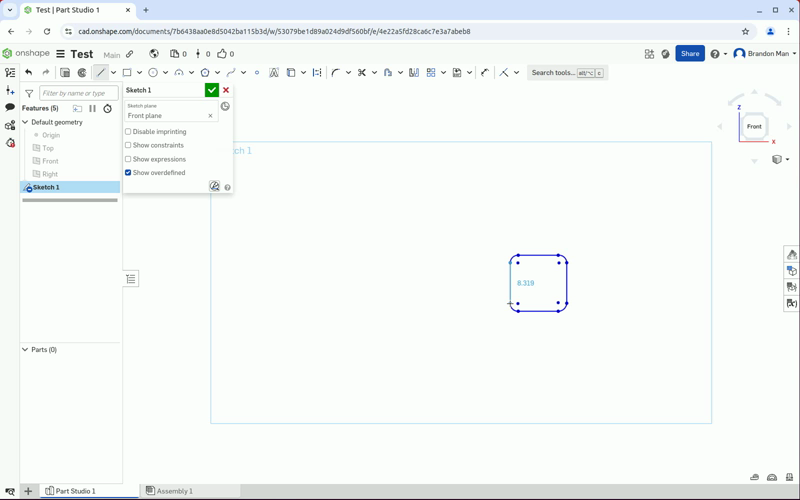
key(esc)
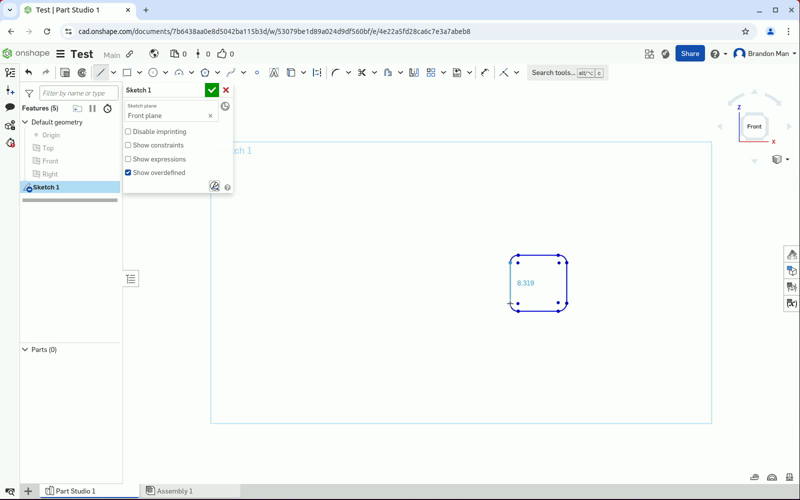
mouse_move(538, 300)
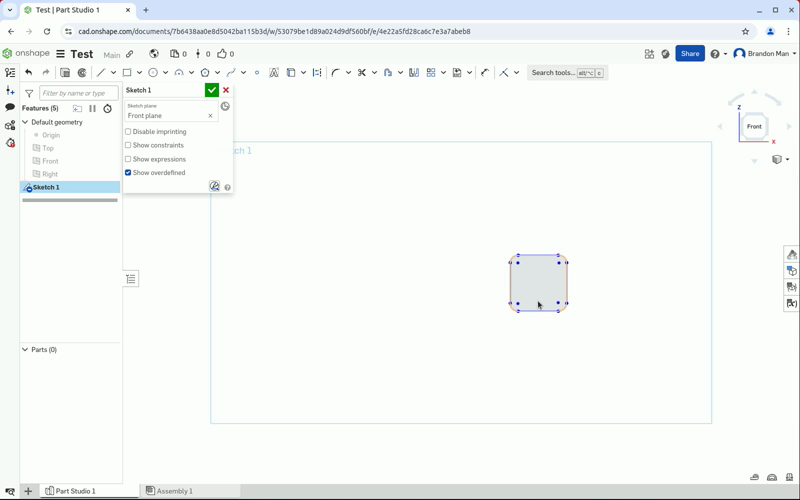
click(538, 300)
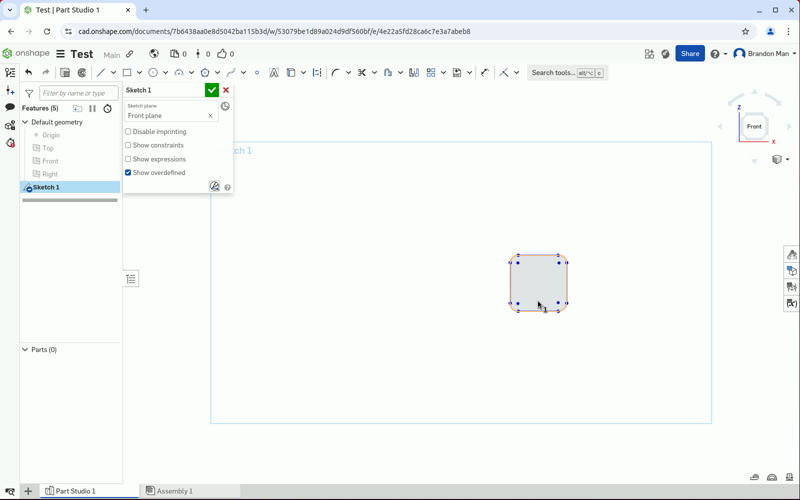
mouse_move(73, 352)
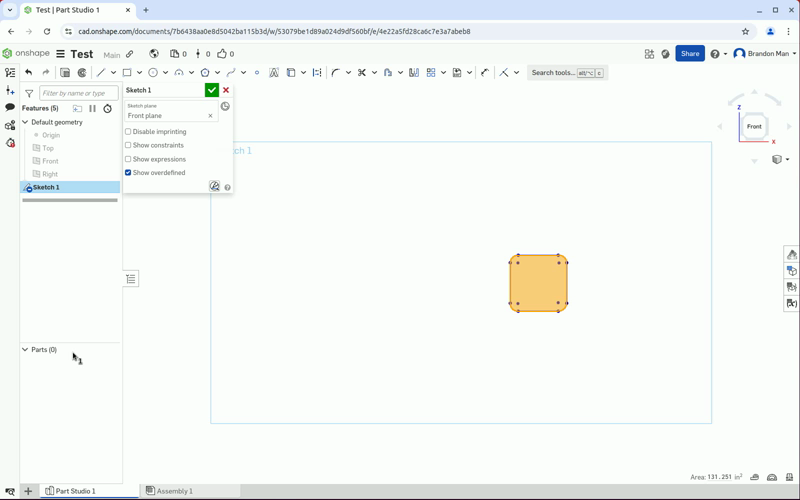
key(shift+y)
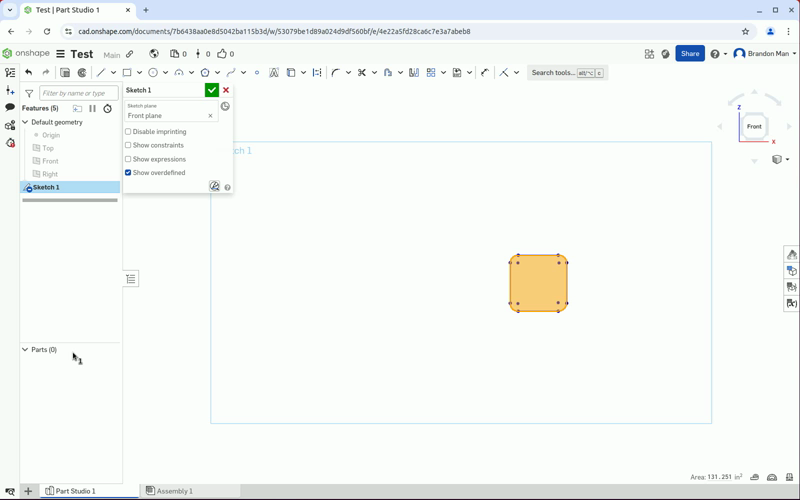
key(shift+e)
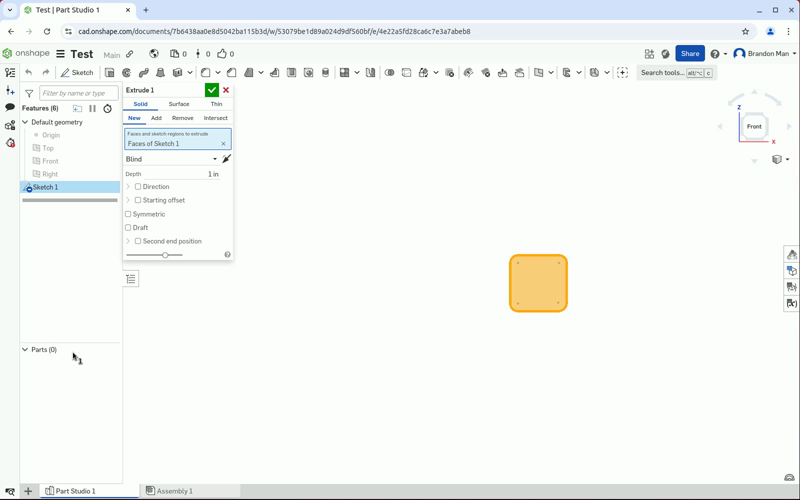
mouse_move(143, 106)
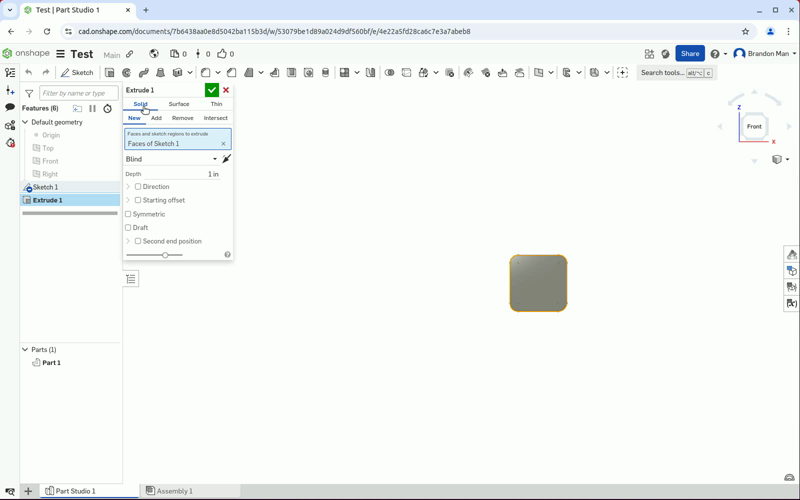
click(143, 106)
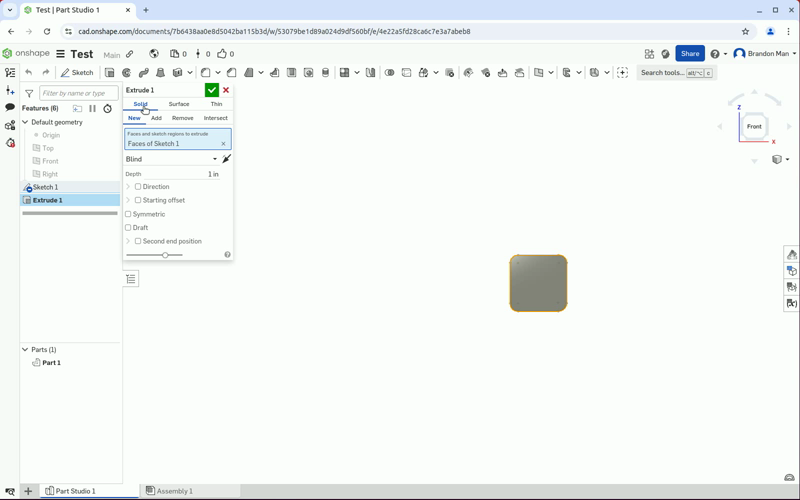
mouse_move(137, 120)
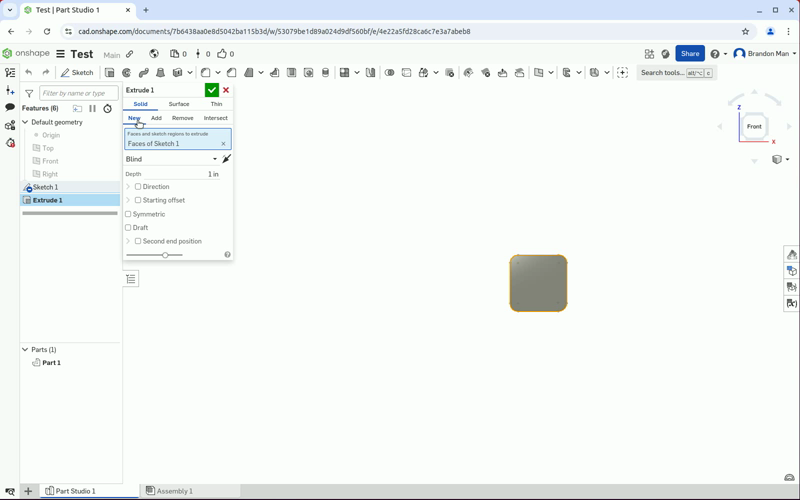
click(137, 120)
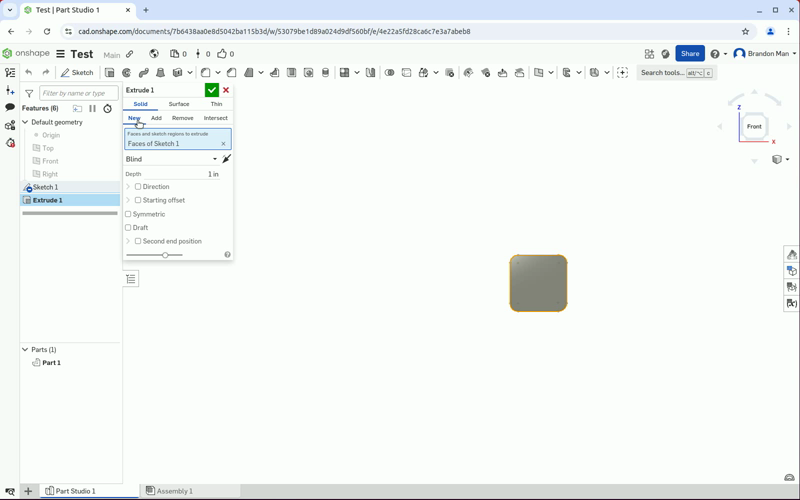
key(tab, 4)
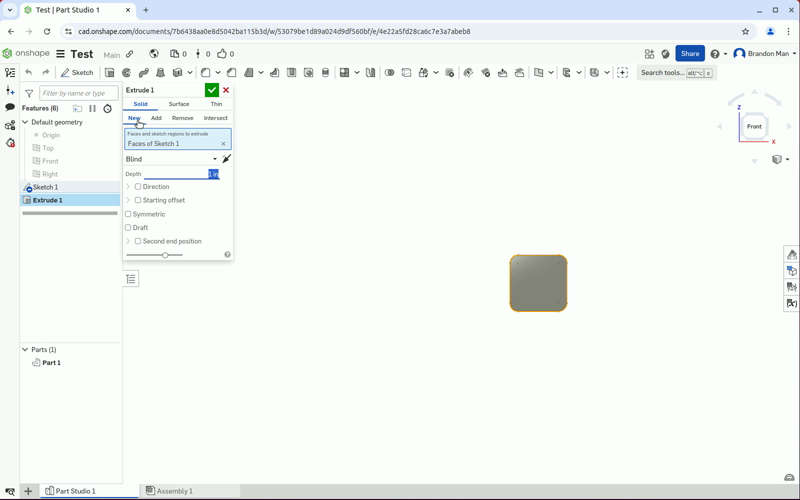
text(13.48)
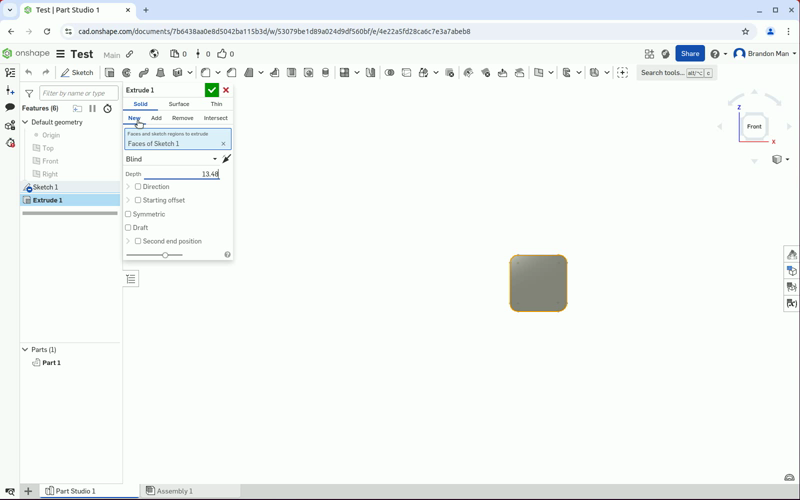
key(tab, 3)
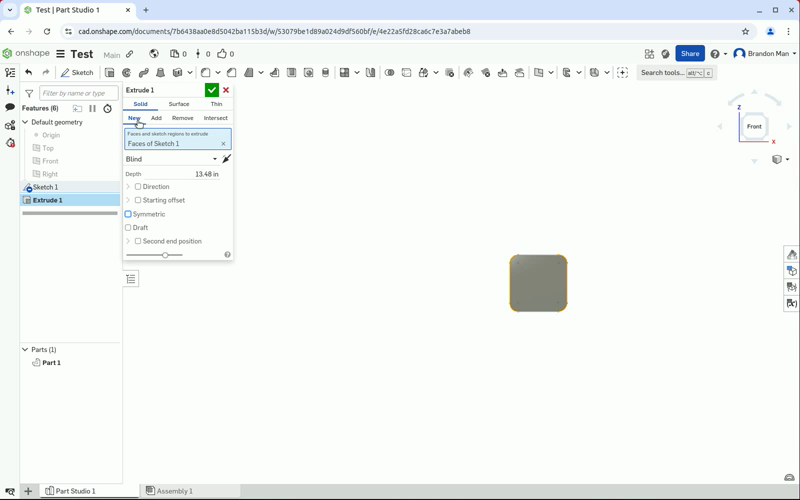
key(space)
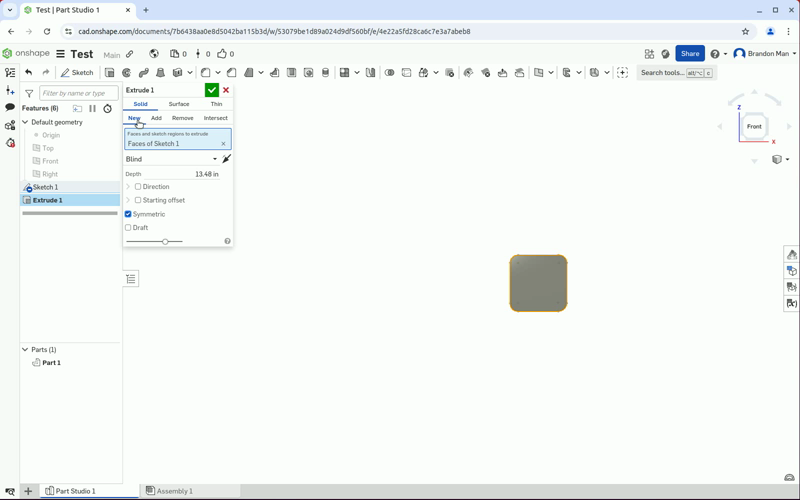
key(enter)
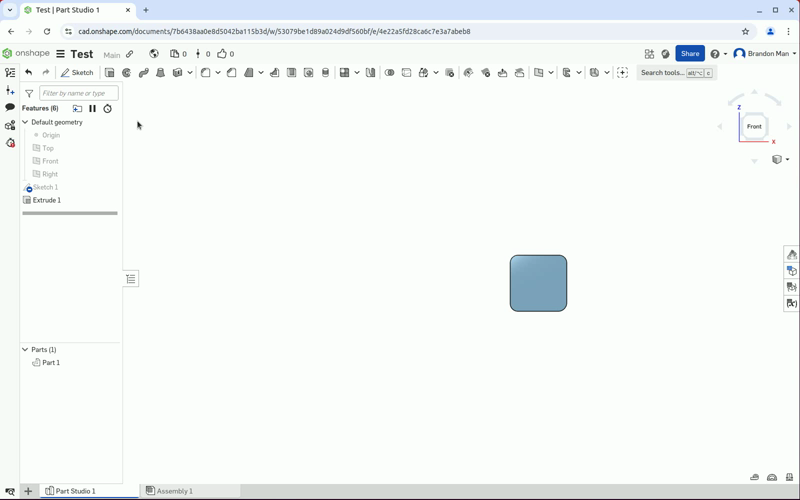
key(shift+h)
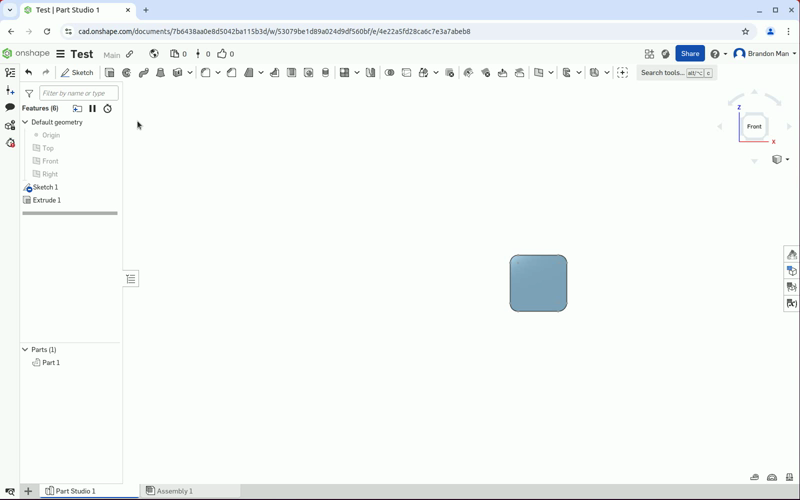
key(shift+h)
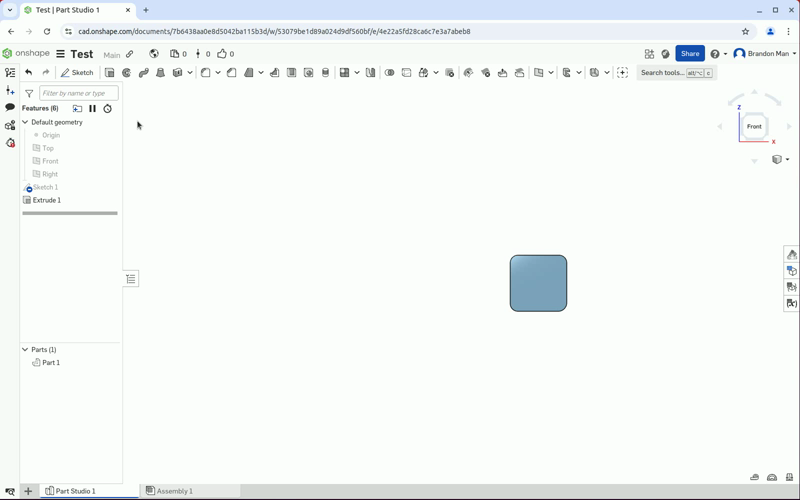
mouse_move(73, 189)
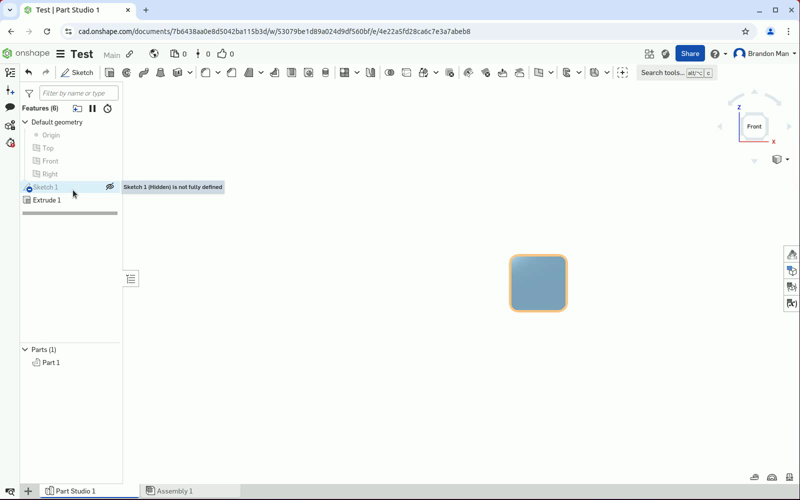
click(73, 189)
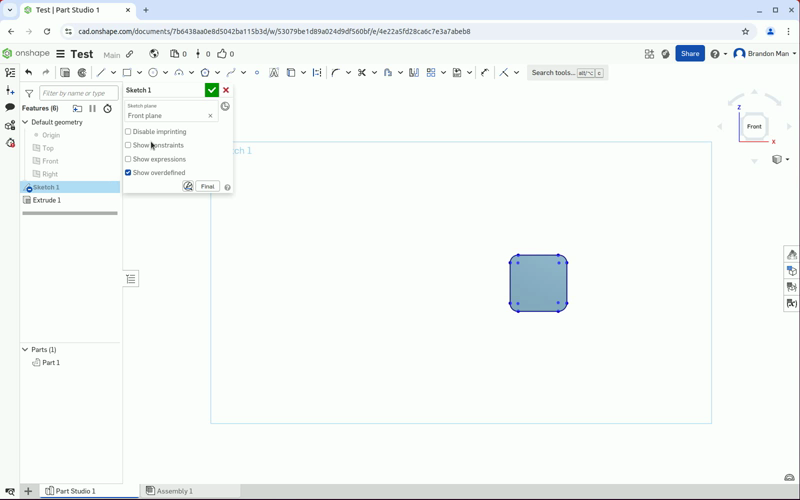
mouse_move(229, 92)
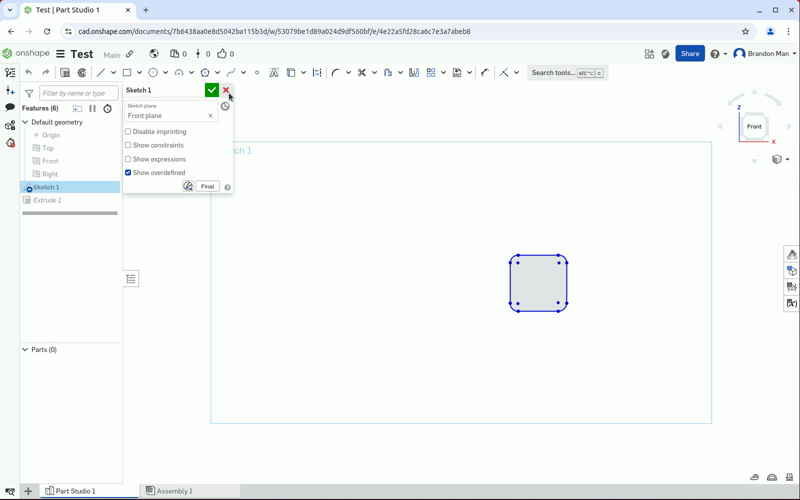
click(229, 92)
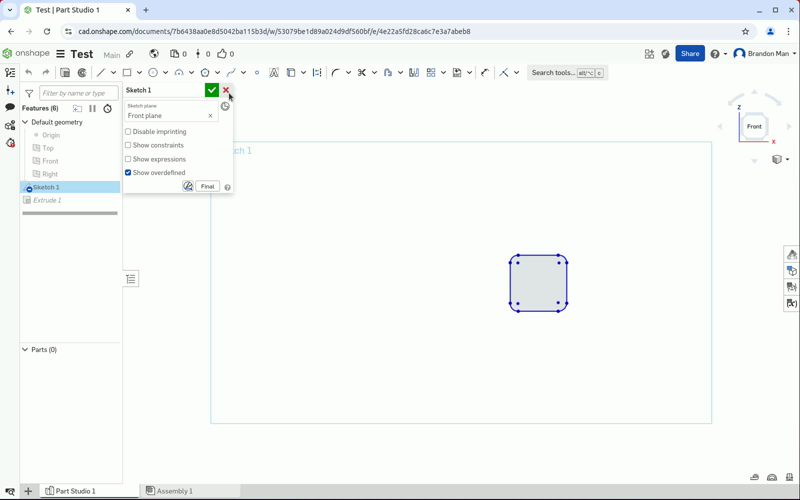
key(shift+s)
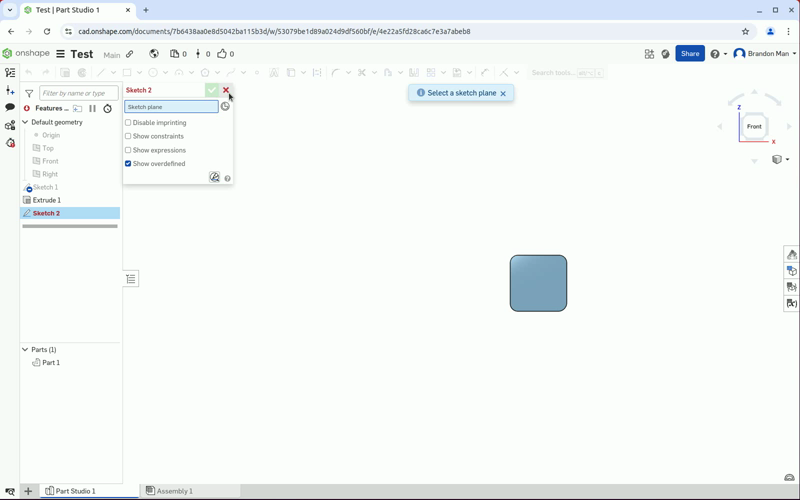
mouse_move(73, 163)
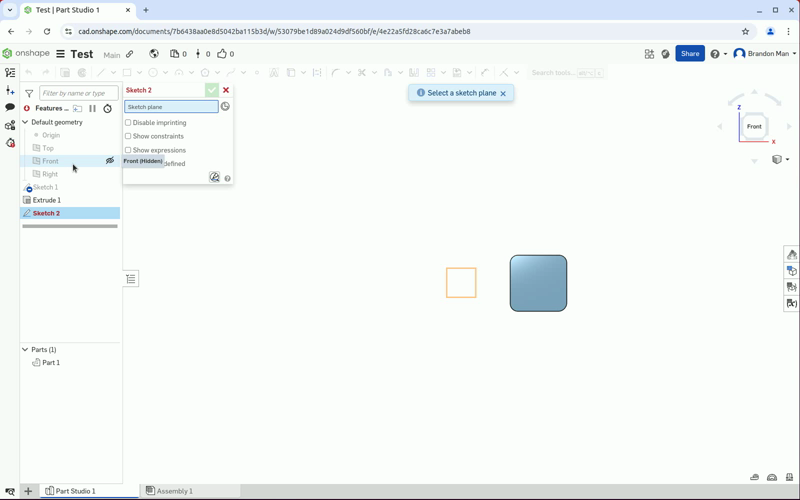
click(73, 163)
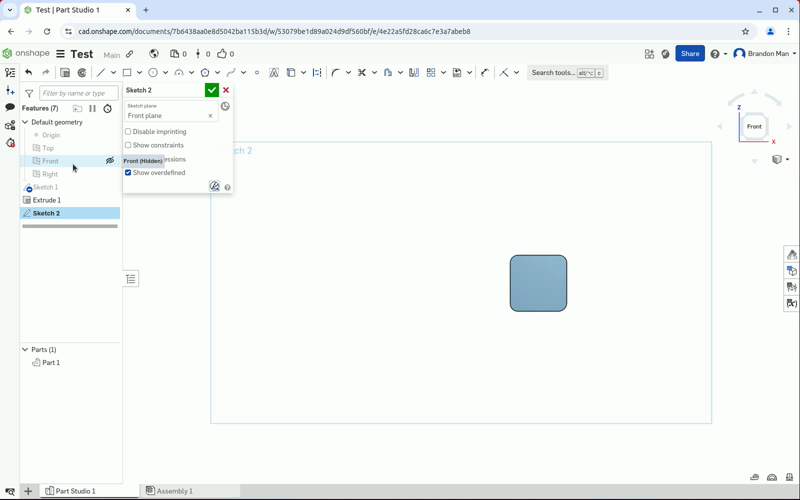
mouse_move(73, 352)
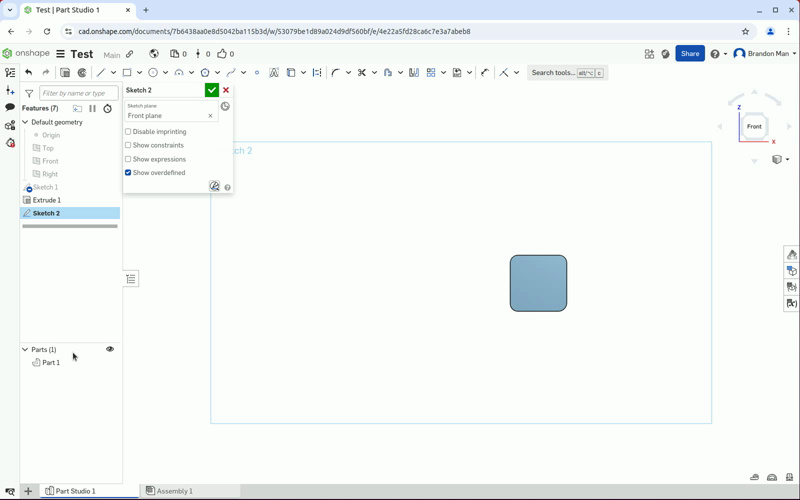
key(y)
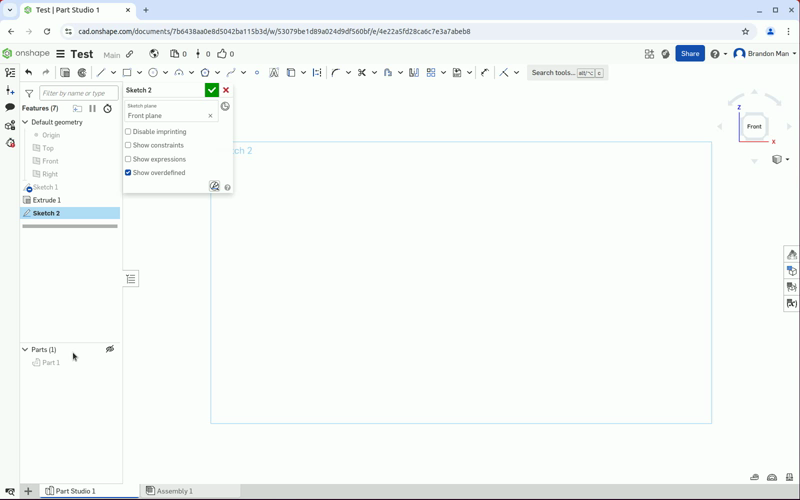
key(a)
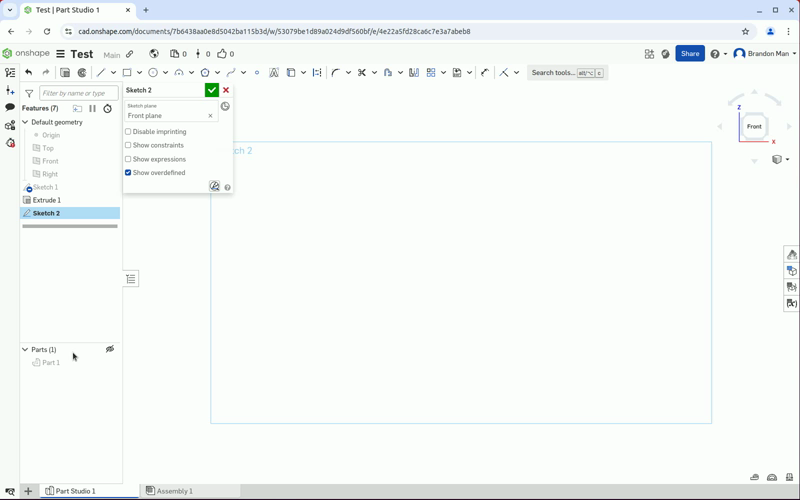
key_down(shift)
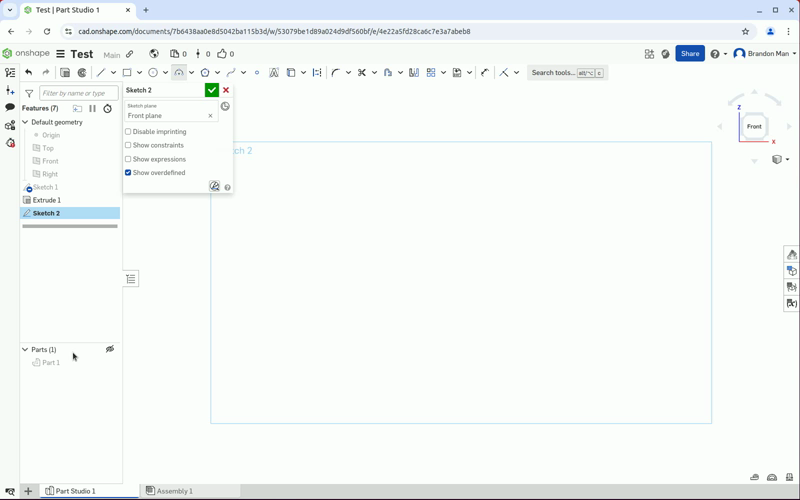
mouse_move(348, 303)
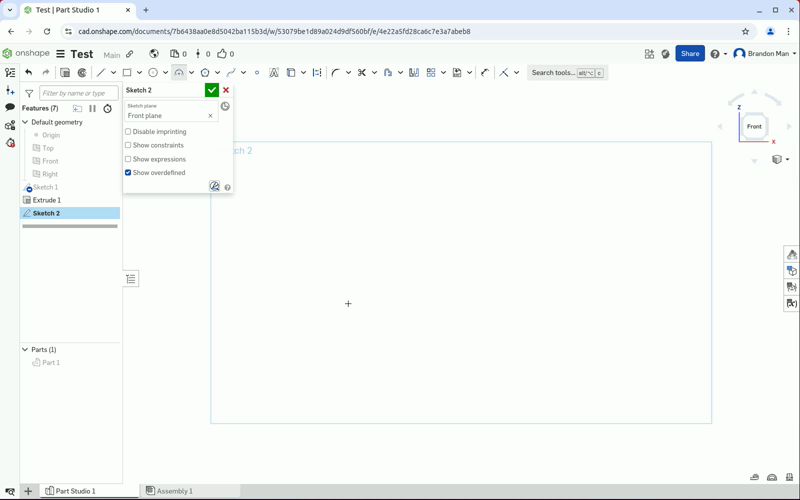
click(348, 303)
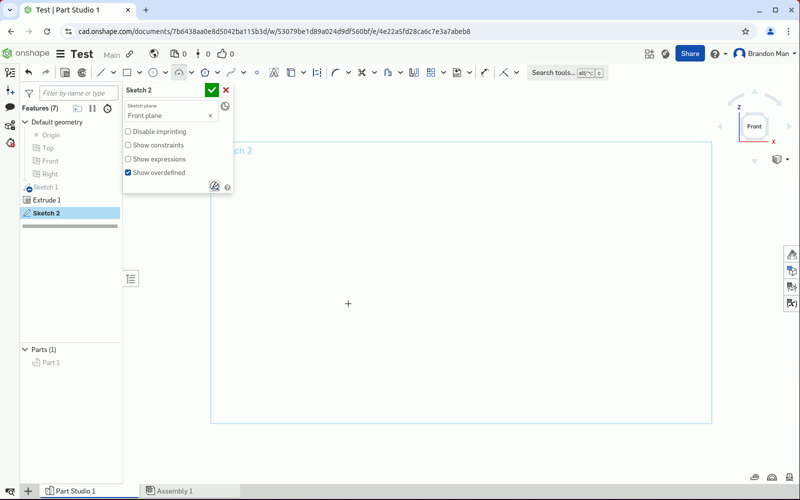
key_up(shift)
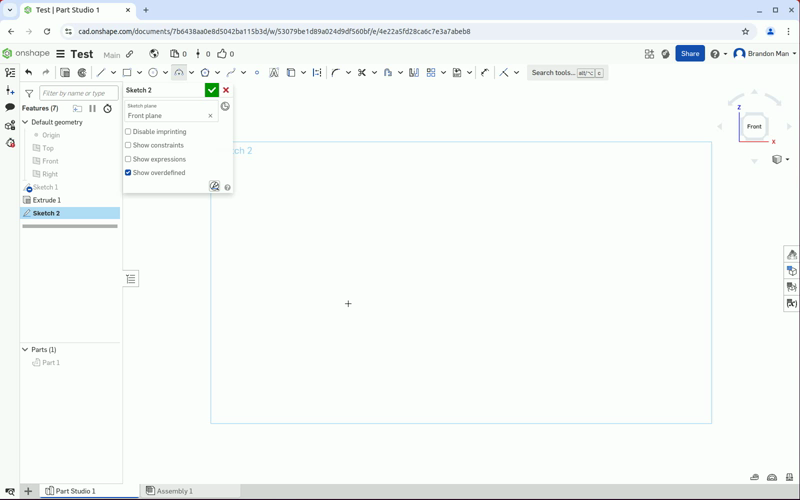
key_down(shift)
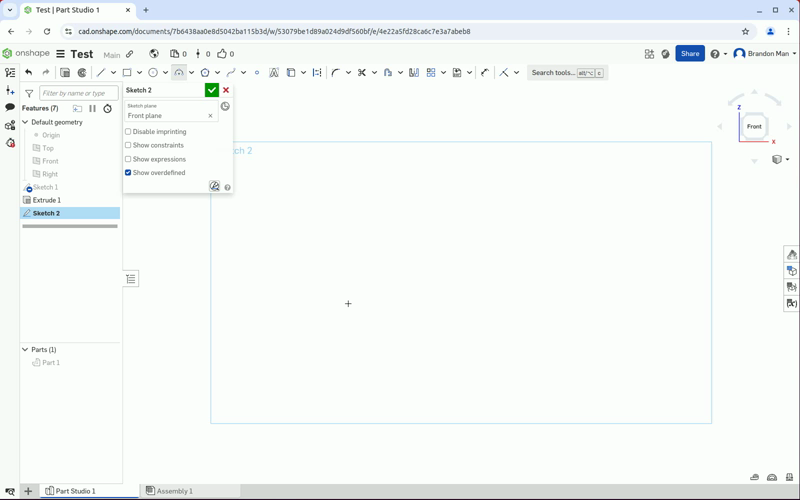
mouse_move(356, 311)
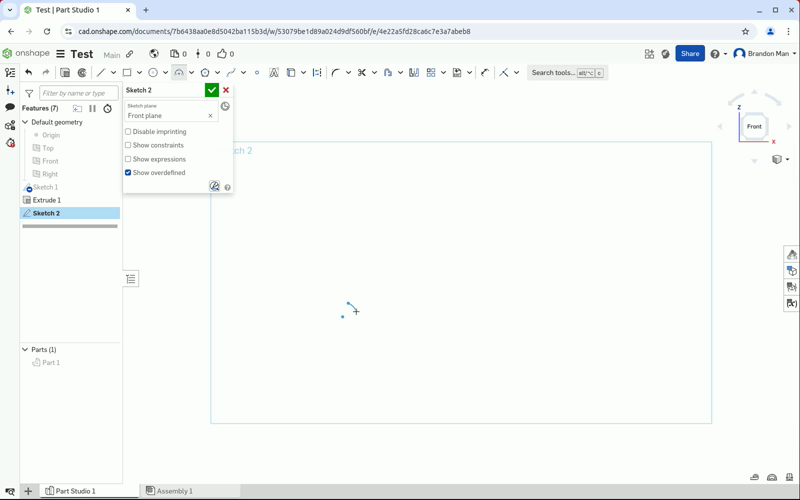
click(356, 311)
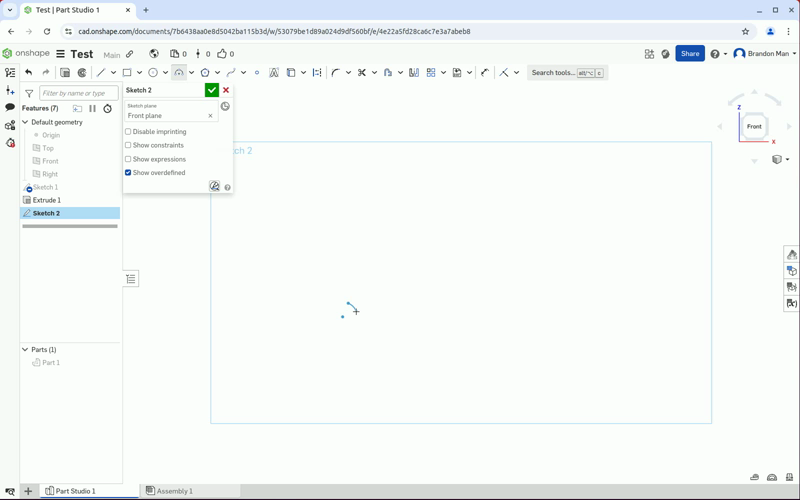
mouse_move(350, 308)
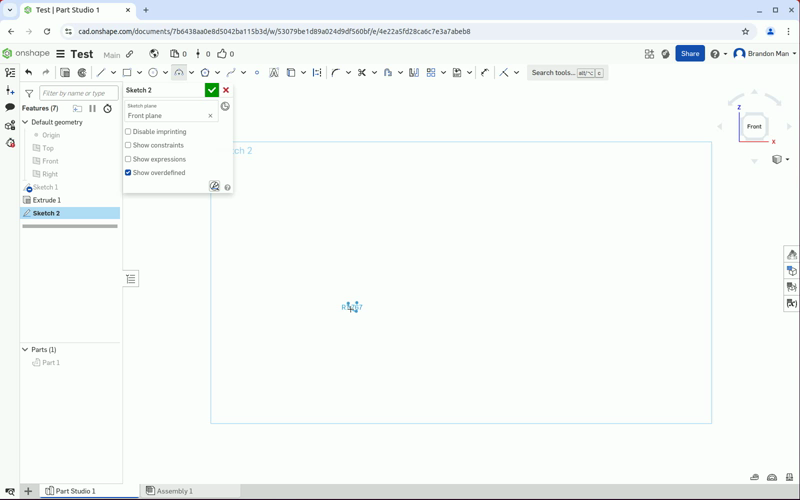
click(350, 308)
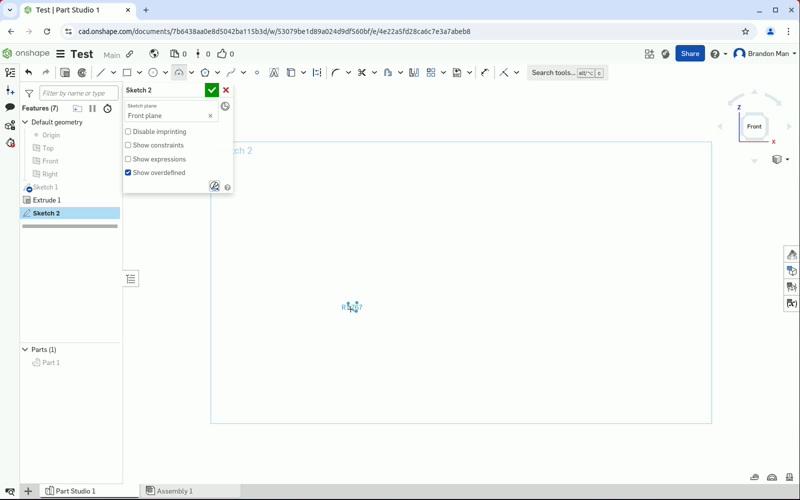
key_up(shift)
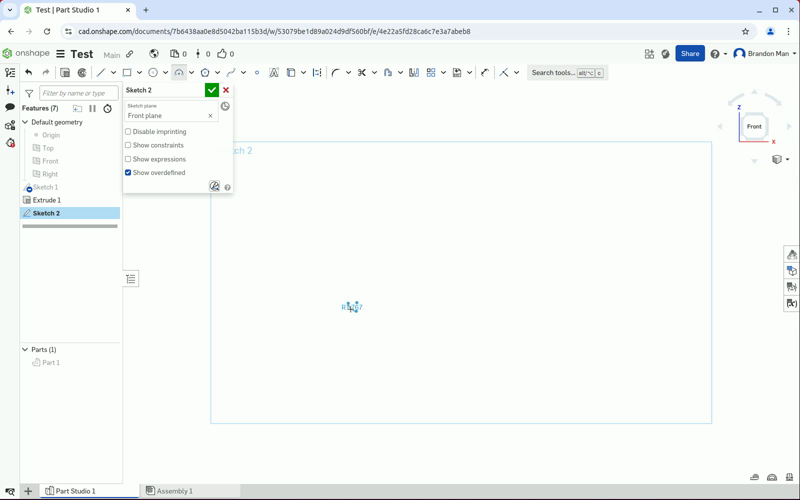
key(esc)
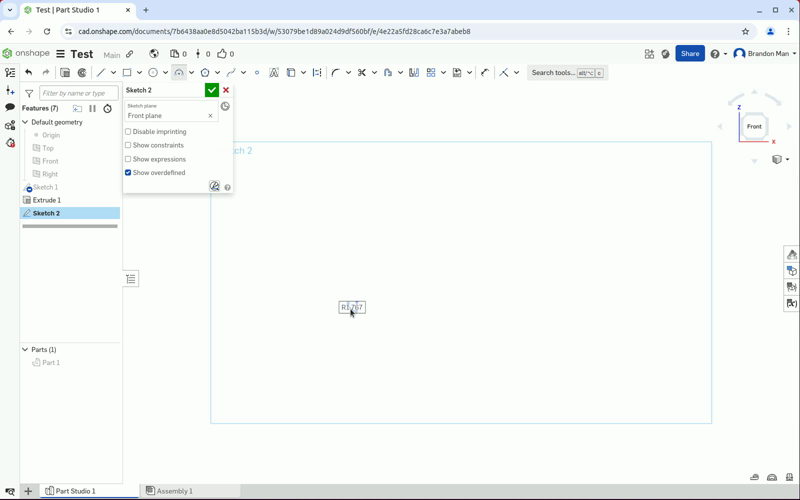
key(l)
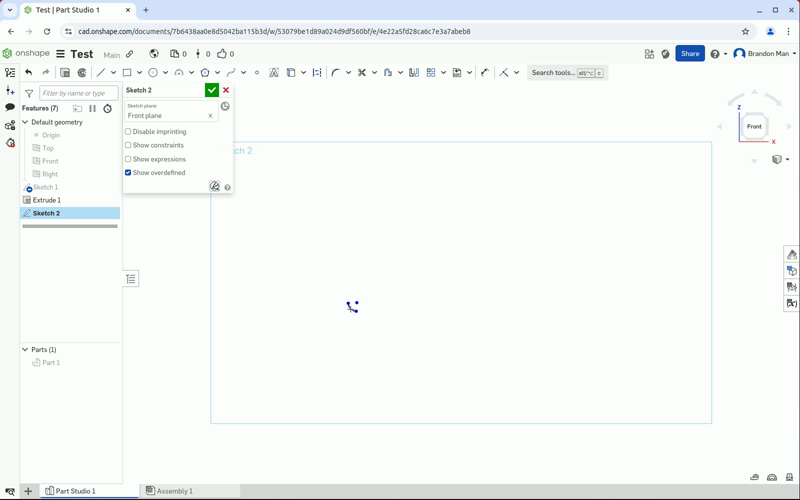
mouse_move(356, 311)
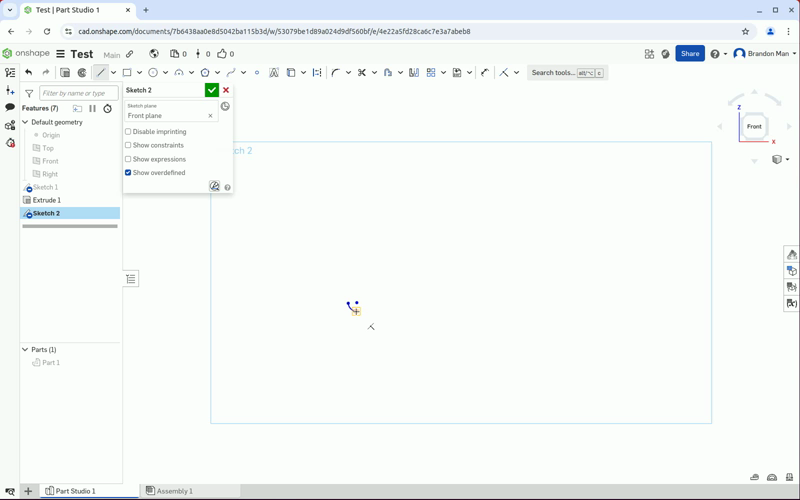
click(356, 311)
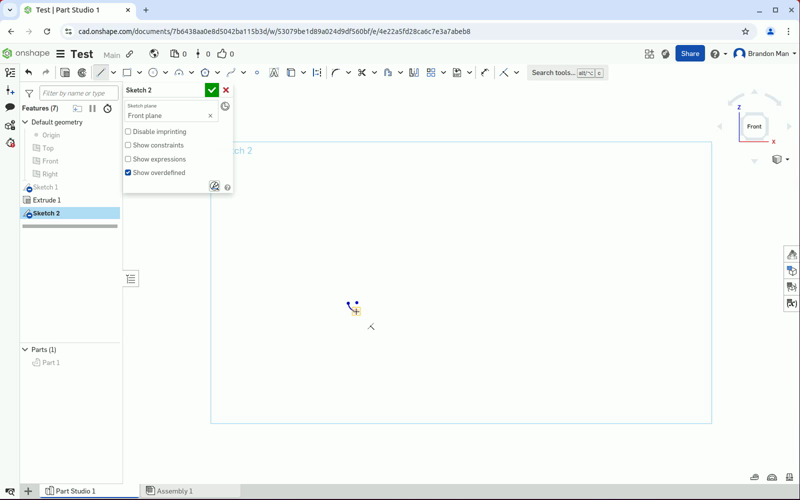
key_down(shift)
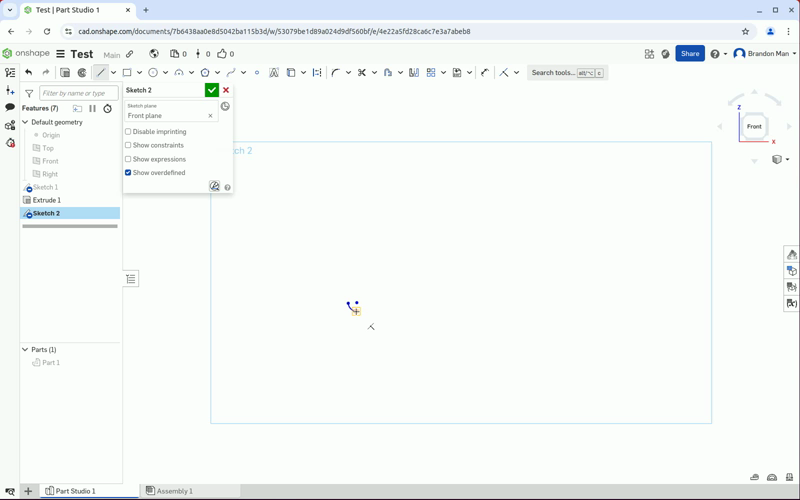
mouse_move(386, 311)
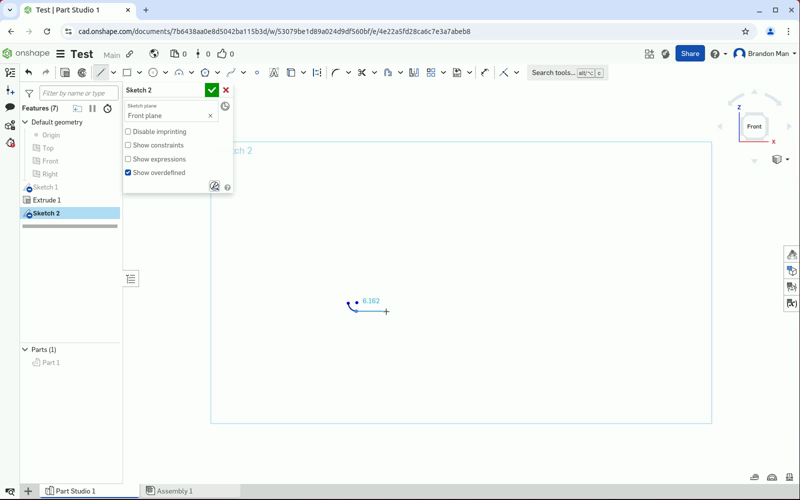
mouse_move(404, 311)
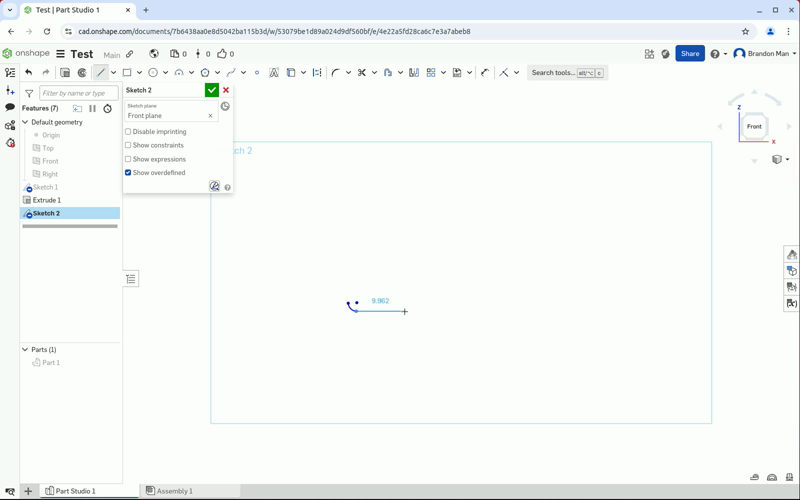
click(404, 311)
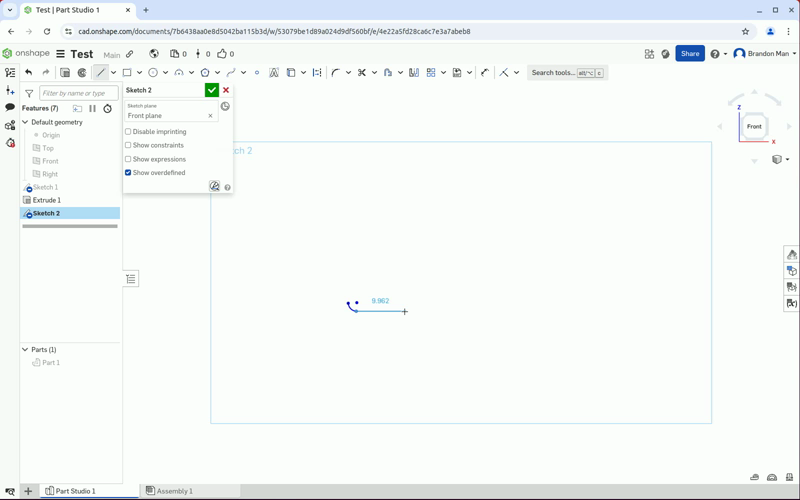
key_up(shift)
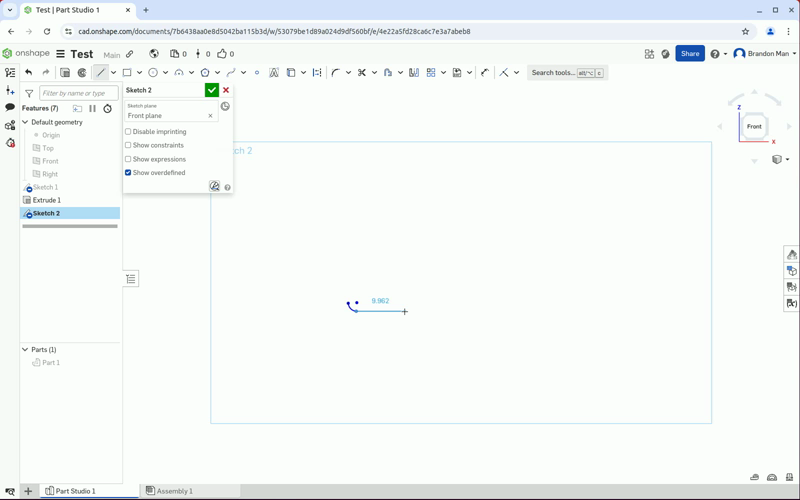
key(esc)
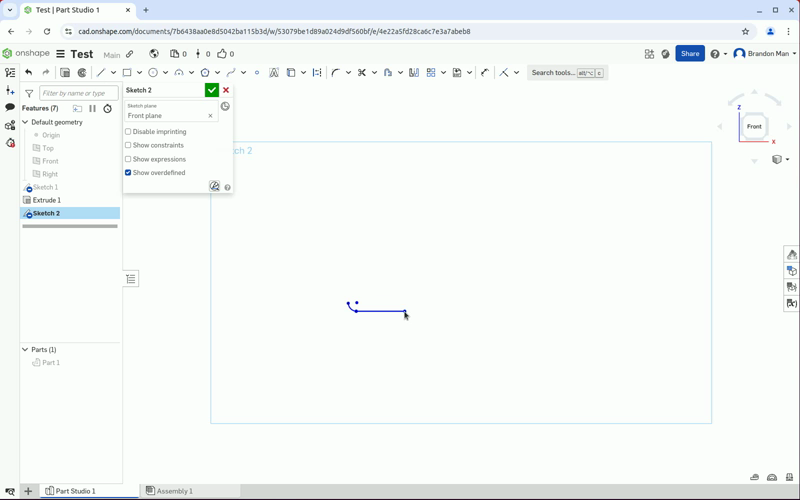
key(a)
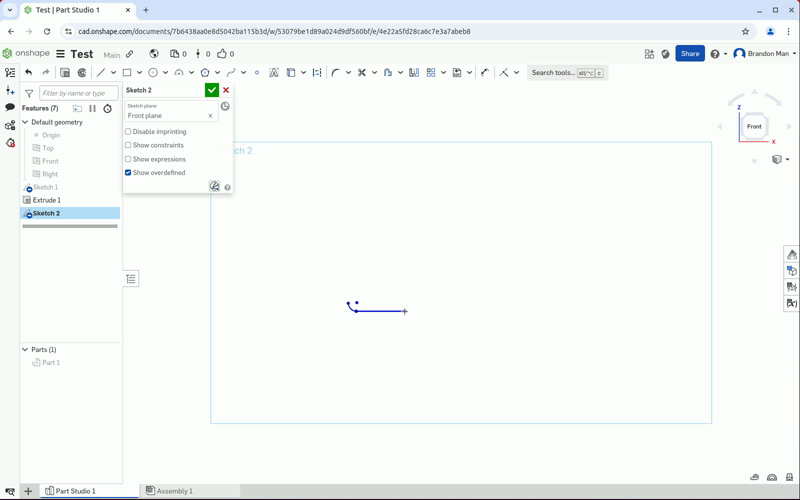
mouse_move(404, 311)
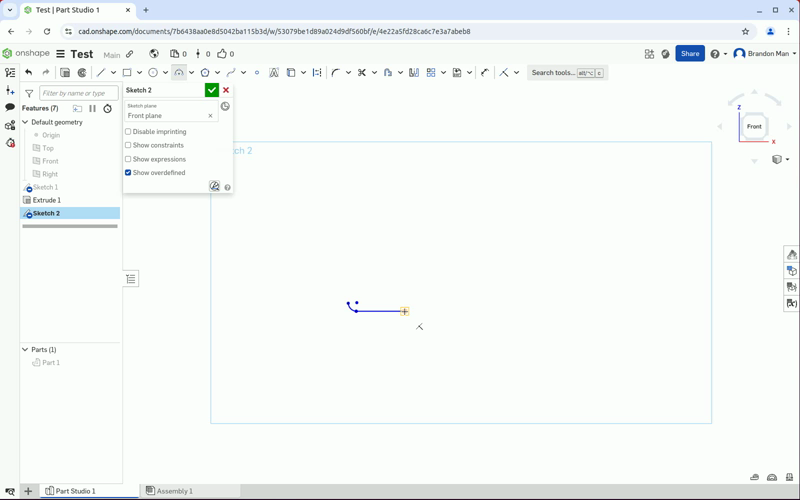
click(404, 311)
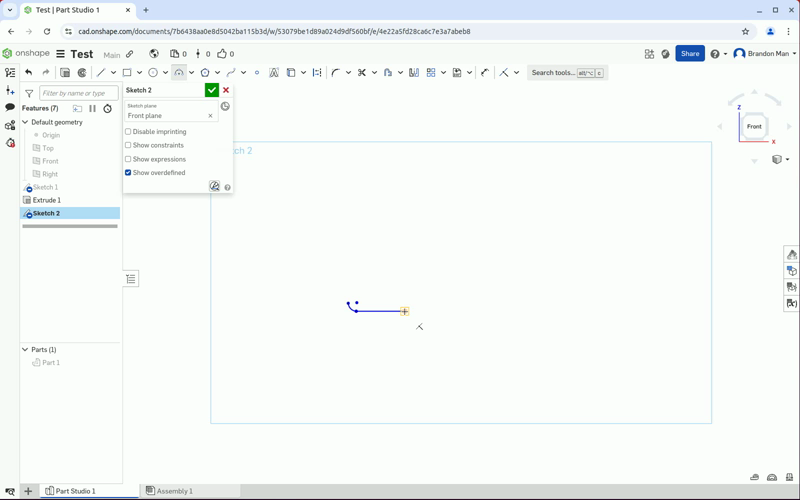
key_down(shift)
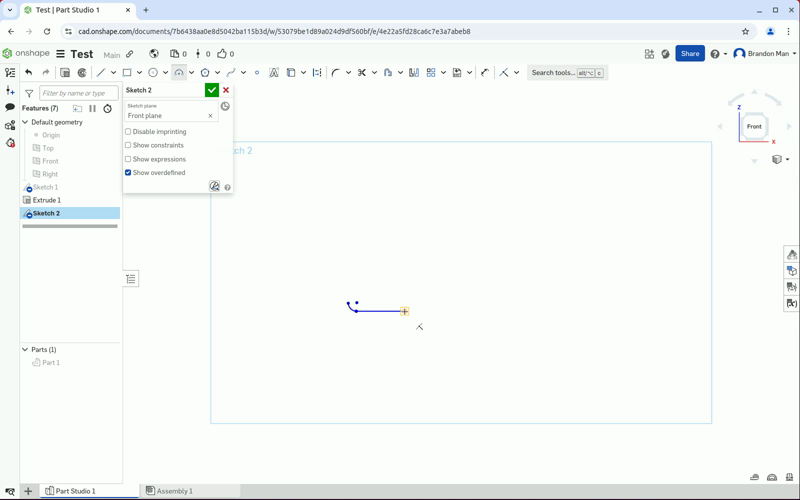
mouse_move(413, 303)
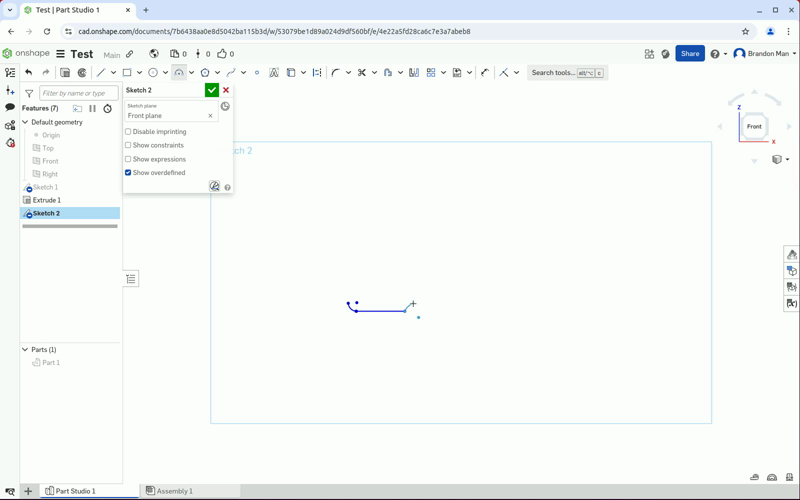
click(413, 303)
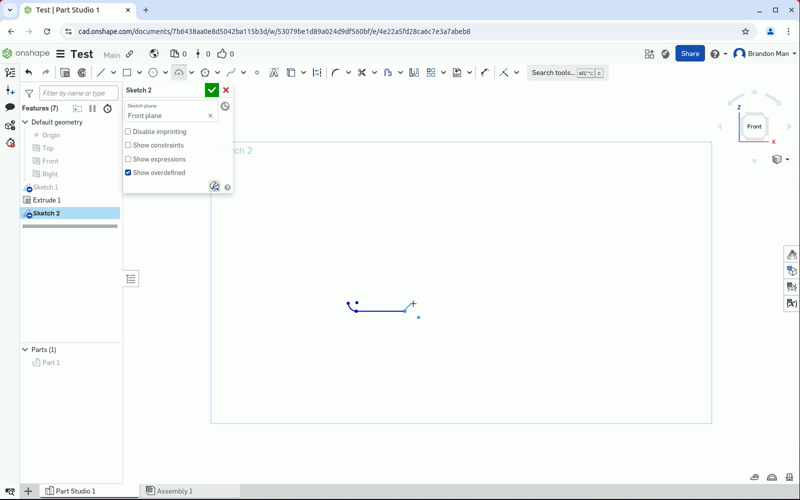
mouse_move(410, 308)
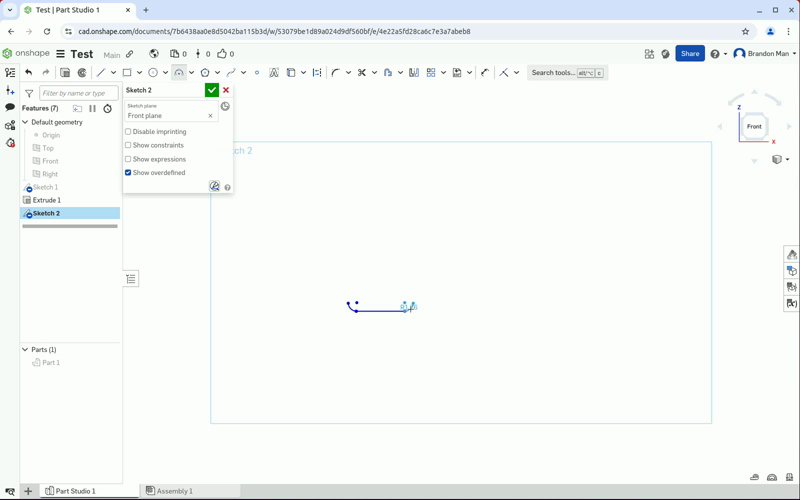
click(410, 308)
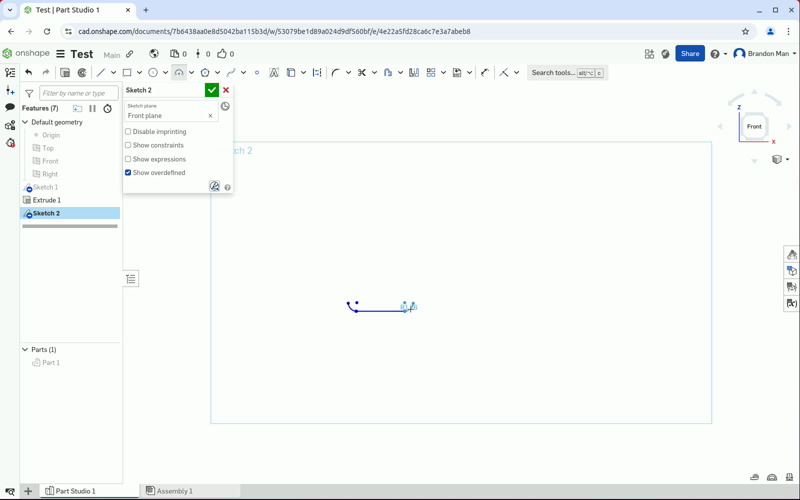
key_up(shift)
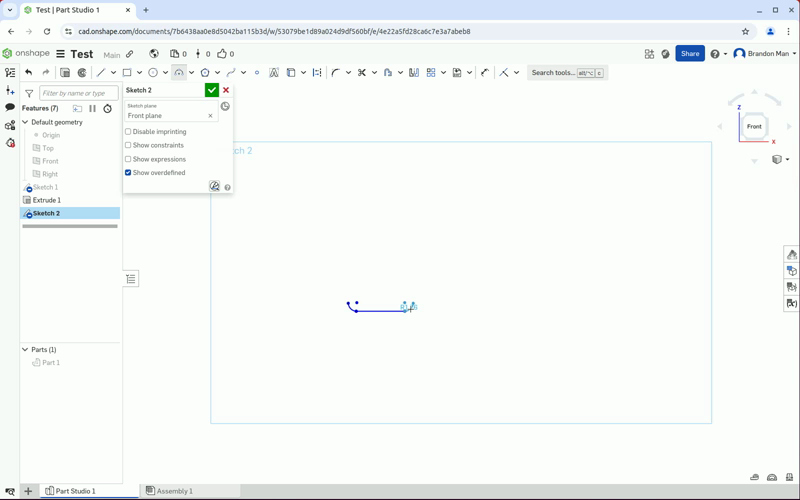
key(esc)
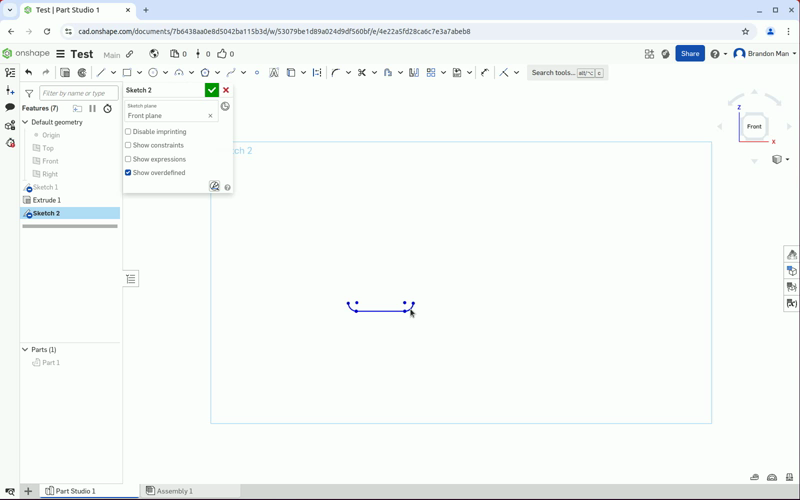
key(l)
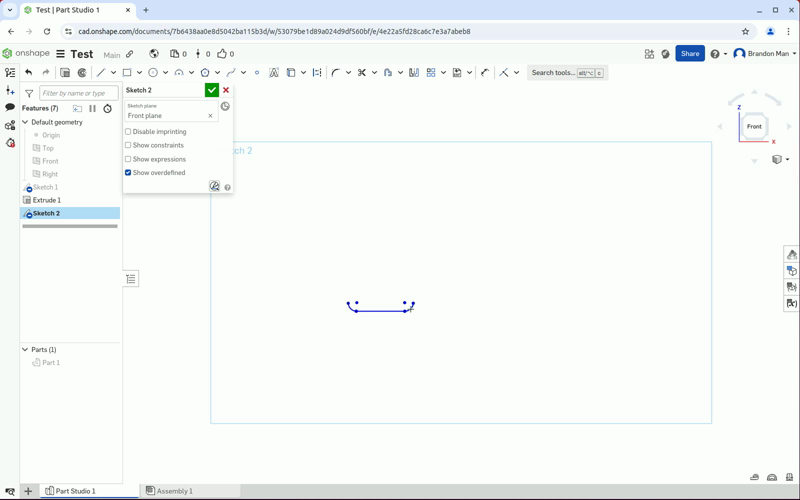
mouse_move(413, 303)
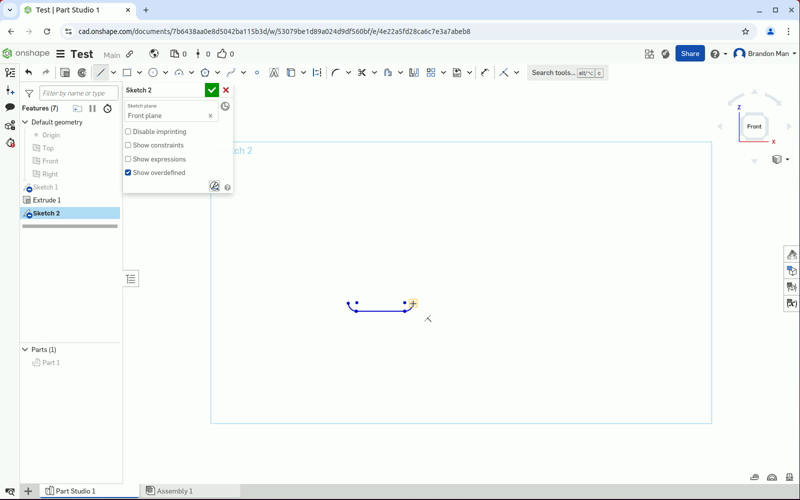
click(413, 303)
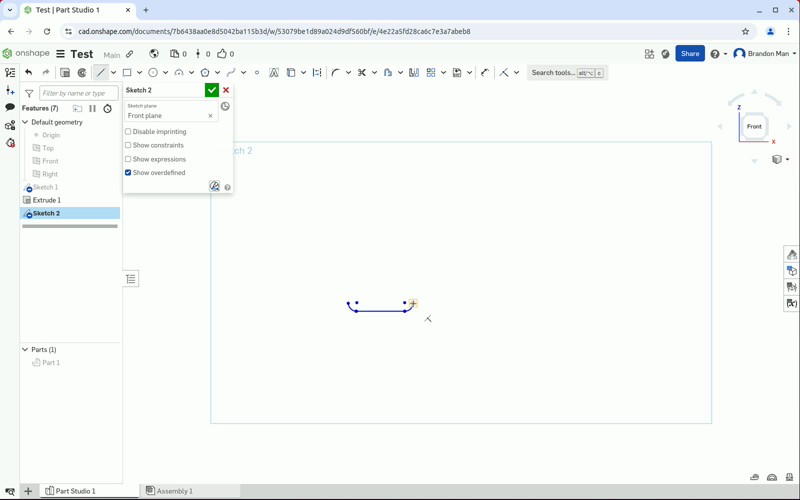
key_down(shift)
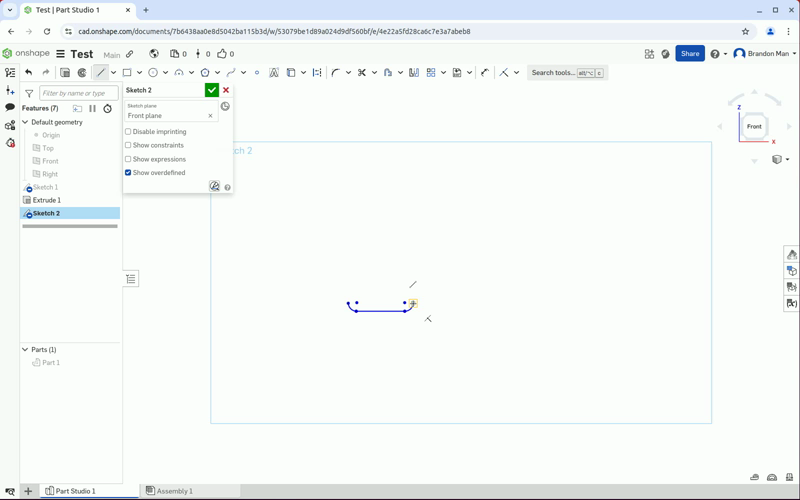
mouse_move(443, 303)
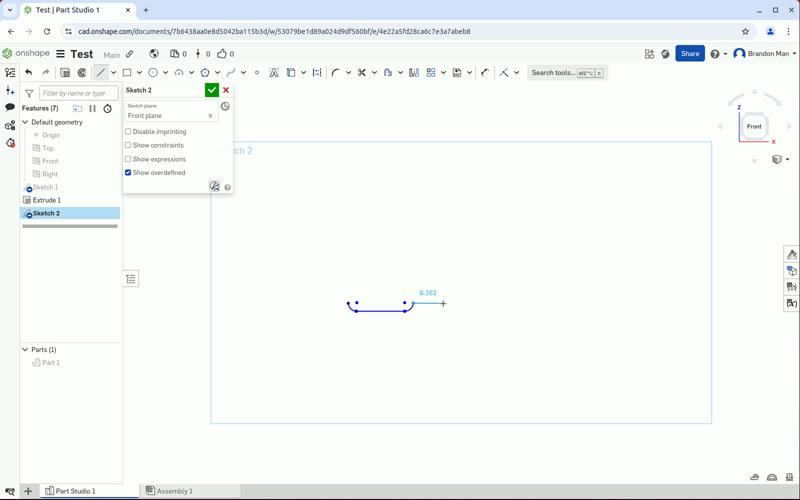
mouse_move(413, 296)
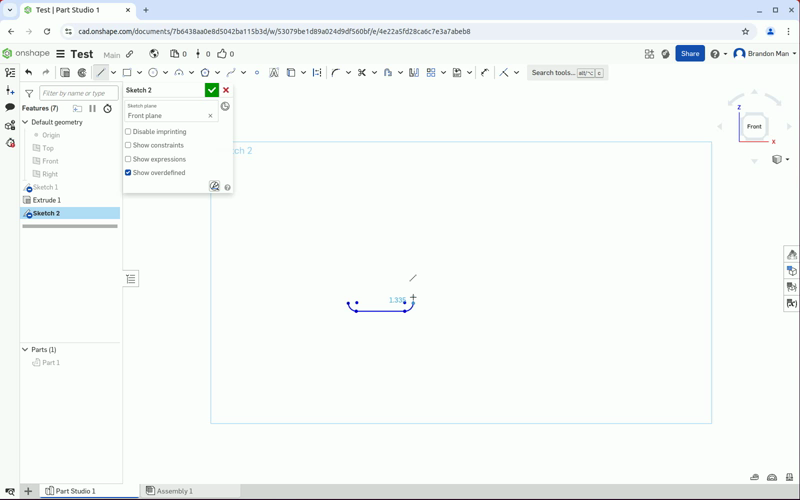
scroll(6)
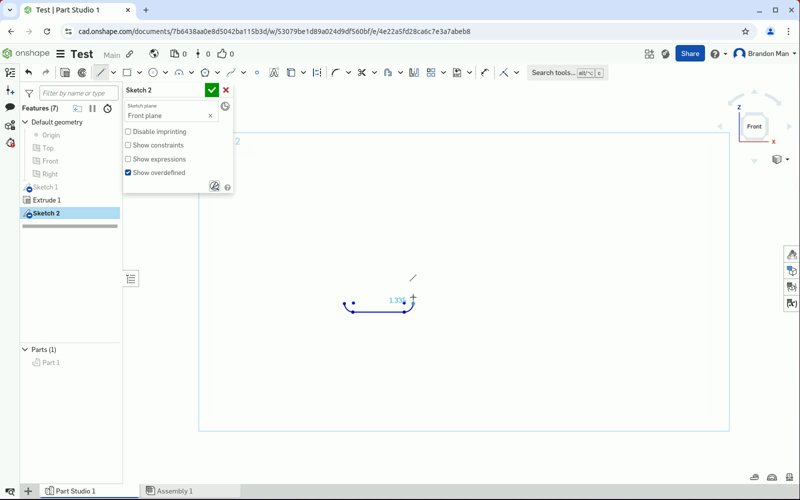
scroll(6)
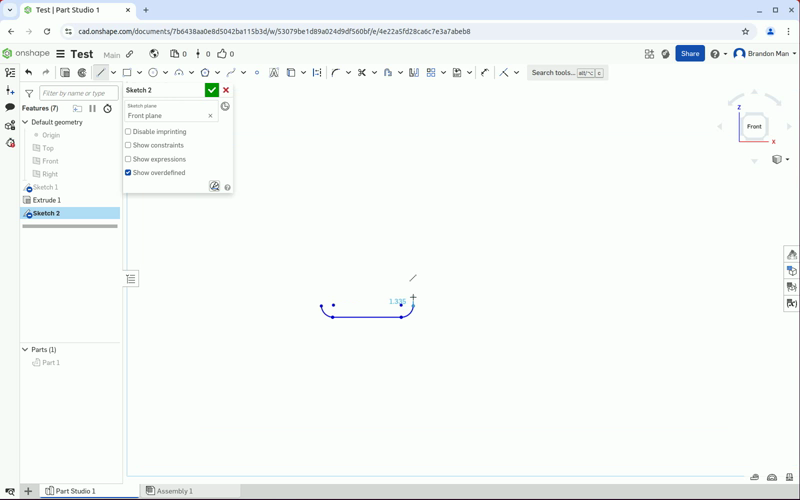
scroll(6)
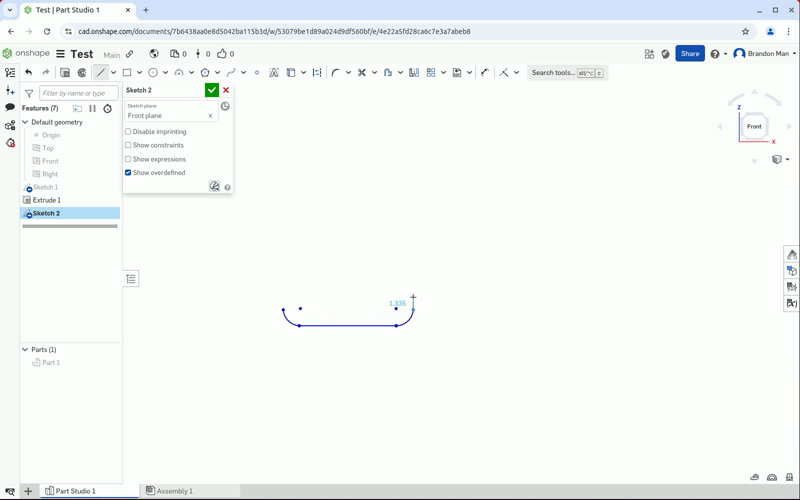
scroll(6)
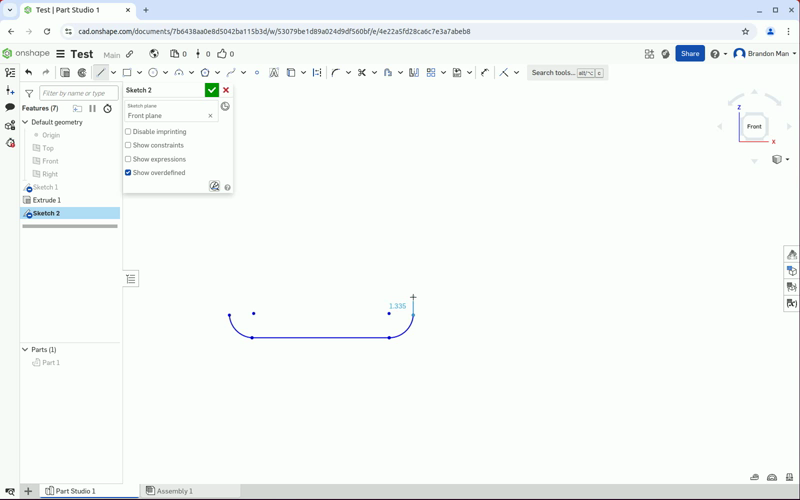
scroll(6)
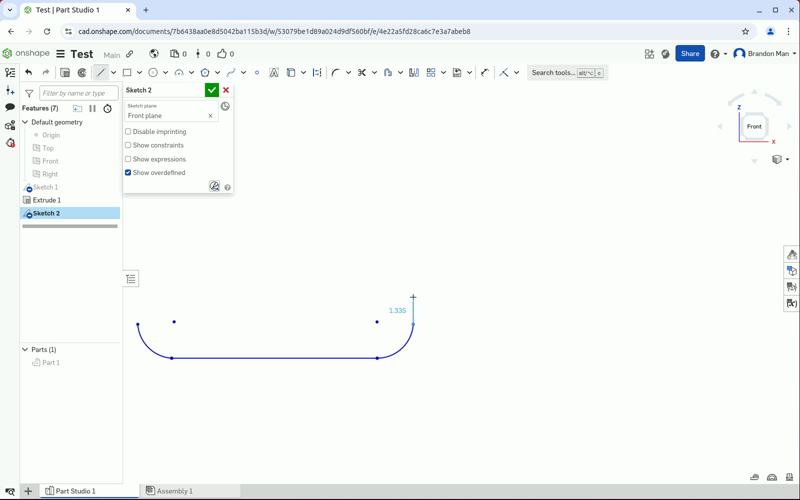
scroll(6)
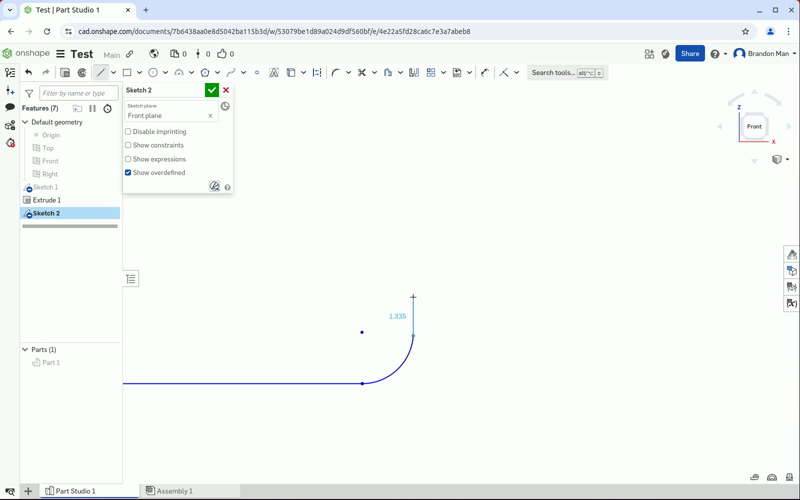
scroll(6)
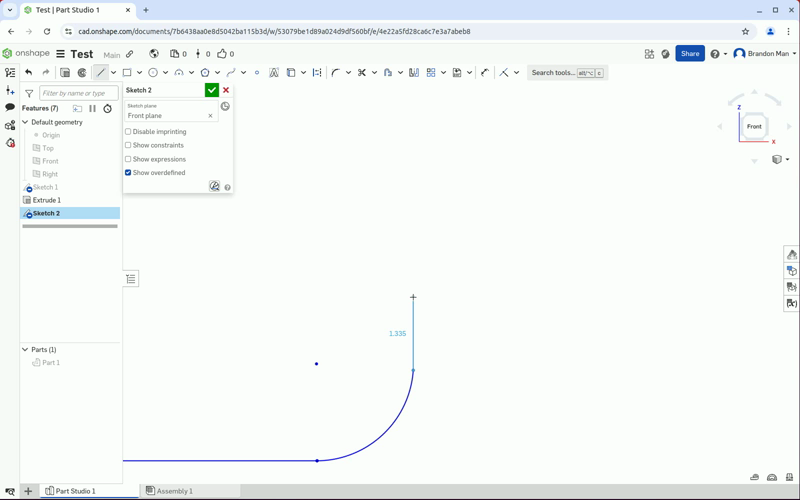
click(413, 296)
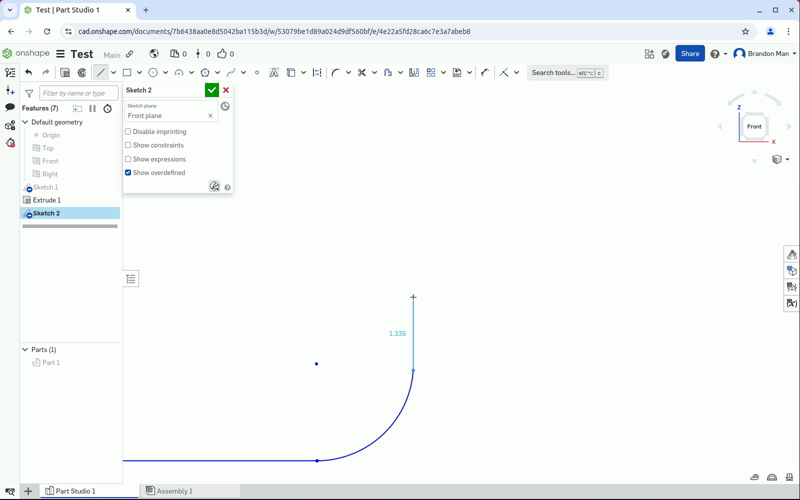
scroll(-6)
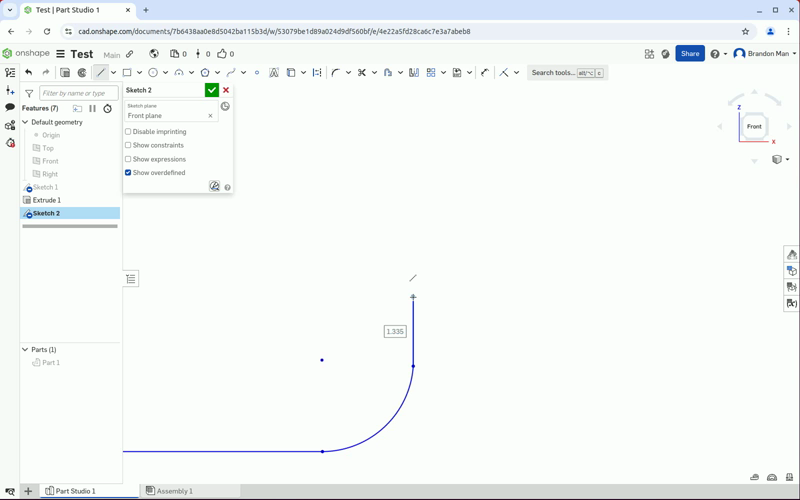
scroll(-6)
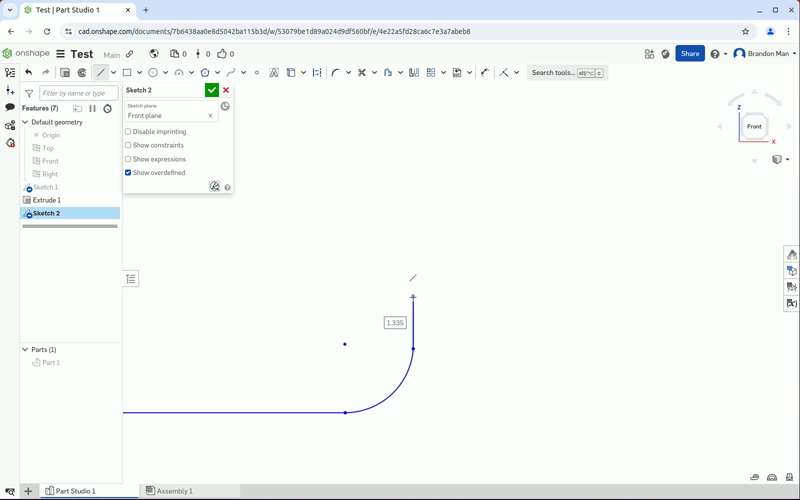
scroll(-6)
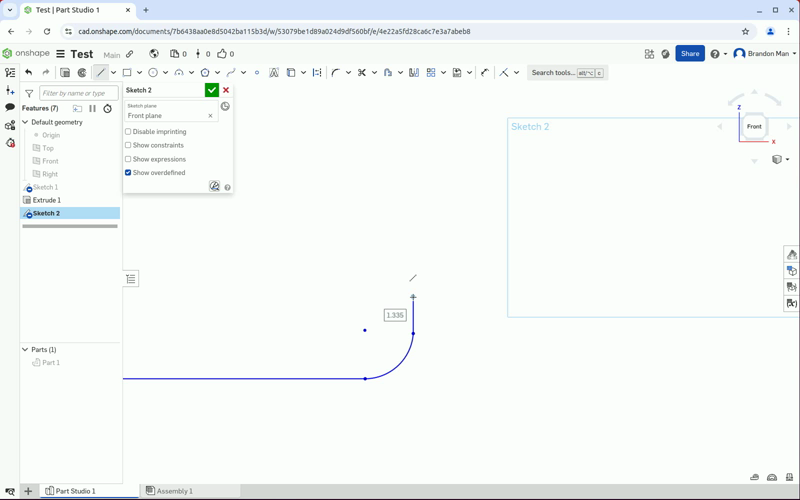
scroll(-6)
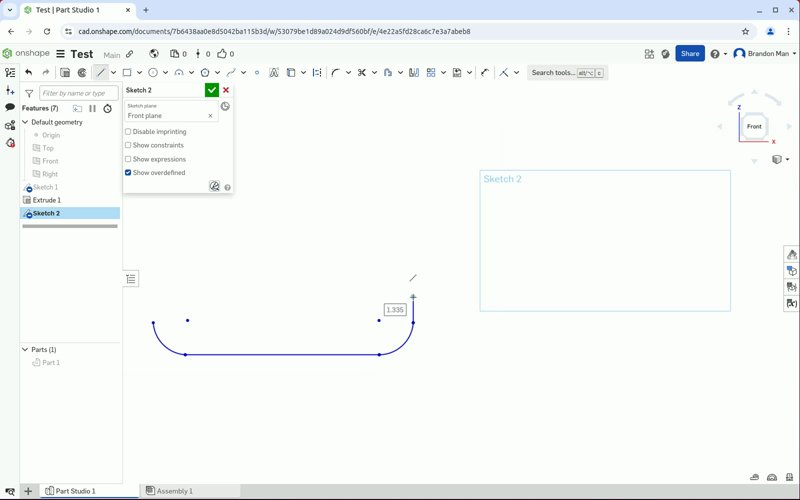
scroll(-6)
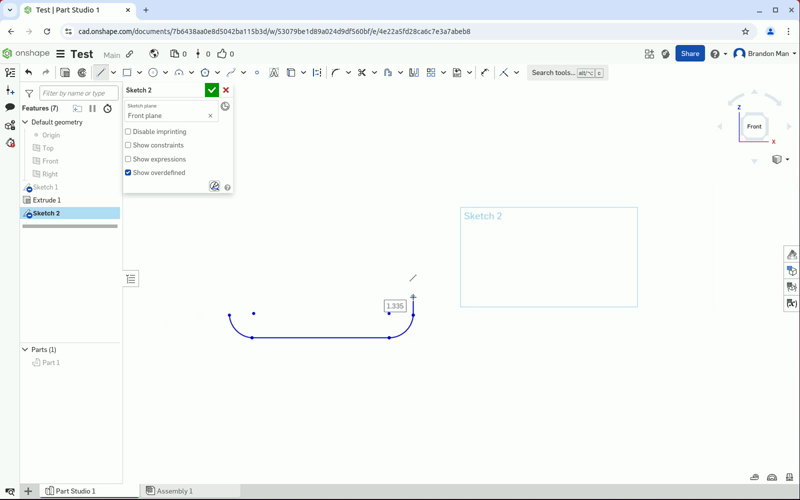
scroll(-6)
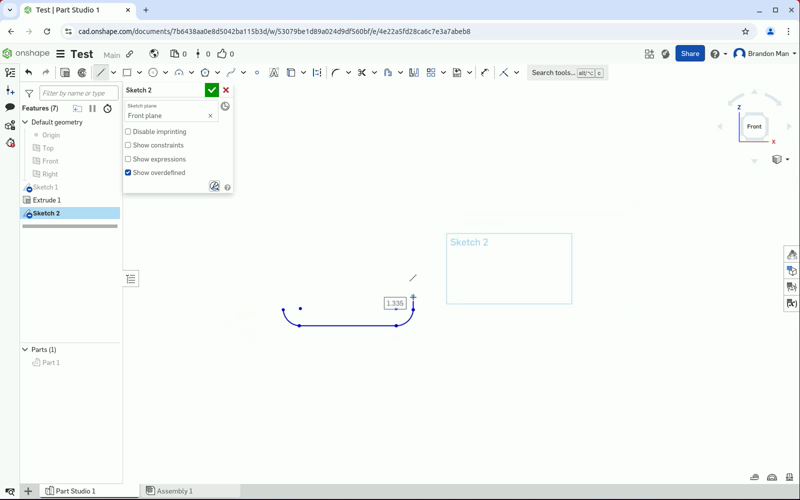
scroll(-6)
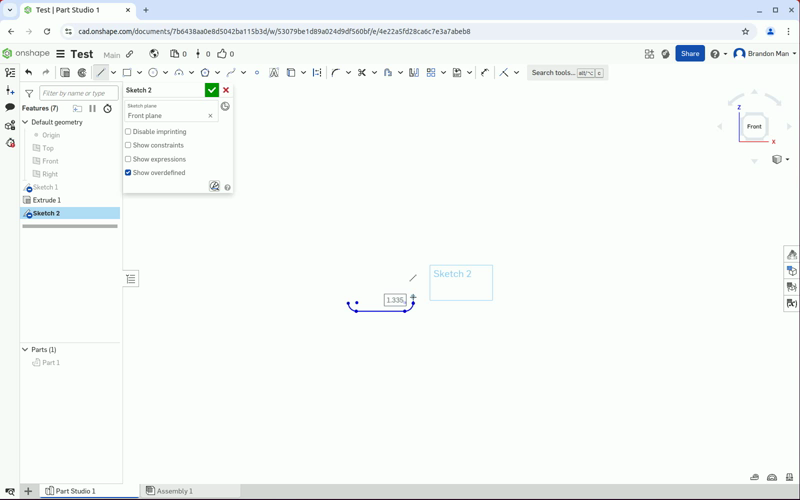
key_up(shift)
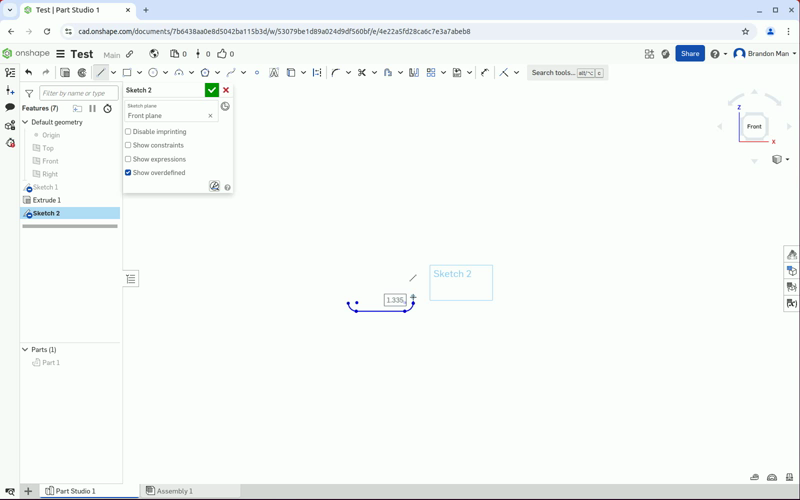
key_down(shift)
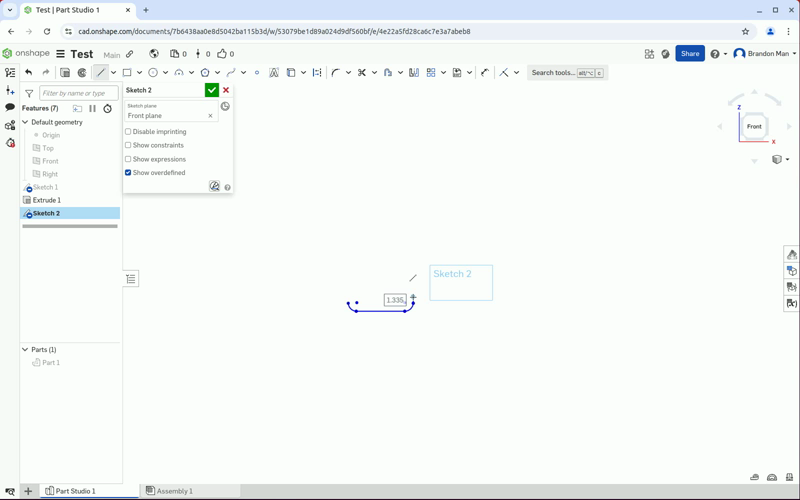
mouse_move(443, 296)
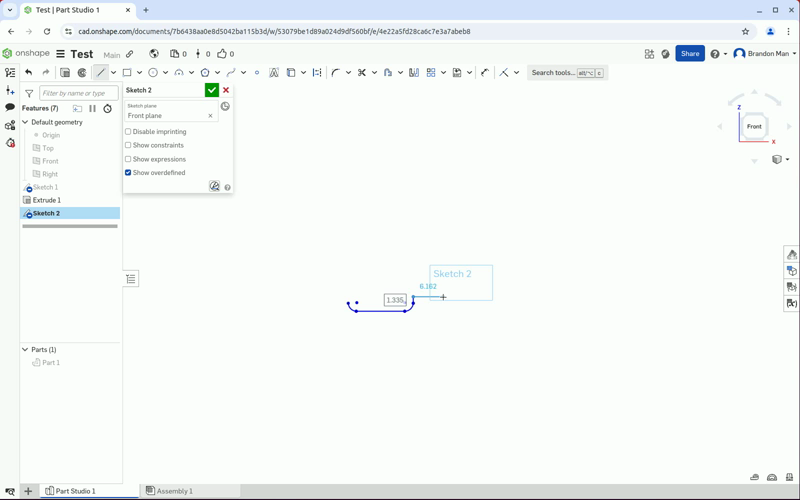
mouse_move(411, 296)
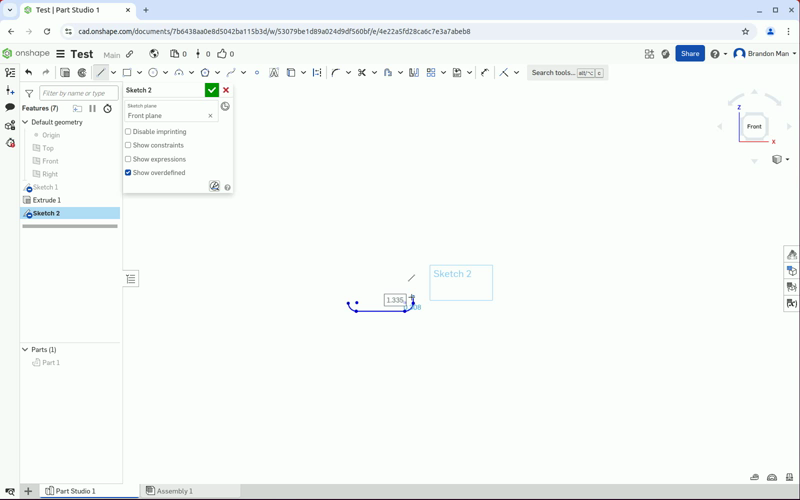
scroll(6)
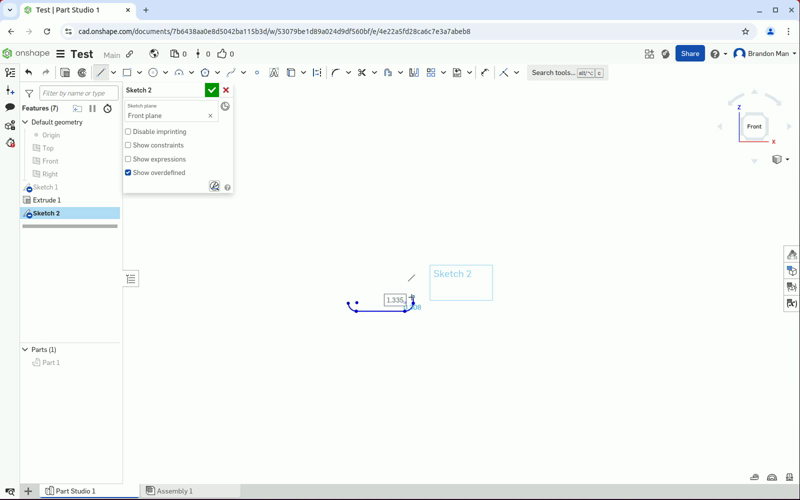
scroll(6)
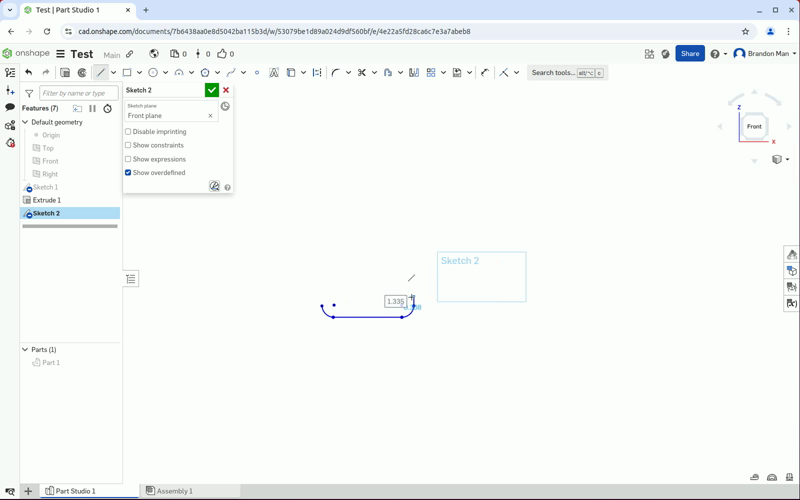
scroll(6)
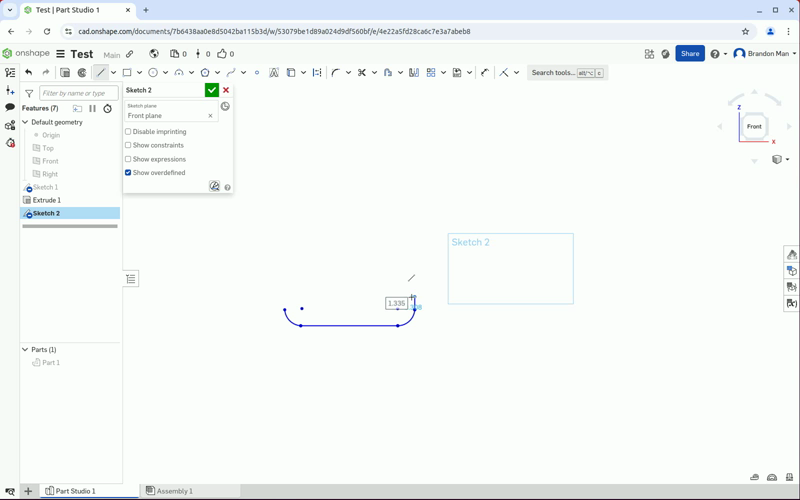
scroll(6)
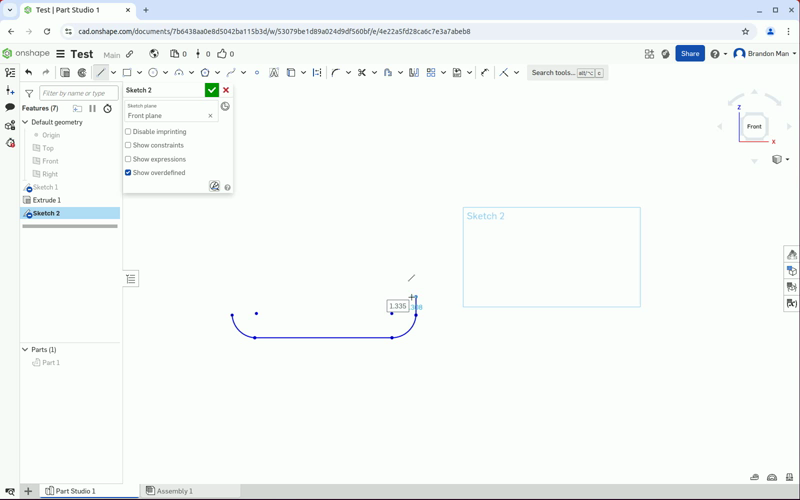
scroll(6)
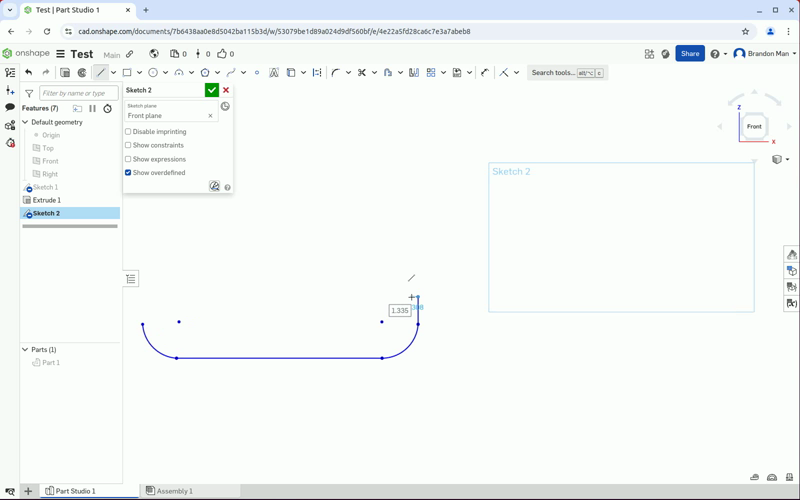
scroll(6)
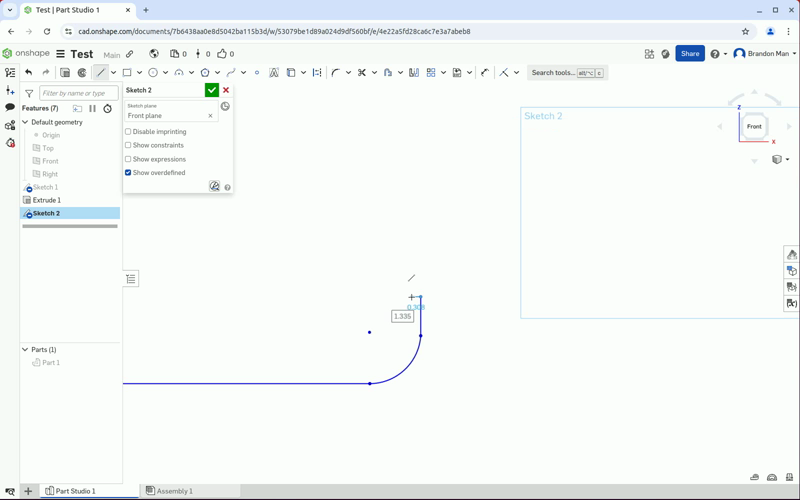
scroll(6)
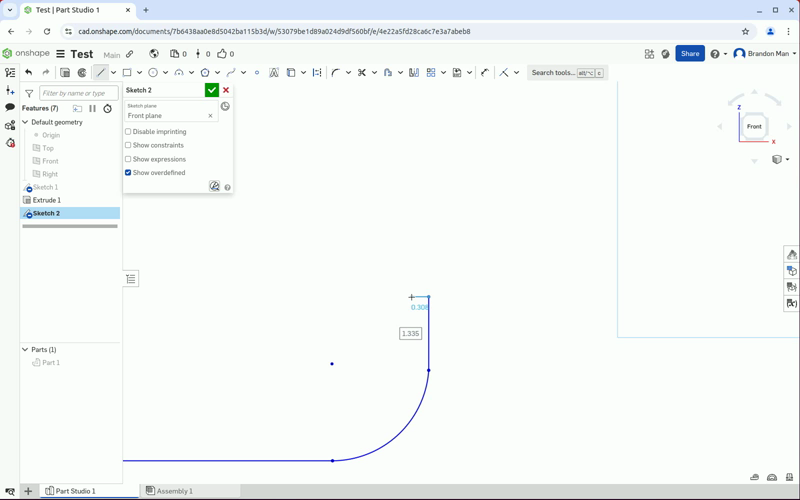
click(411, 296)
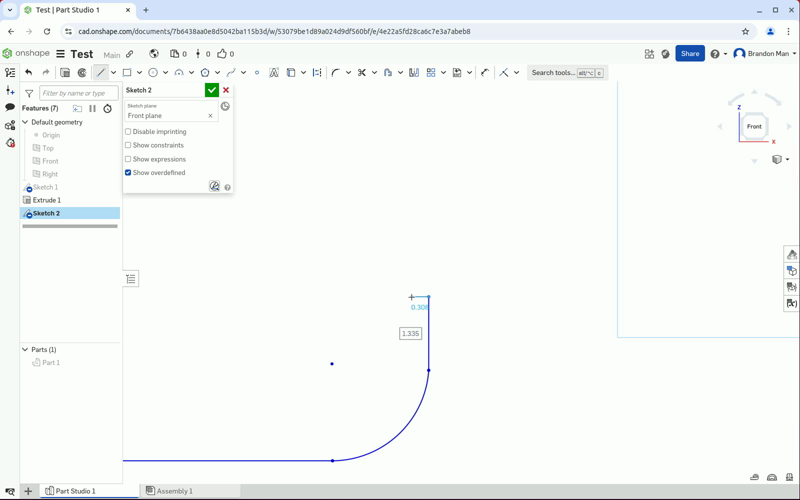
scroll(-6)
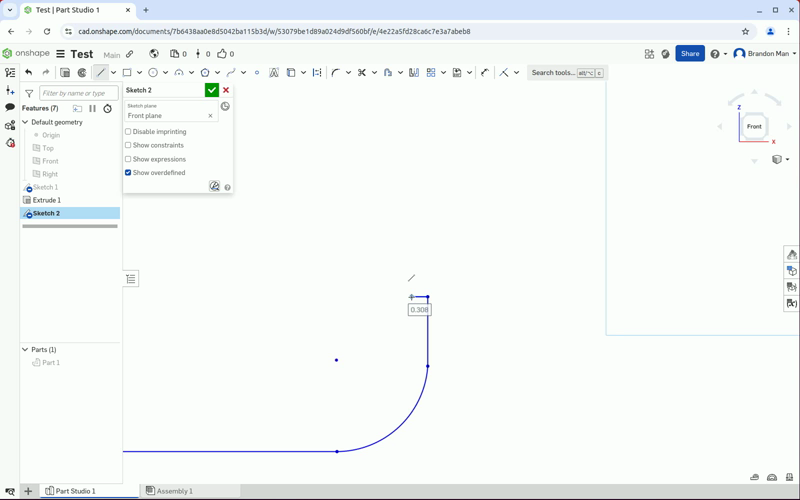
scroll(-6)
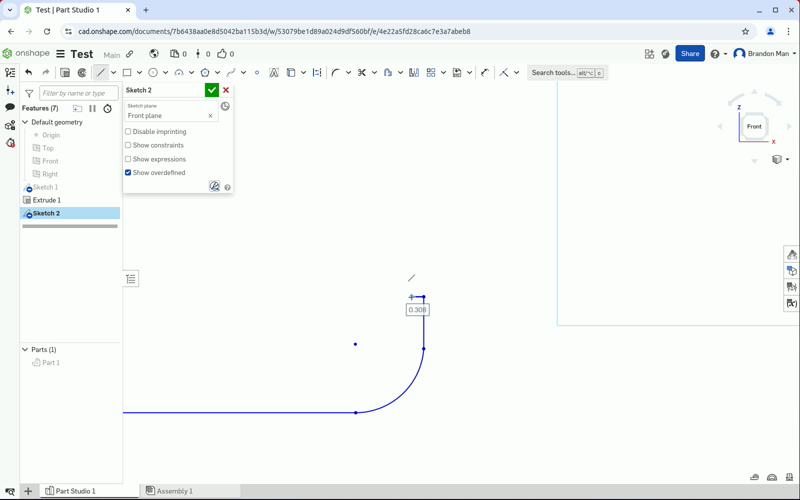
scroll(-6)
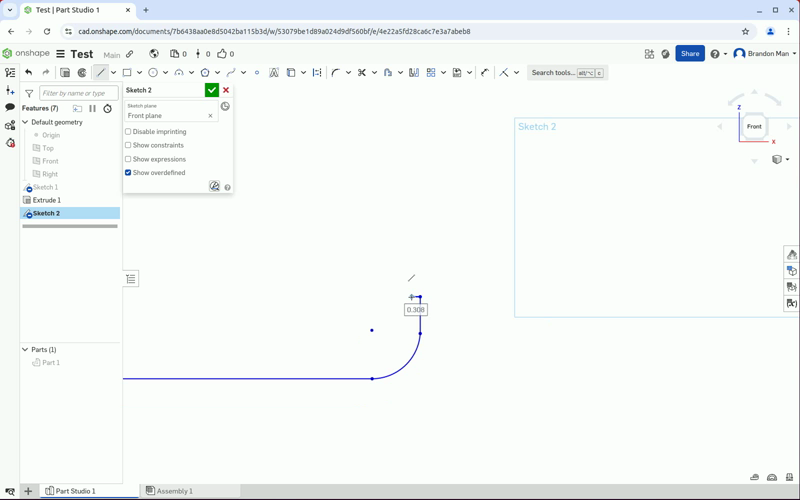
scroll(-6)
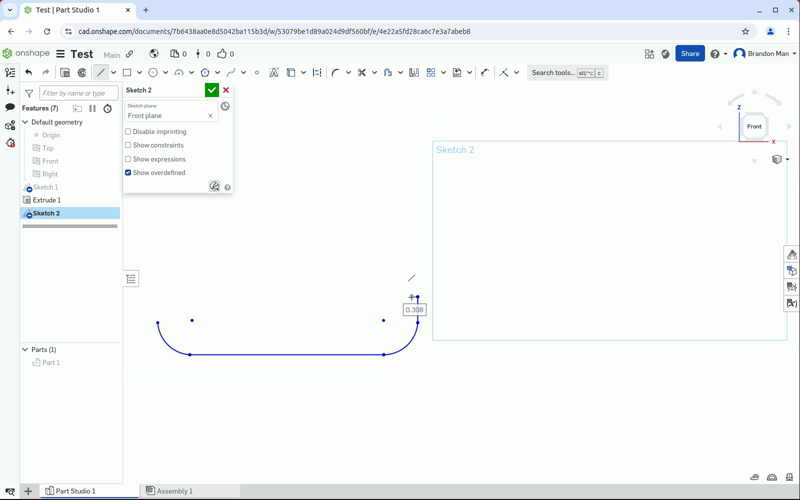
scroll(-6)
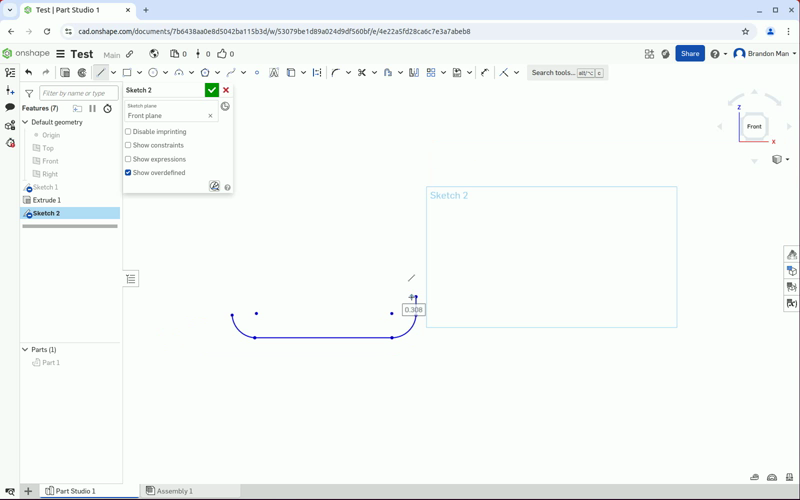
scroll(-6)
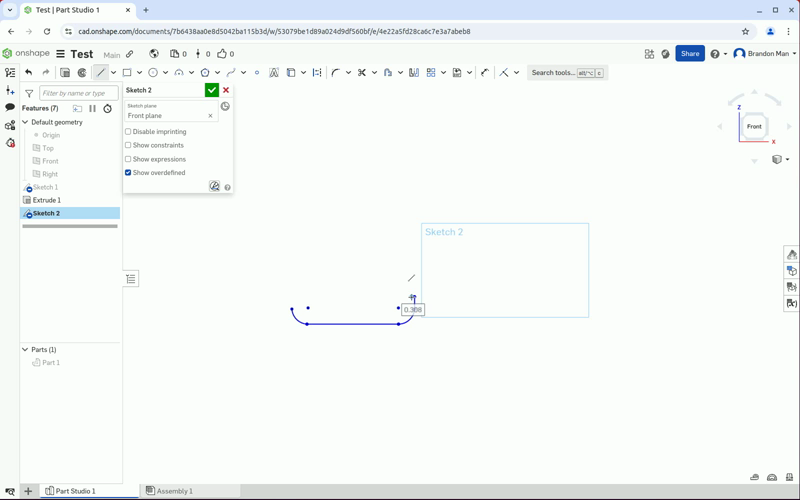
scroll(-6)
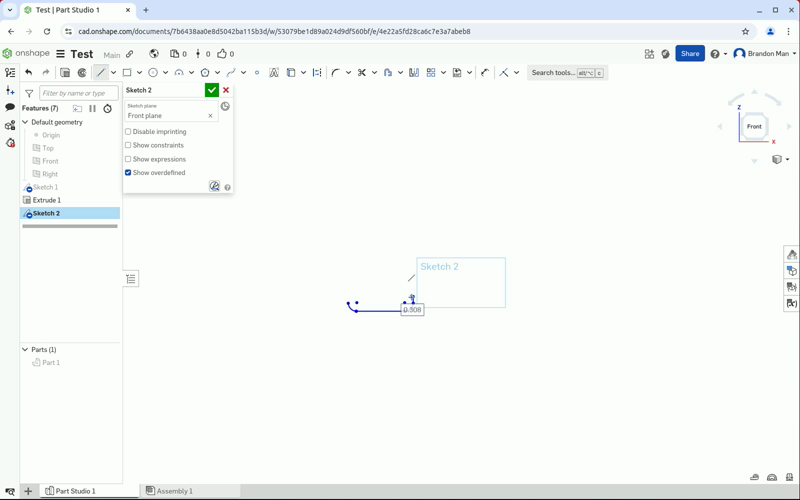
key_up(shift)
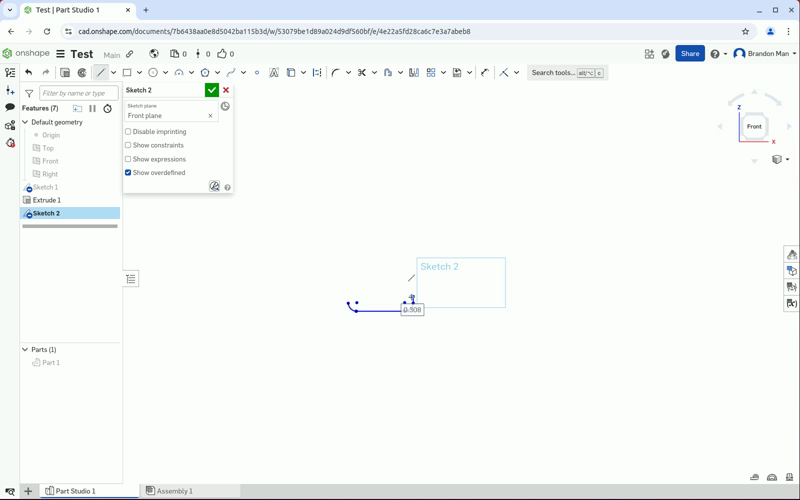
key_down(shift)
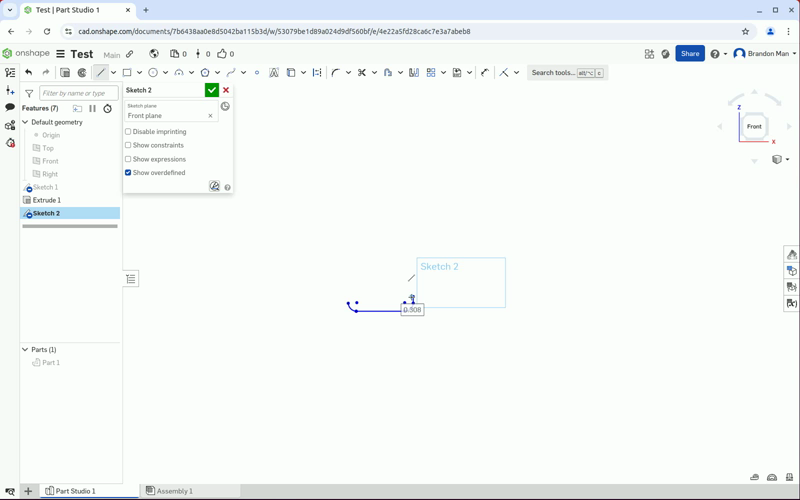
mouse_move(441, 296)
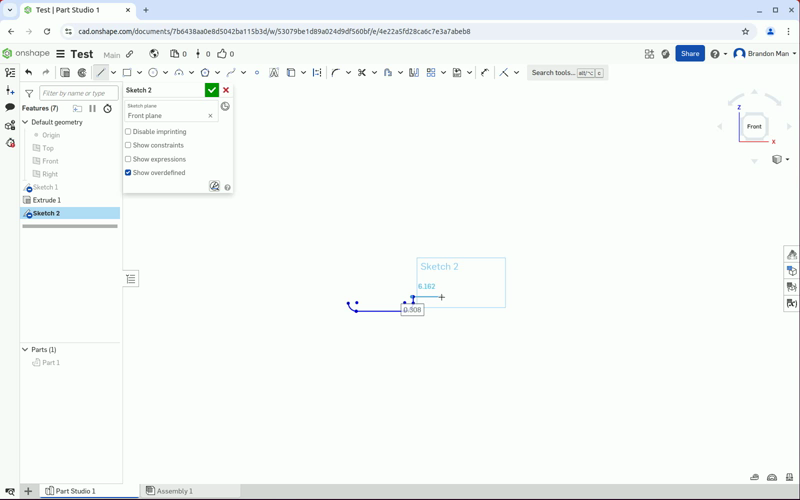
mouse_move(411, 268)
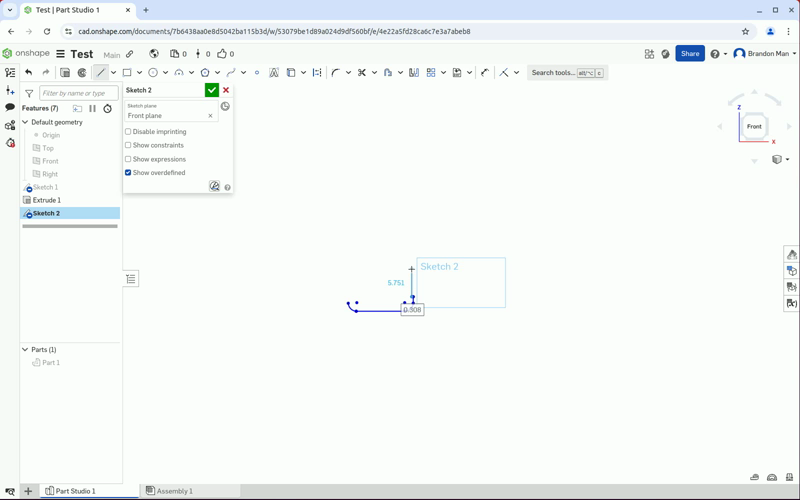
click(411, 268)
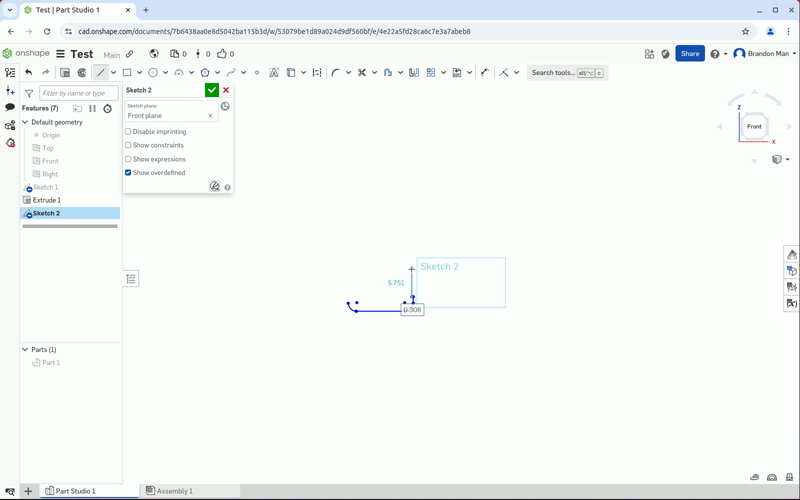
key_up(shift)
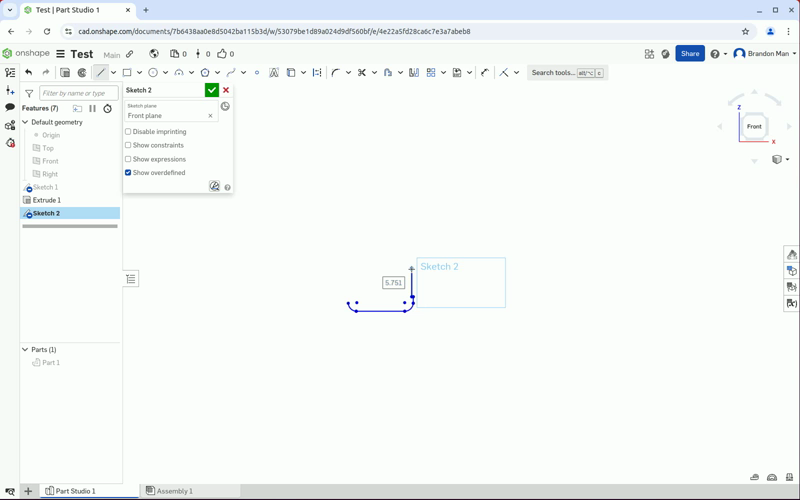
key_down(shift)
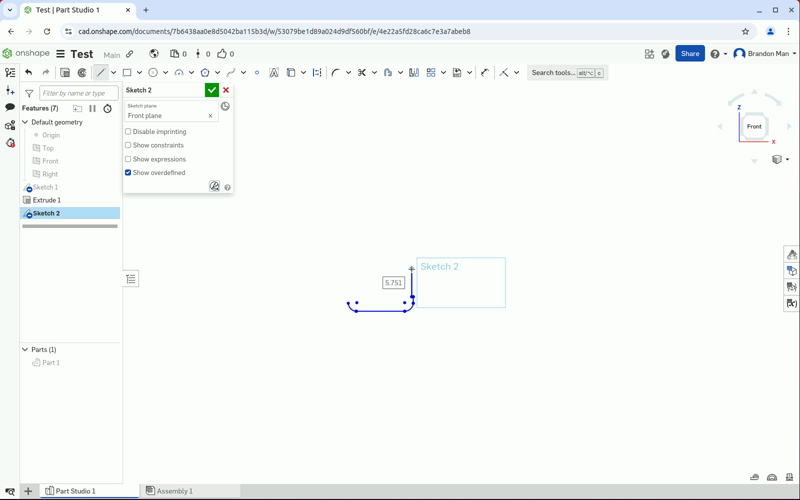
mouse_move(441, 268)
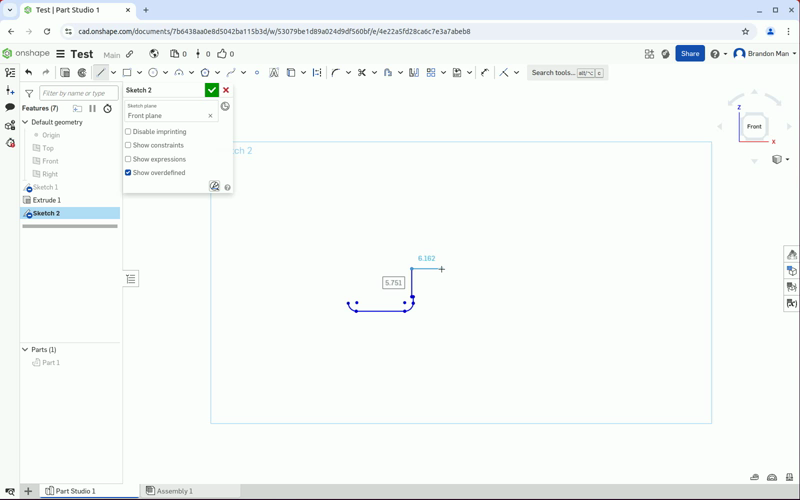
mouse_move(413, 268)
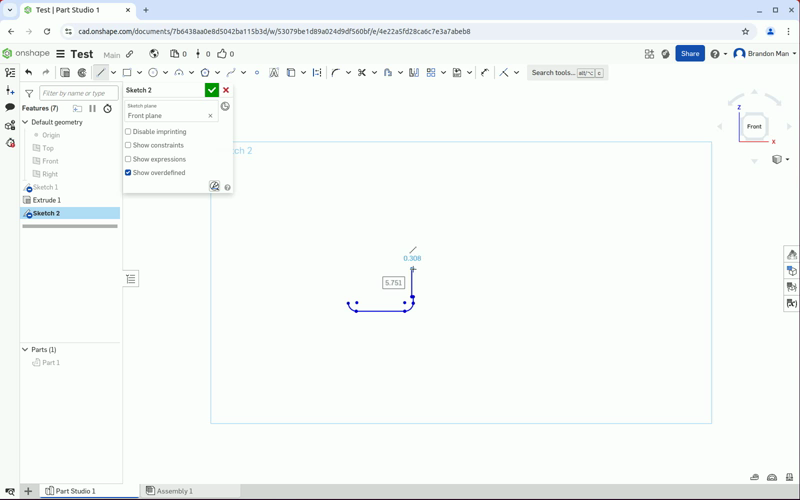
scroll(6)
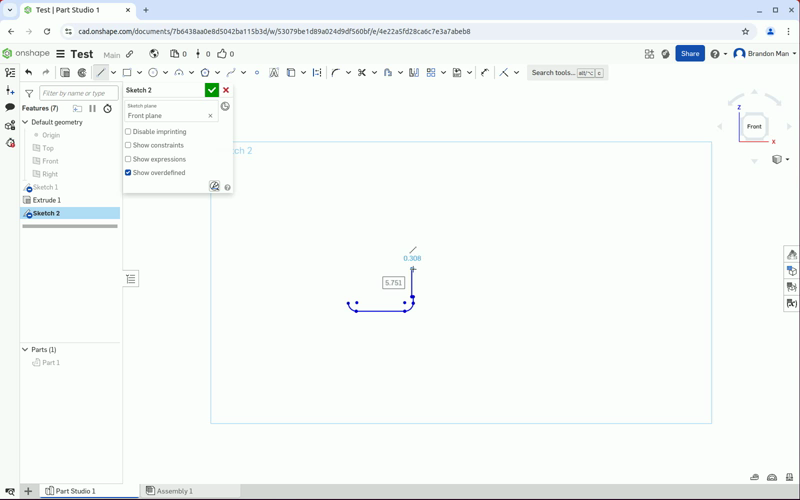
scroll(6)
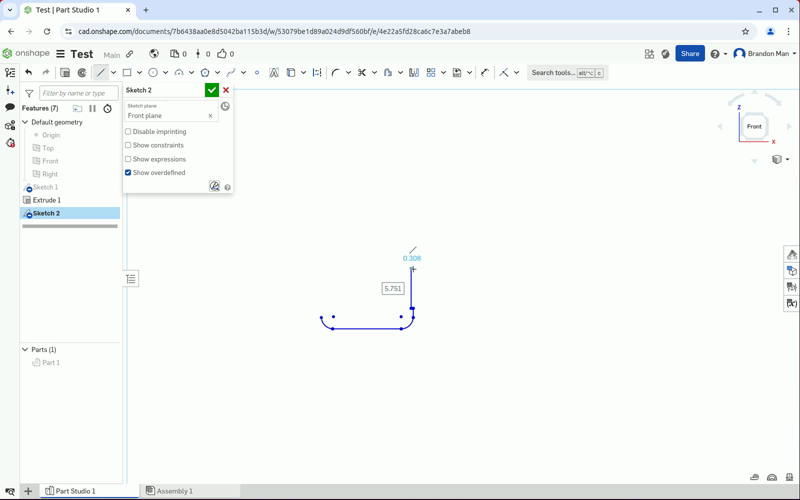
scroll(6)
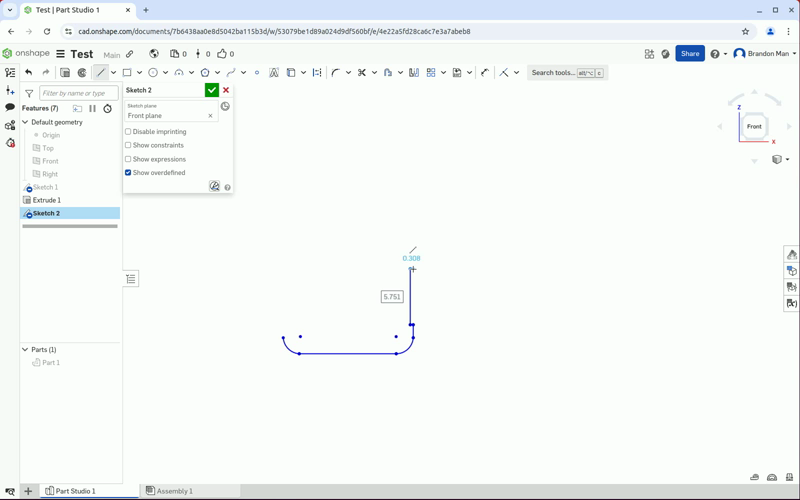
scroll(6)
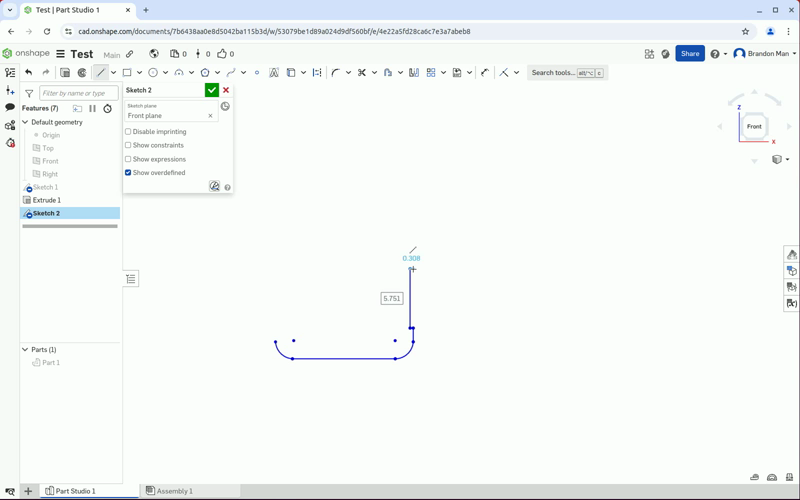
scroll(6)
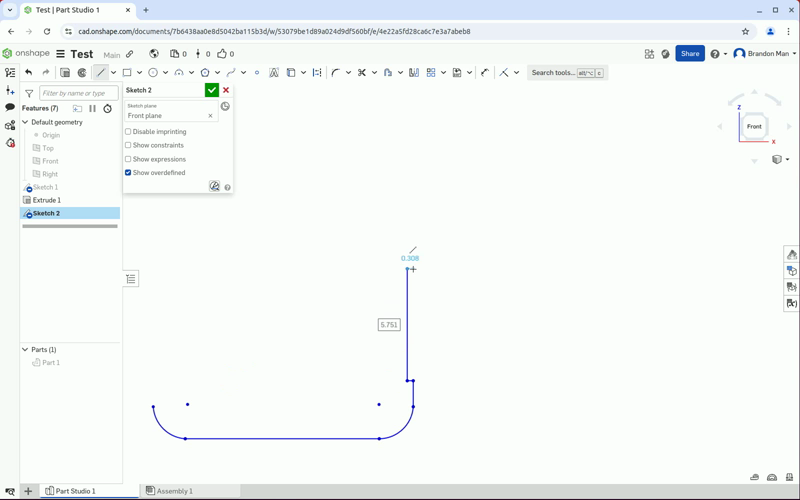
scroll(6)
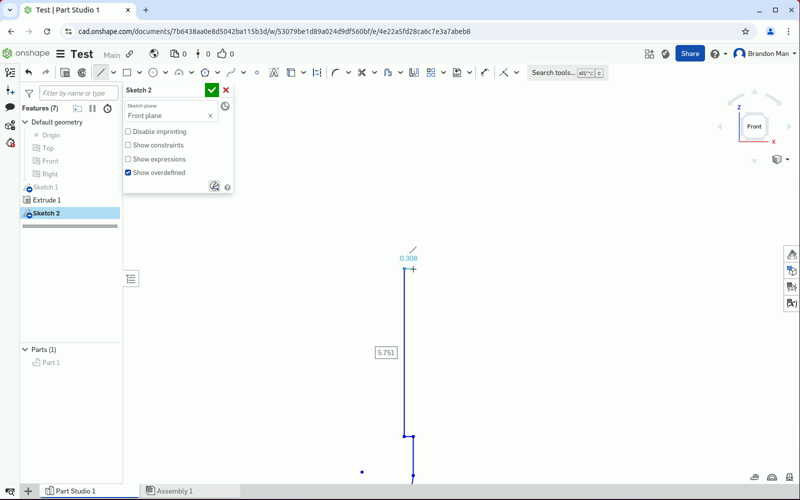
scroll(6)
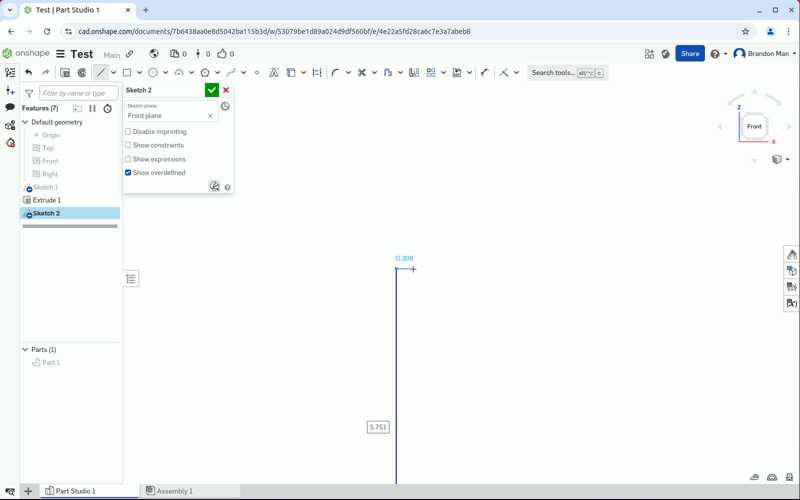
click(413, 268)
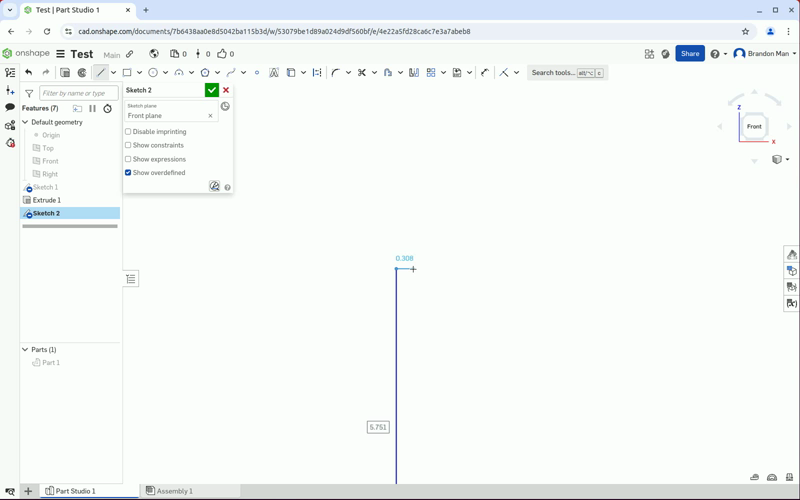
scroll(-6)
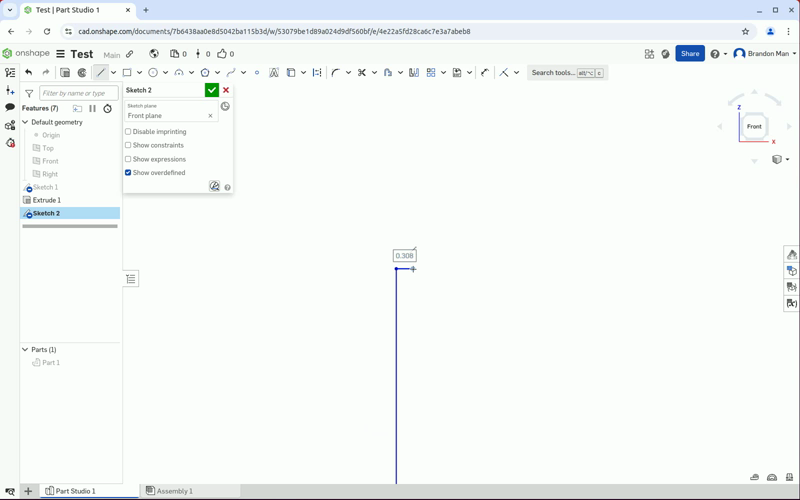
scroll(-6)
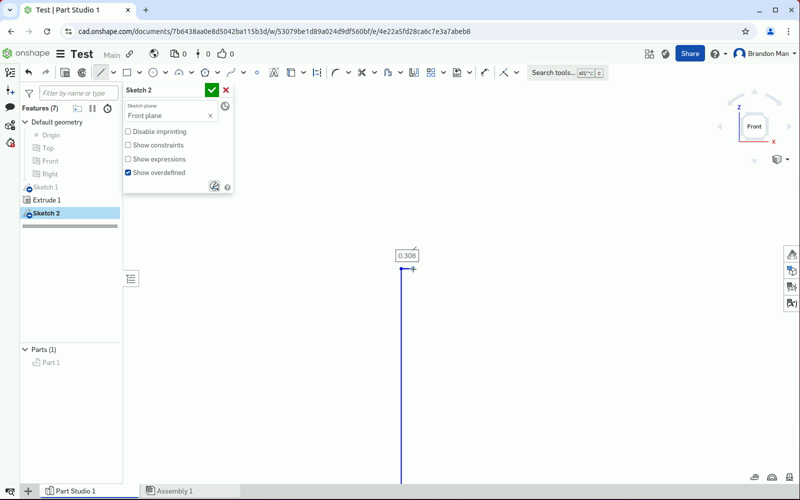
scroll(-6)
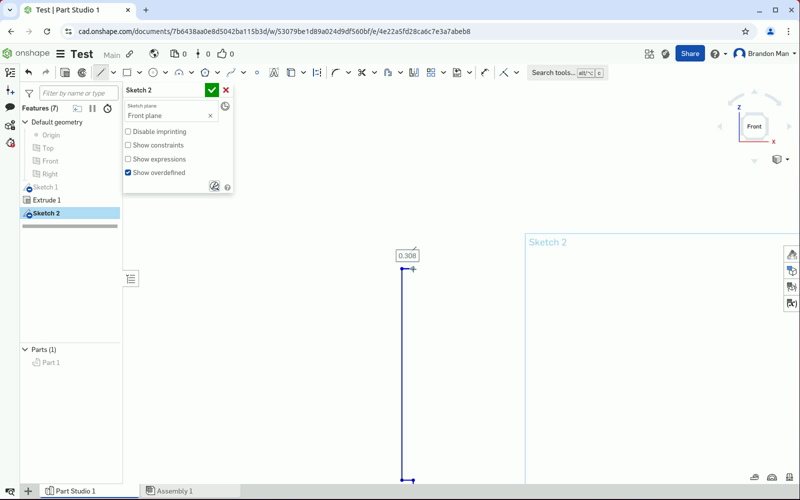
scroll(-6)
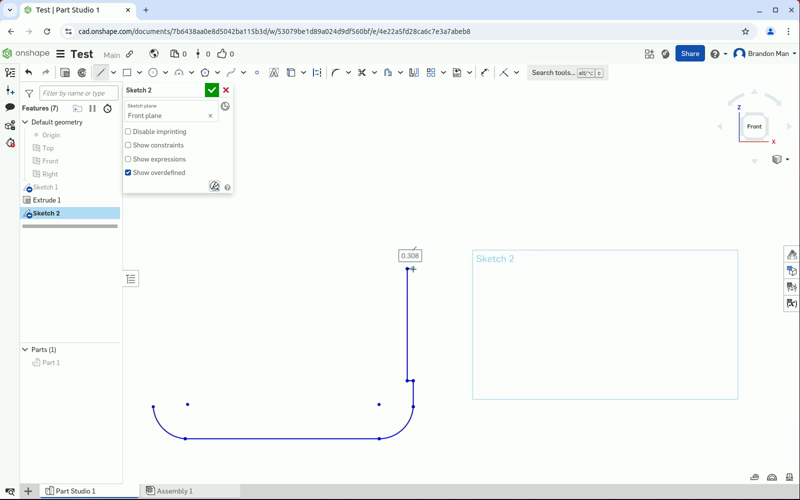
scroll(-6)
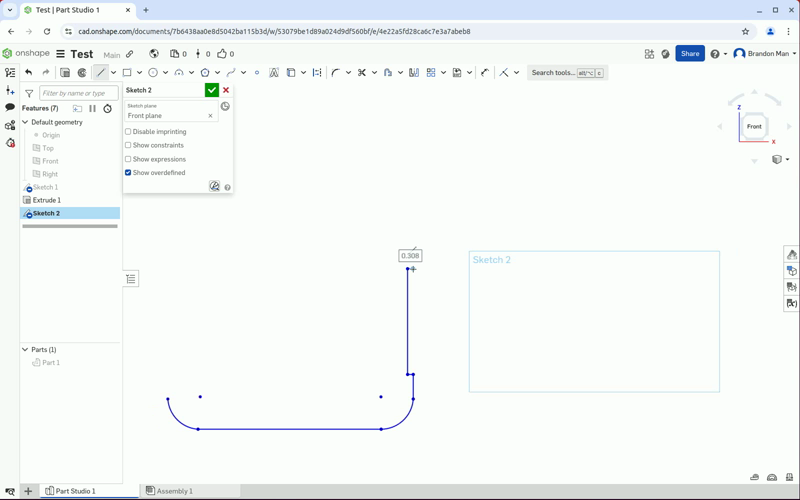
scroll(-6)
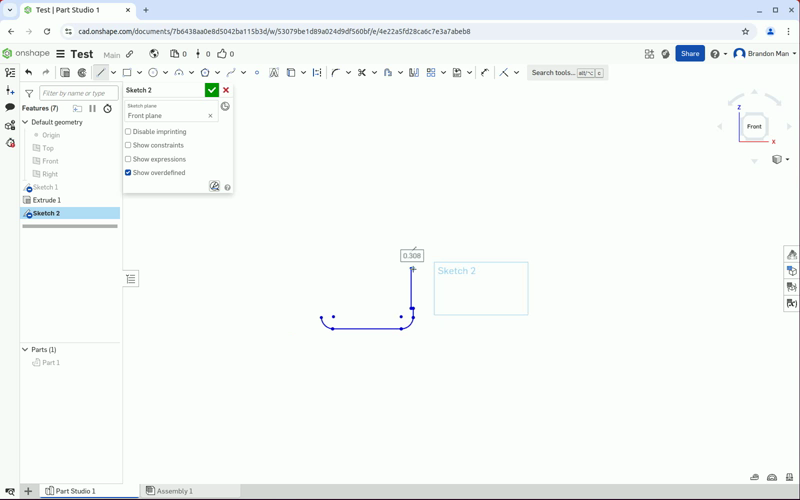
scroll(-6)
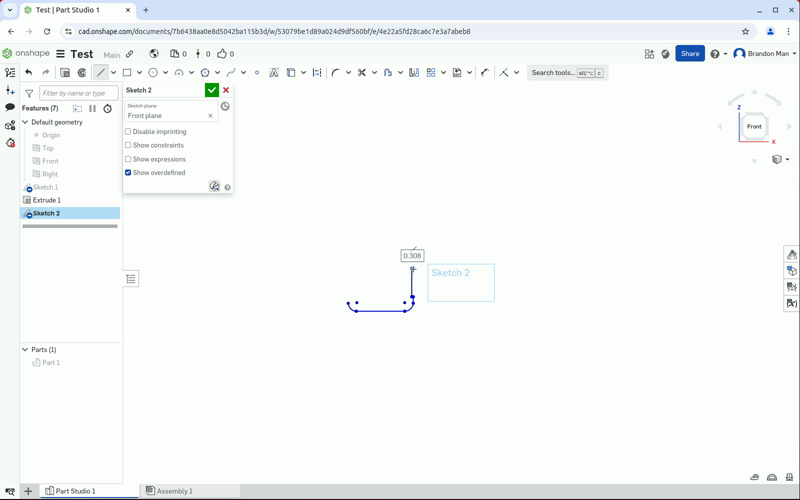
key_up(shift)
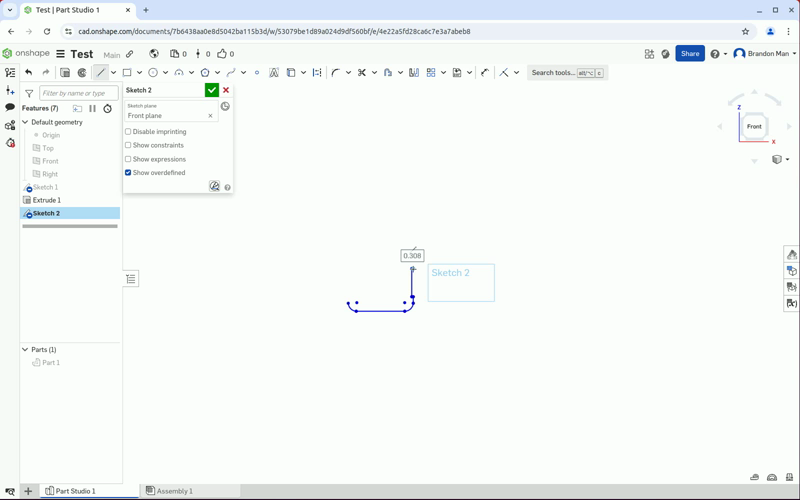
key_down(shift)
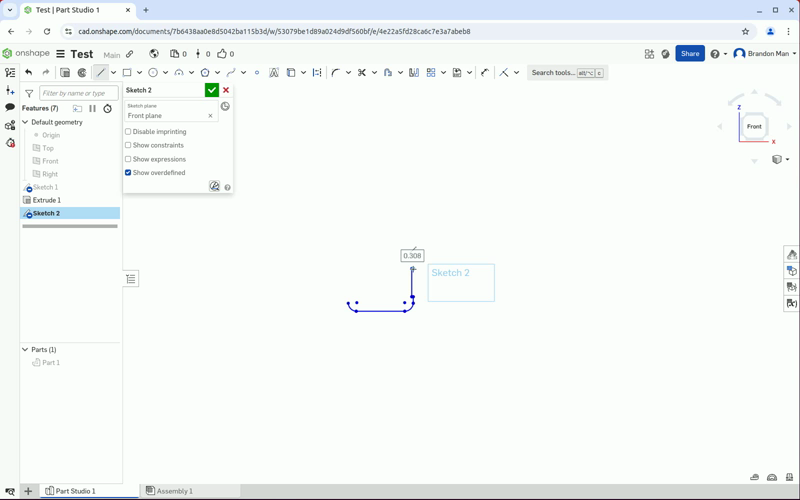
mouse_move(443, 268)
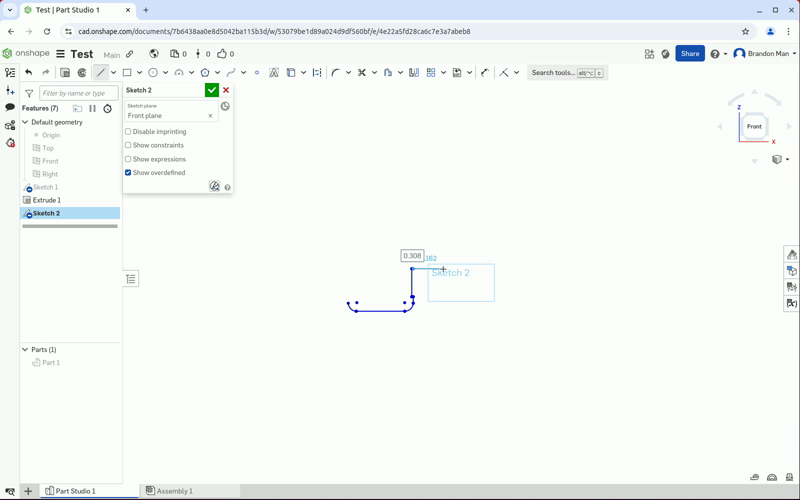
mouse_move(413, 262)
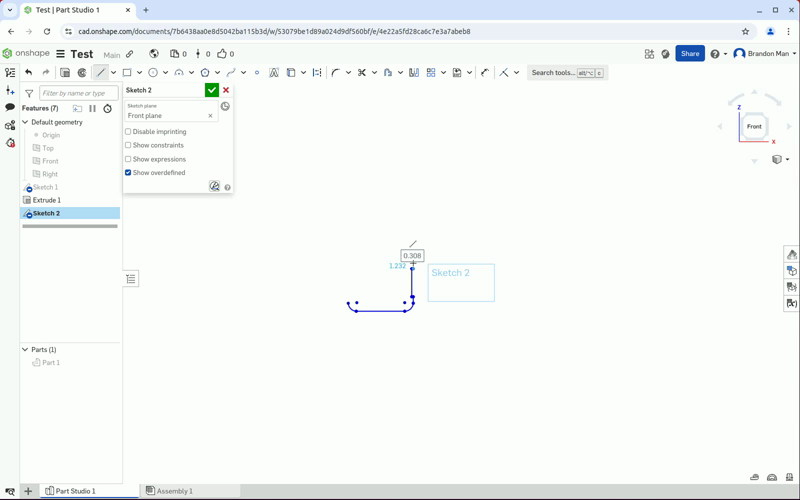
scroll(6)
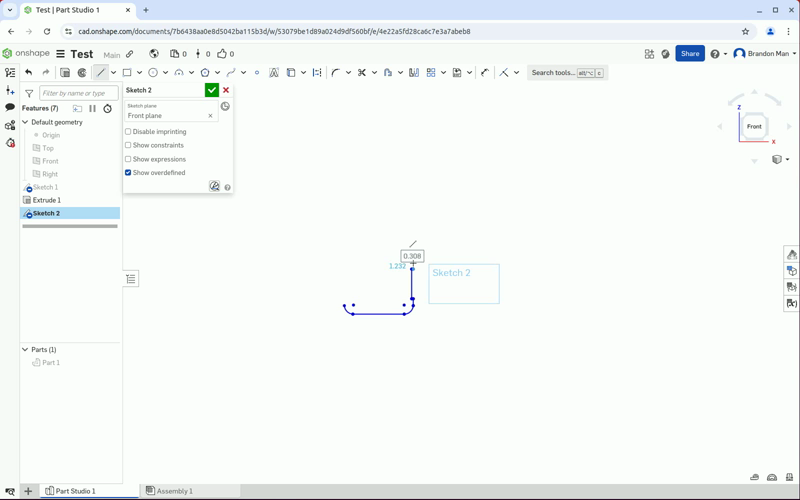
scroll(6)
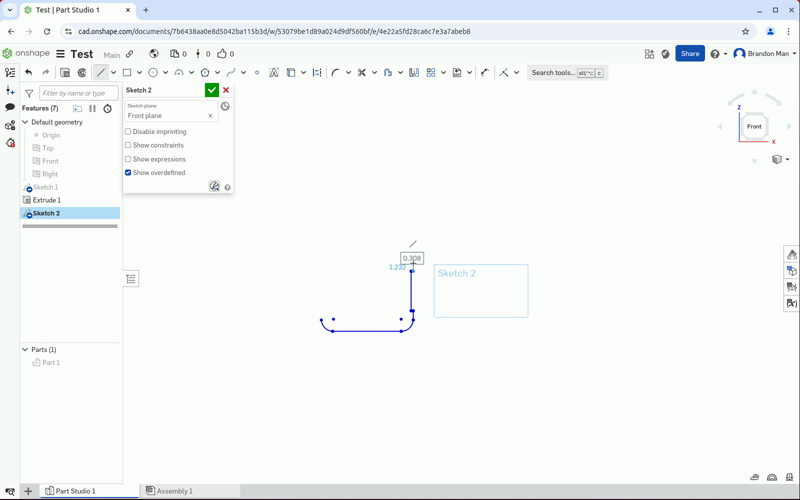
scroll(6)
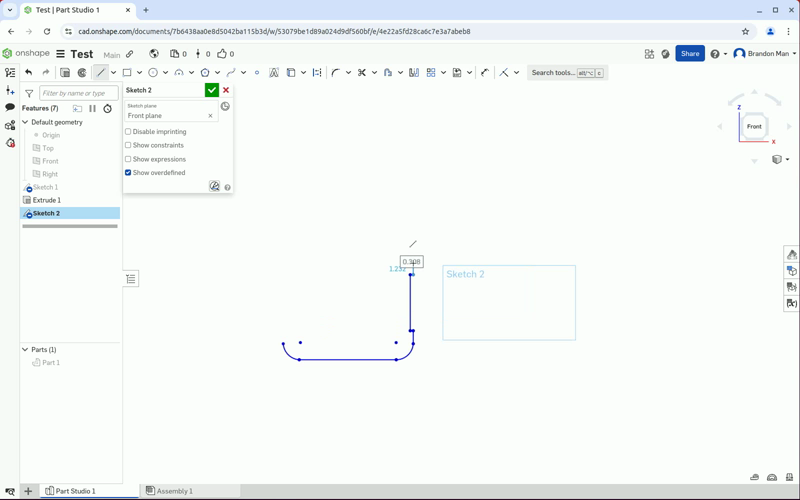
scroll(6)
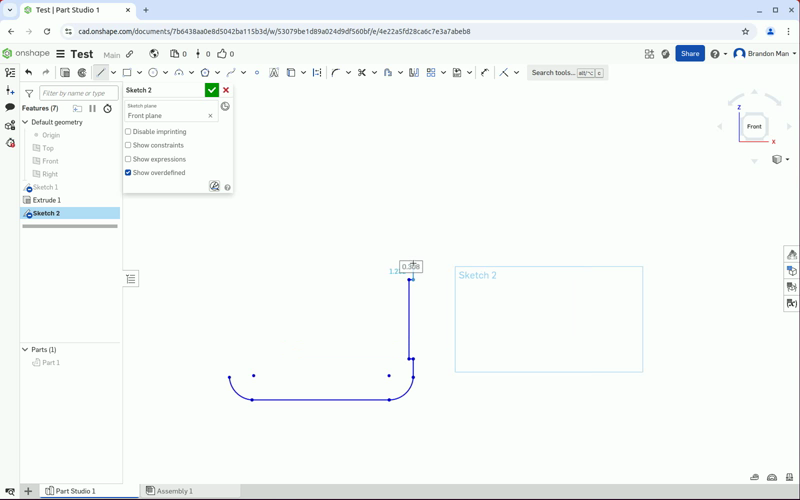
scroll(6)
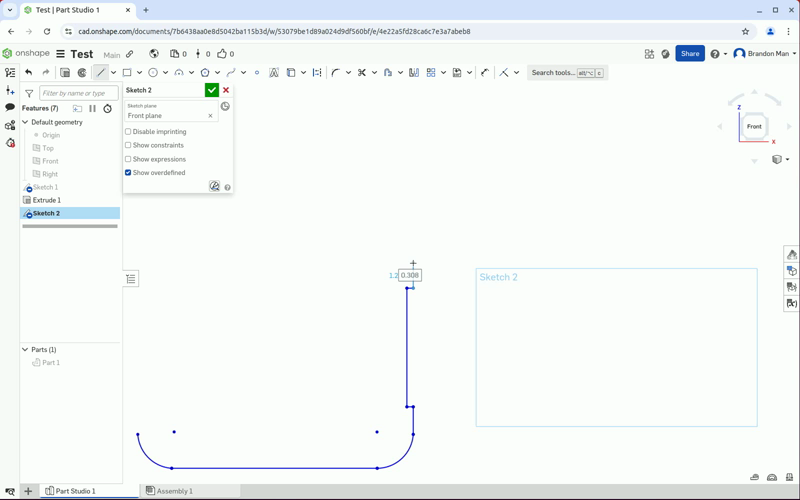
scroll(6)
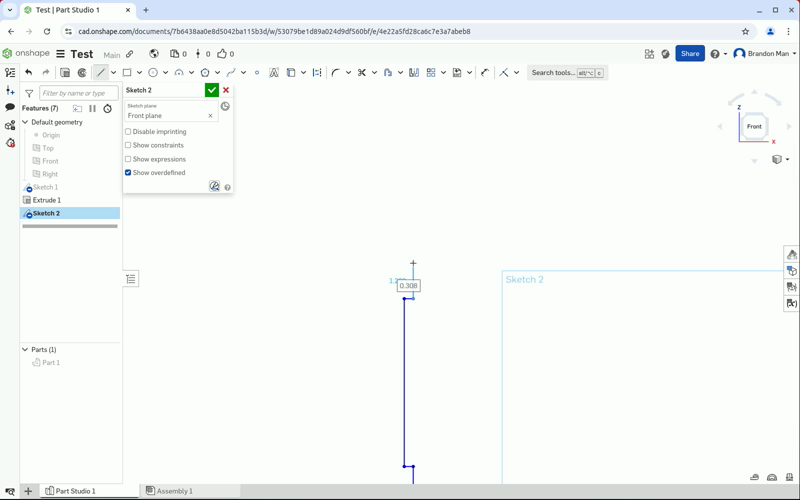
scroll(6)
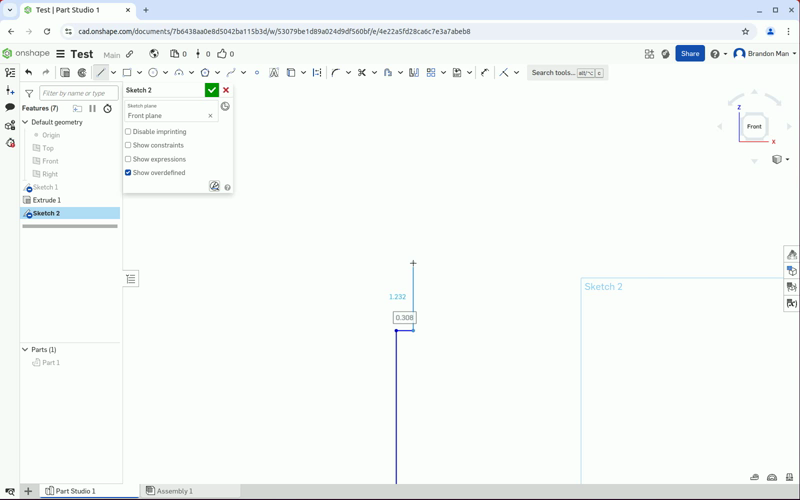
click(413, 262)
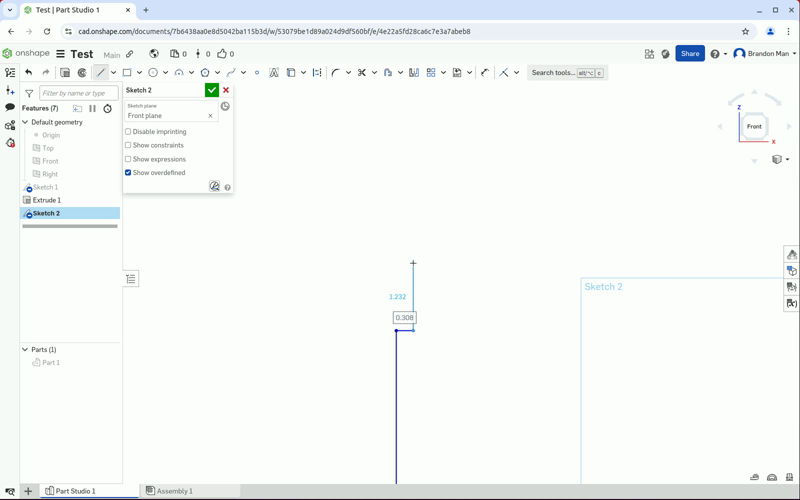
scroll(-6)
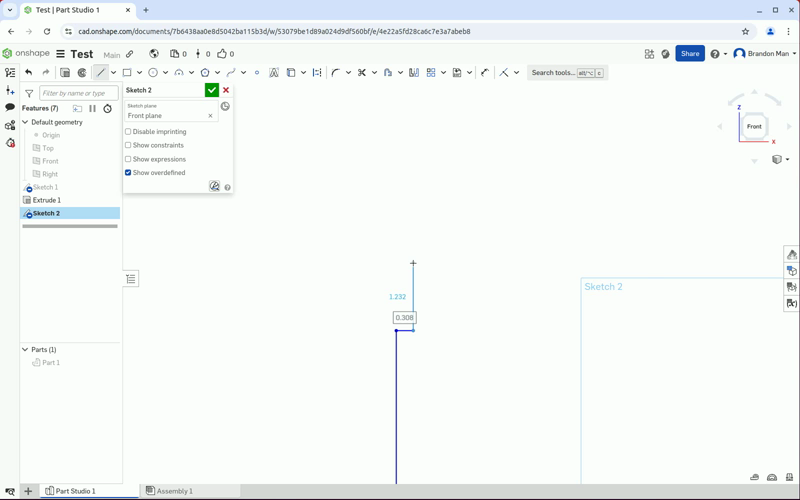
scroll(-6)
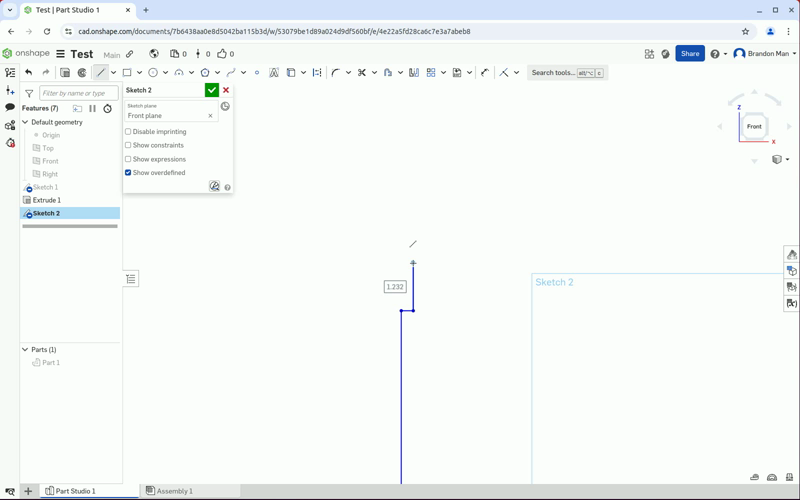
scroll(-6)
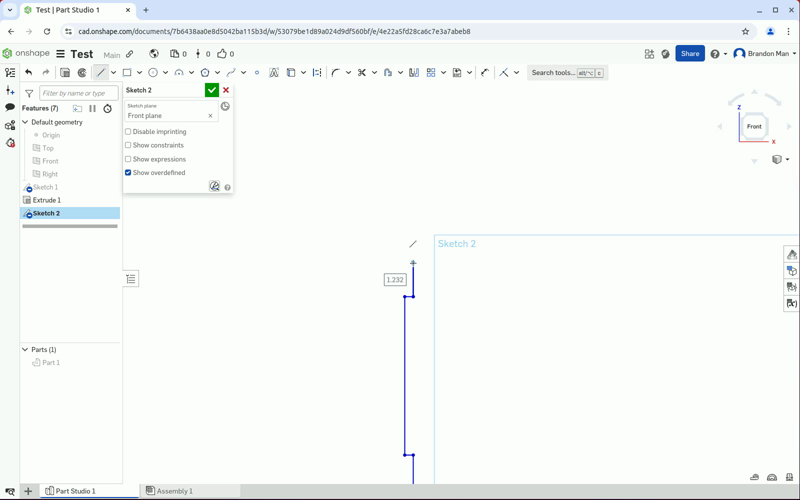
scroll(-6)
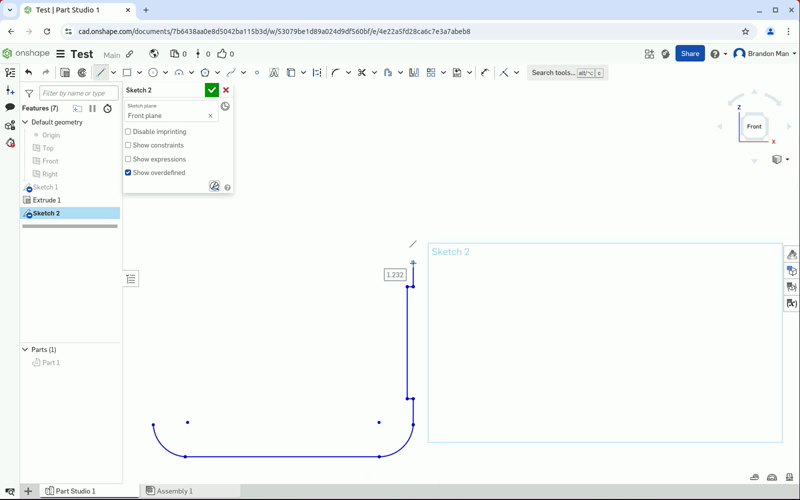
scroll(-6)
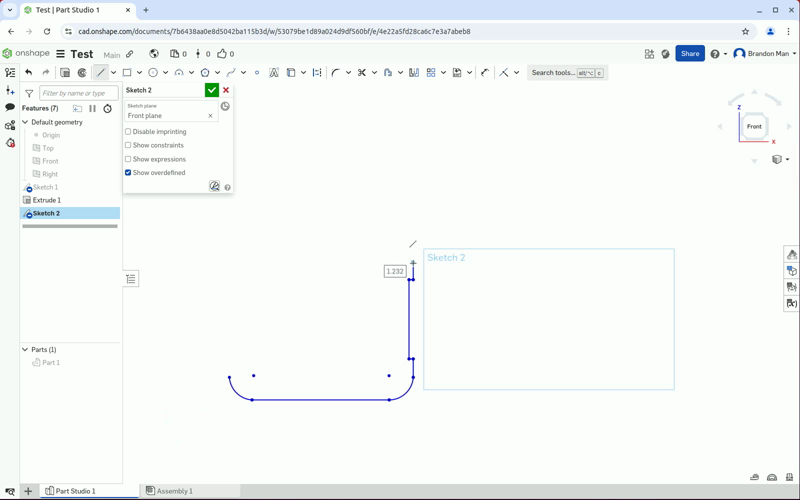
scroll(-6)
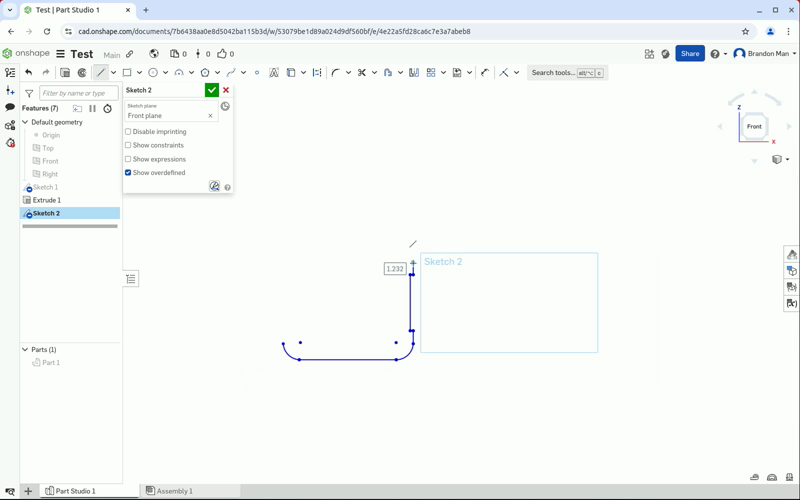
scroll(-6)
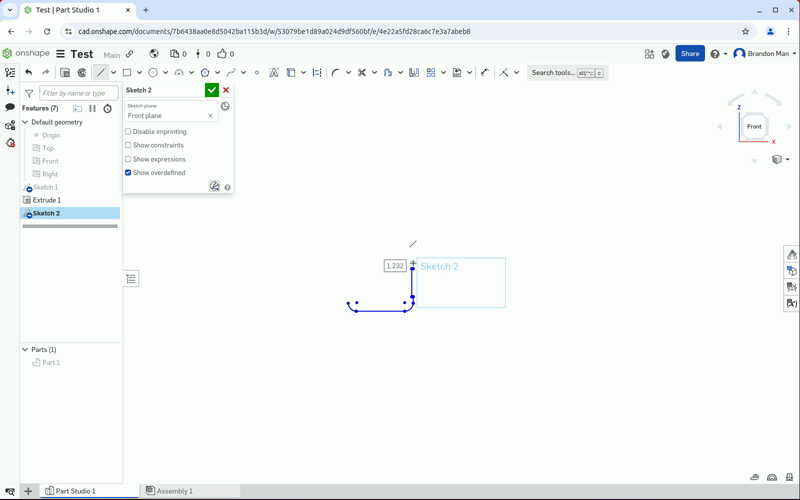
key_up(shift)
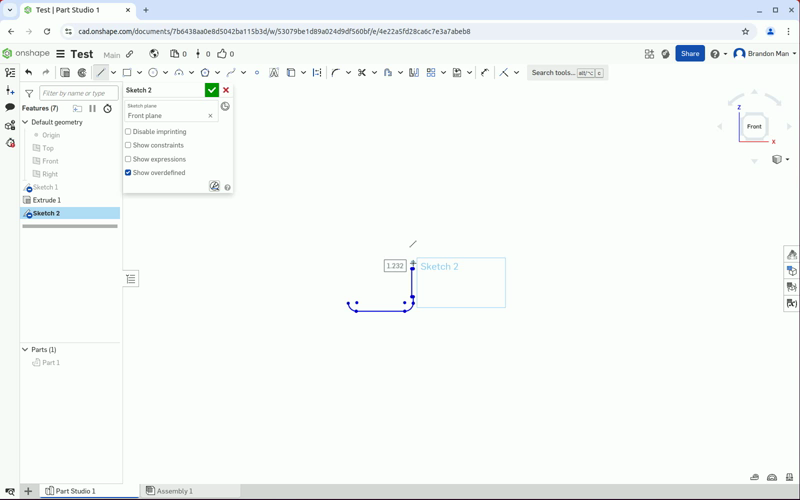
key(esc)
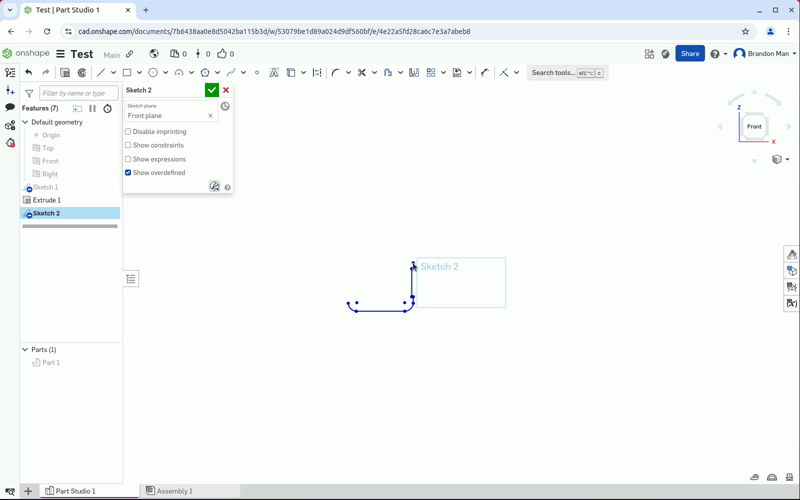
key(a)
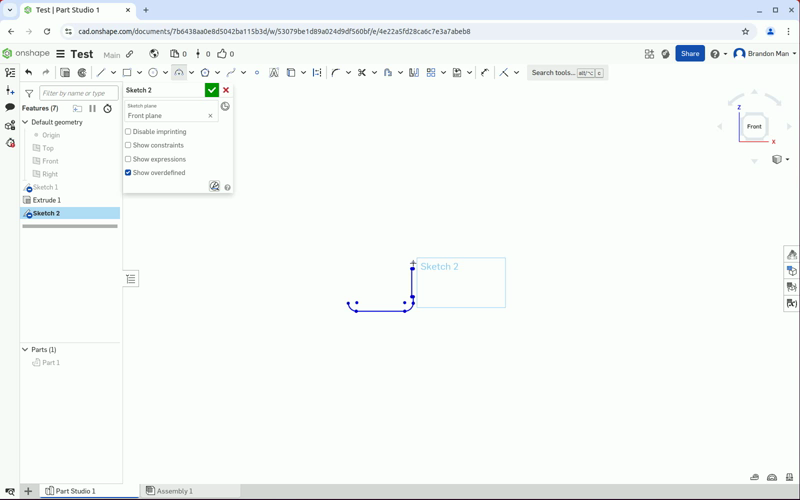
mouse_move(413, 262)
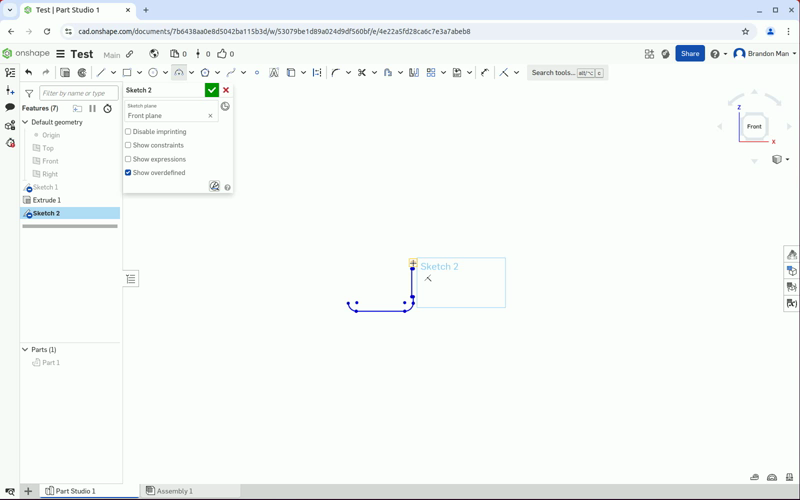
click(413, 262)
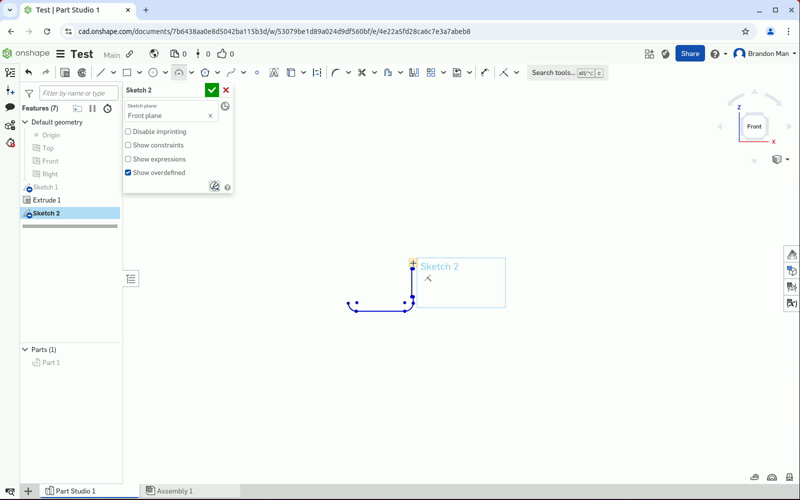
key_down(shift)
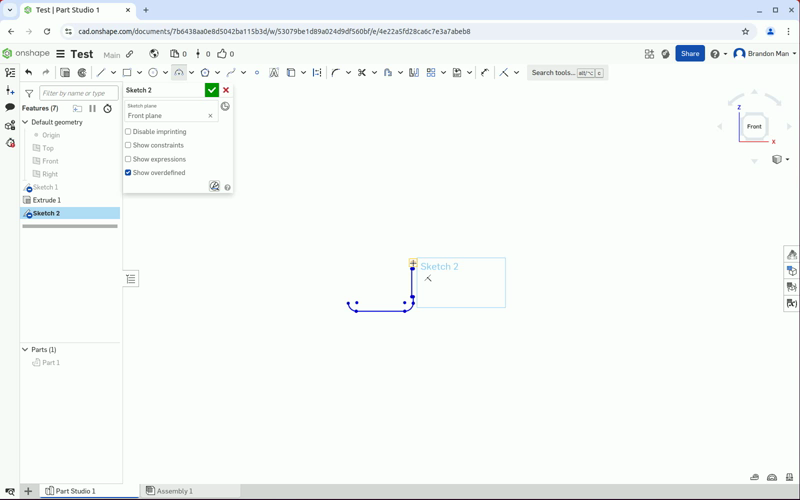
mouse_move(404, 254)
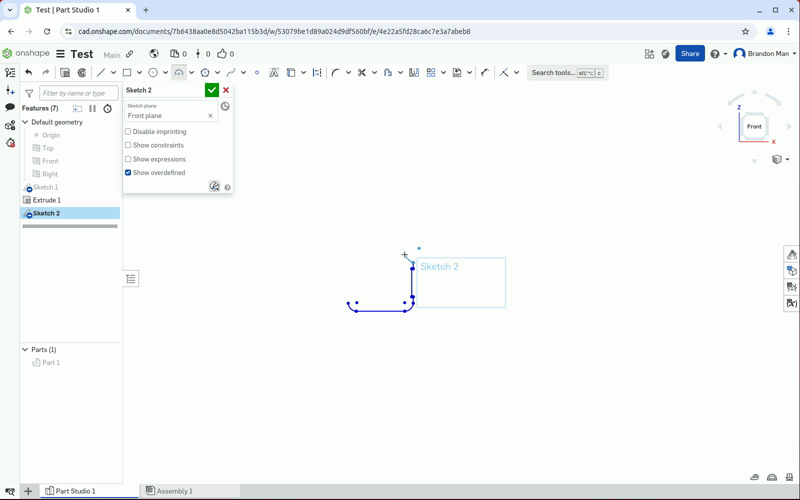
click(404, 254)
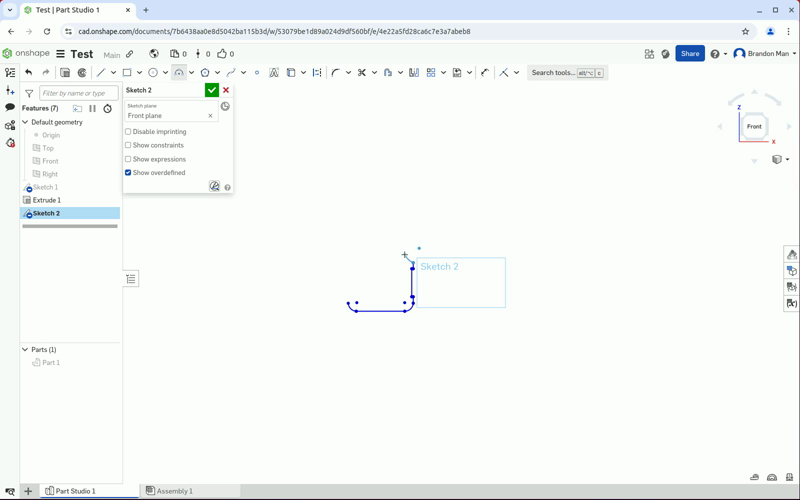
mouse_move(410, 256)
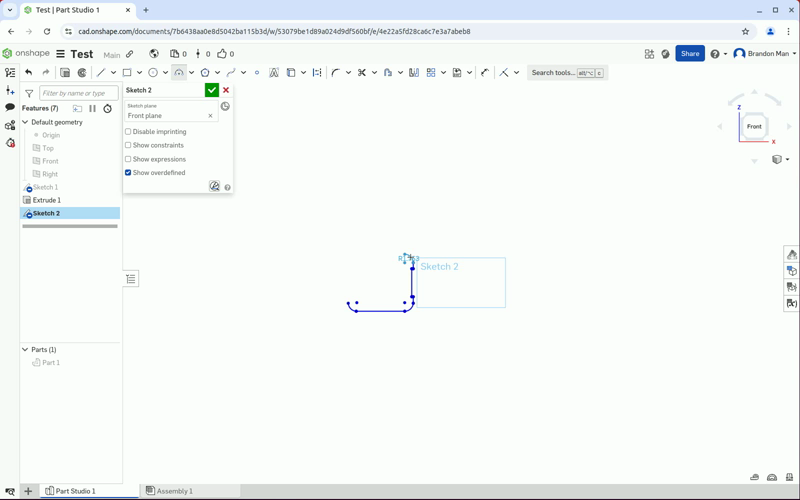
click(410, 256)
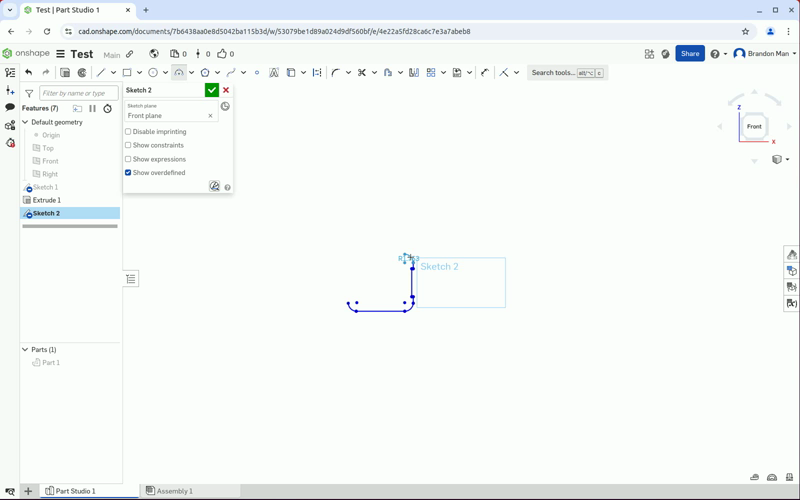
key_up(shift)
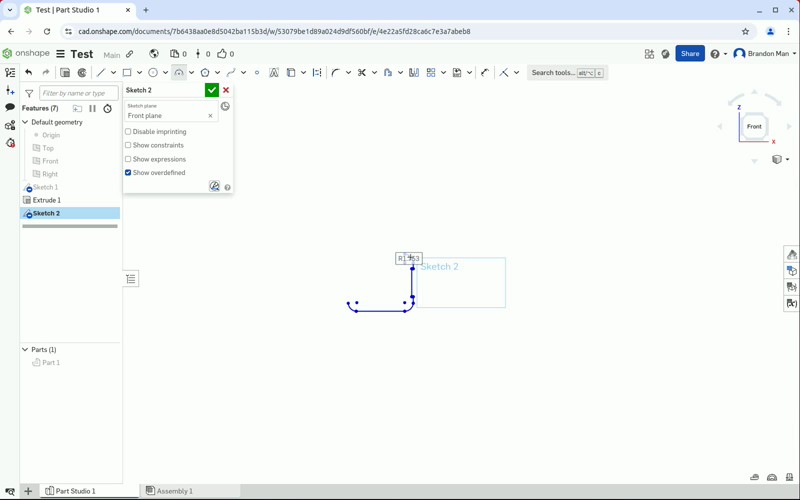
key(esc)
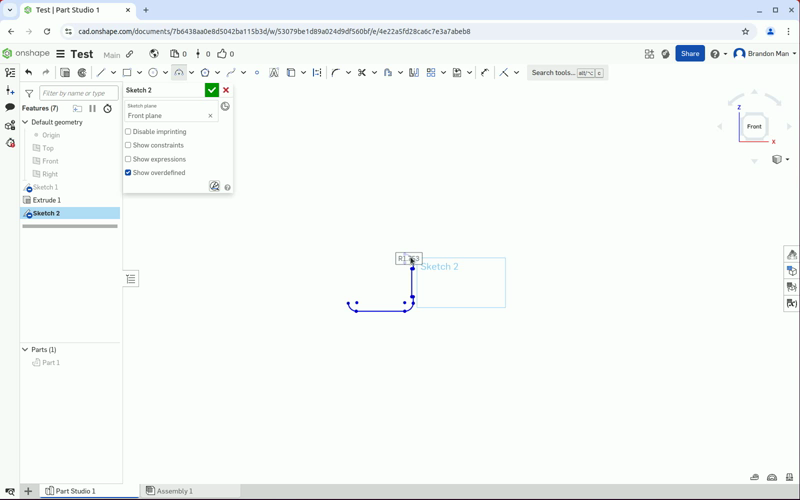
key(l)
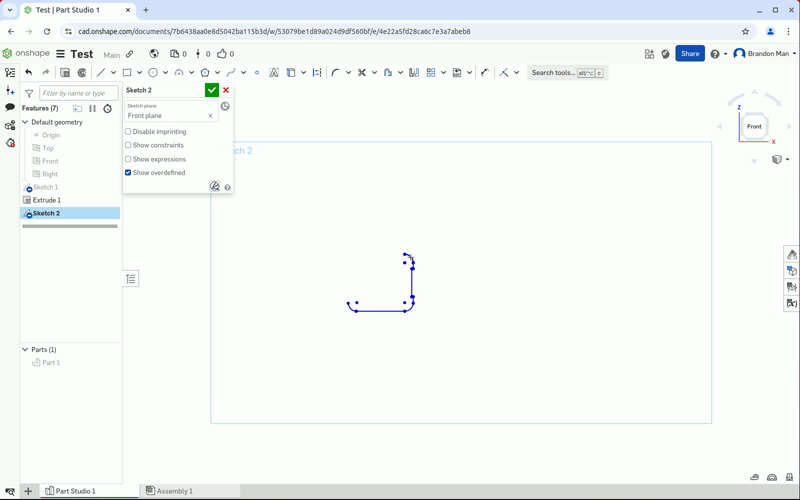
mouse_move(404, 254)
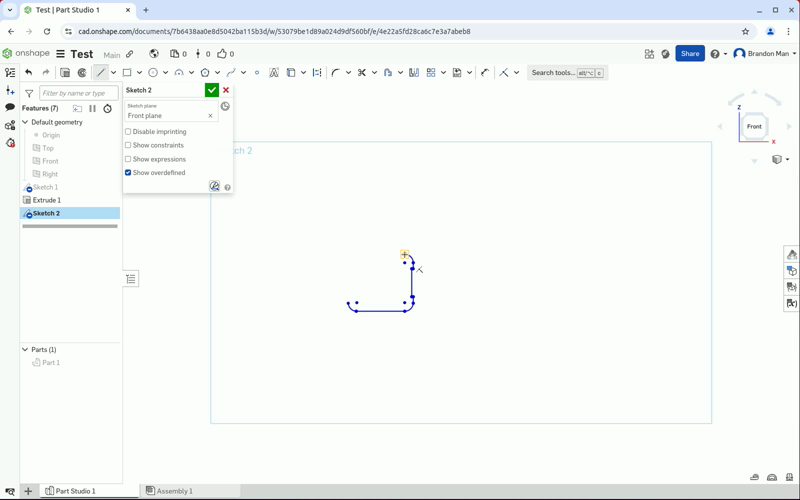
click(404, 254)
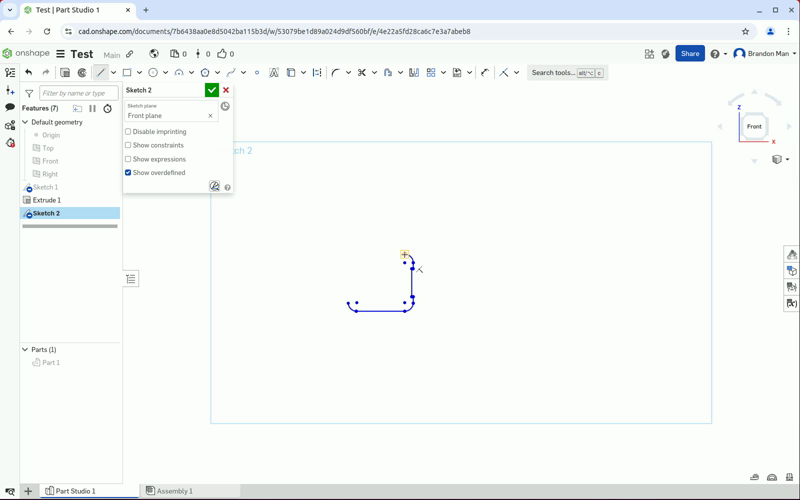
key_down(shift)
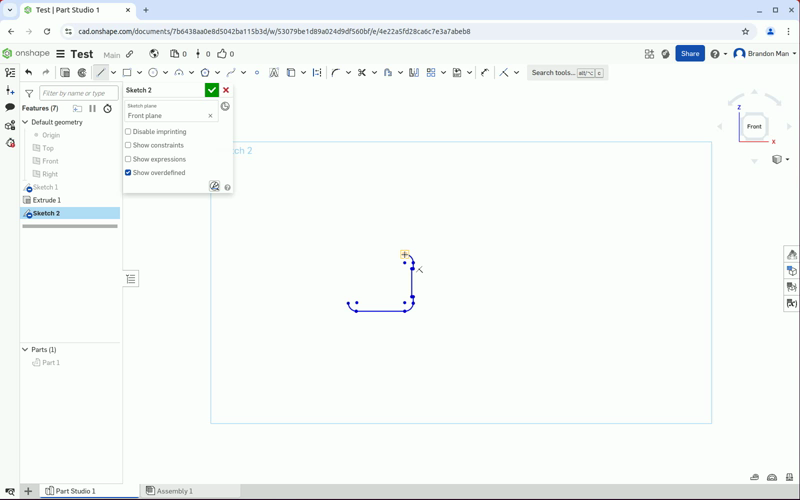
mouse_move(434, 254)
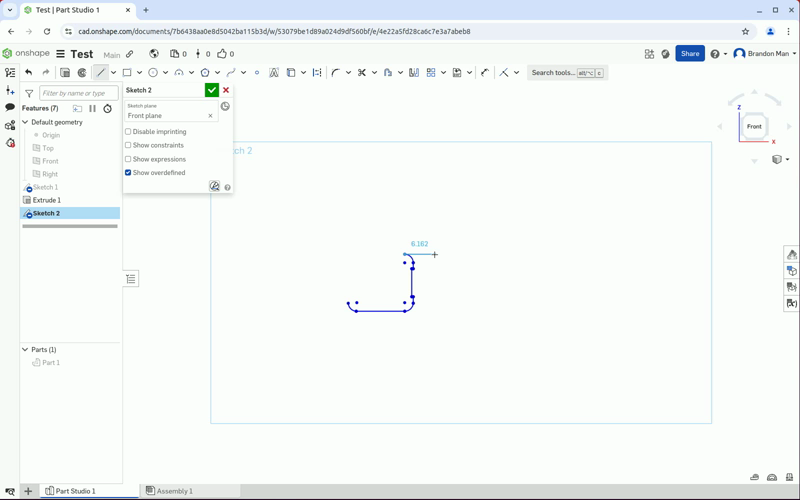
mouse_move(356, 254)
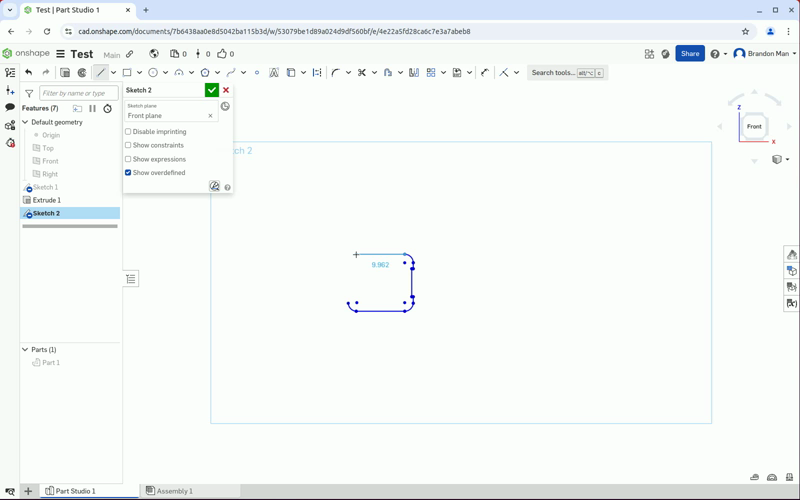
click(356, 254)
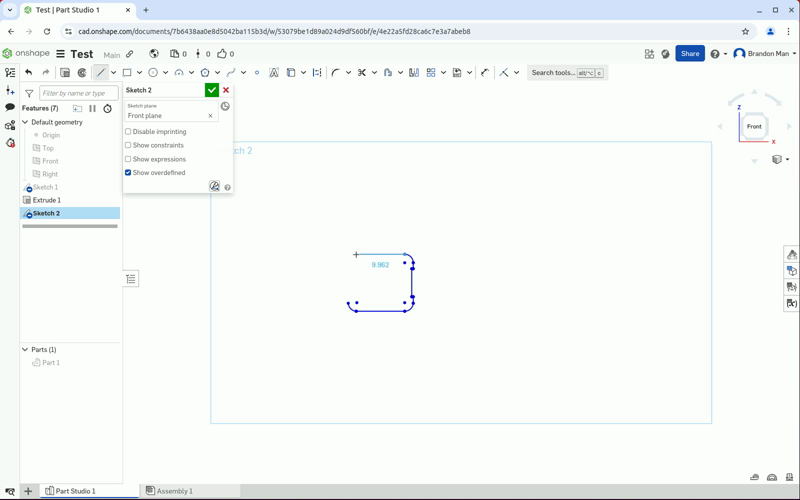
key_up(shift)
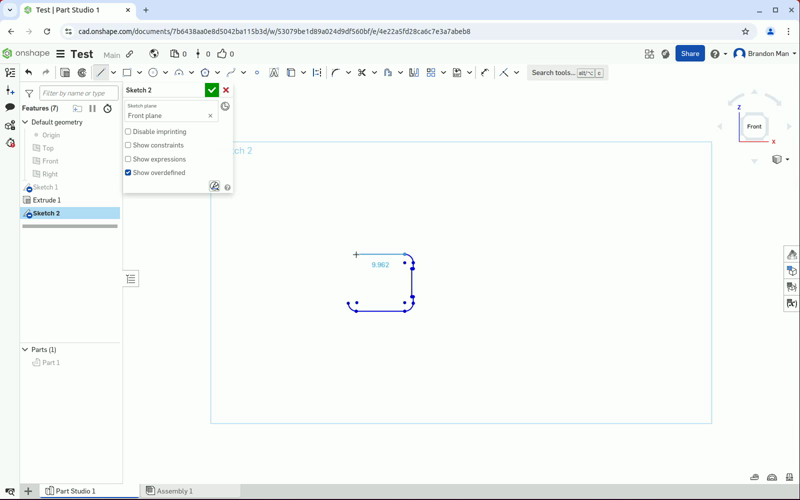
key(esc)
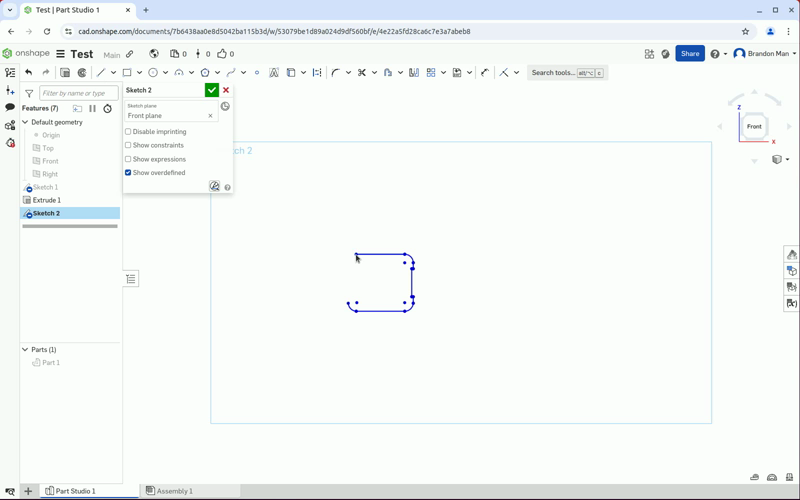
key(a)
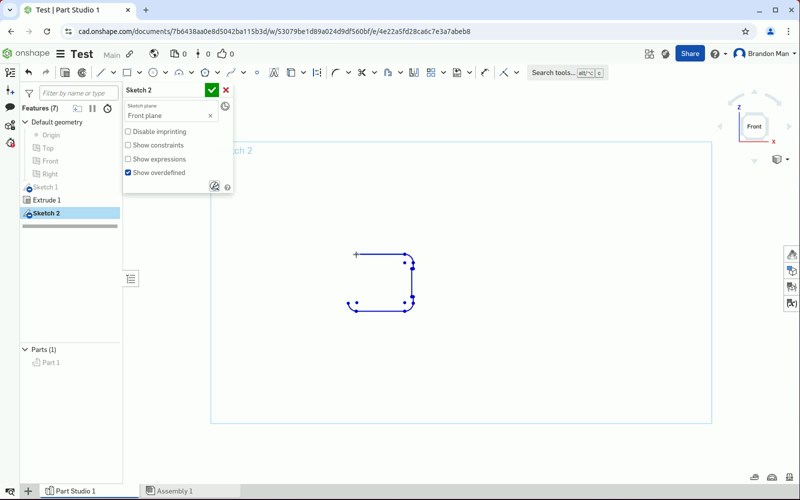
mouse_move(356, 254)
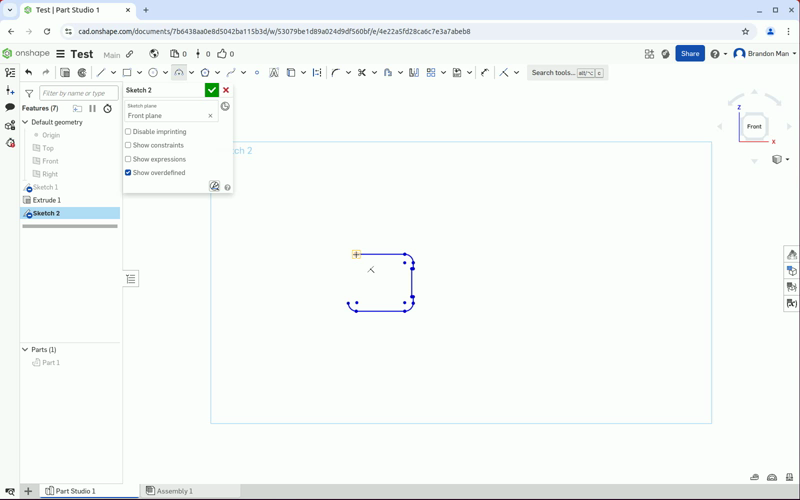
click(356, 254)
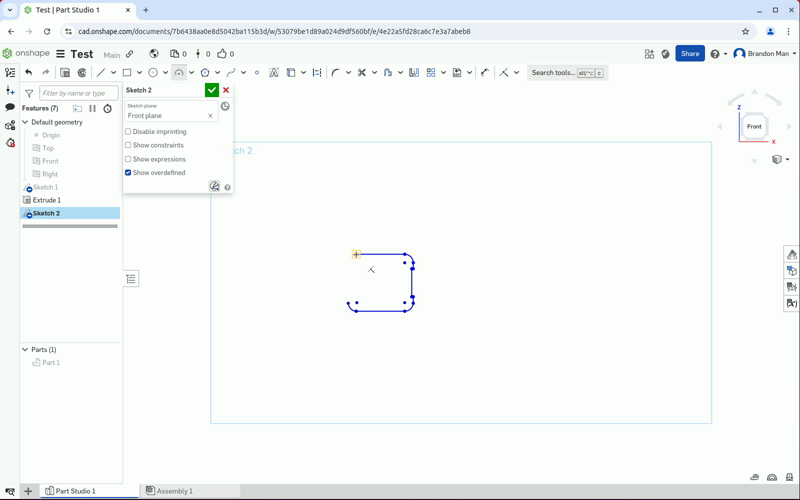
key_down(shift)
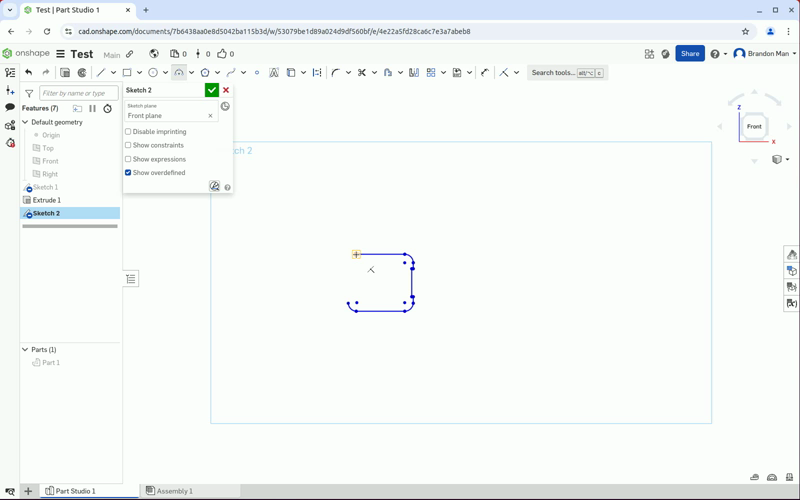
mouse_move(348, 262)
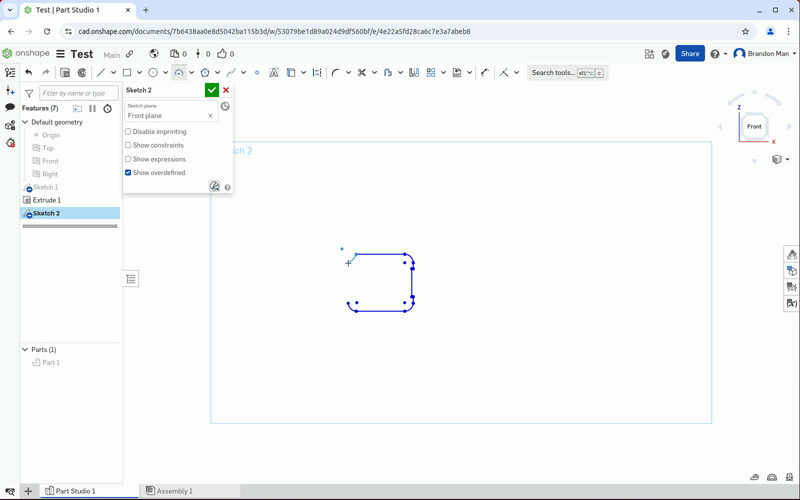
click(348, 262)
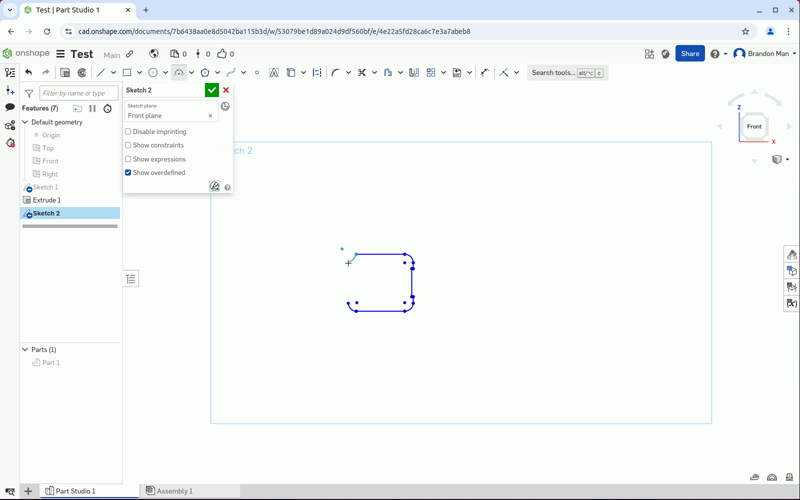
mouse_move(350, 256)
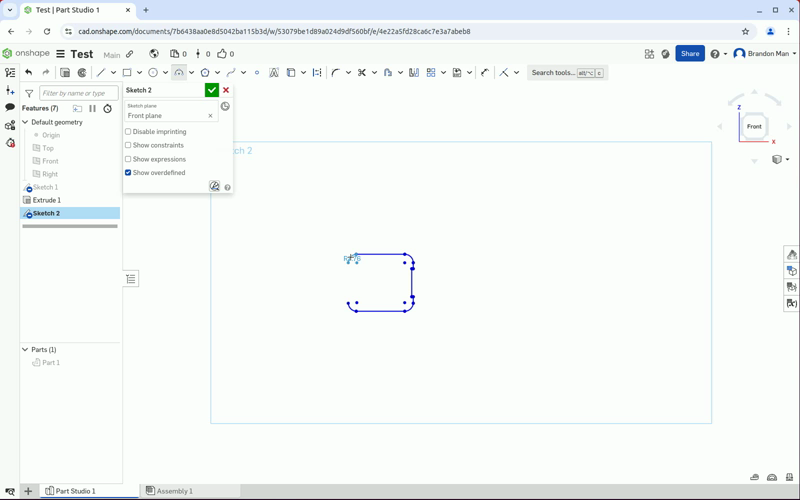
click(350, 256)
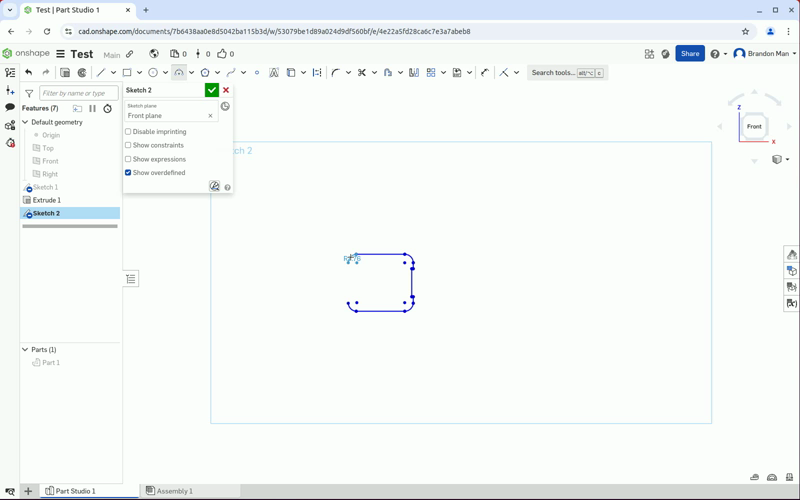
key_up(shift)
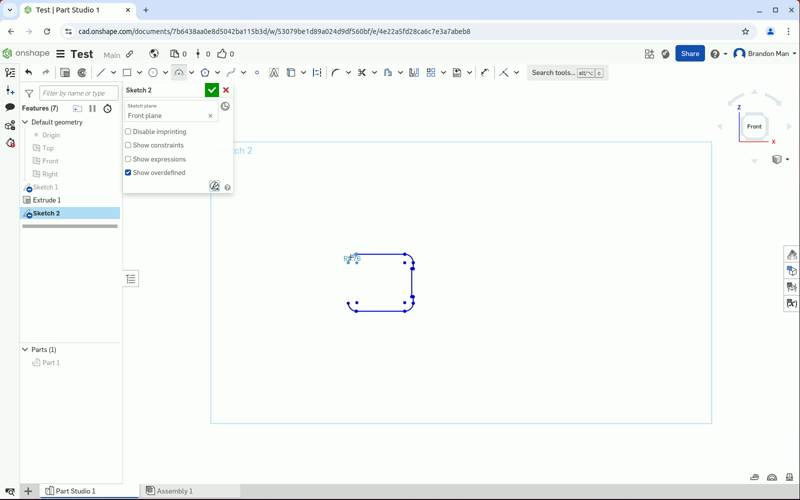
key(esc)
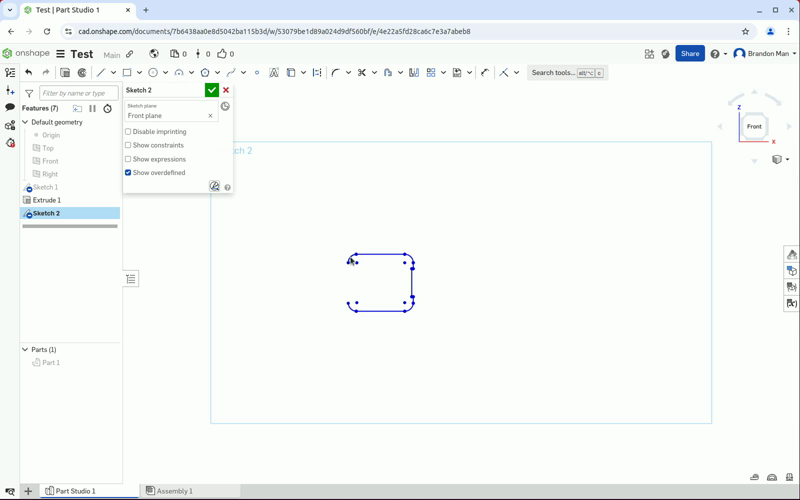
key(l)
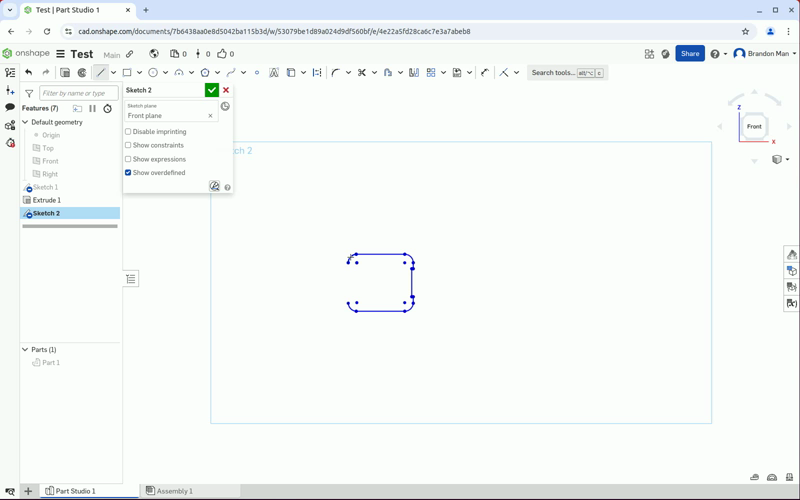
mouse_move(348, 262)
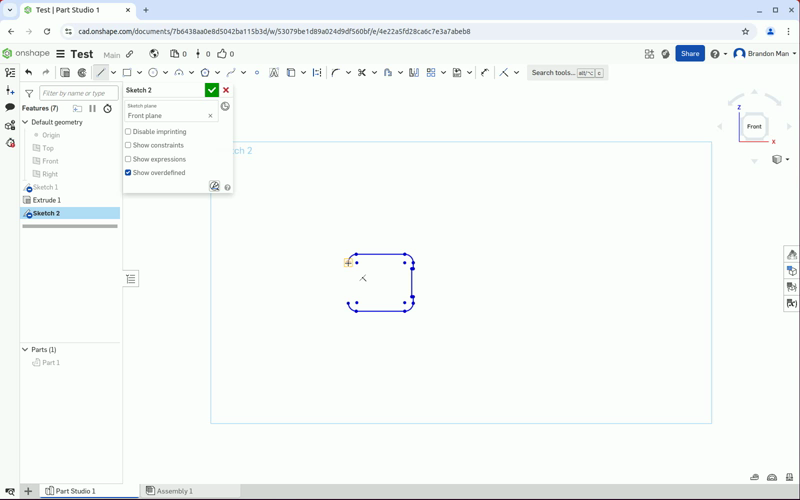
click(348, 262)
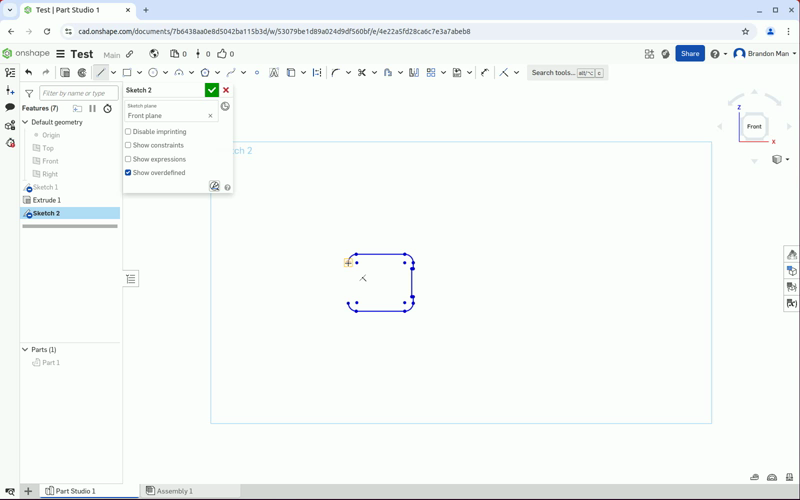
mouse_move(378, 262)
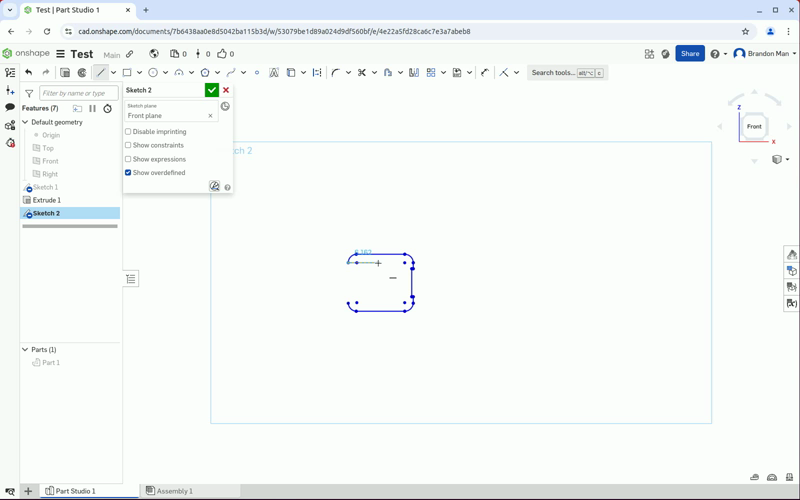
key_down(shift)
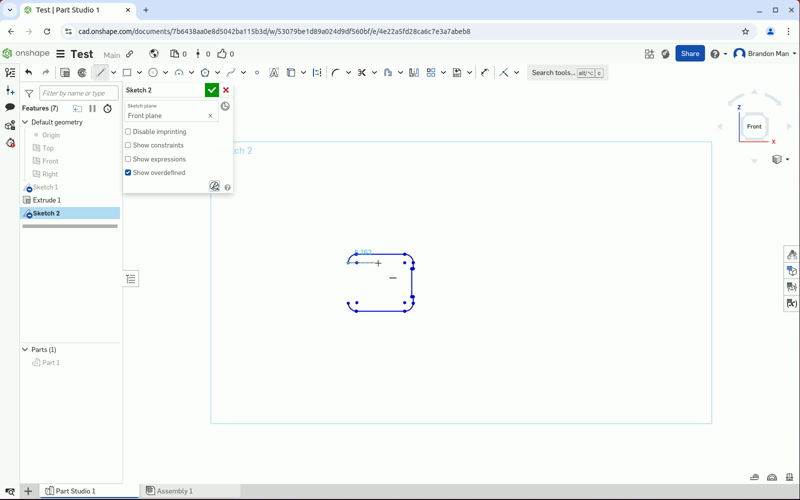
mouse_move(348, 303)
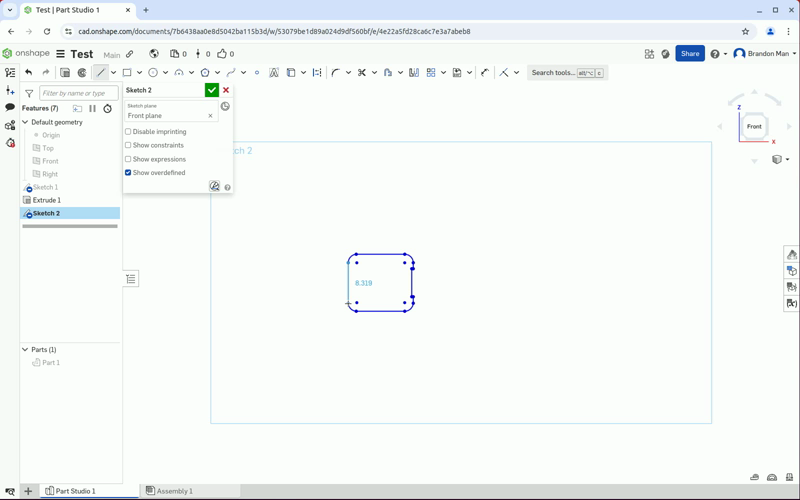
key_up(shift)
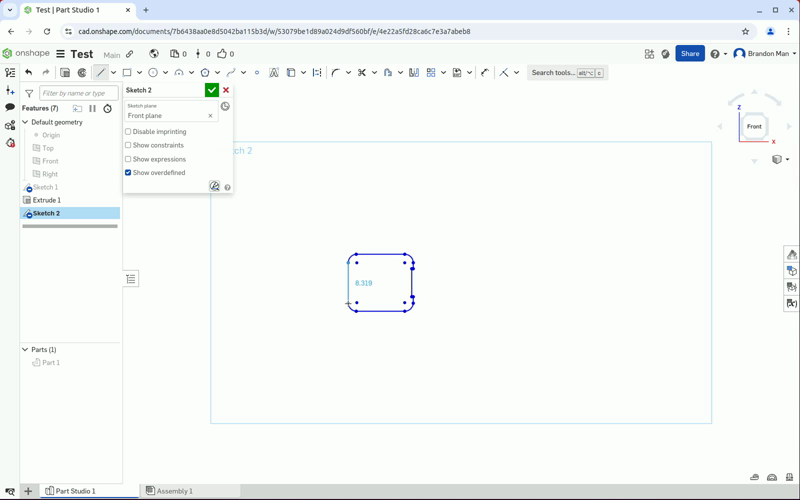
click(348, 303)
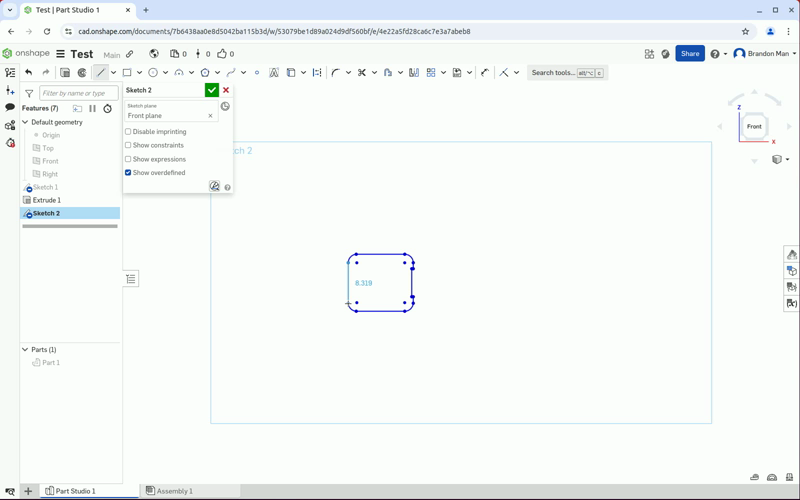
key(esc)
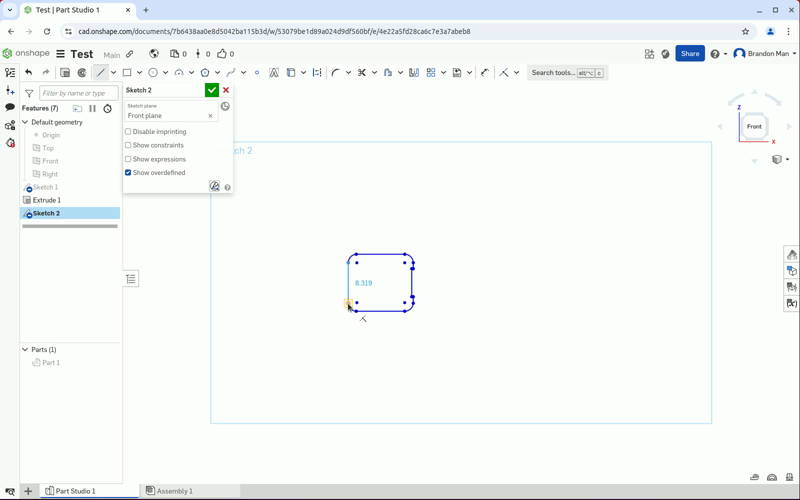
mouse_move(389, 274)
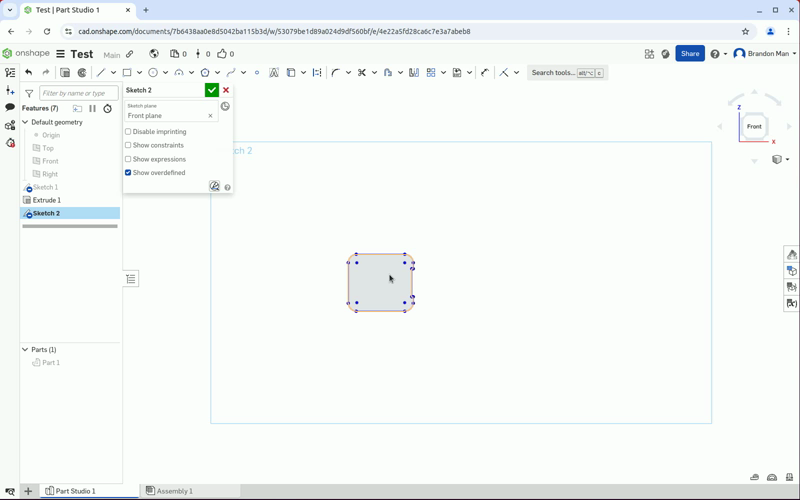
click(389, 274)
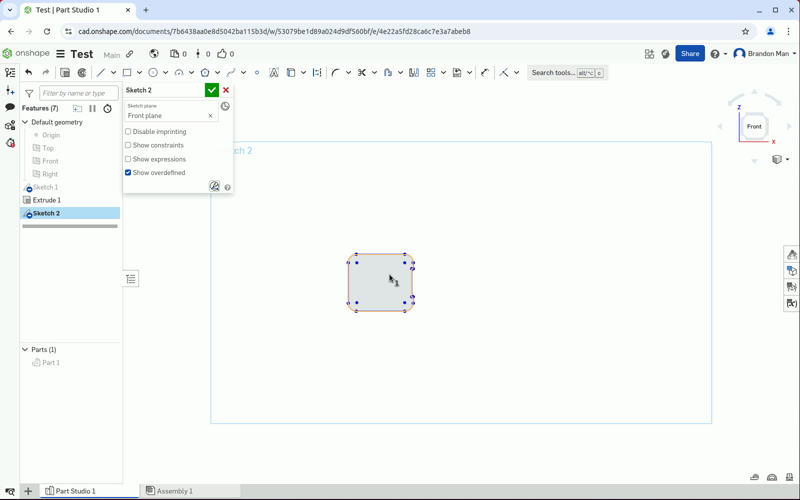
mouse_move(73, 352)
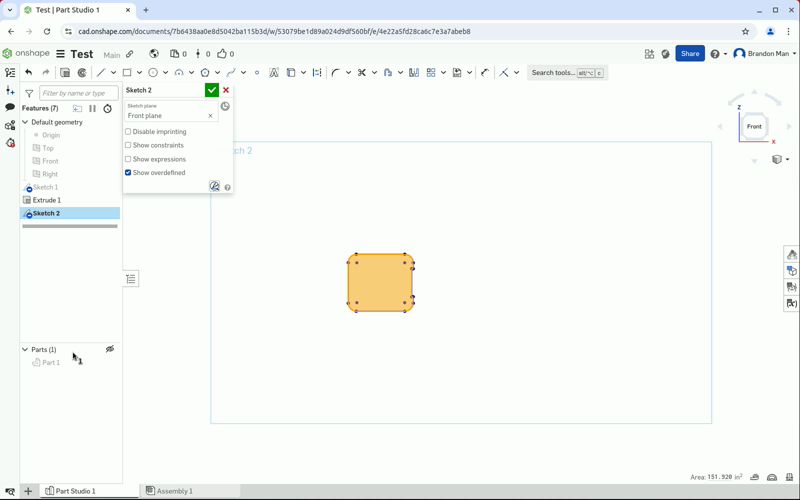
key(shift+y)
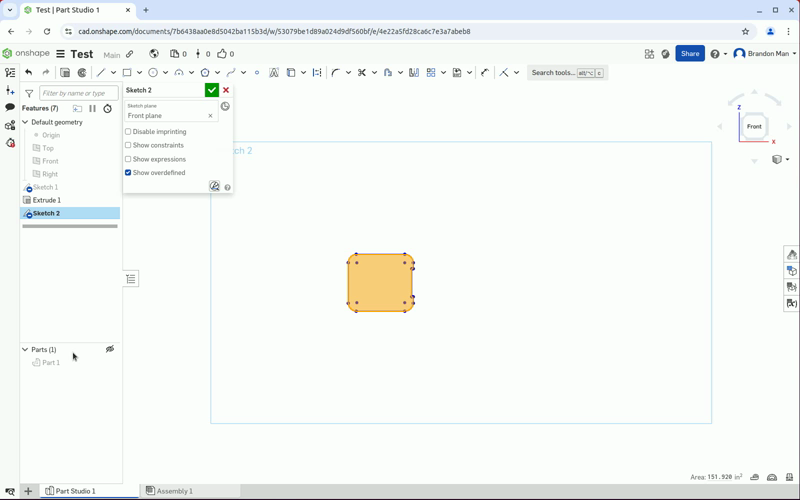
key(shift+e)
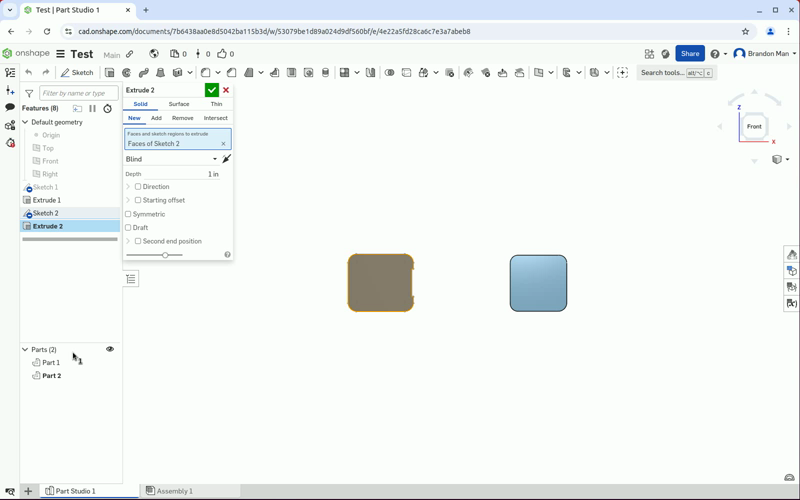
mouse_move(143, 106)
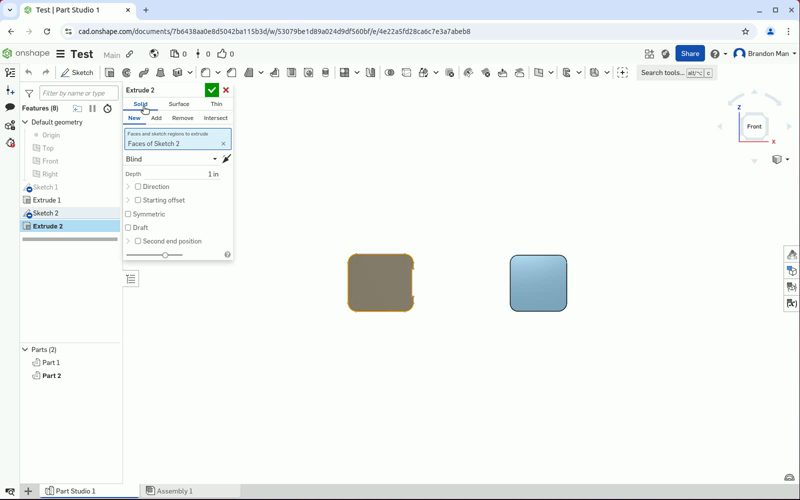
click(143, 106)
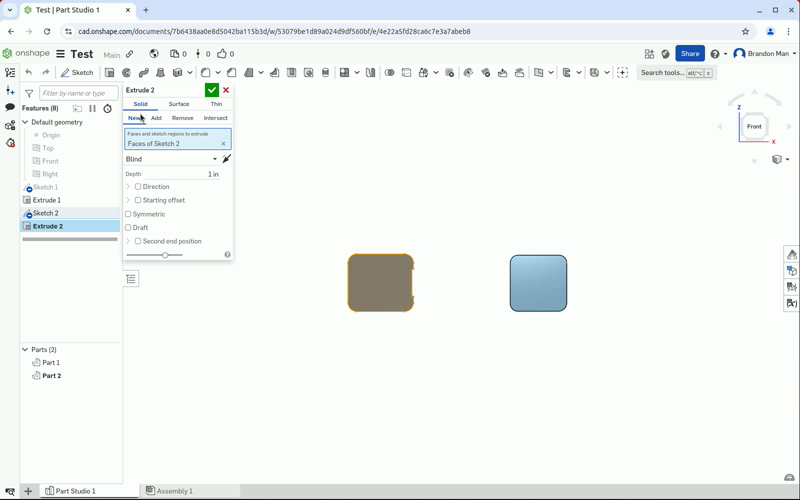
mouse_move(137, 120)
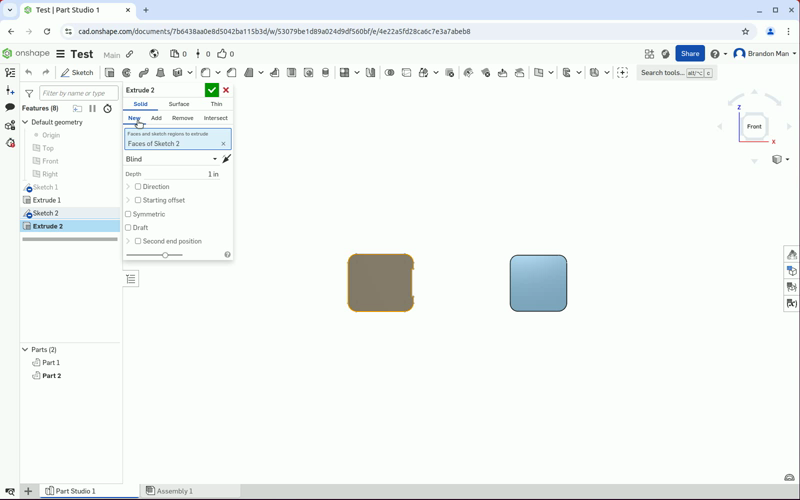
click(137, 120)
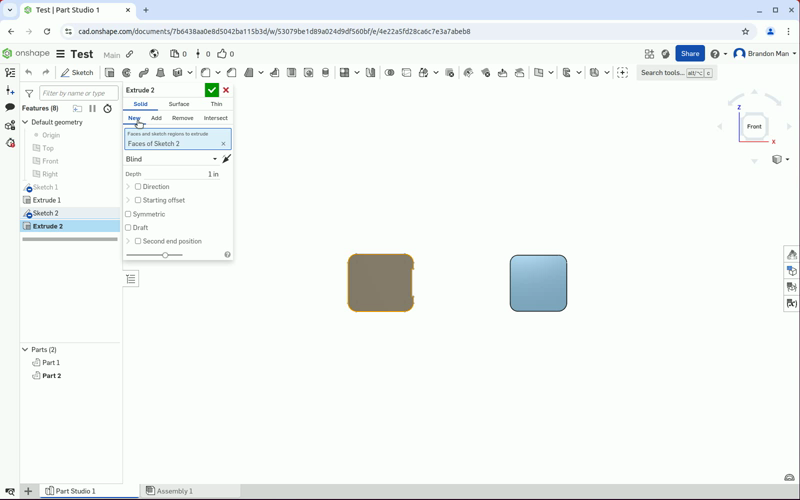
key(tab, 4)
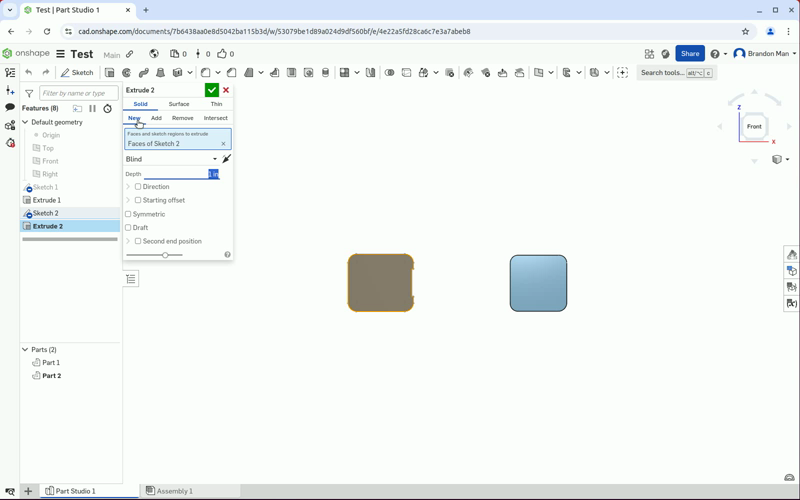
text(13.48)
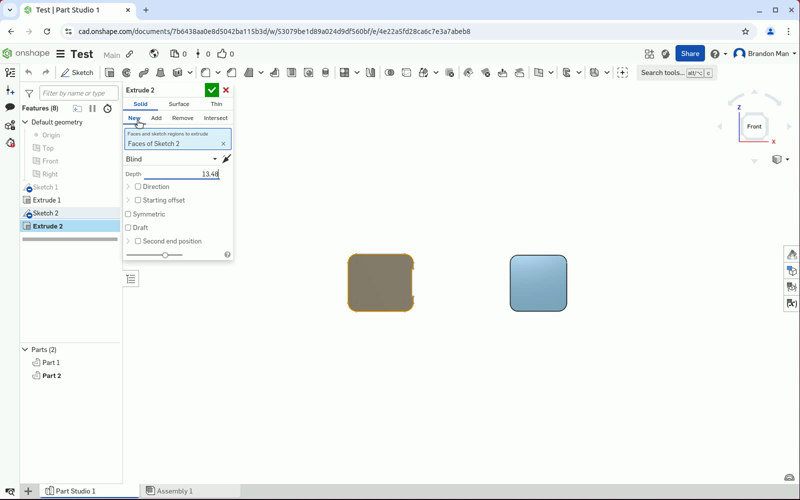
key(tab, 3)
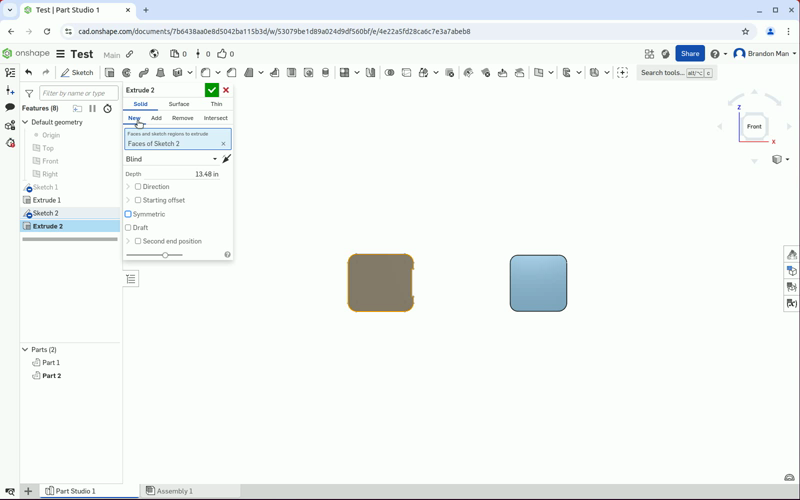
key(space)
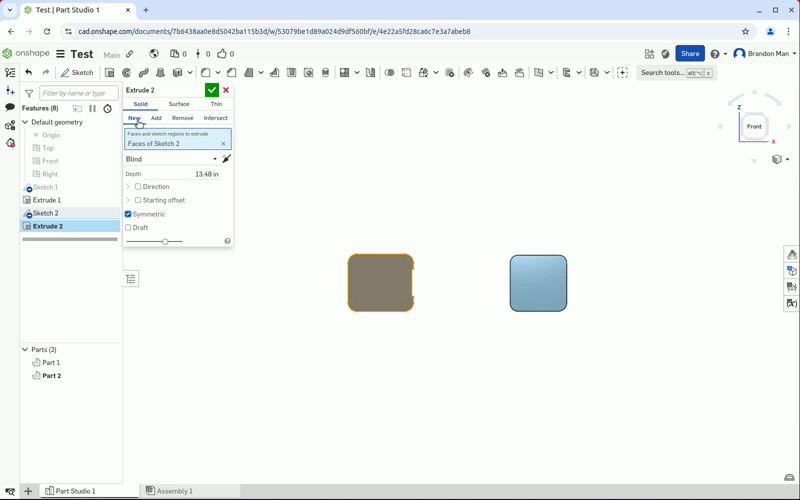
key(enter)
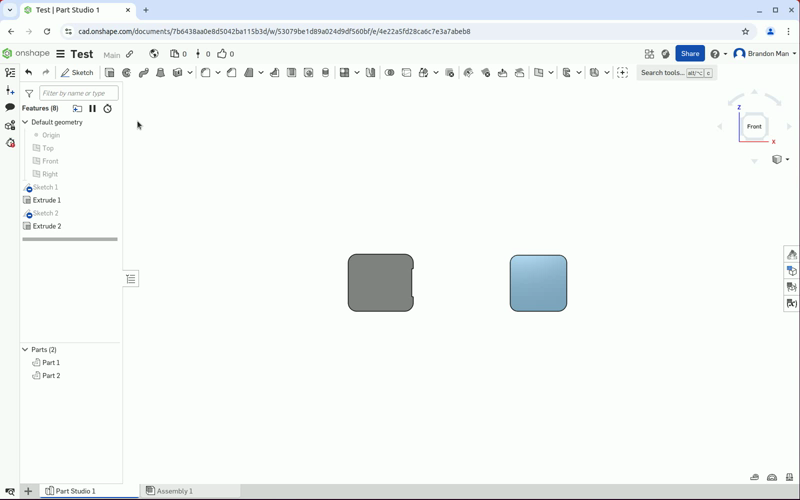
key(shift+h)
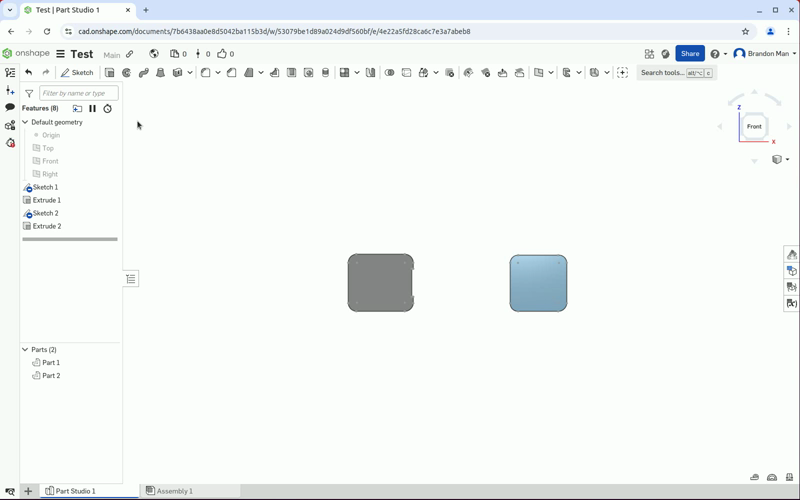
key(shift+h)
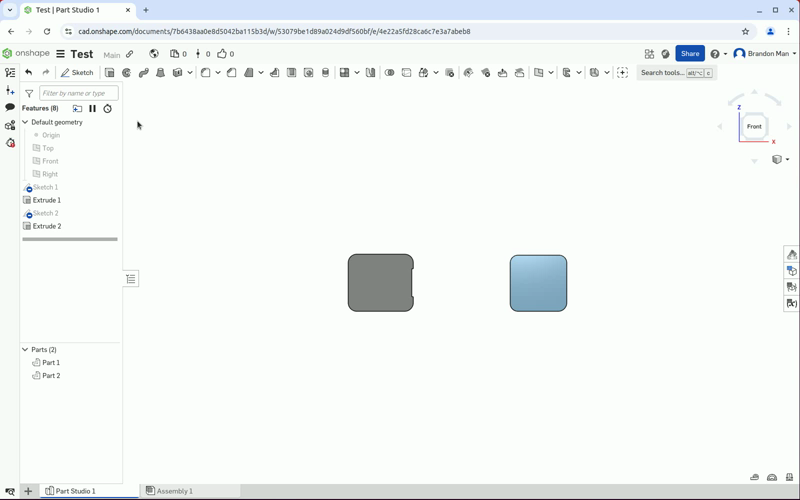
mouse_move(73, 189)
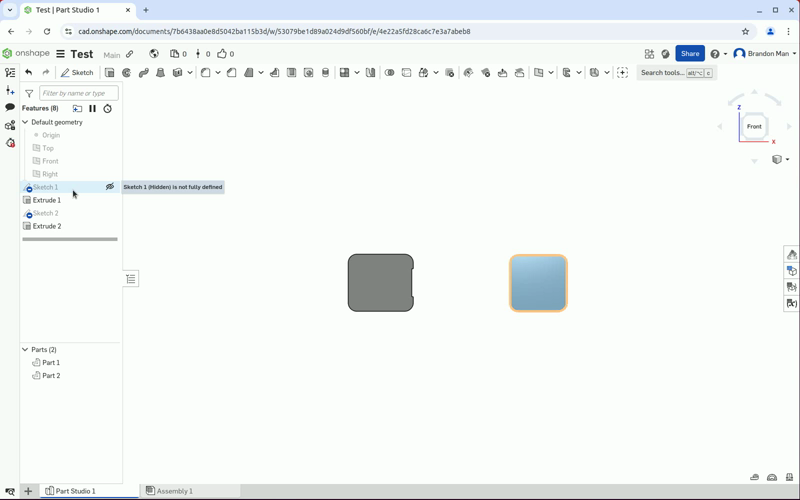
click(73, 189)
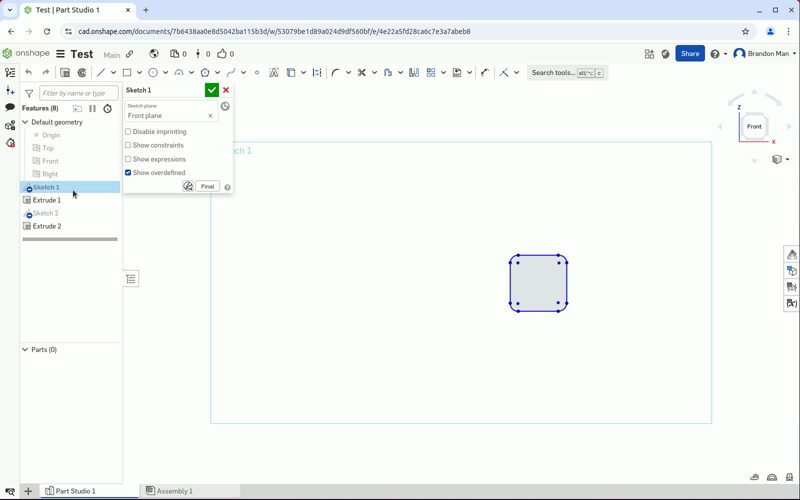
mouse_move(229, 92)
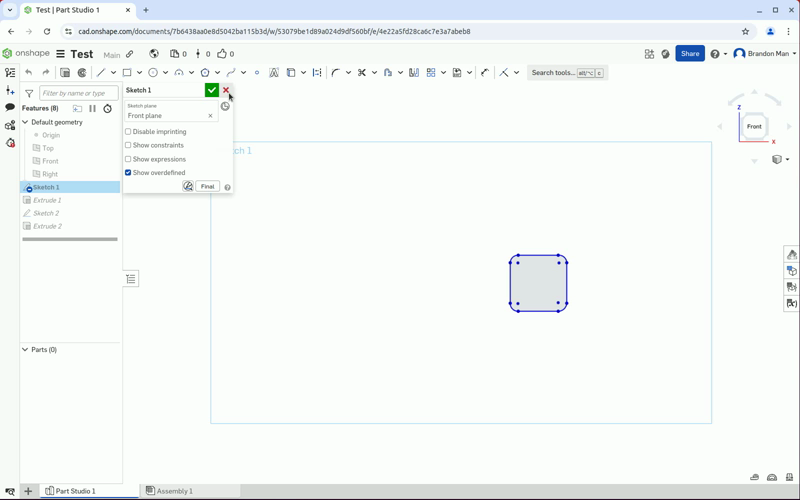
click(229, 92)
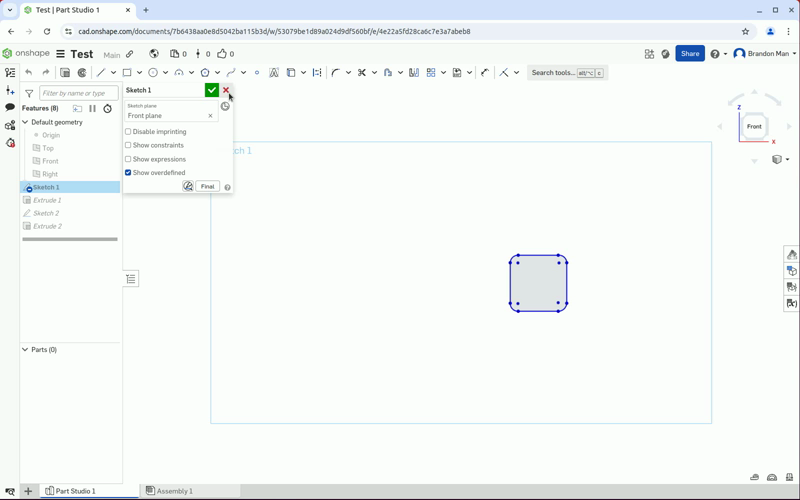
key(shift+s)
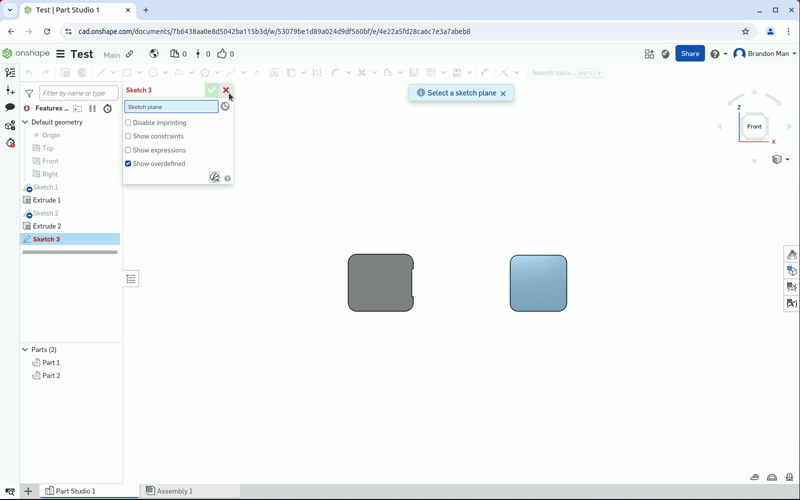
mouse_move(73, 163)
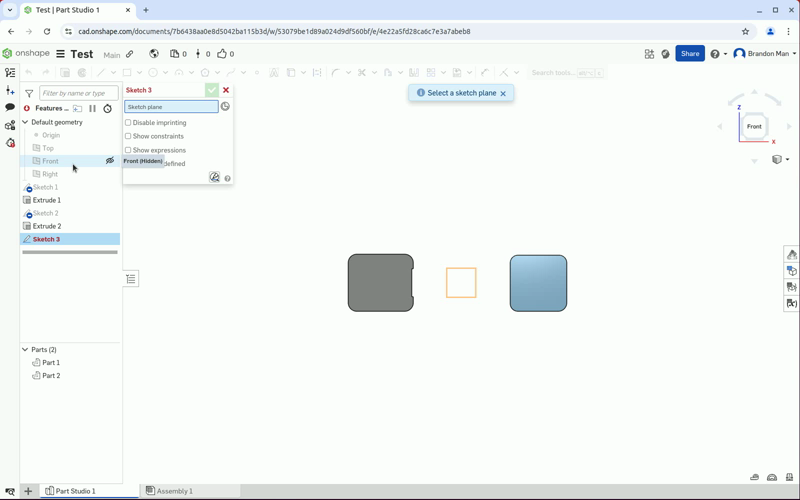
click(73, 163)
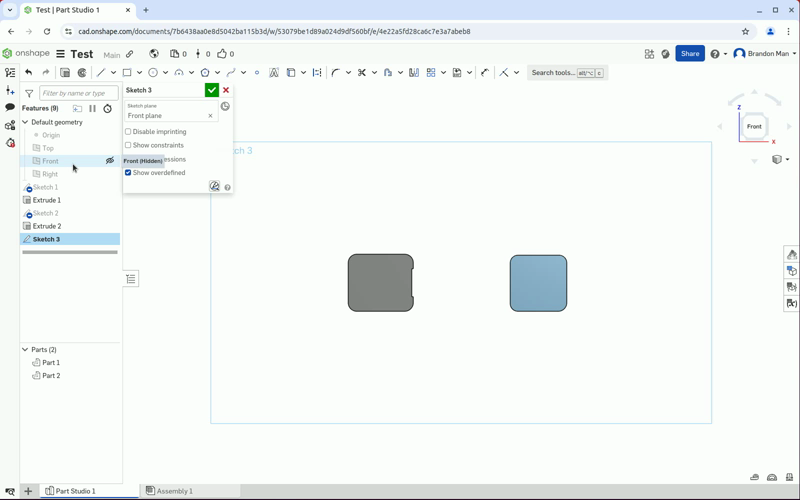
mouse_move(73, 352)
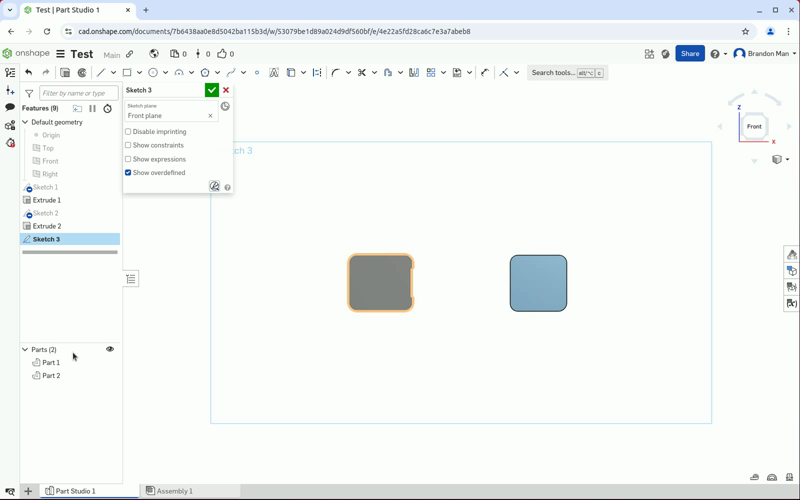
key(y)
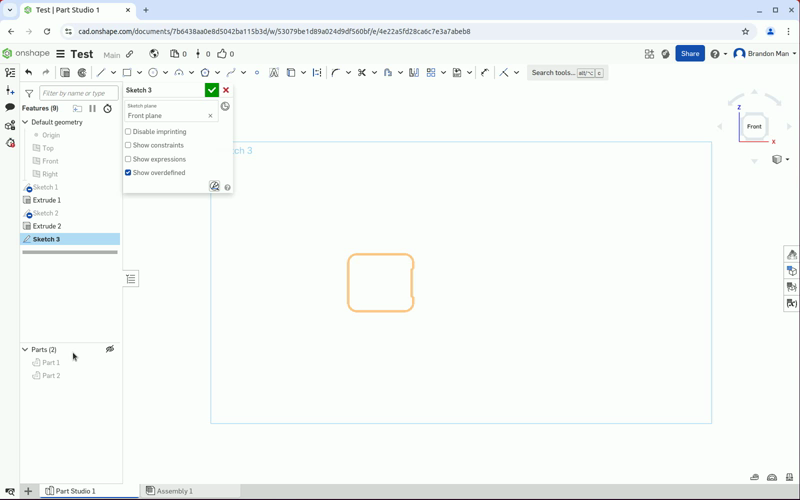
key(l)
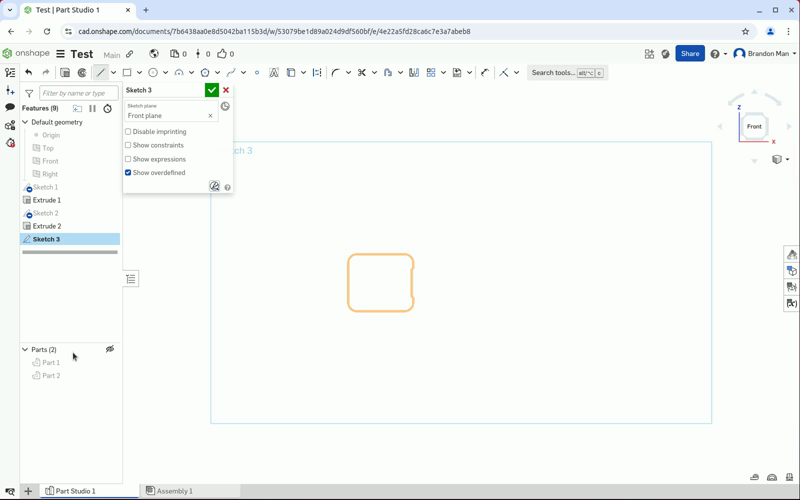
key_down(shift)
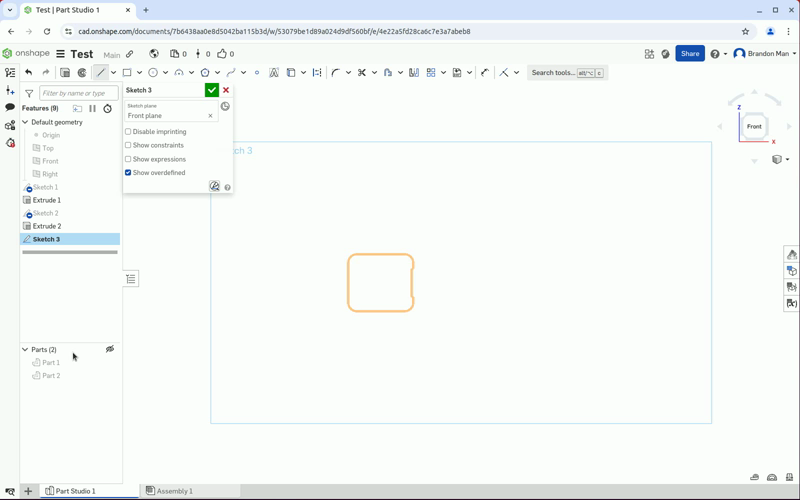
mouse_move(411, 297)
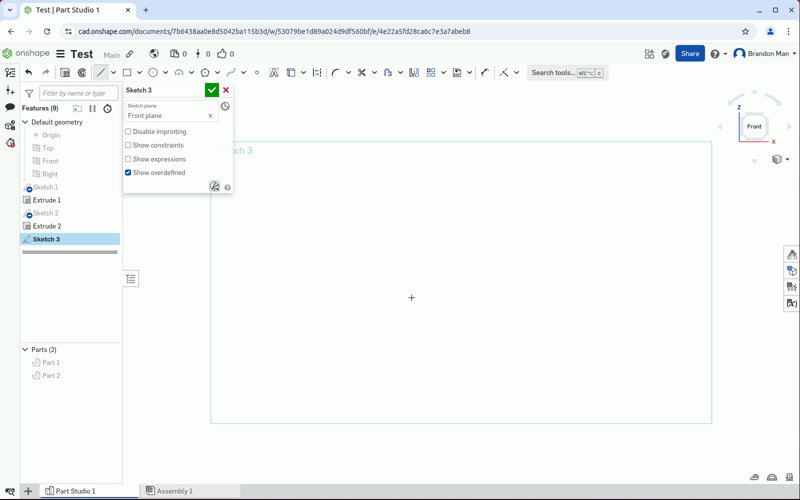
click(411, 297)
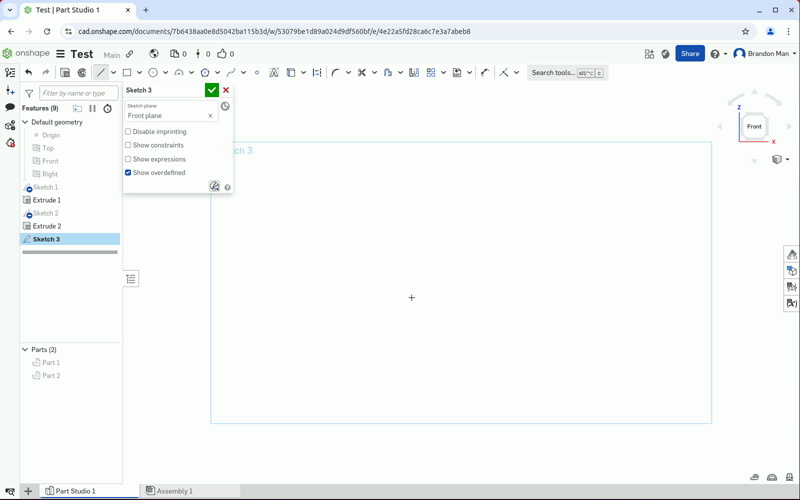
key_up(shift)
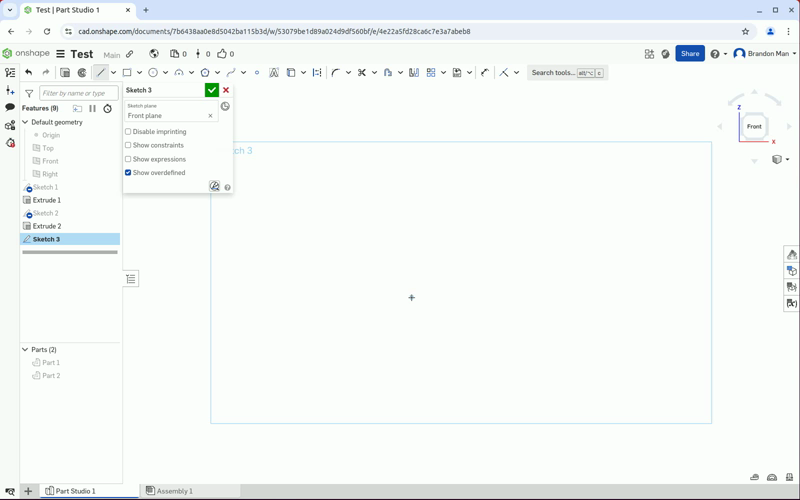
key_down(shift)
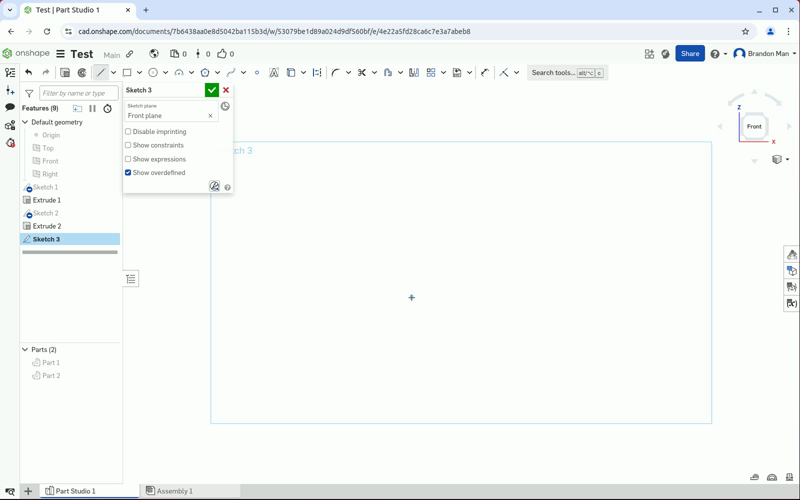
mouse_move(441, 297)
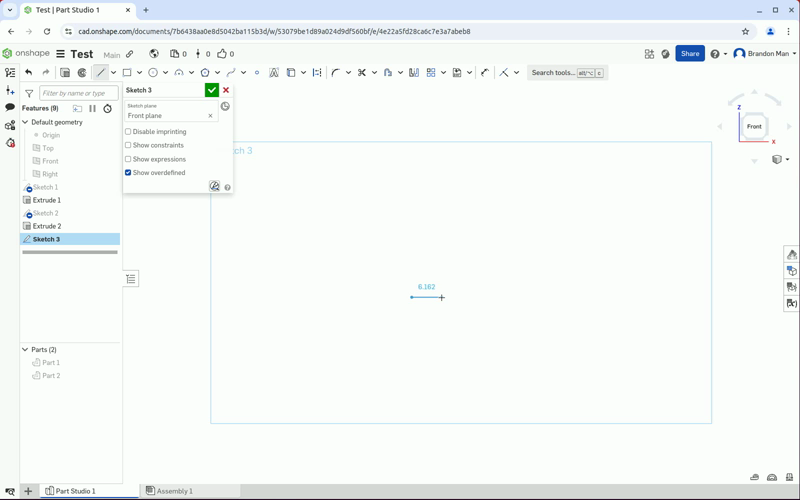
mouse_move(412, 297)
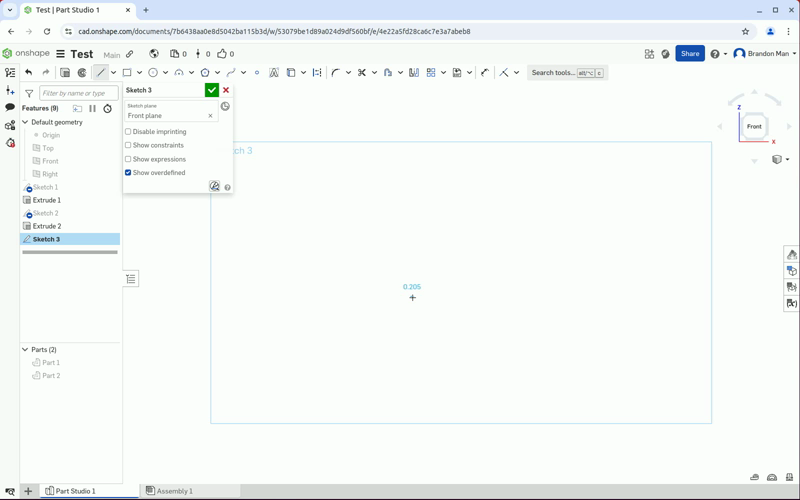
scroll(6)
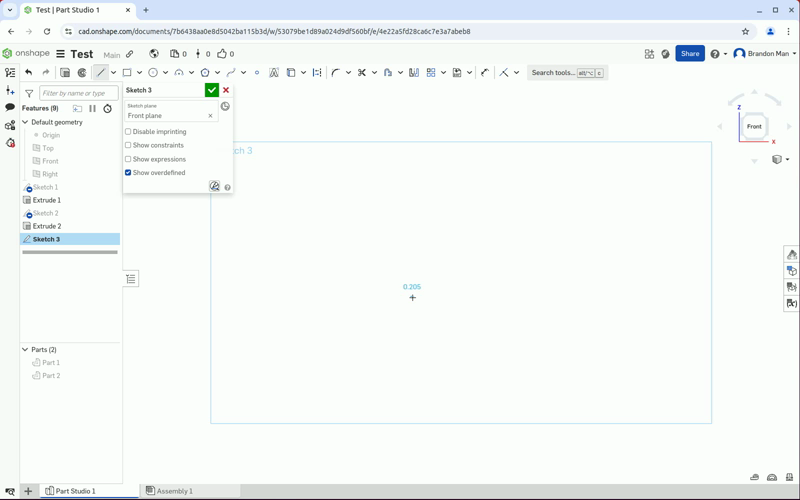
scroll(6)
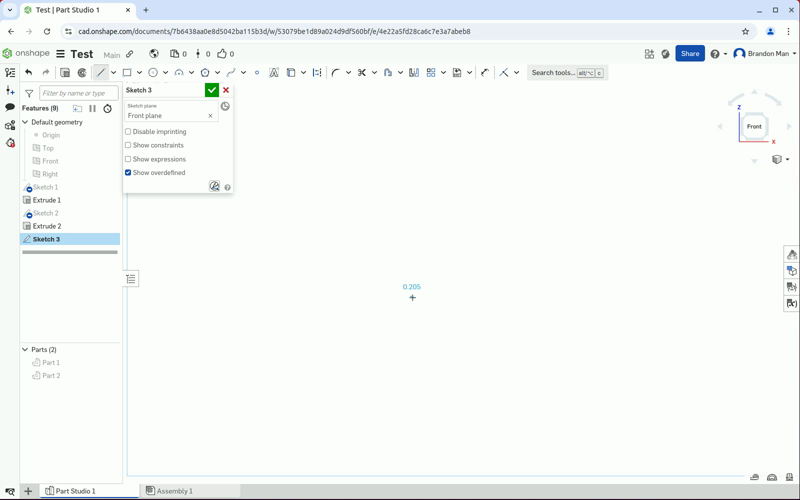
scroll(6)
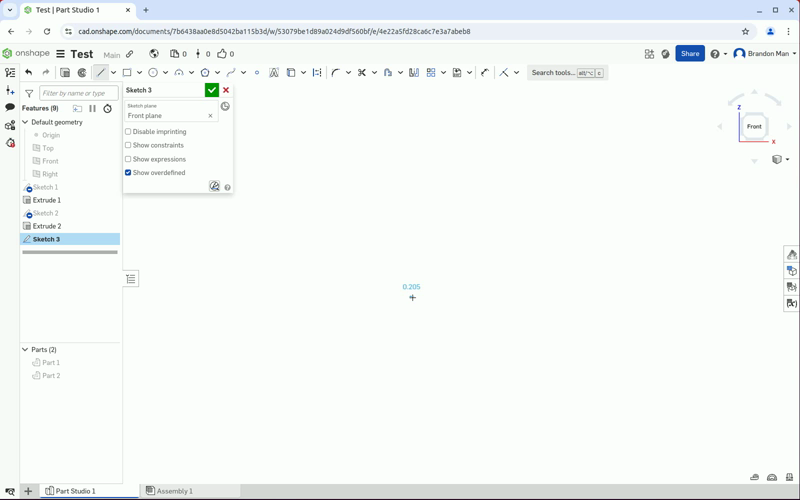
scroll(6)
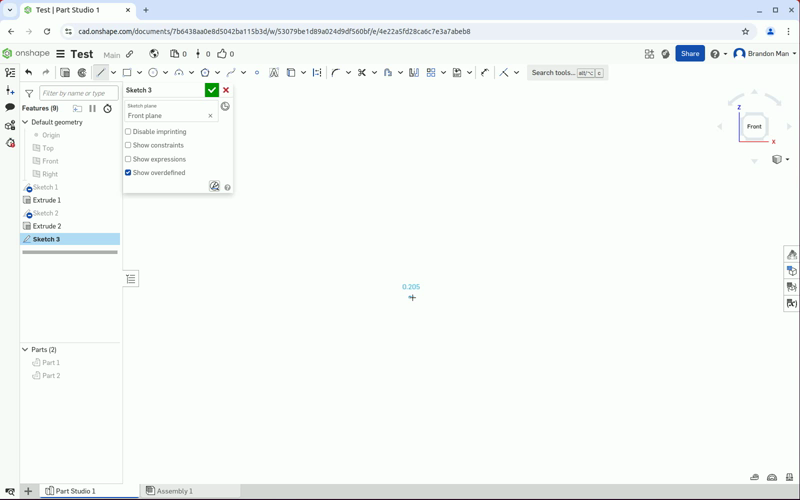
scroll(6)
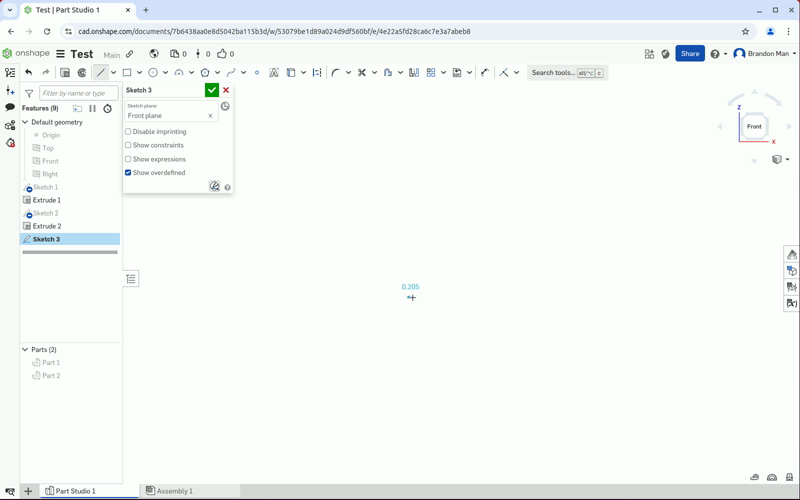
scroll(6)
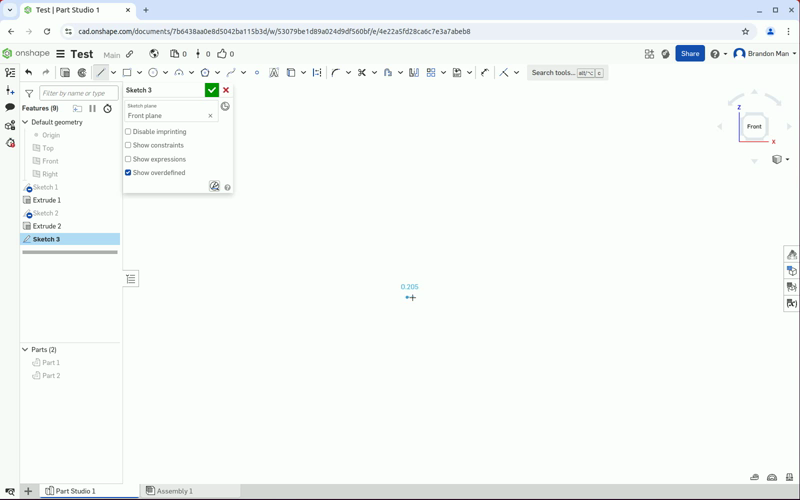
scroll(6)
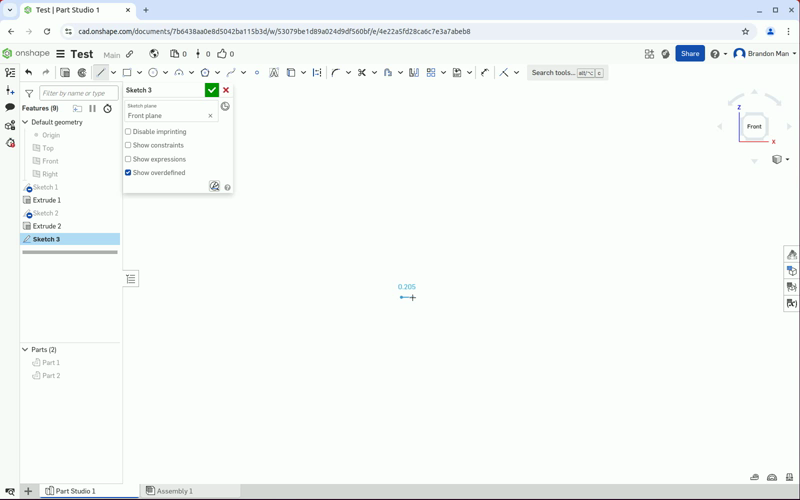
click(412, 297)
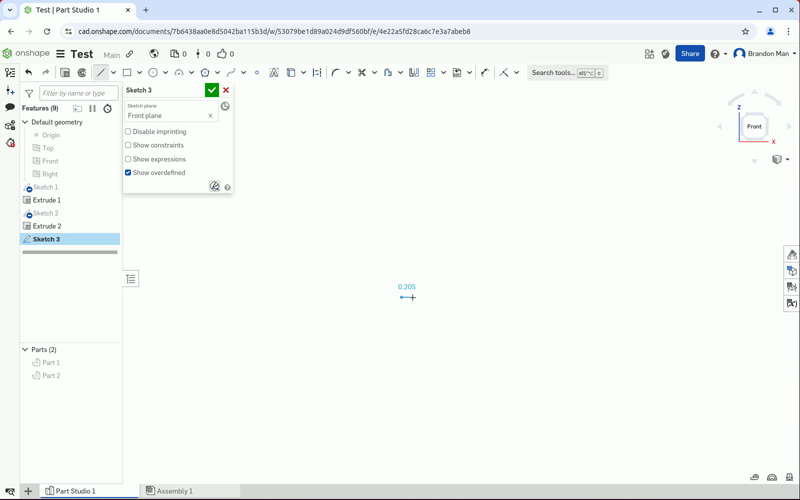
scroll(-6)
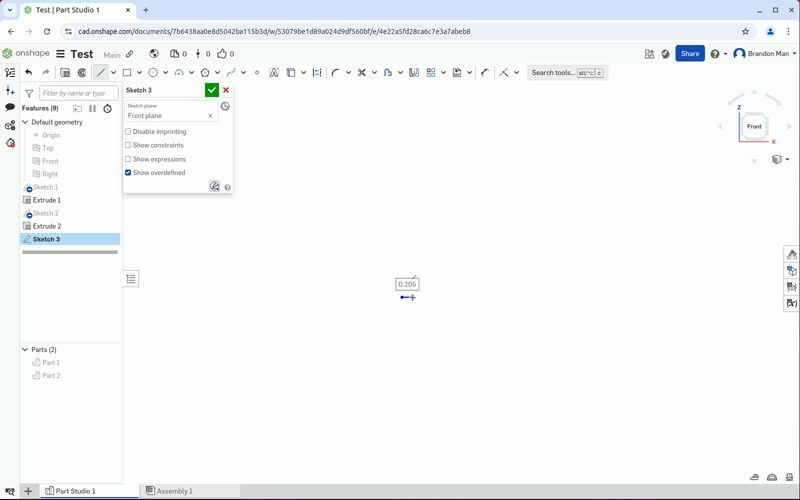
scroll(-6)
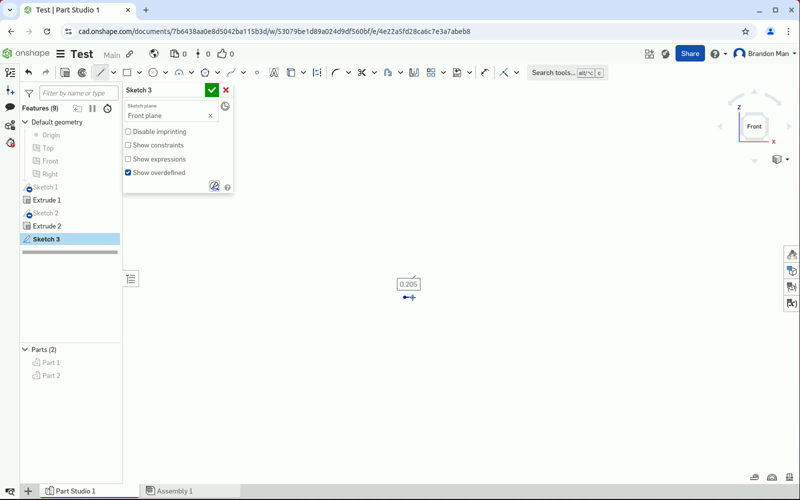
scroll(-6)
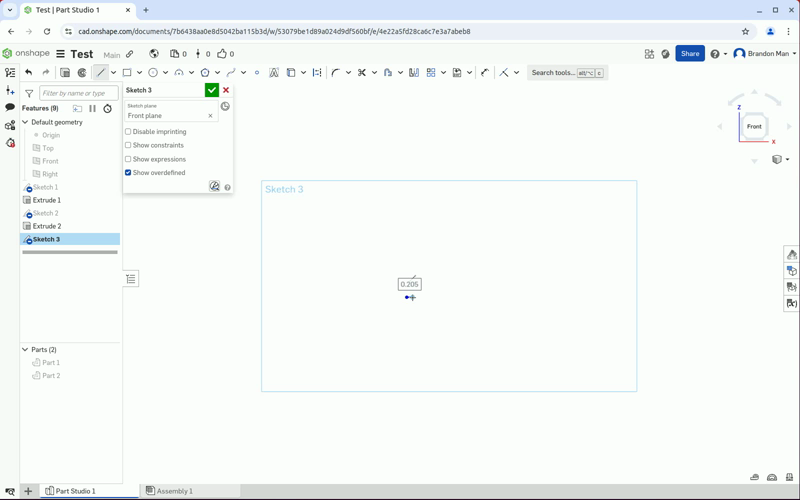
scroll(-6)
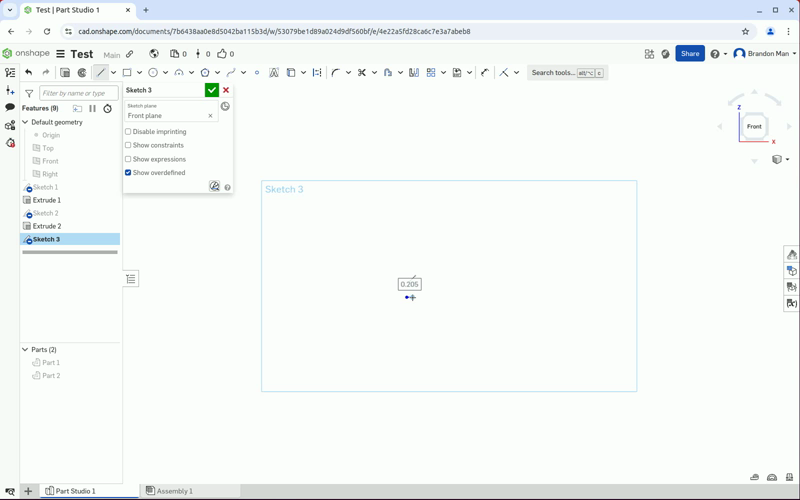
scroll(-6)
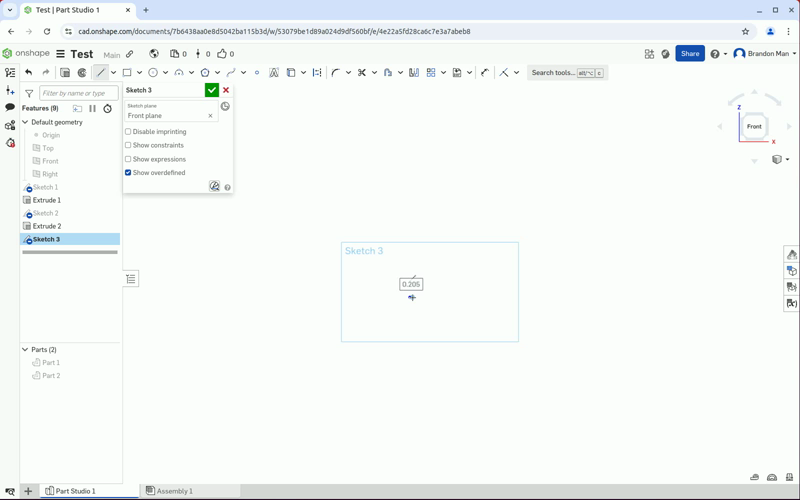
scroll(-6)
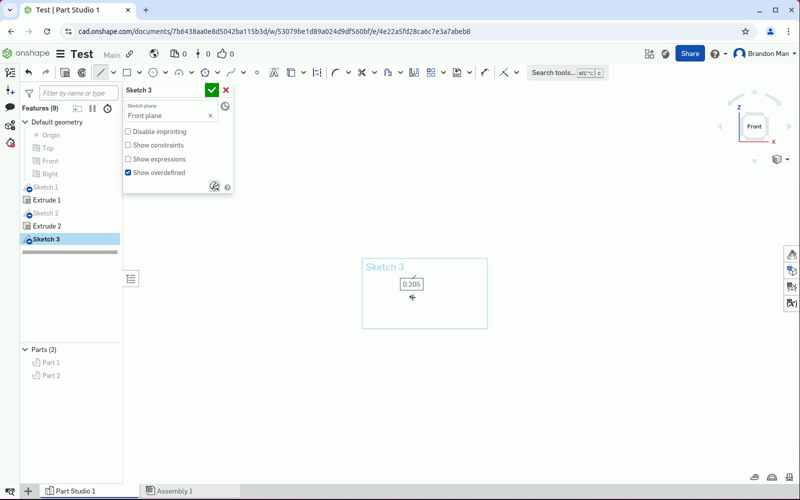
scroll(-6)
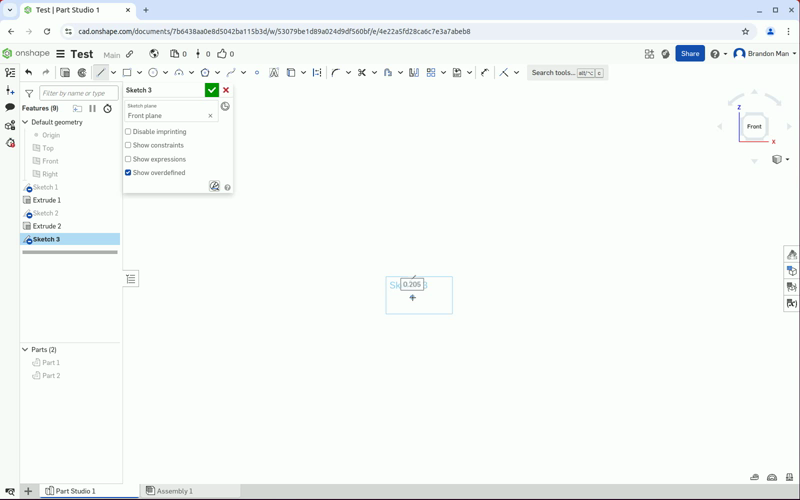
key_up(shift)
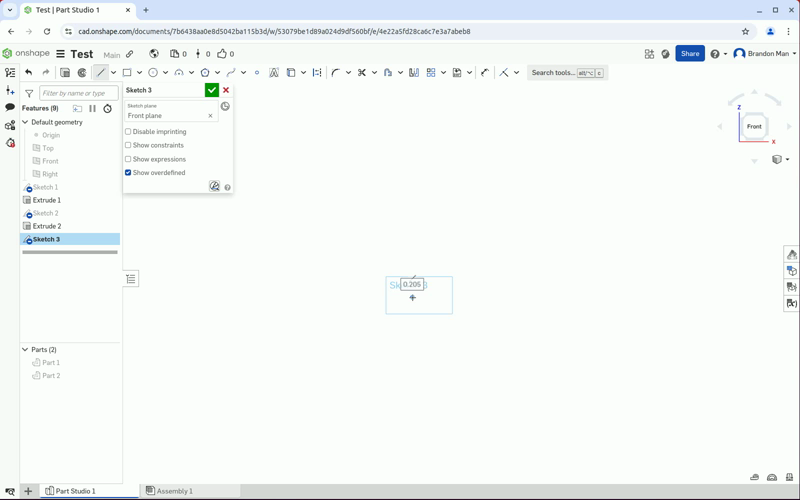
key_down(shift)
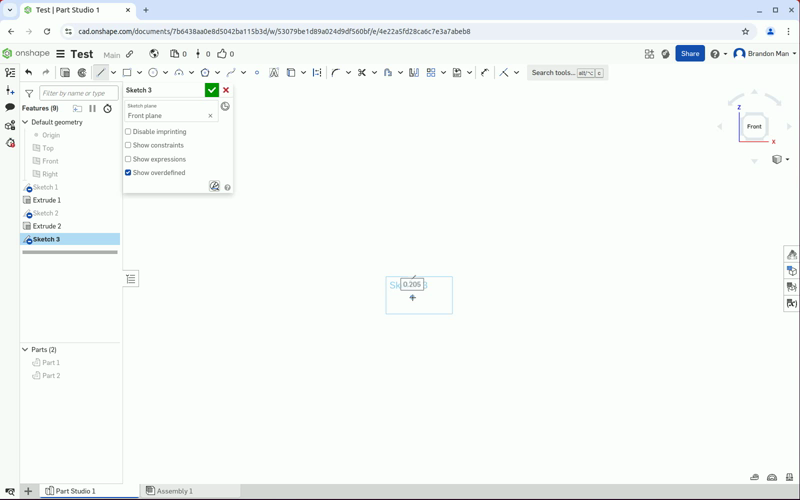
mouse_move(442, 297)
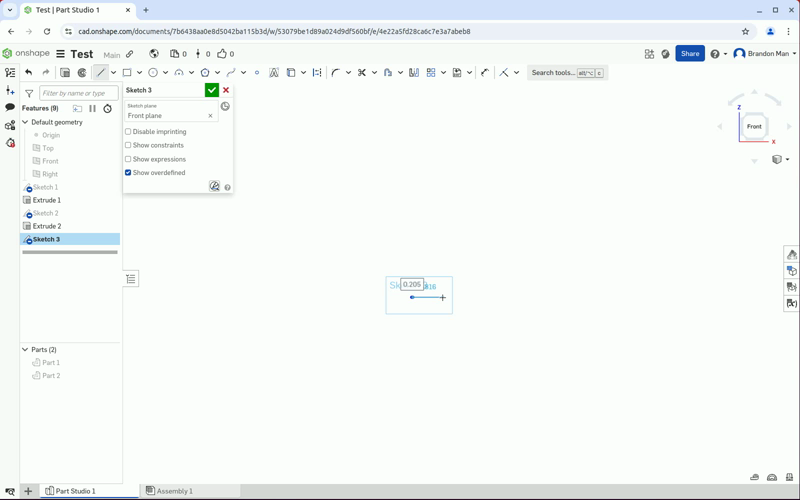
mouse_move(412, 267)
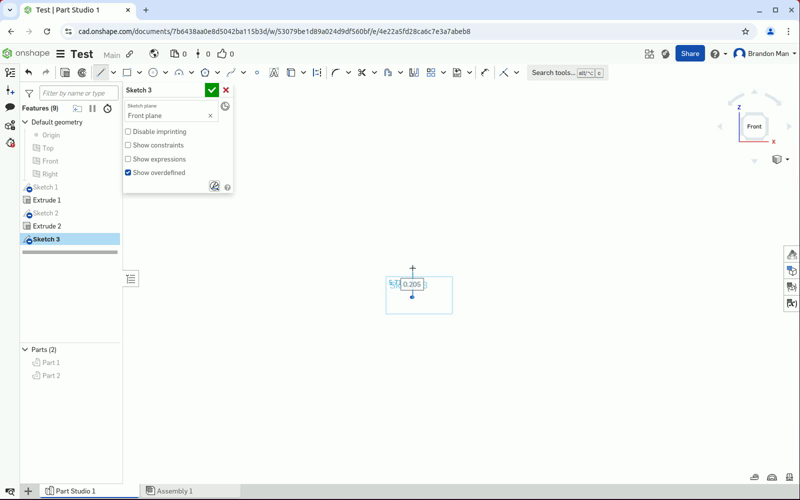
click(412, 267)
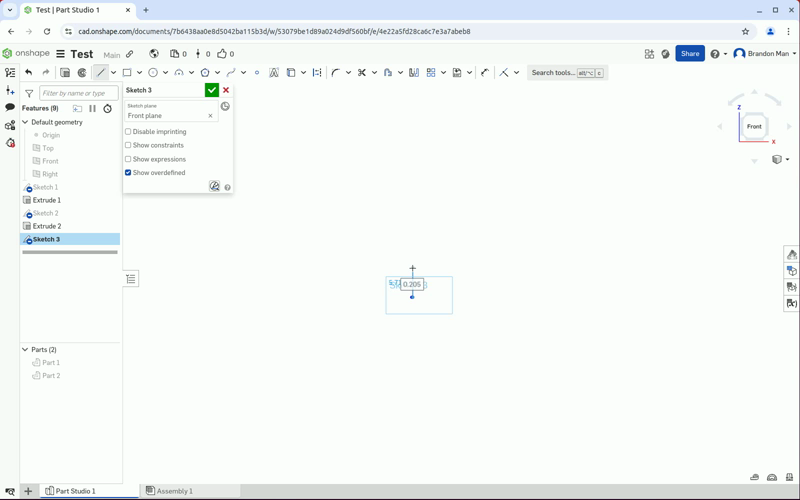
key_up(shift)
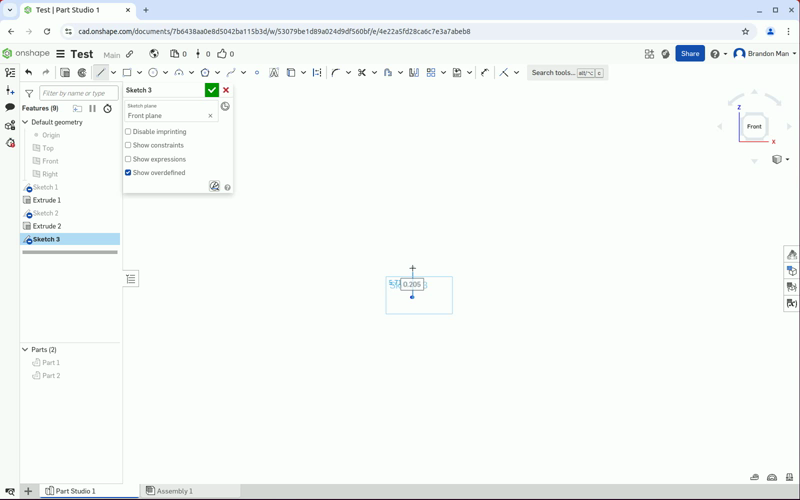
key_down(shift)
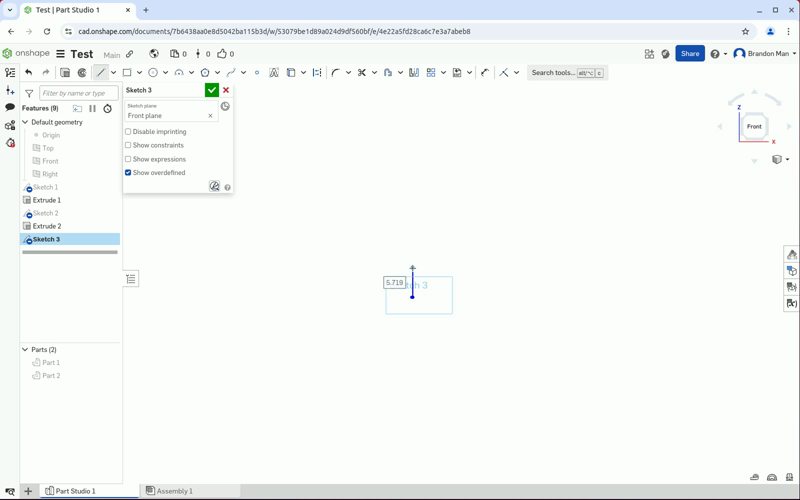
mouse_move(442, 267)
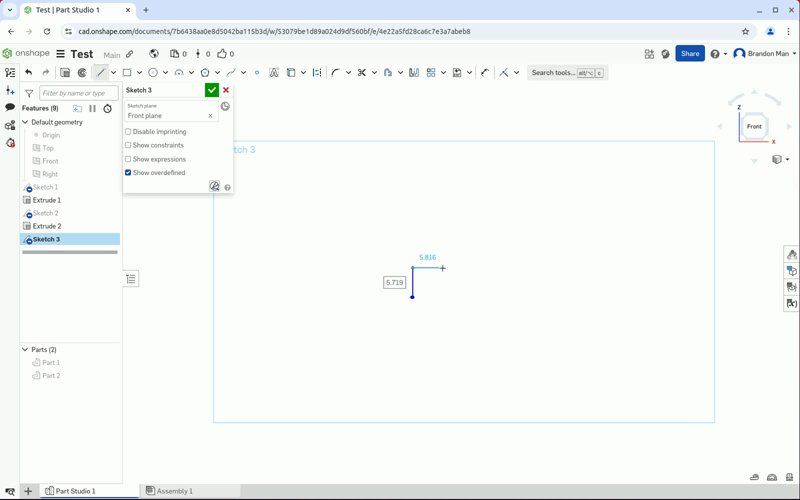
mouse_move(411, 267)
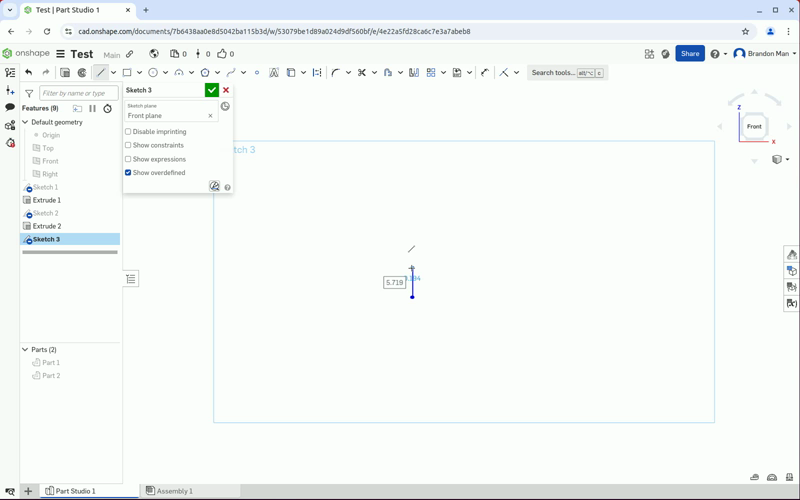
scroll(6)
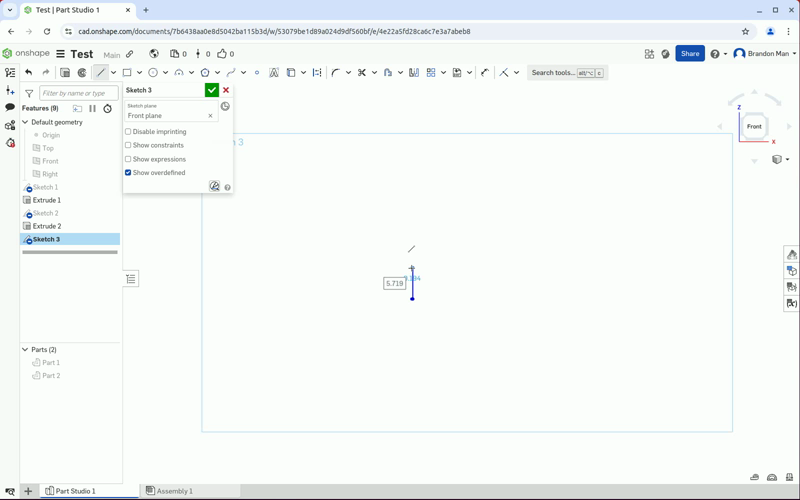
scroll(6)
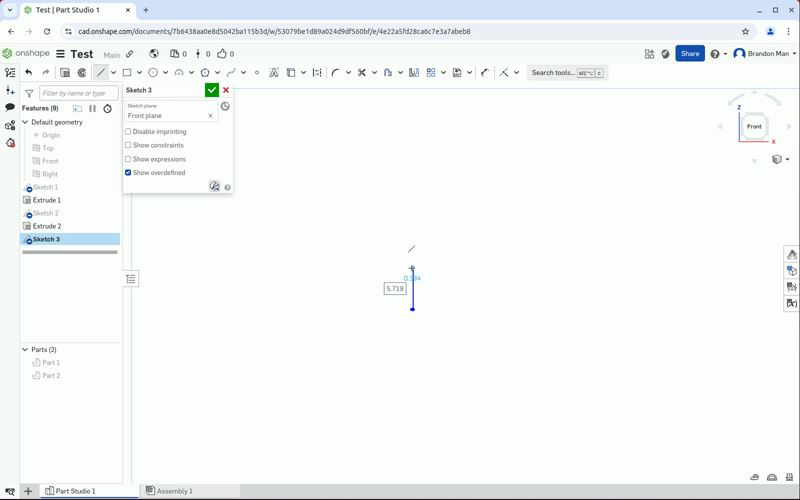
scroll(6)
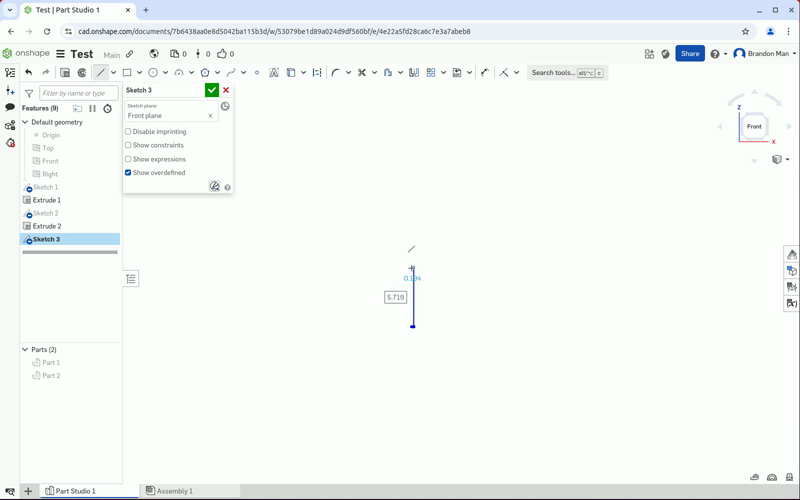
scroll(6)
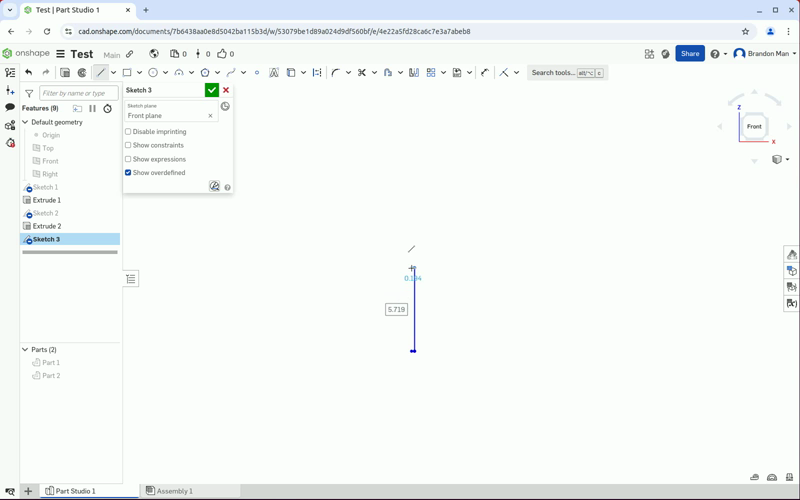
scroll(6)
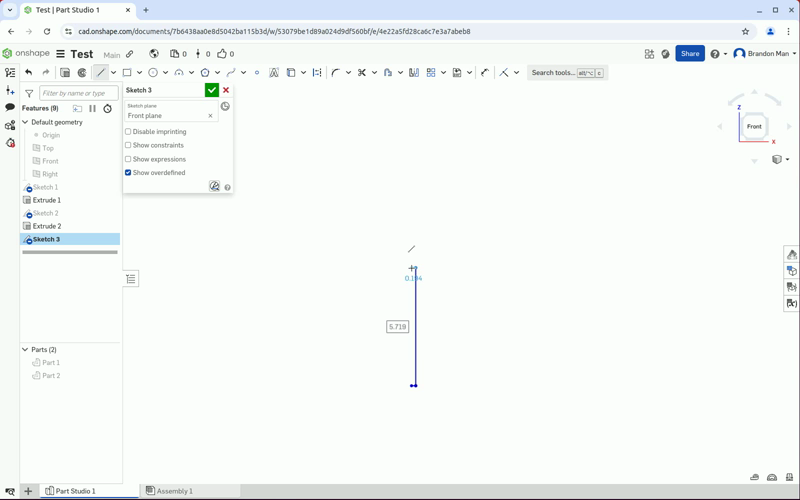
scroll(6)
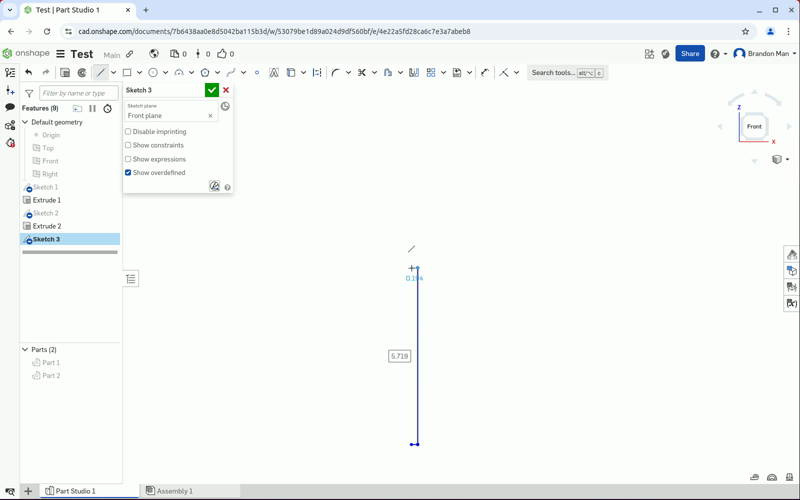
scroll(6)
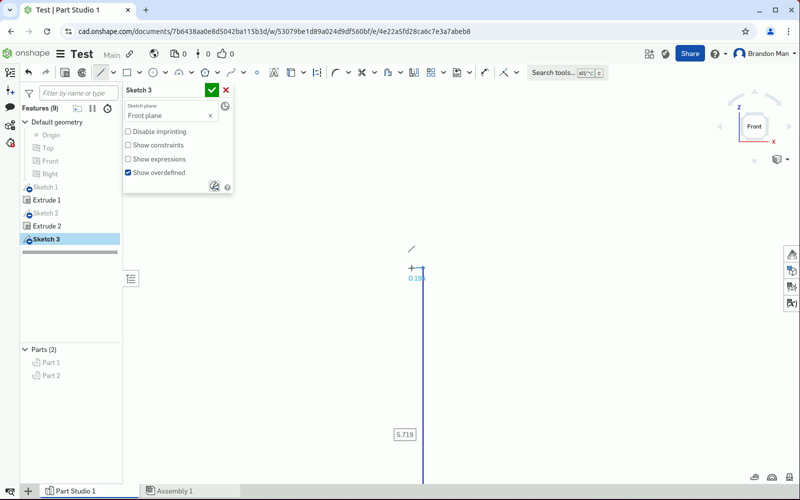
click(411, 267)
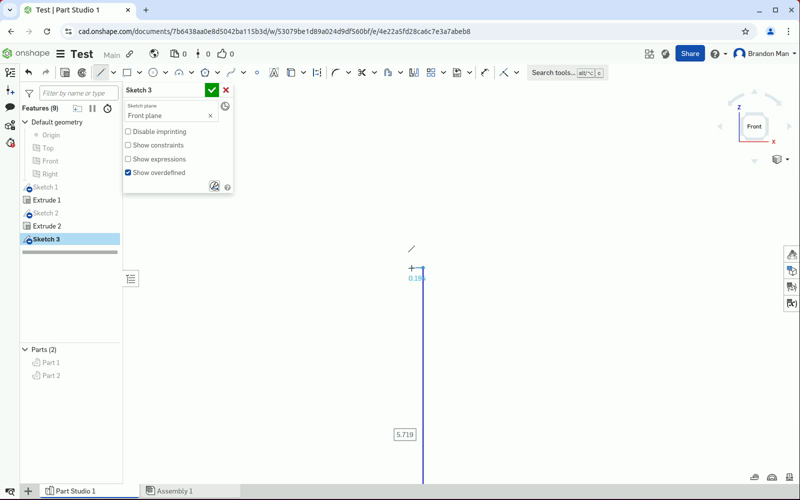
scroll(-6)
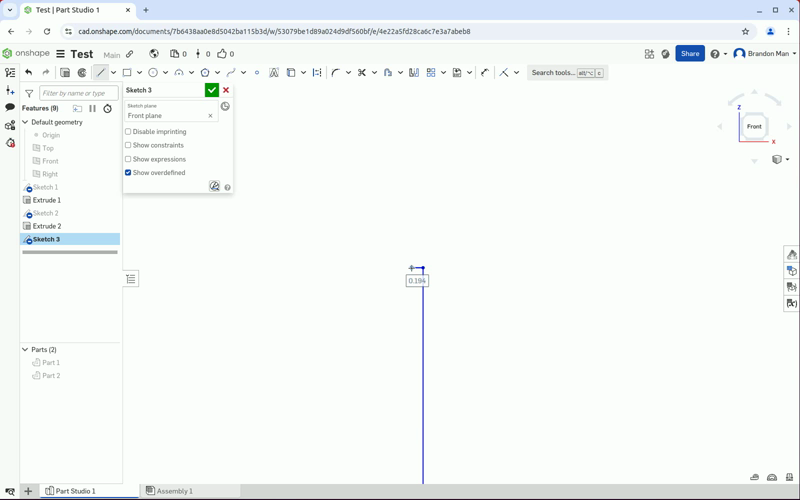
scroll(-6)
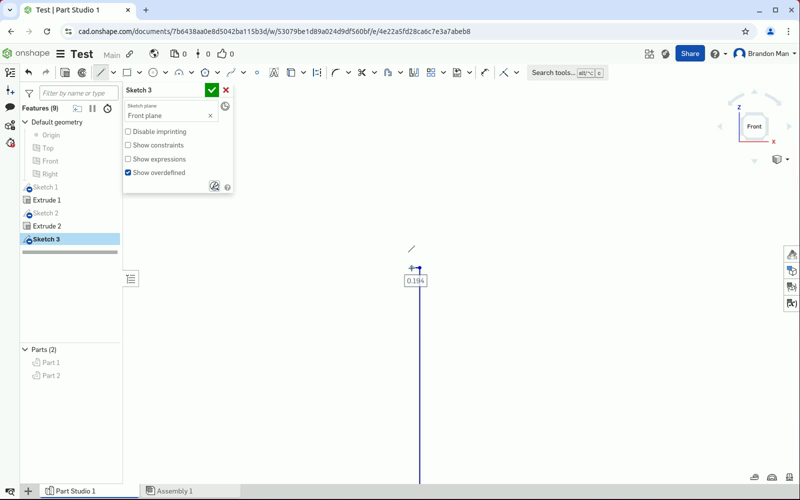
scroll(-6)
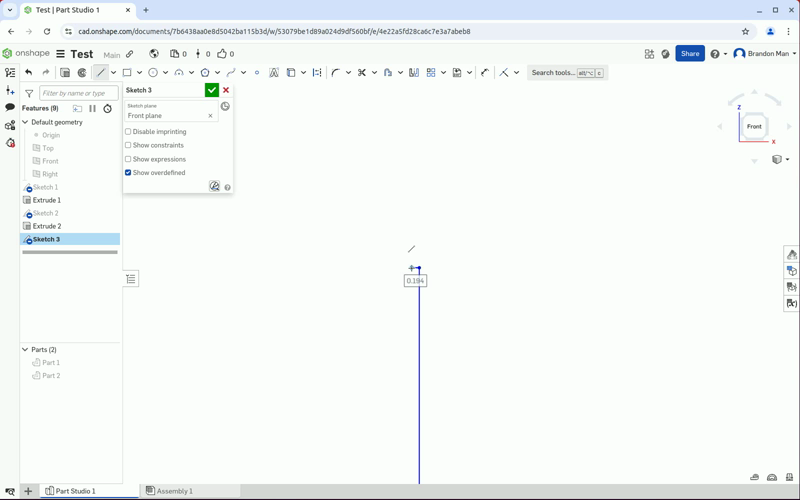
scroll(-6)
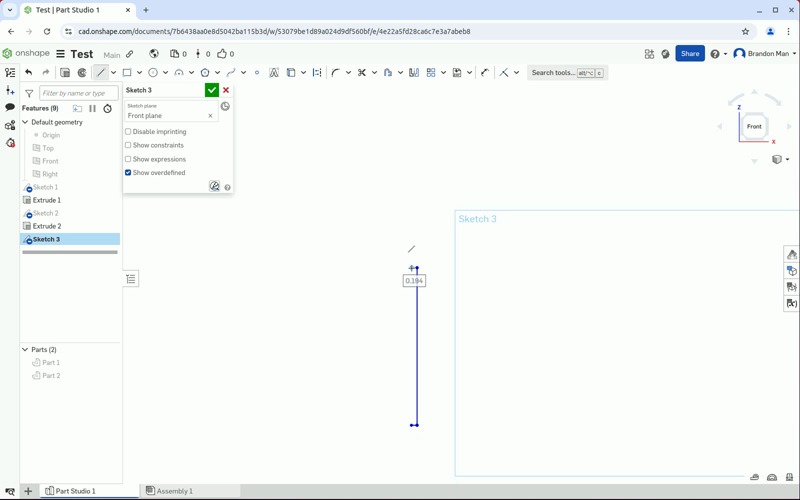
scroll(-6)
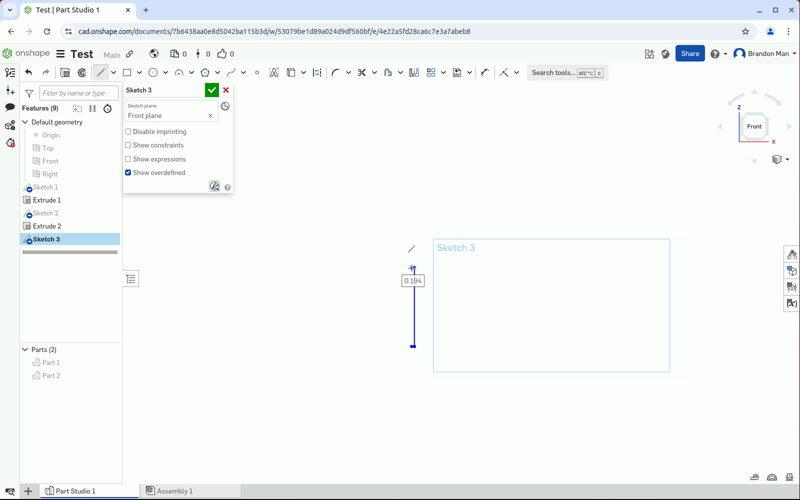
scroll(-6)
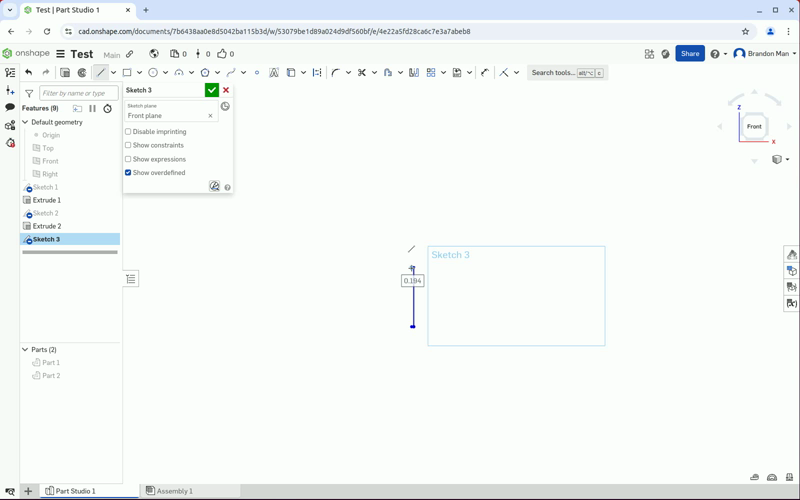
scroll(-6)
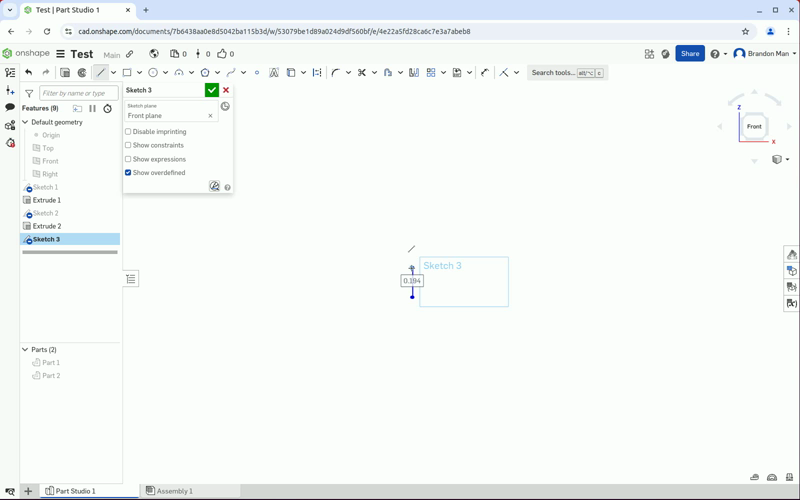
key_up(shift)
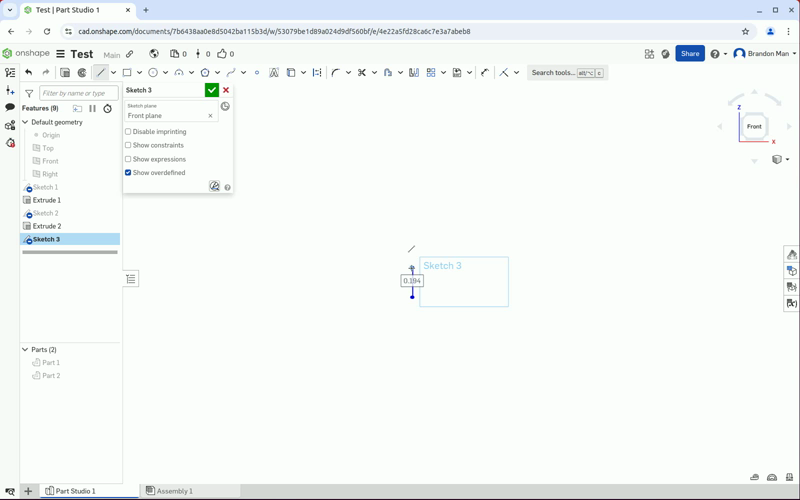
mouse_move(441, 267)
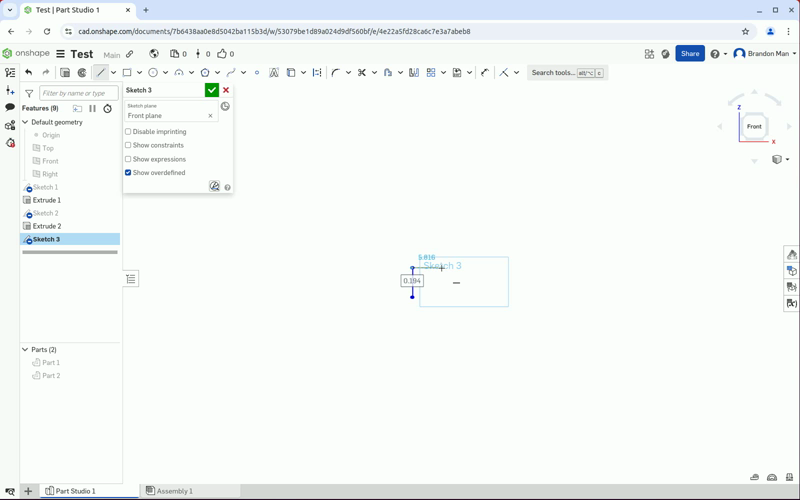
key_down(shift)
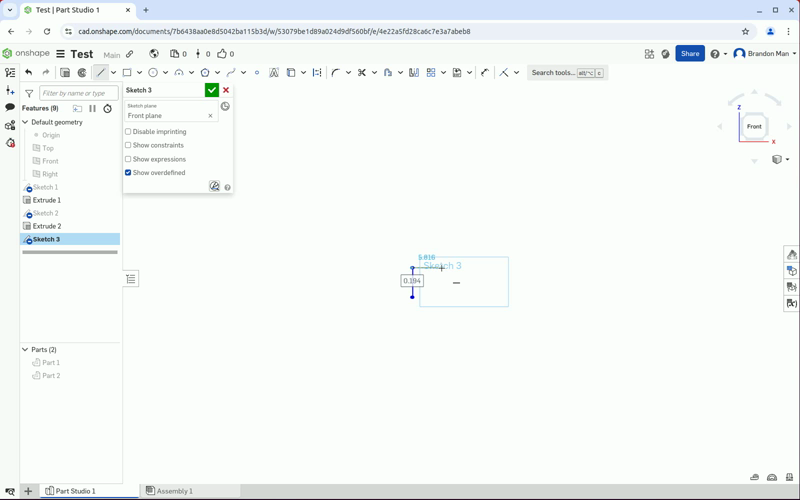
mouse_move(411, 297)
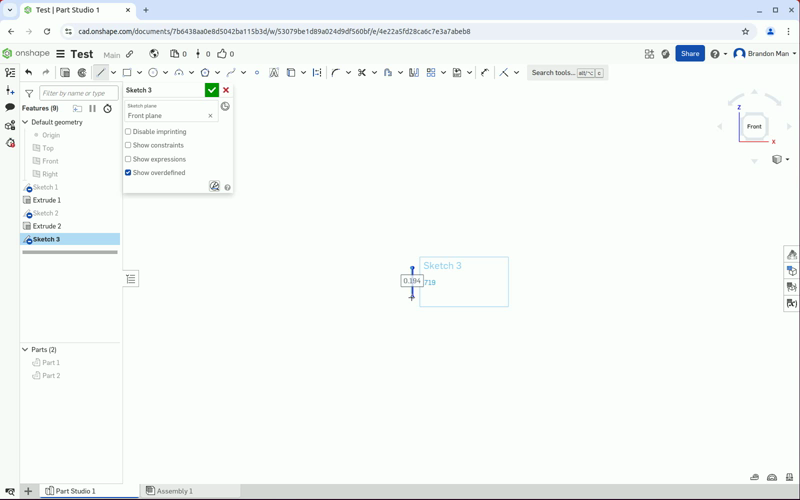
scroll(6)
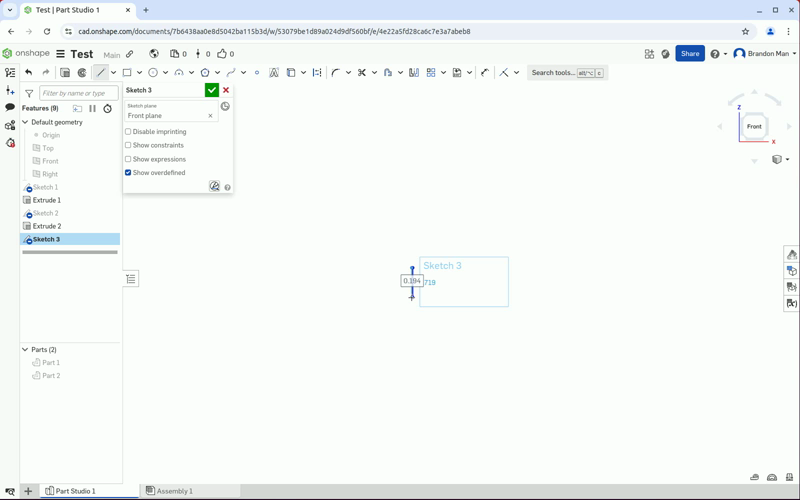
scroll(6)
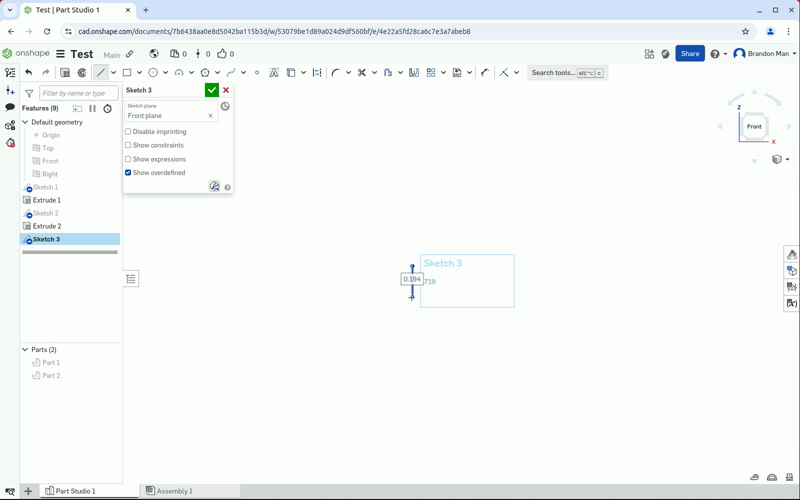
scroll(6)
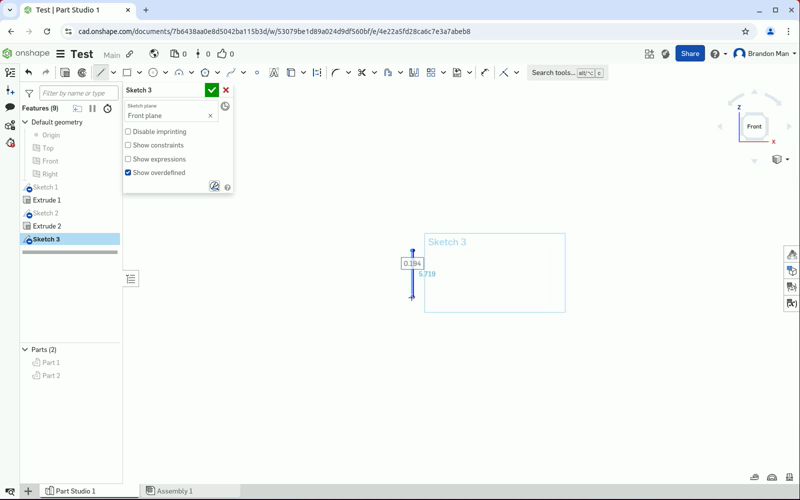
scroll(6)
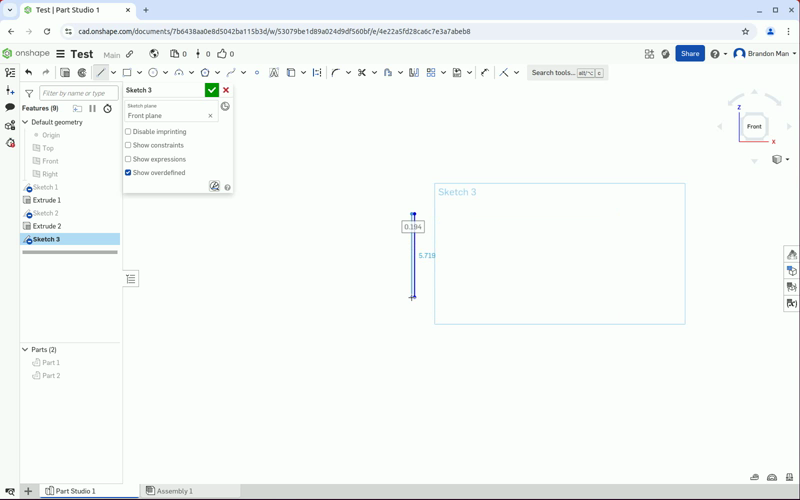
scroll(6)
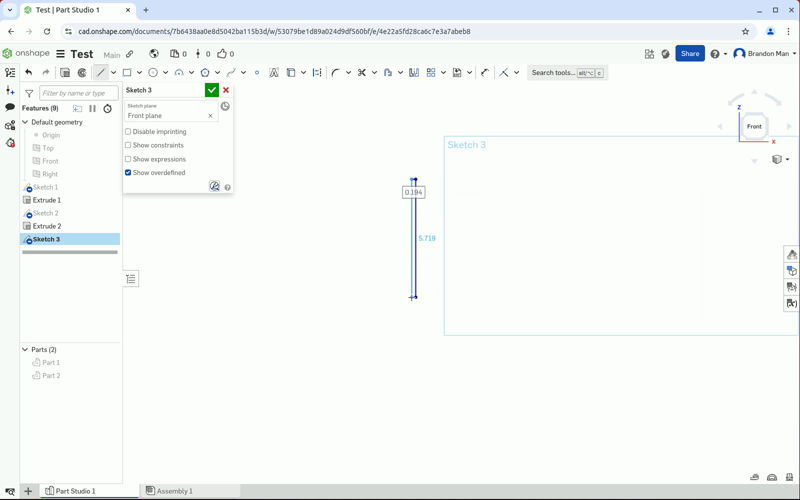
scroll(6)
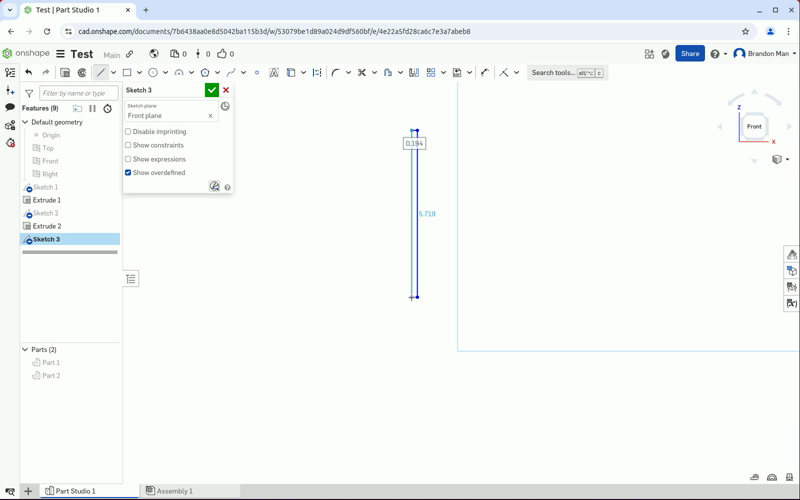
scroll(6)
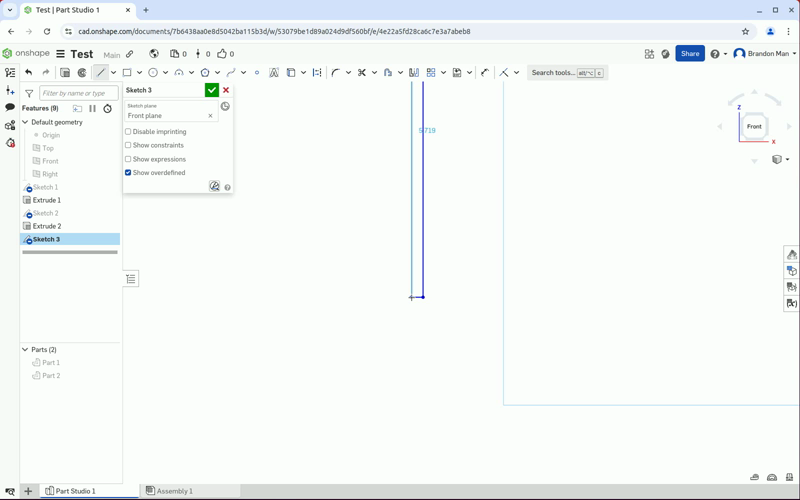
key_up(shift)
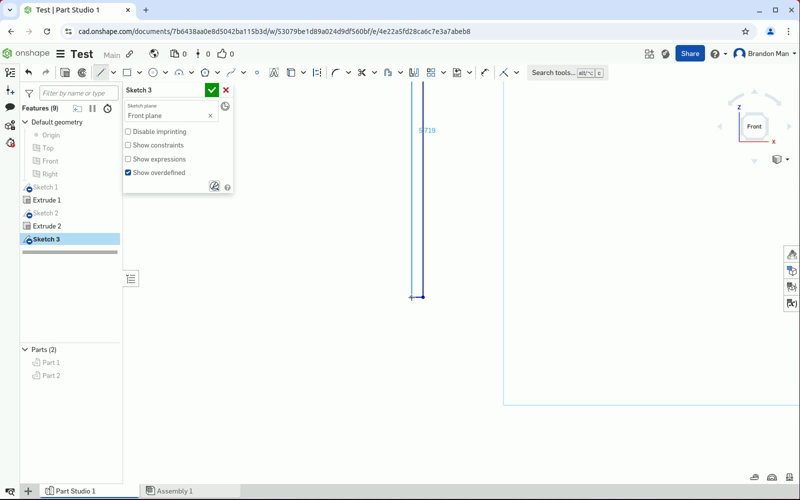
click(411, 297)
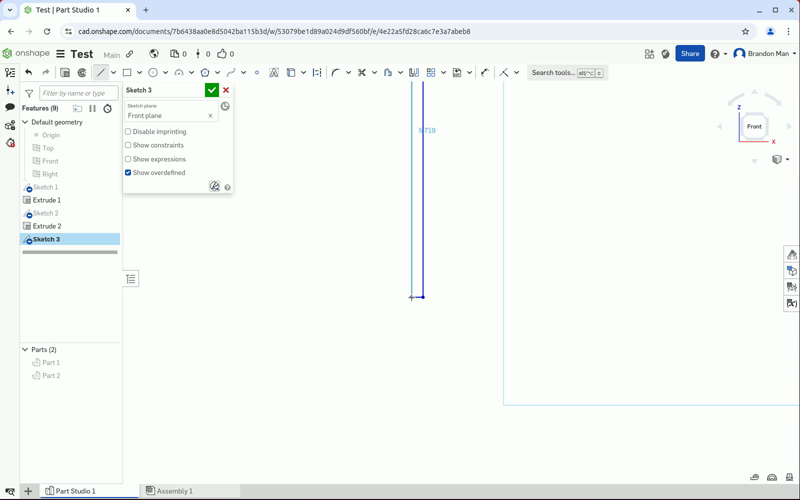
scroll(-6)
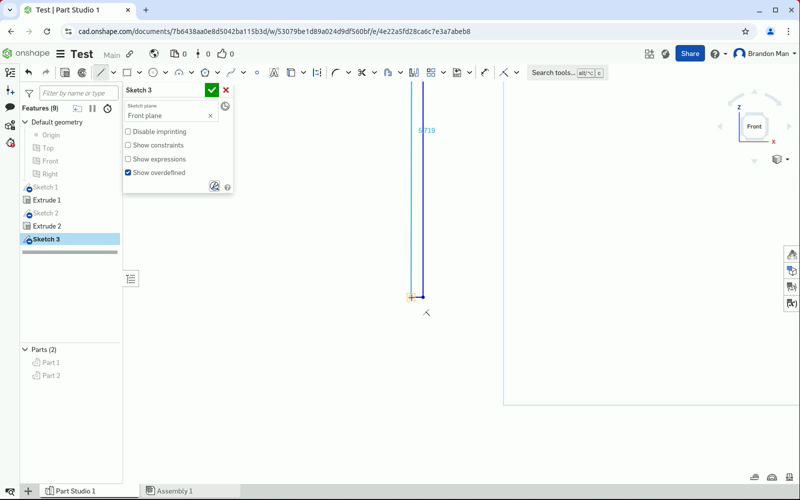
scroll(-6)
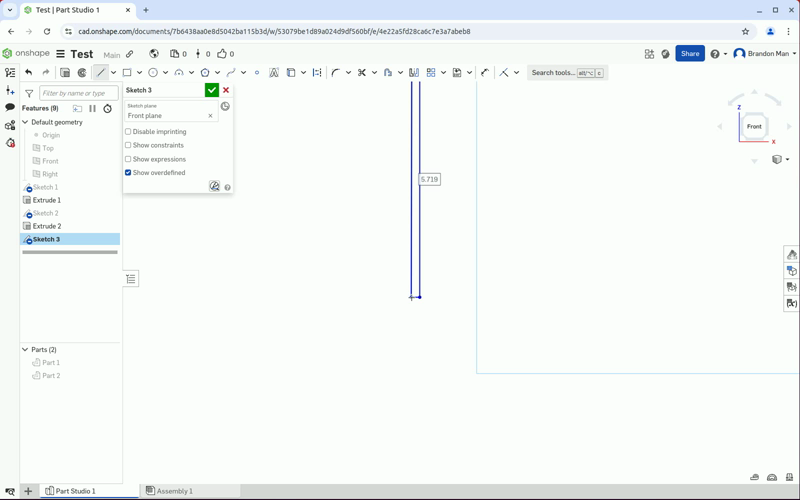
scroll(-6)
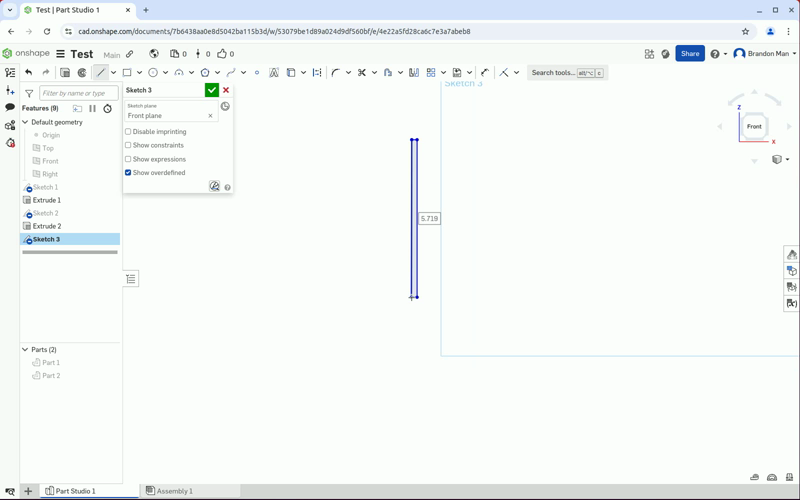
scroll(-6)
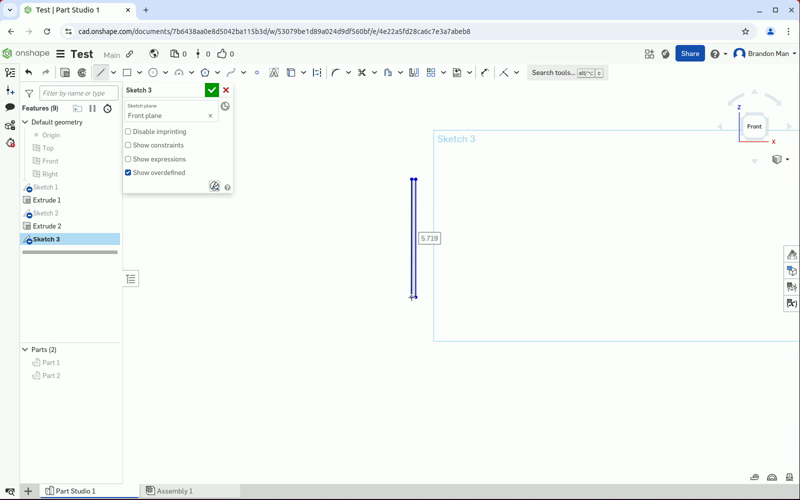
scroll(-6)
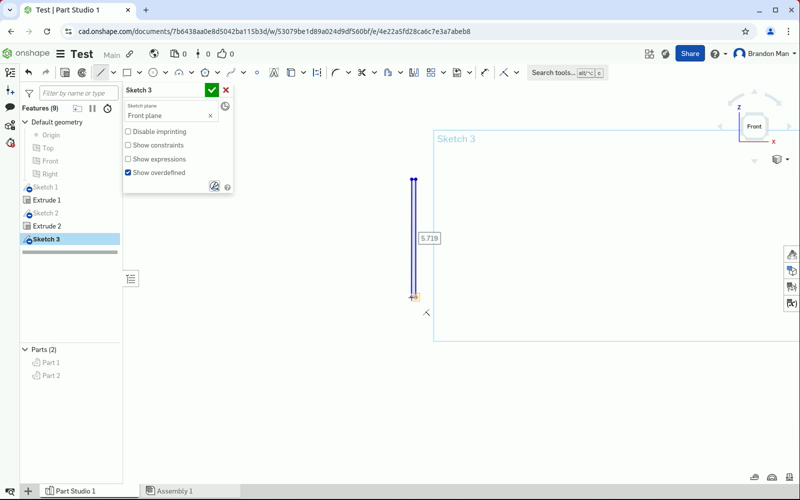
scroll(-6)
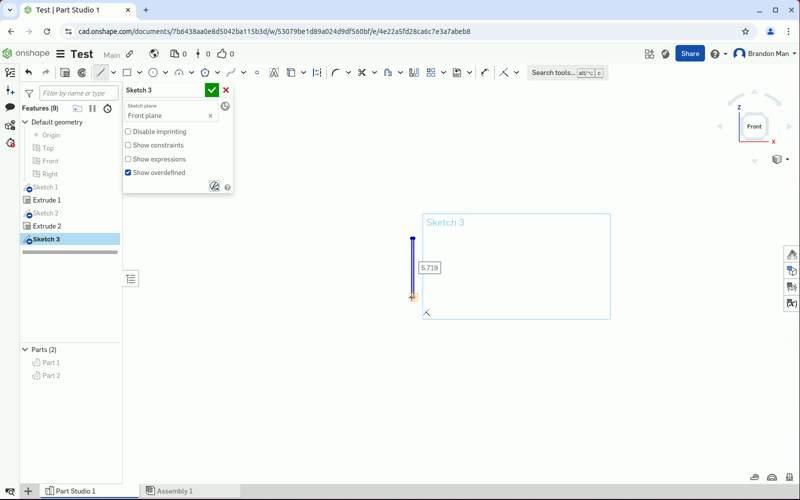
scroll(-6)
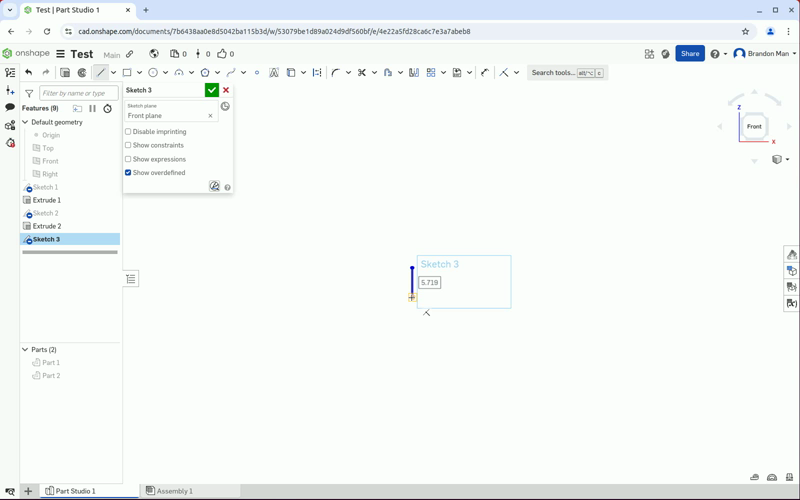
key(esc)
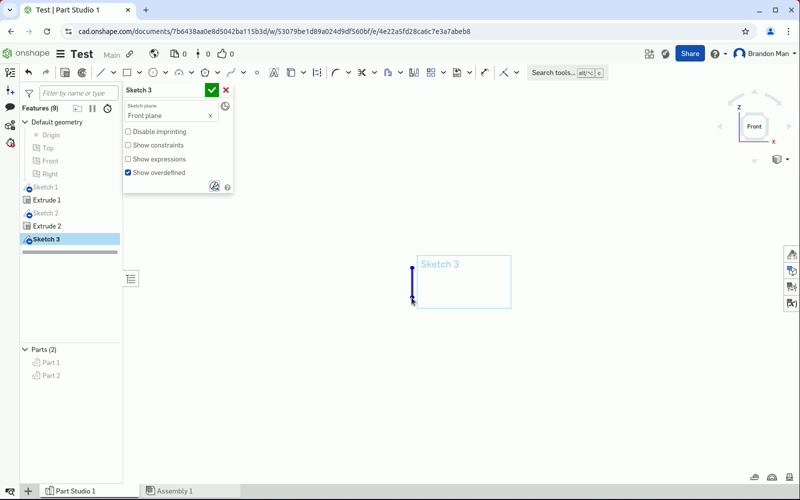
mouse_move(411, 287)
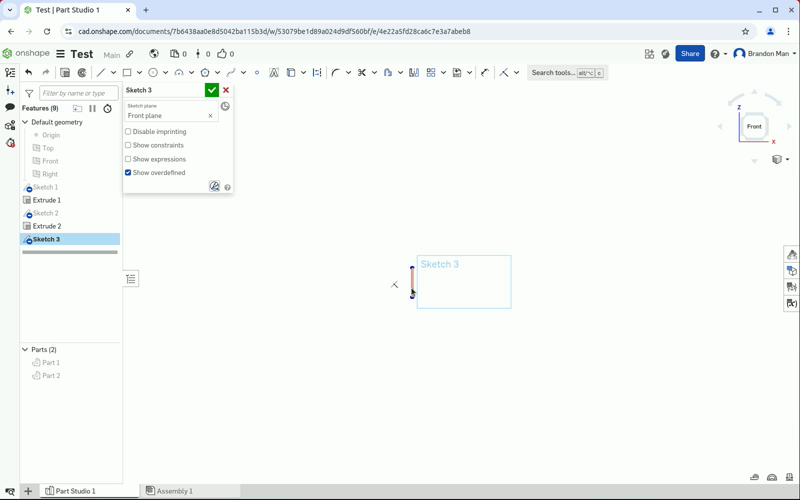
scroll(6)
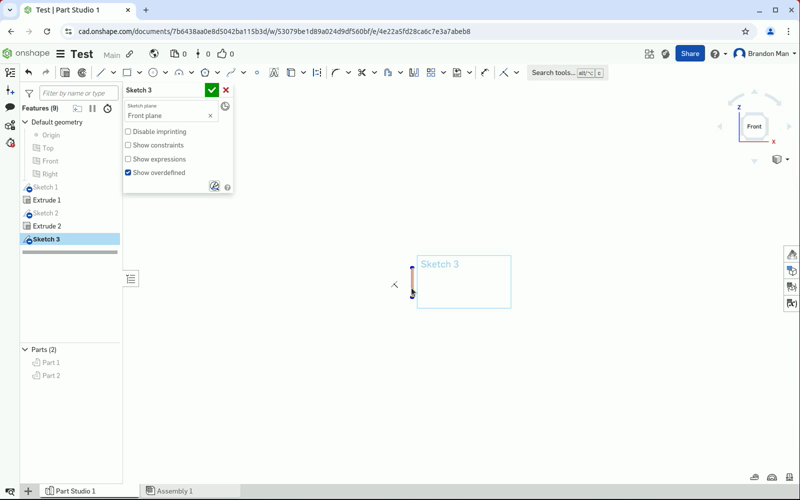
scroll(6)
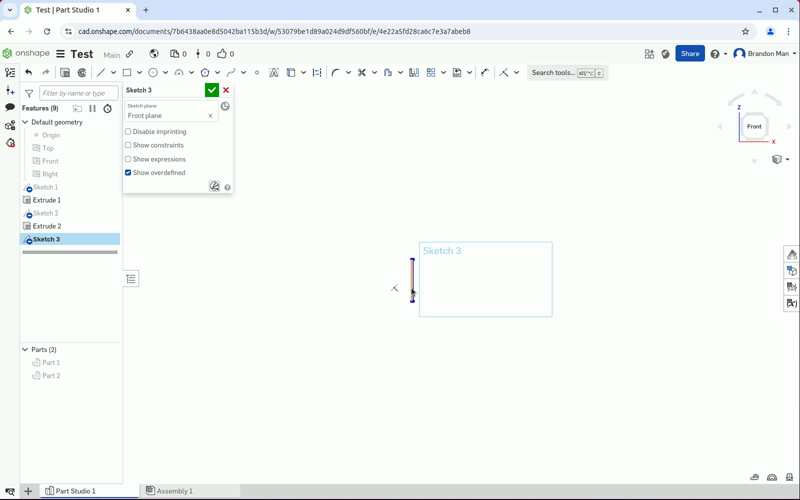
scroll(6)
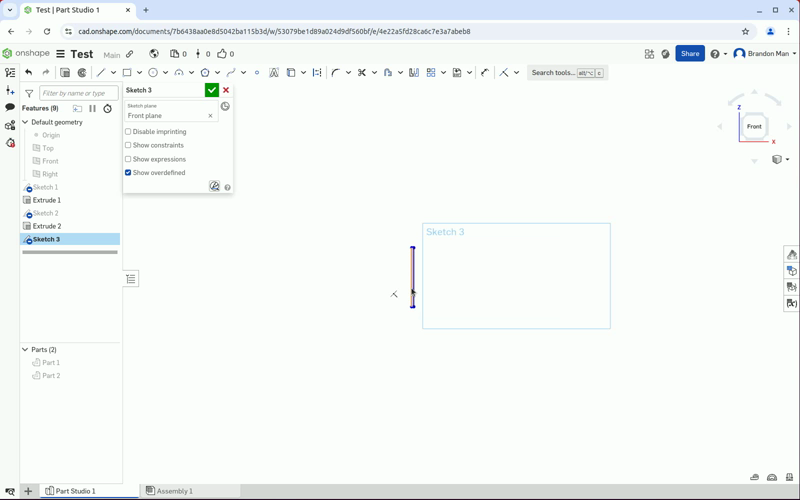
scroll(6)
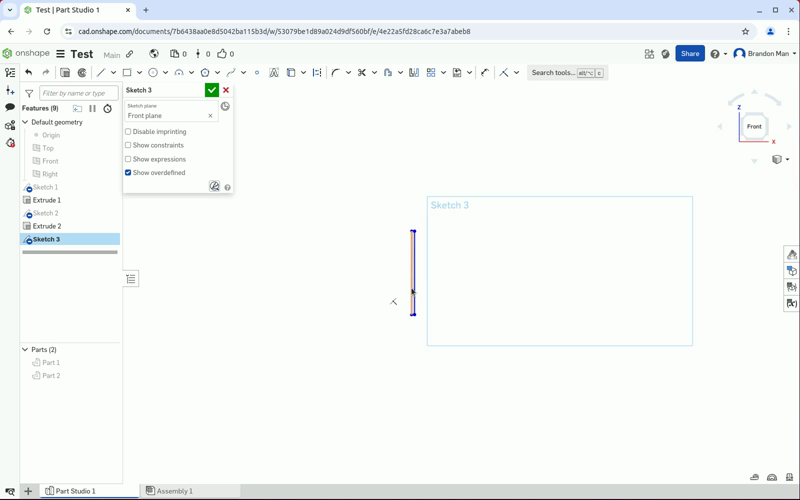
scroll(6)
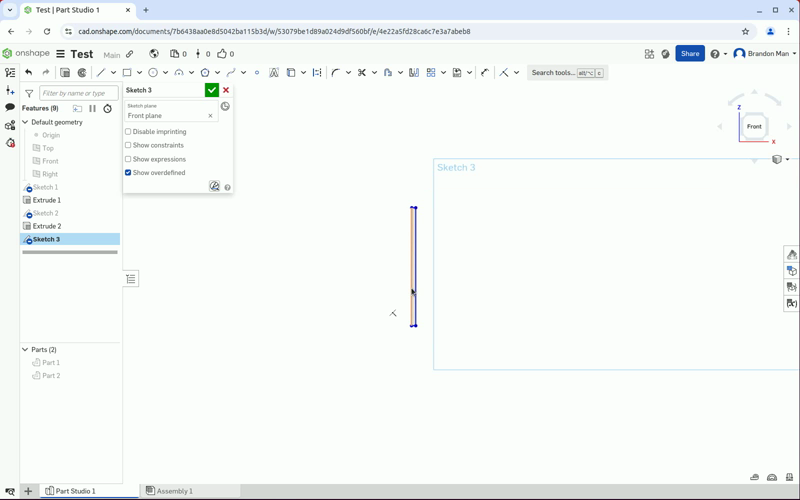
scroll(6)
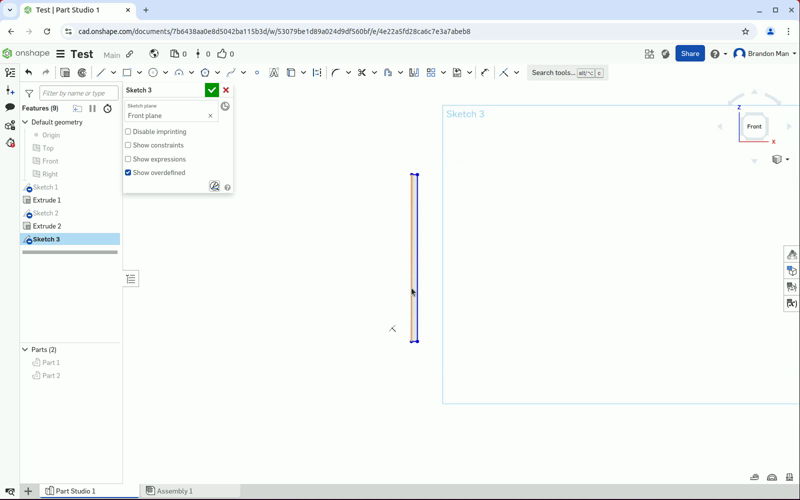
scroll(6)
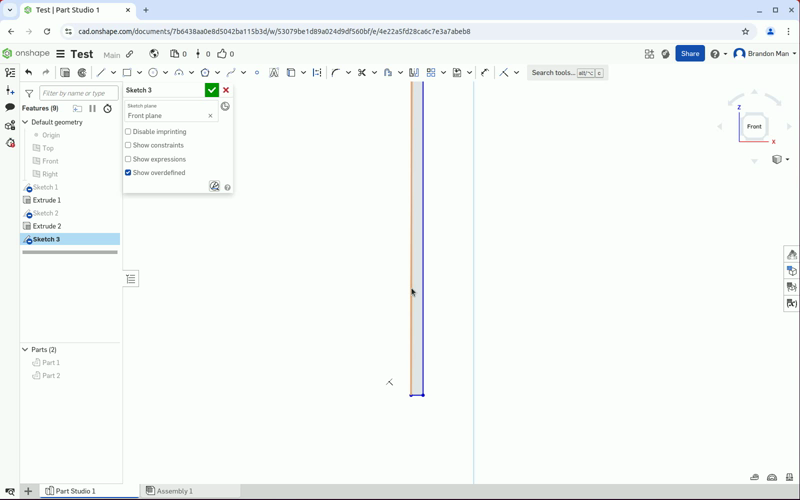
click(411, 287)
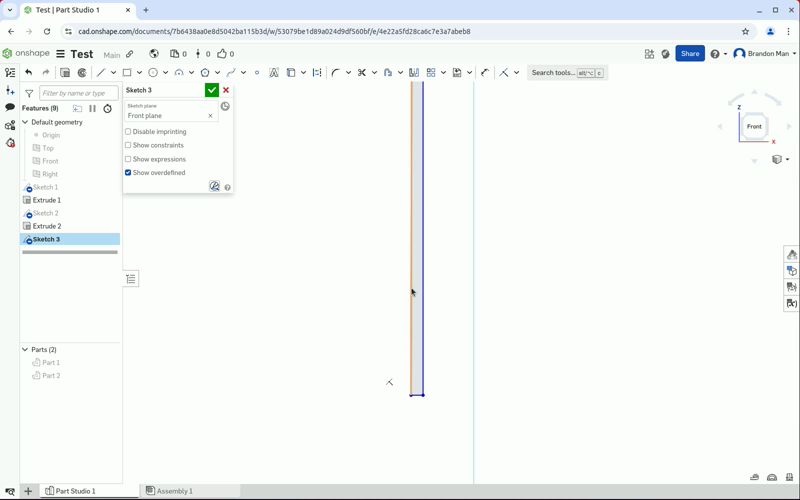
scroll(-6)
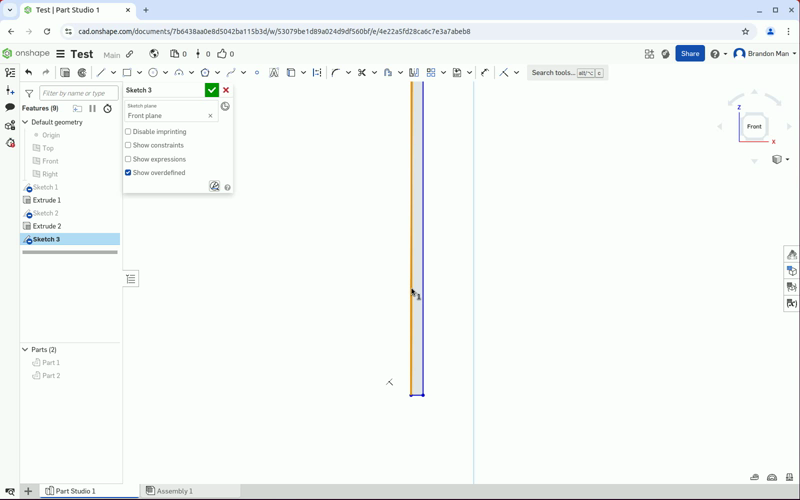
scroll(-6)
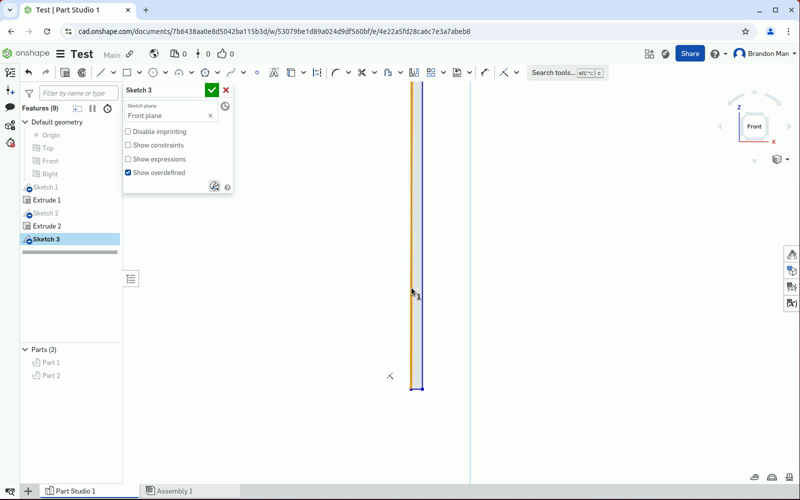
scroll(-6)
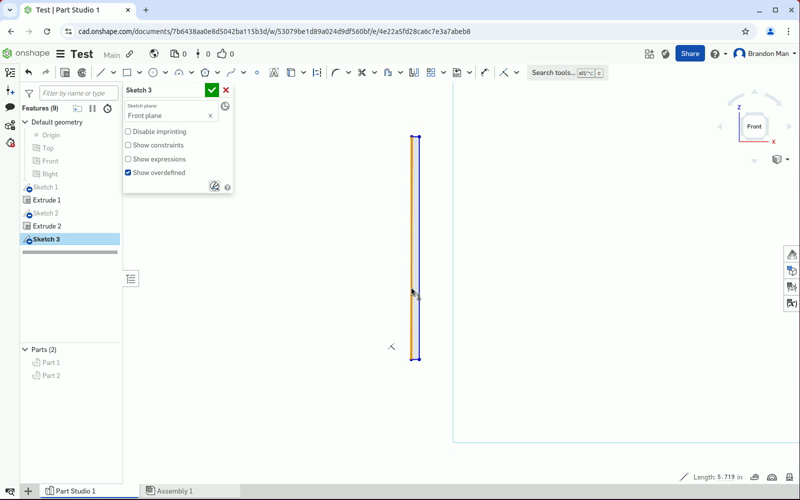
scroll(-6)
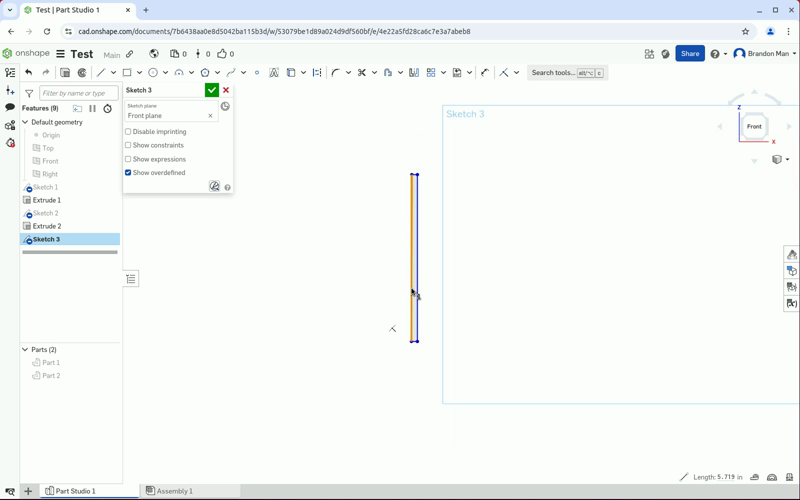
scroll(-6)
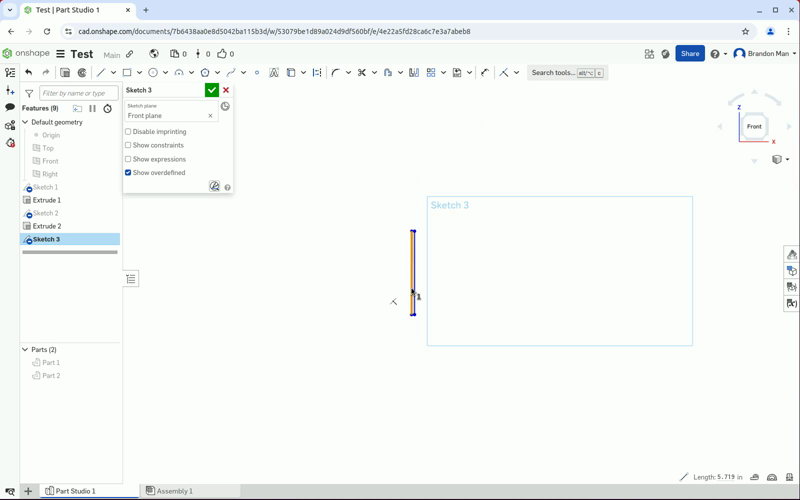
scroll(-6)
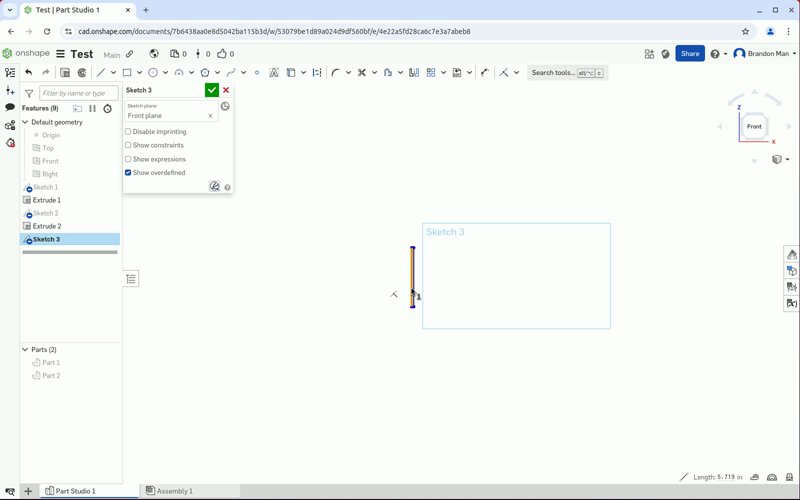
scroll(-6)
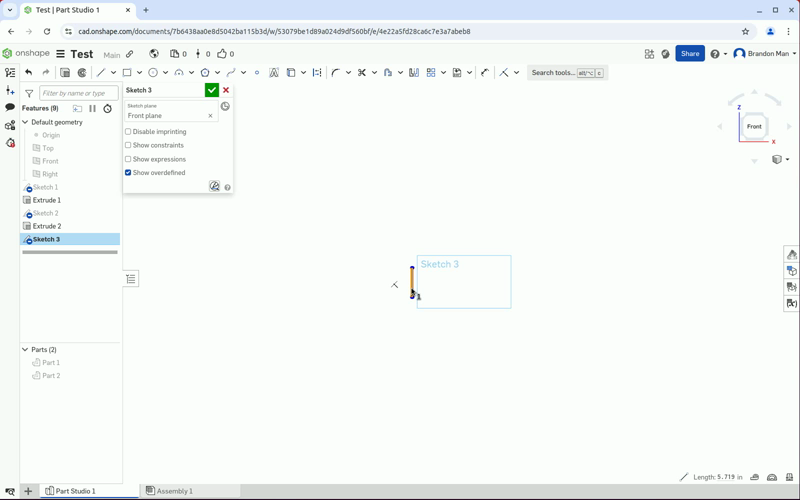
mouse_move(73, 352)
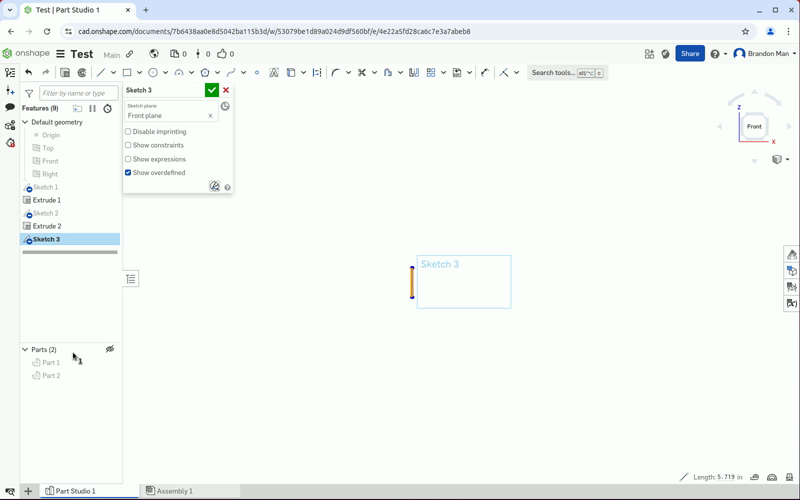
key(shift+y)
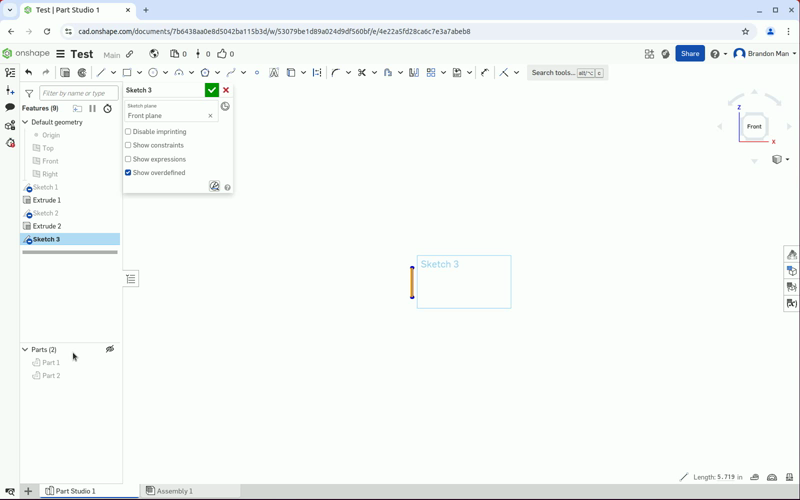
key(shift+e)
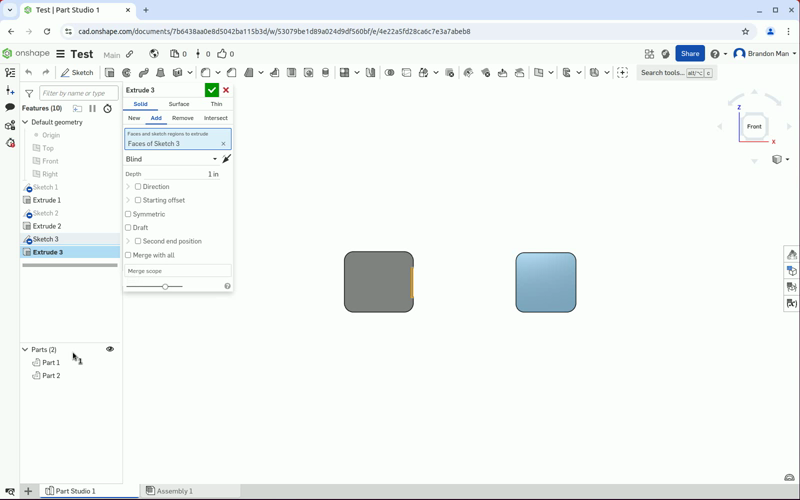
mouse_move(143, 106)
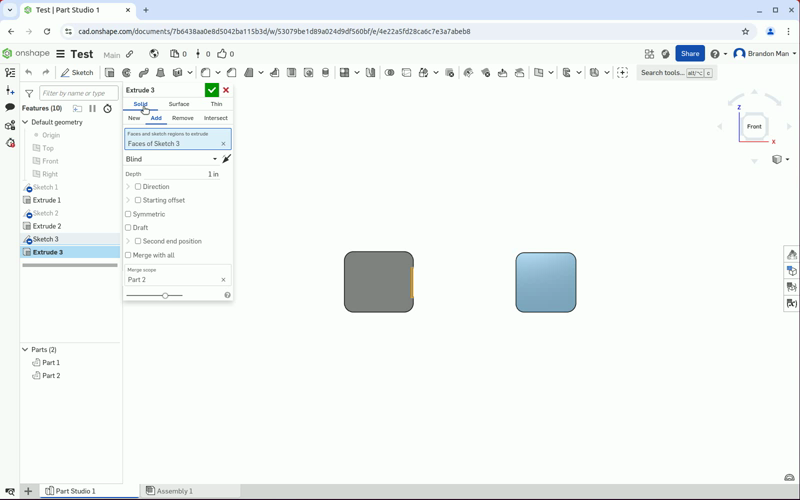
click(143, 106)
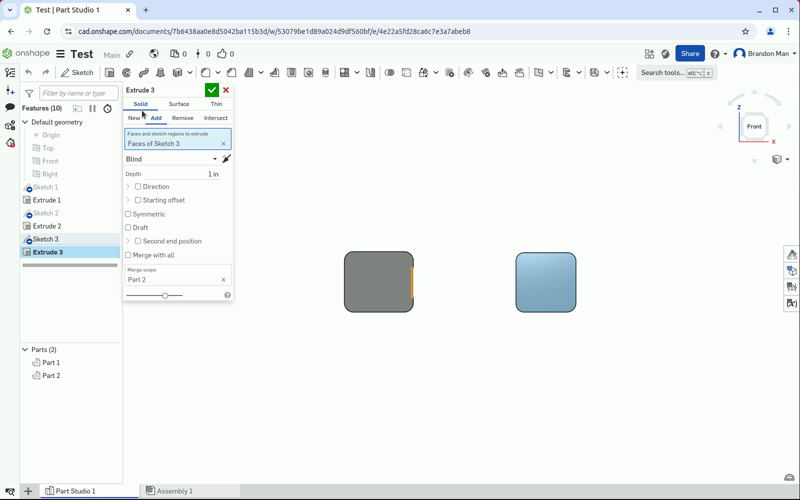
mouse_move(137, 120)
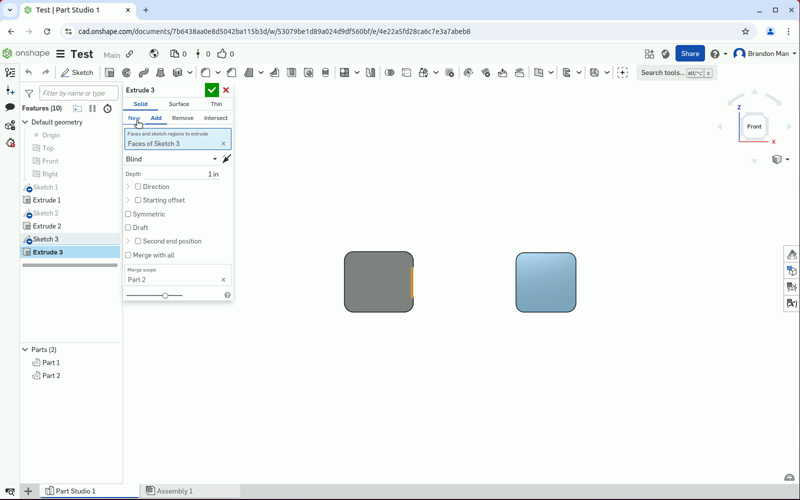
click(137, 120)
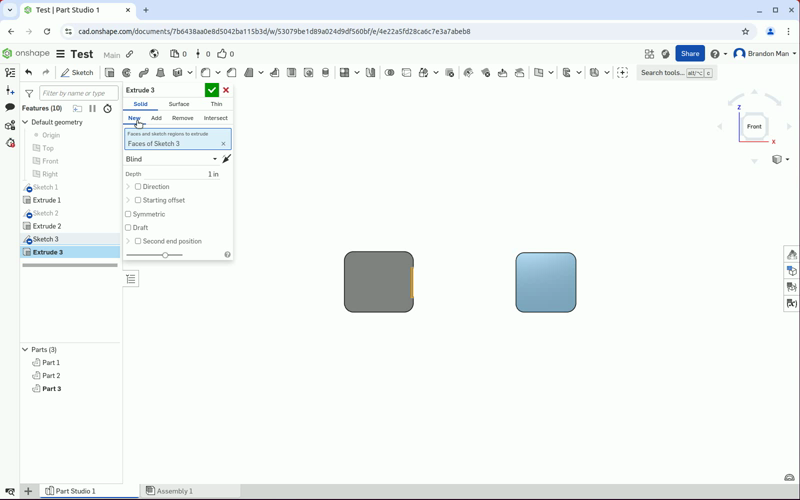
key(tab, 4)
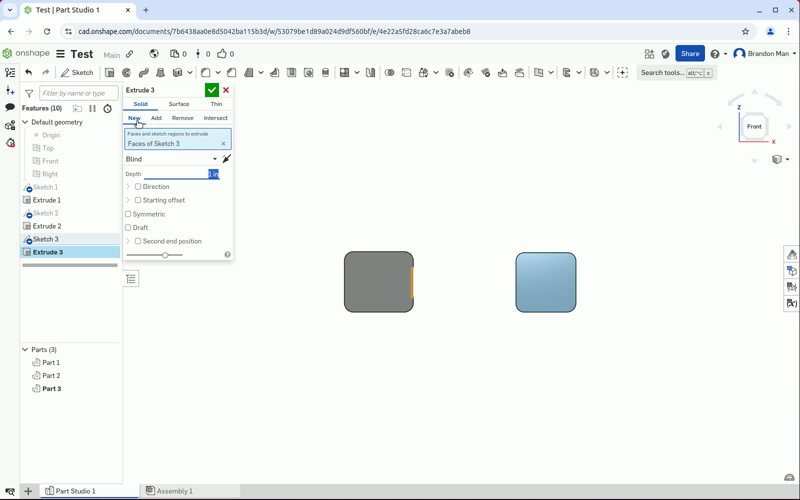
text(13.48)
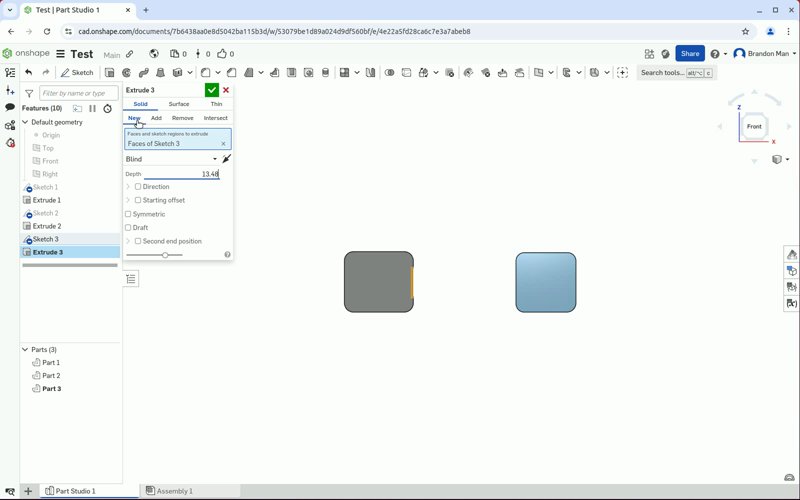
key(tab, 3)
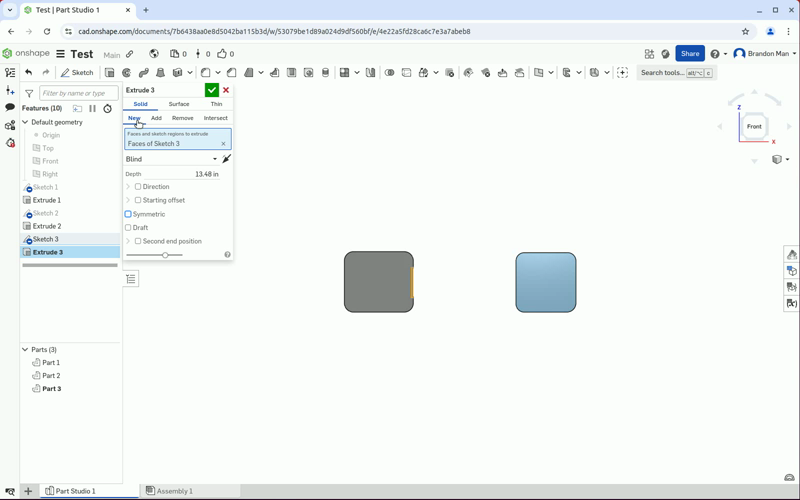
key(space)
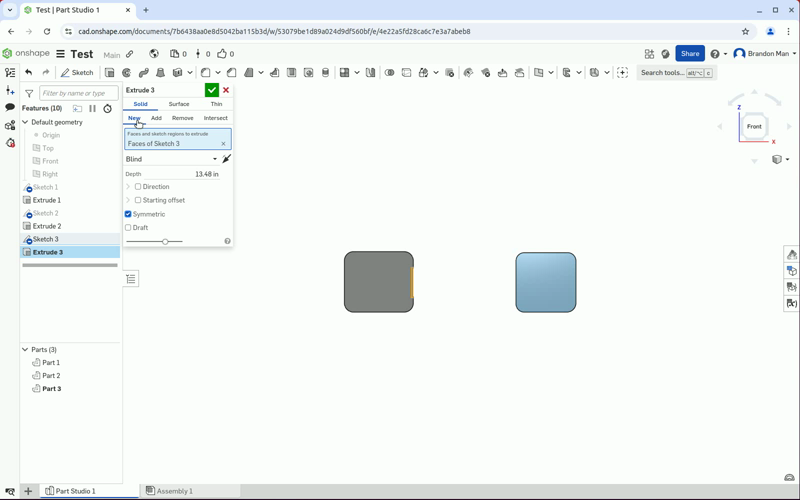
key(enter)
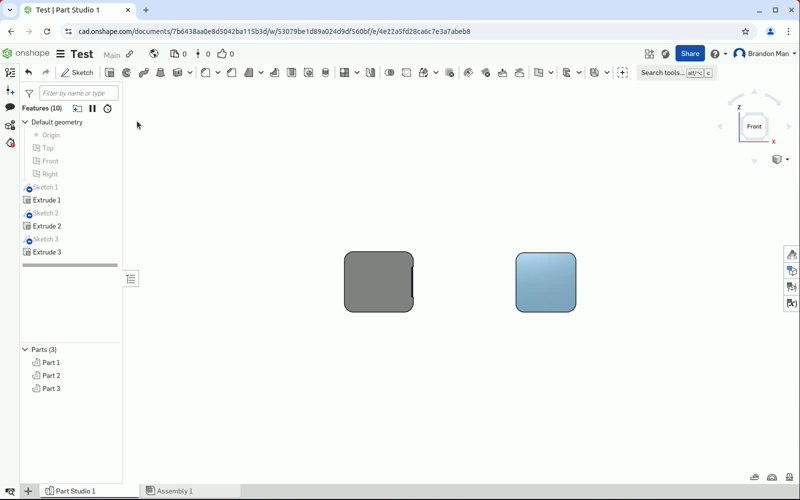
key(shift+h)
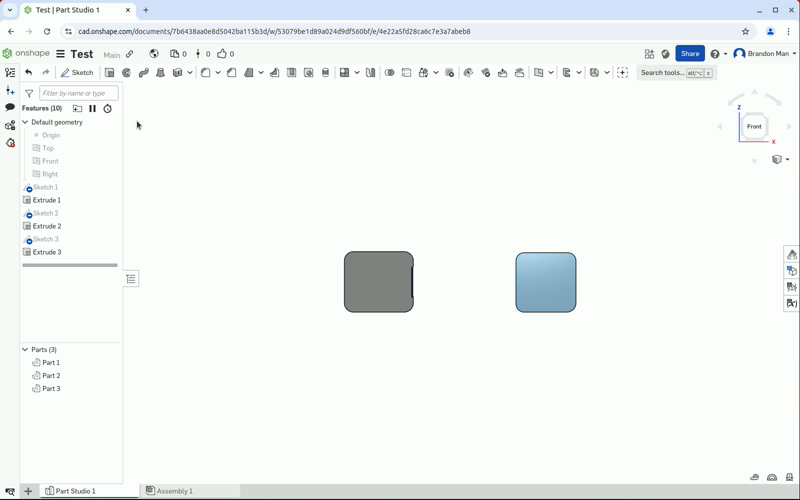
key(shift+h)
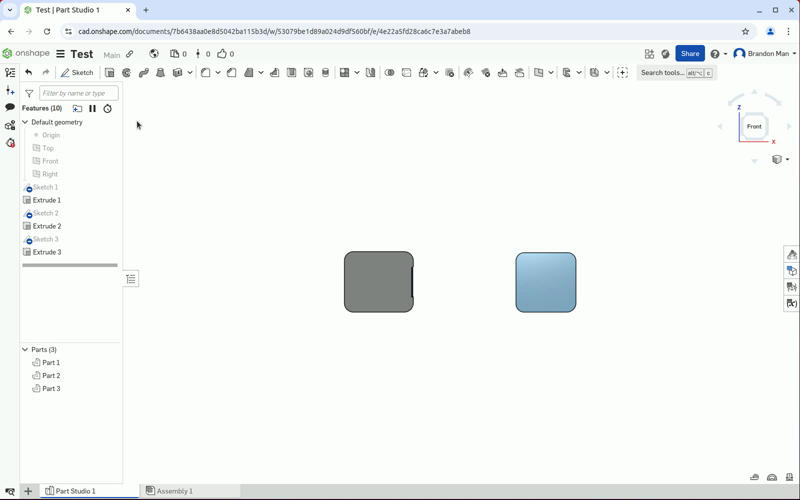
mouse_move(73, 189)
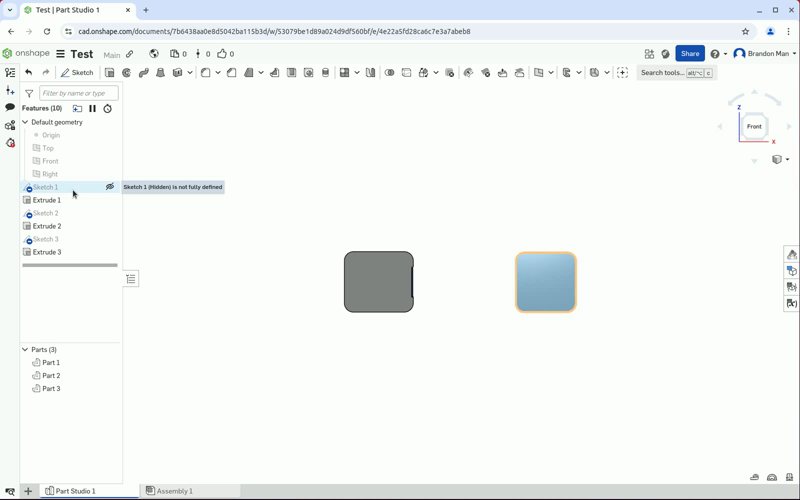
click(73, 189)
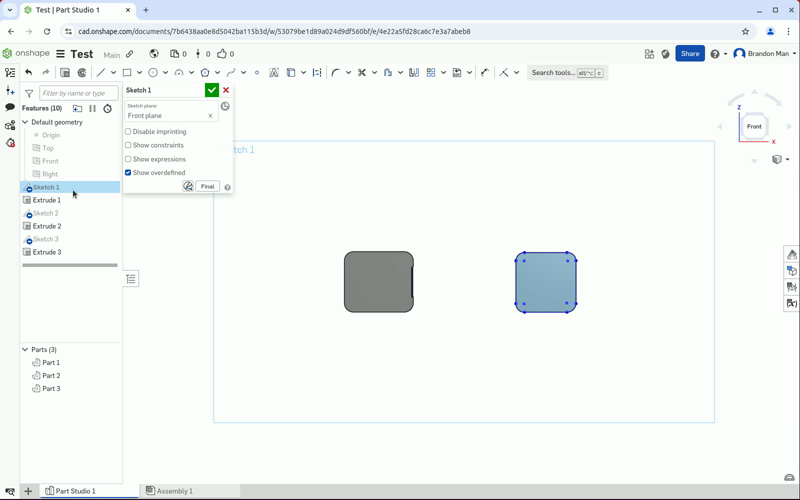
mouse_move(229, 92)
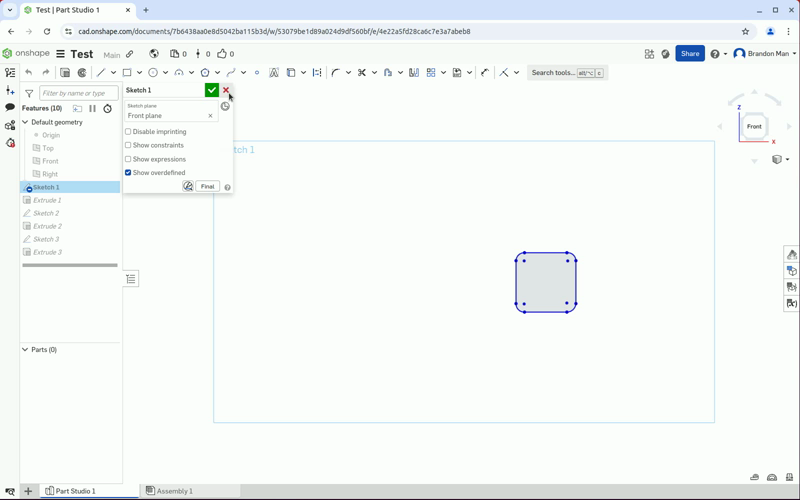
click(229, 92)
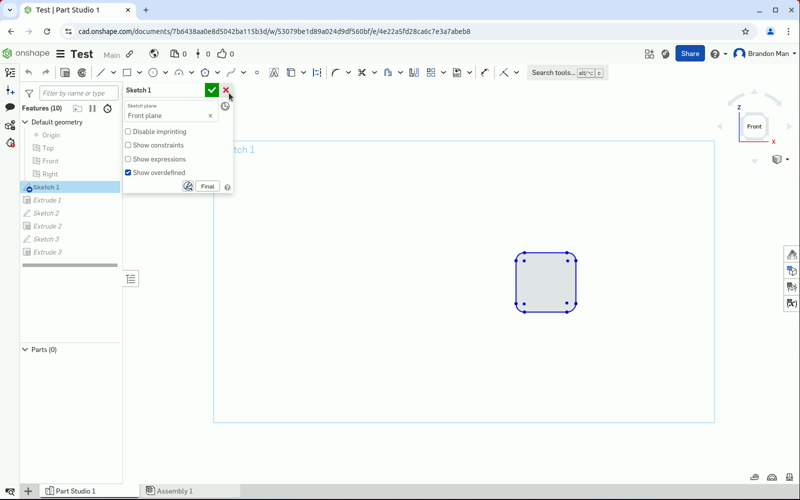
key(shift+s)
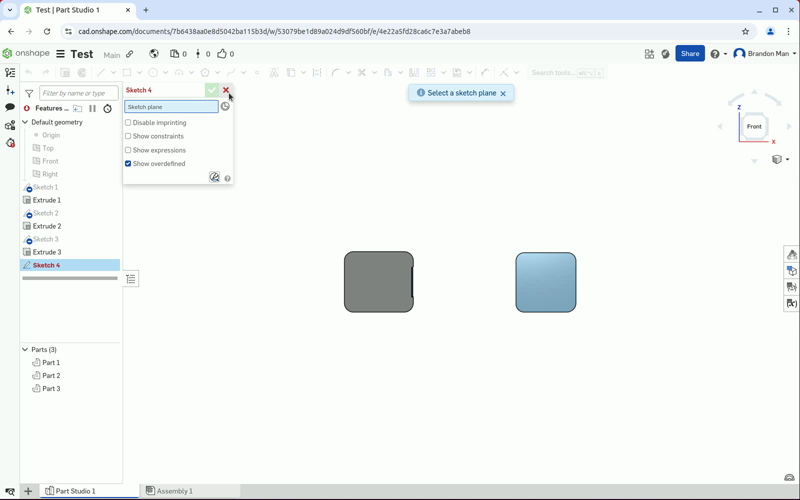
mouse_move(73, 163)
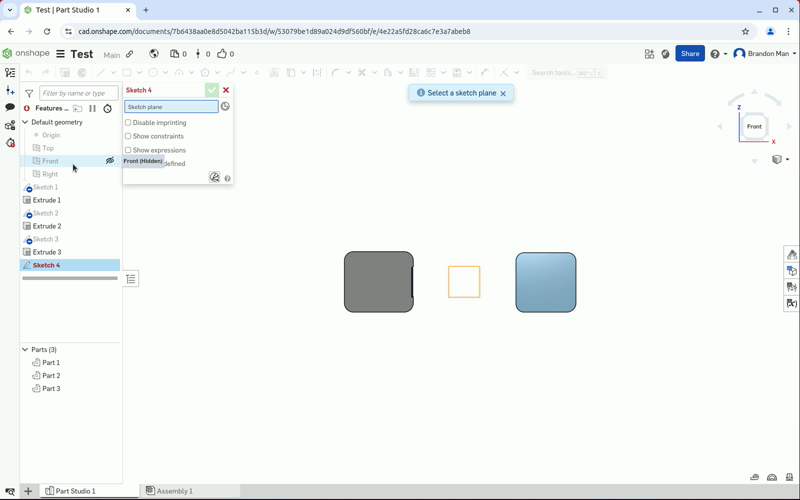
click(73, 163)
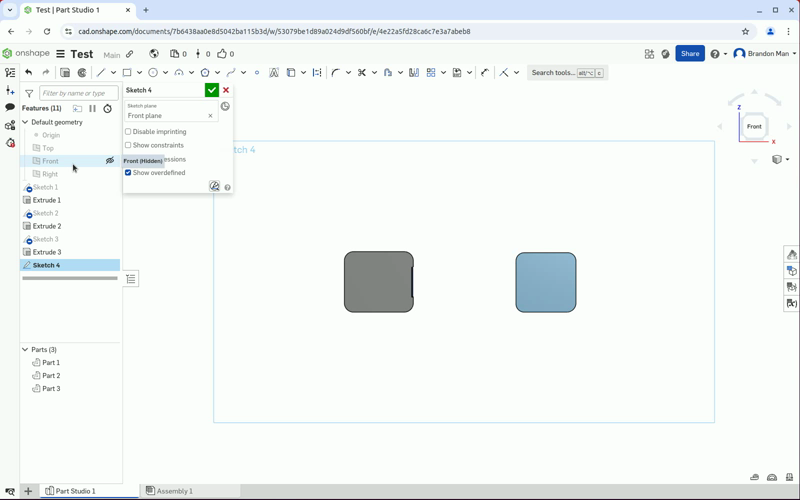
mouse_move(73, 352)
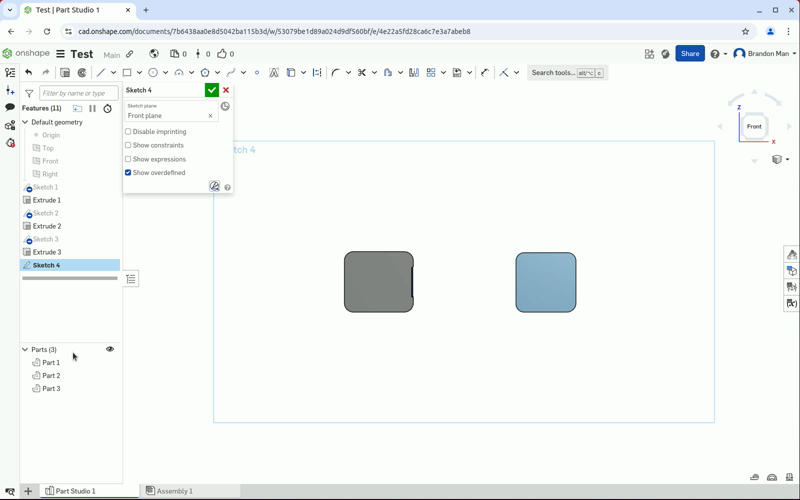
key(y)
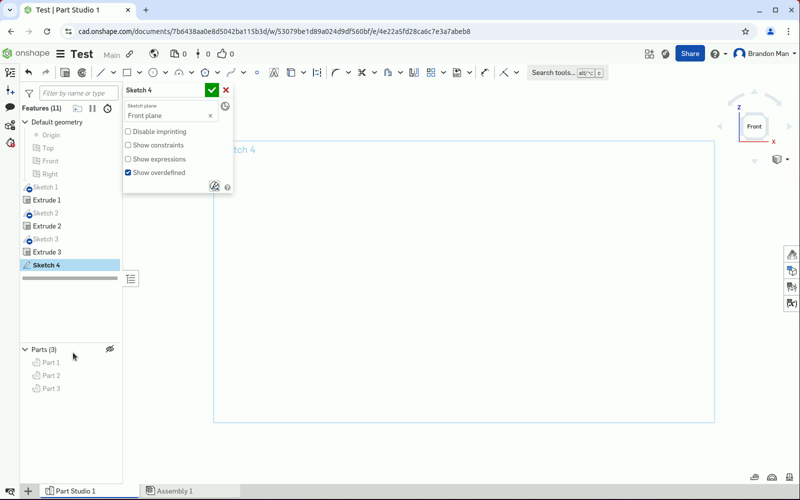
key(l)
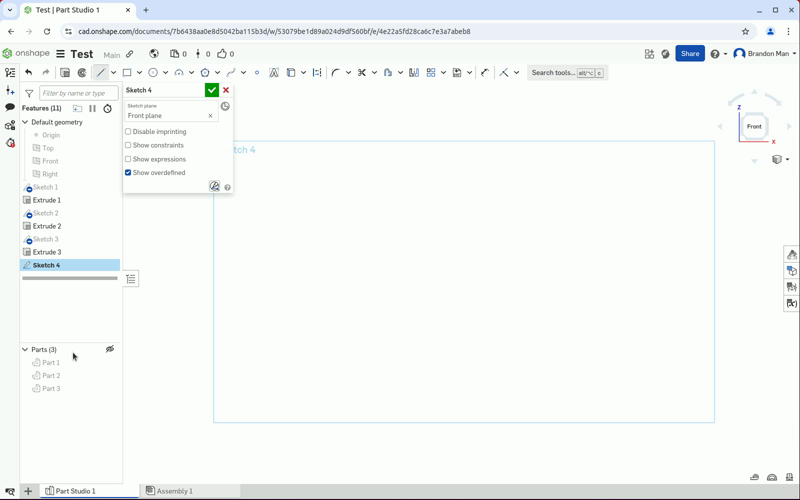
key_down(shift)
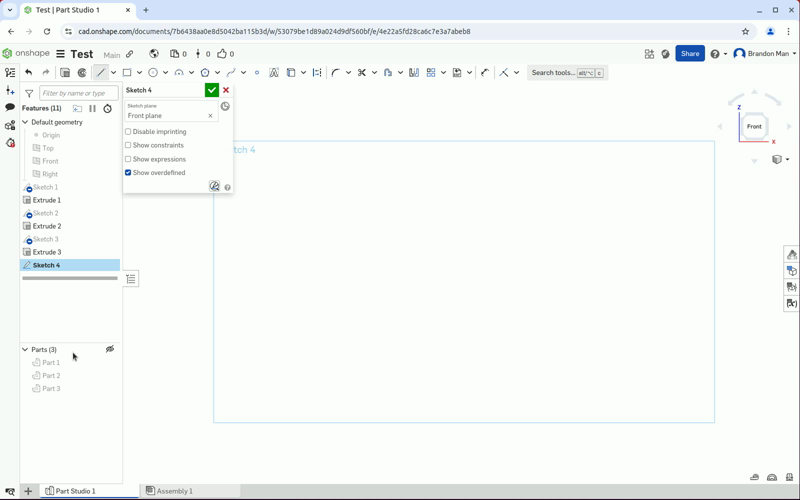
mouse_move(412, 297)
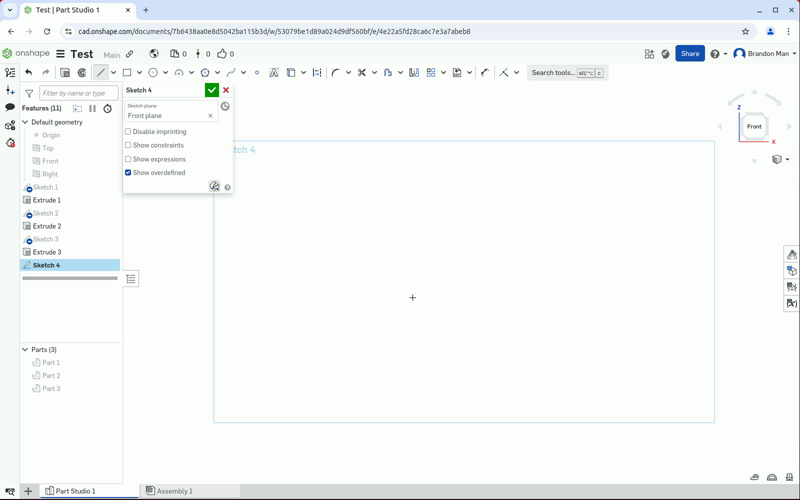
click(412, 297)
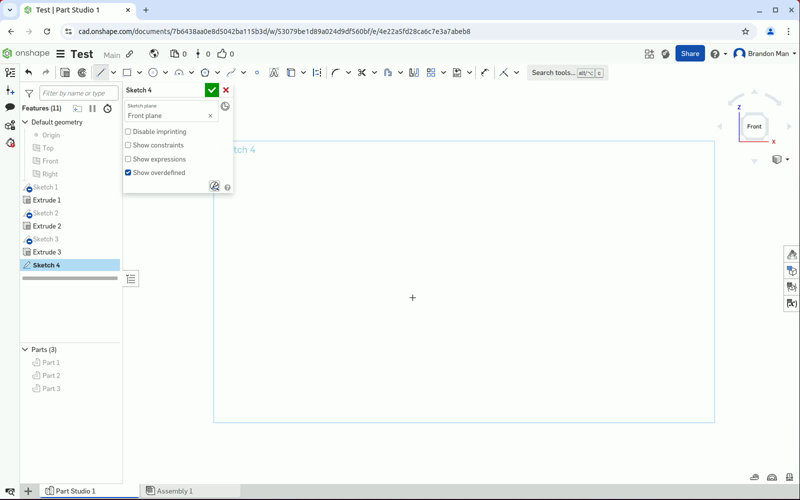
key_up(shift)
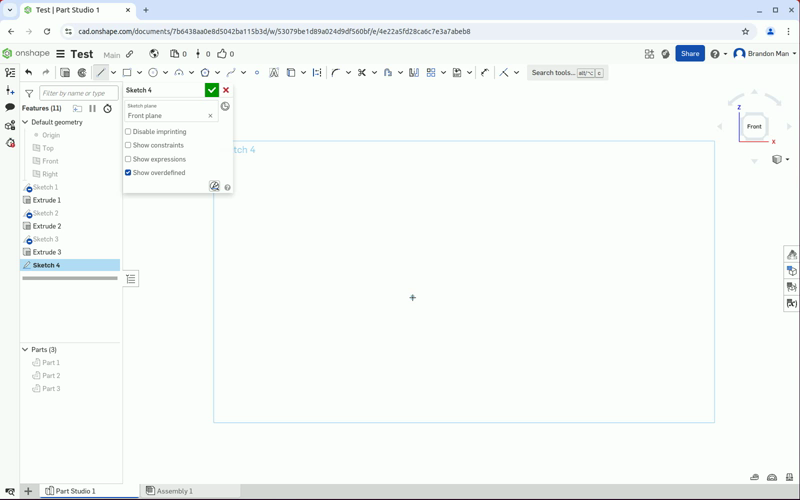
key_down(shift)
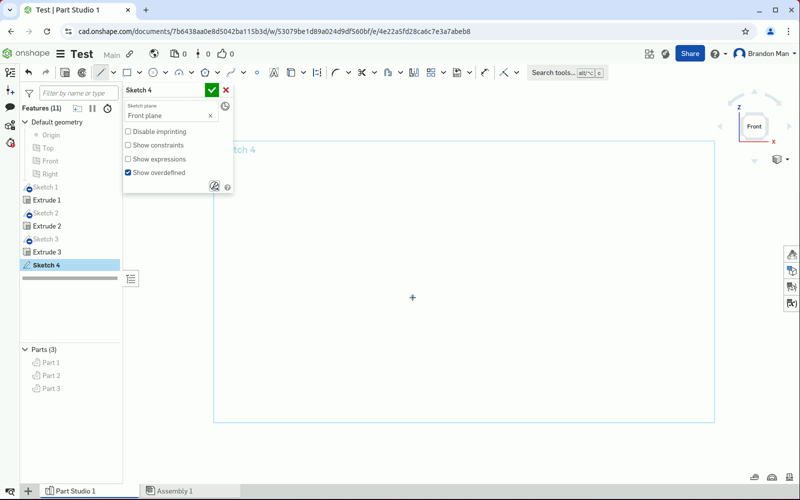
mouse_move(510, 297)
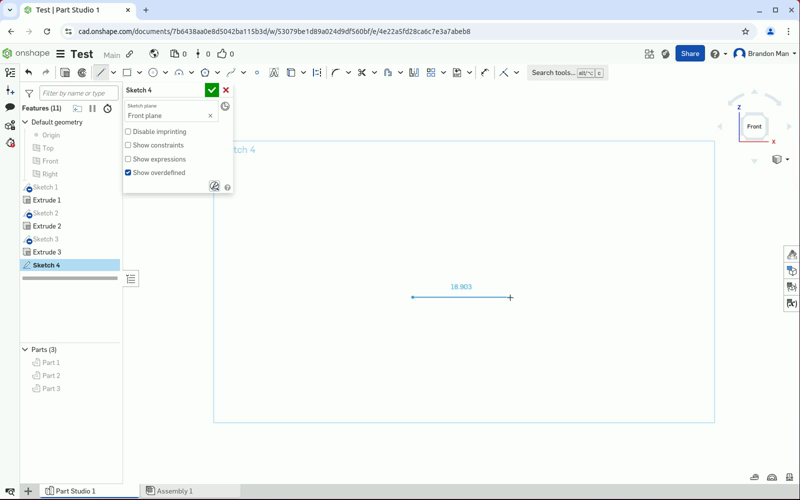
click(510, 297)
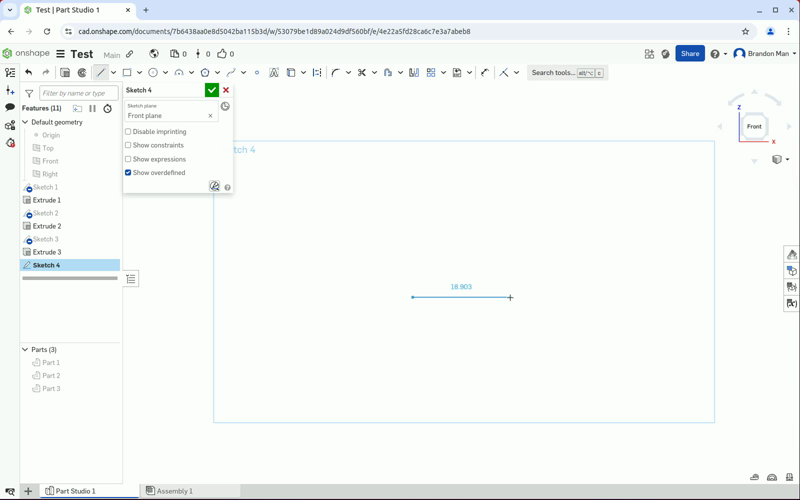
key_up(shift)
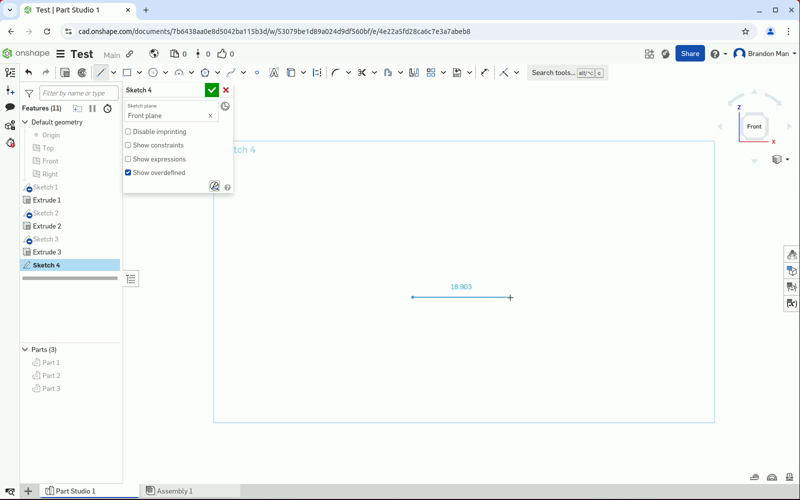
key_down(shift)
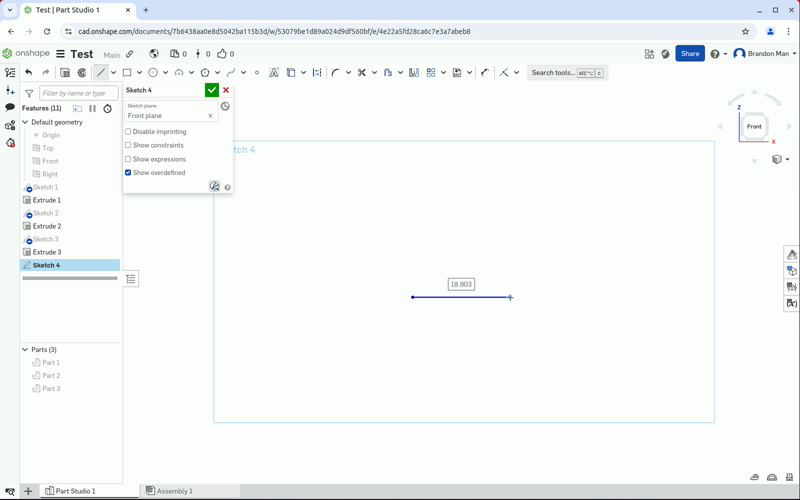
mouse_move(540, 297)
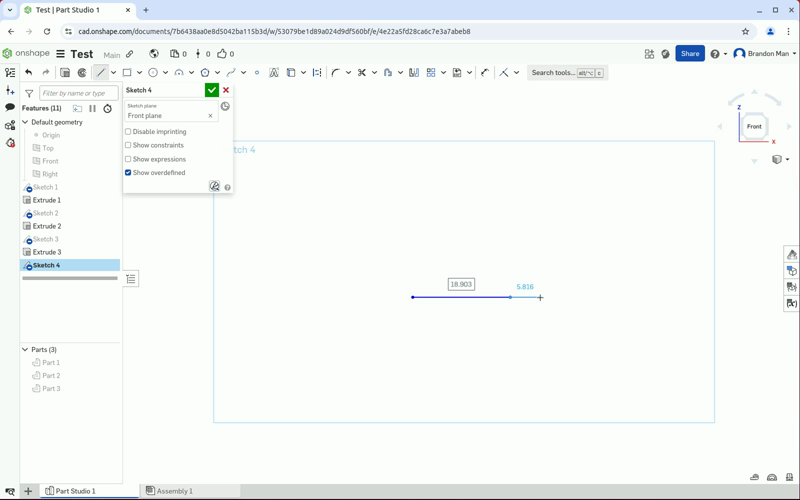
mouse_move(510, 269)
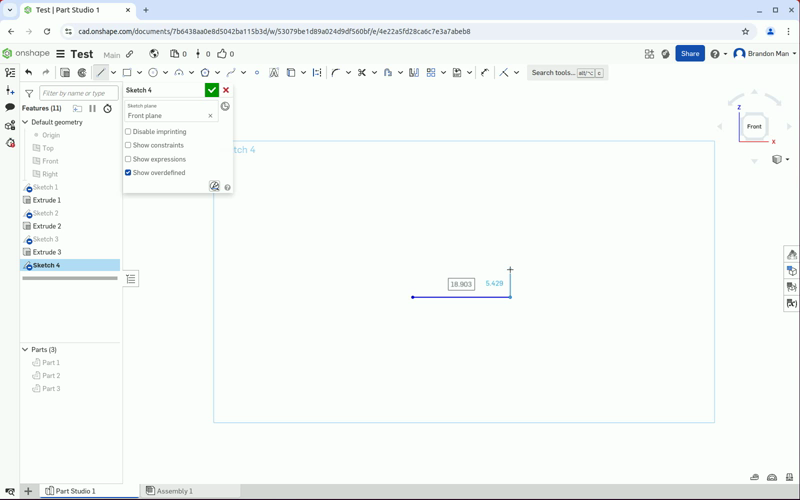
click(510, 269)
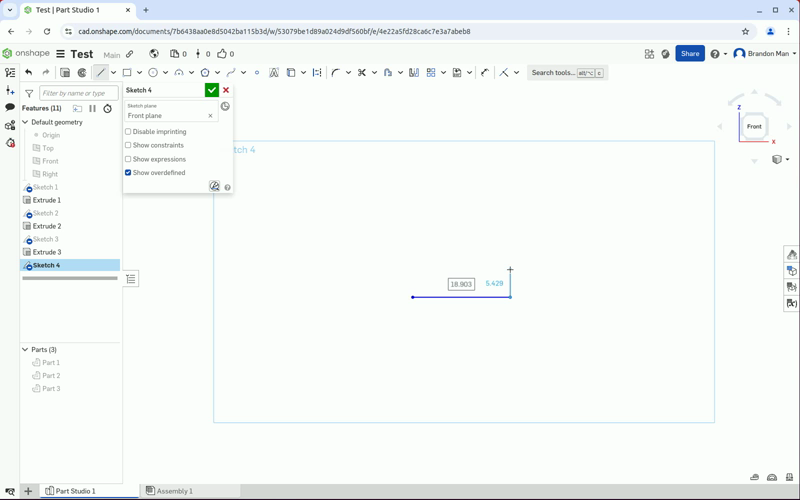
key_up(shift)
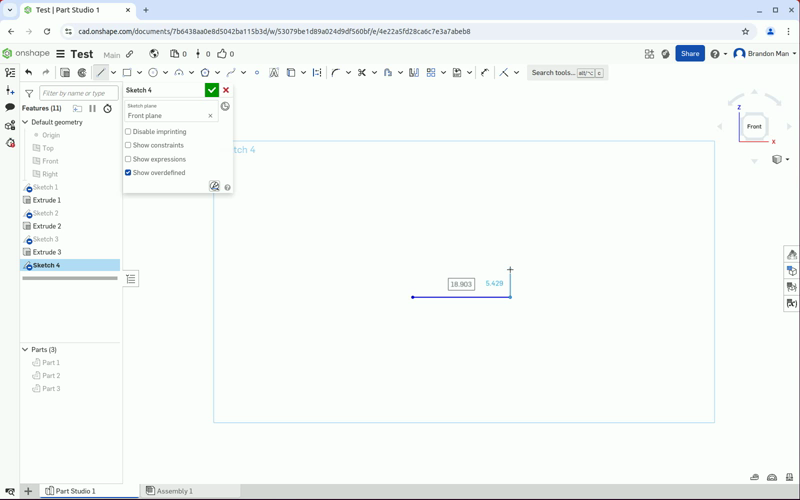
key_down(shift)
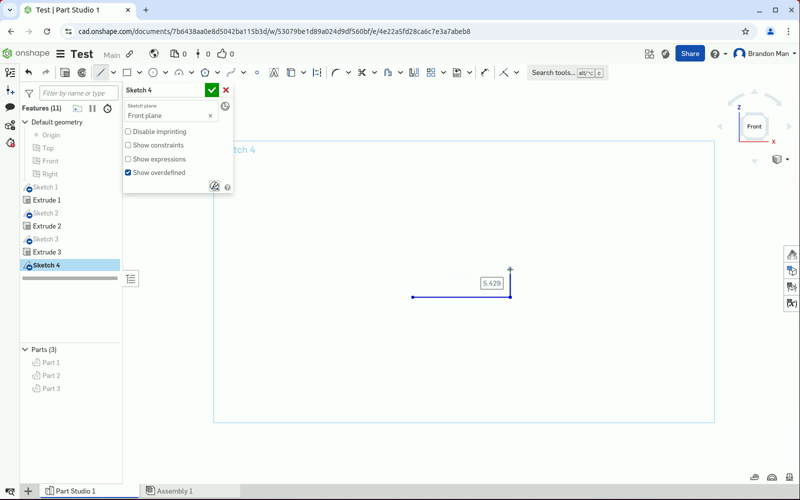
mouse_move(412, 269)
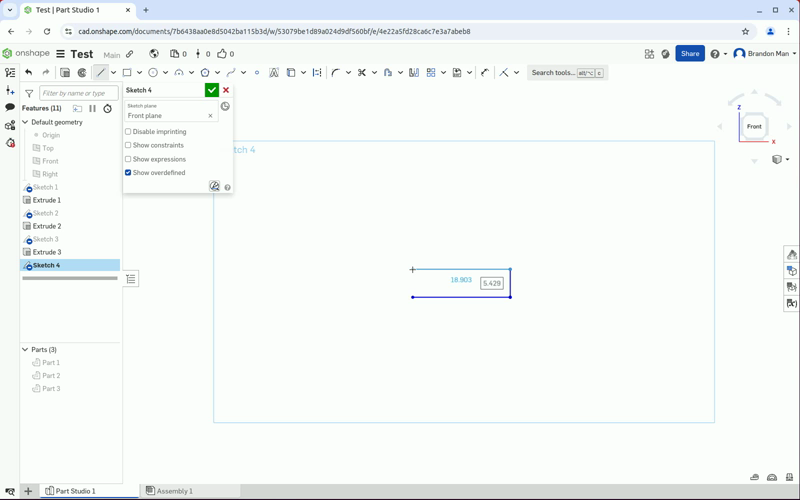
click(412, 269)
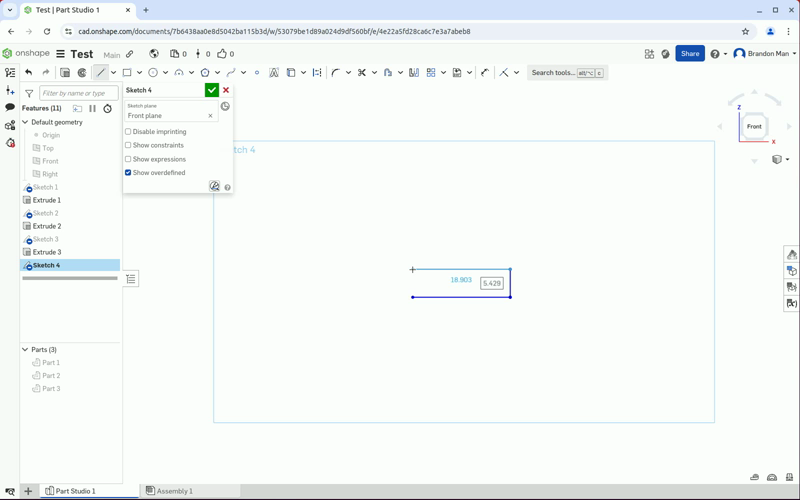
key_up(shift)
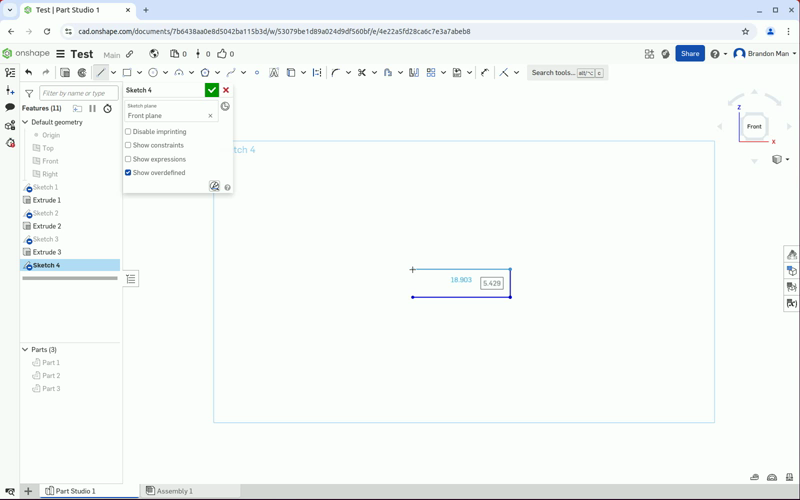
mouse_move(442, 269)
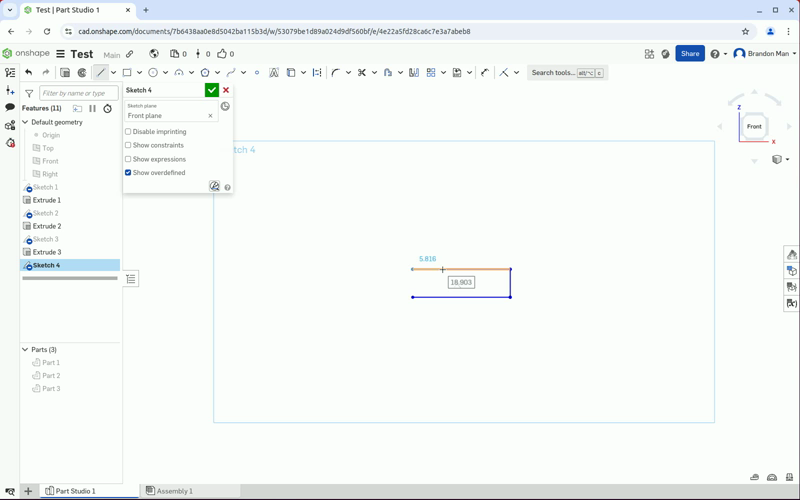
key_down(shift)
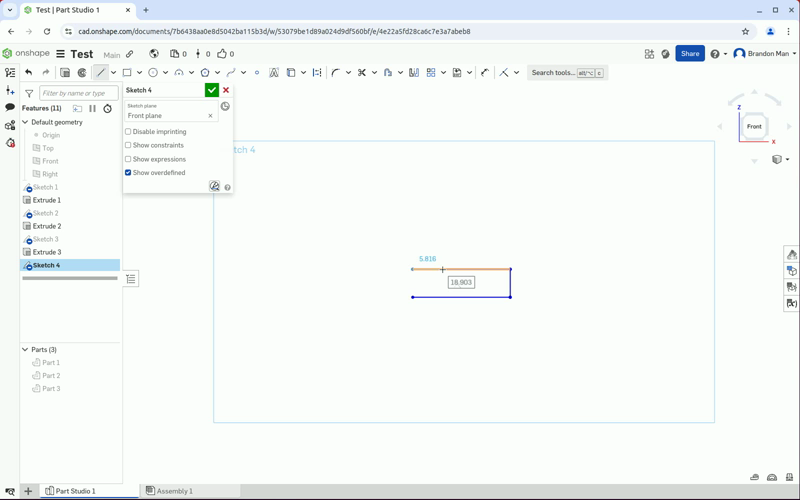
mouse_move(412, 297)
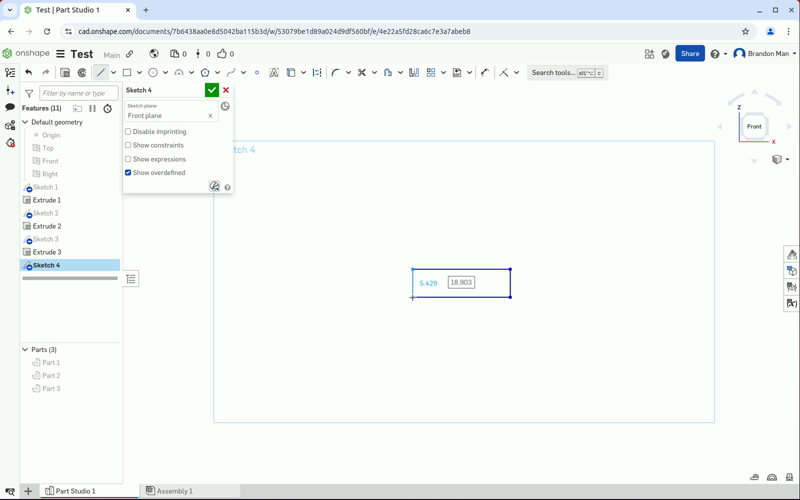
key_up(shift)
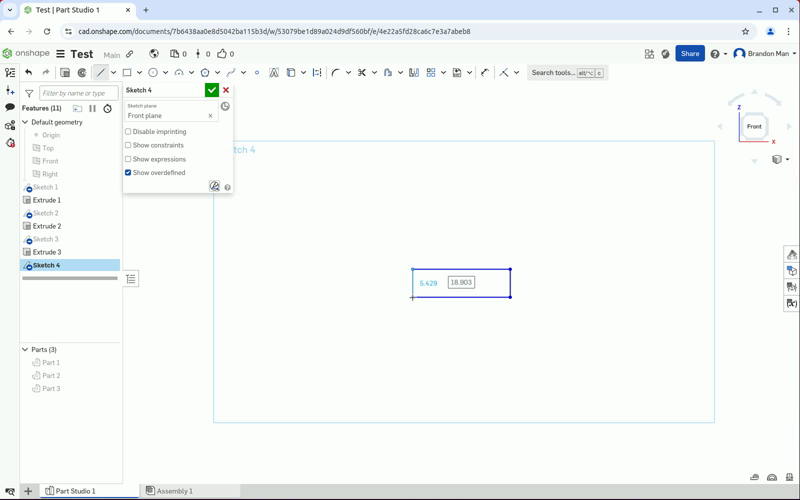
click(412, 297)
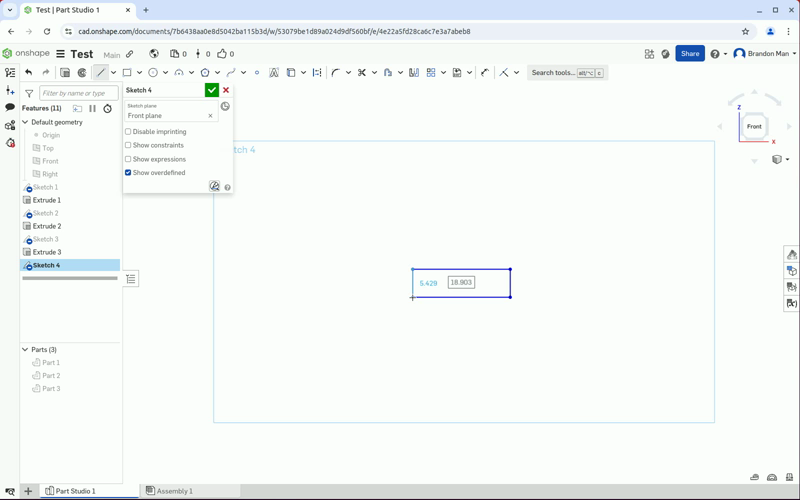
key(esc)
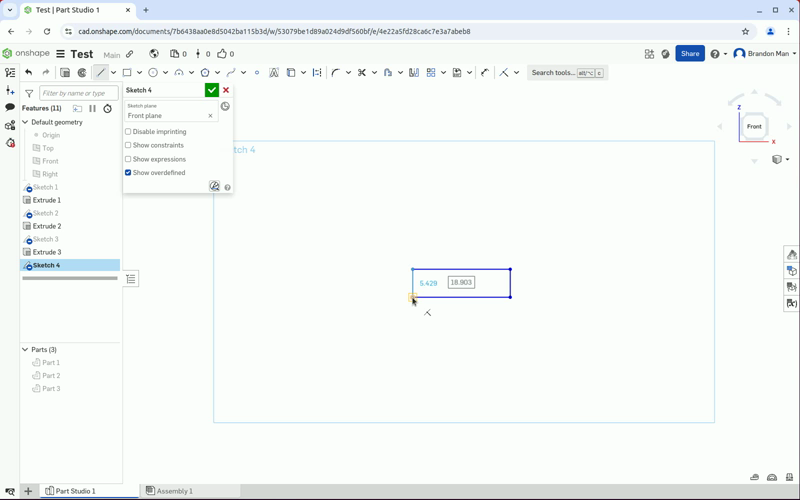
mouse_move(451, 292)
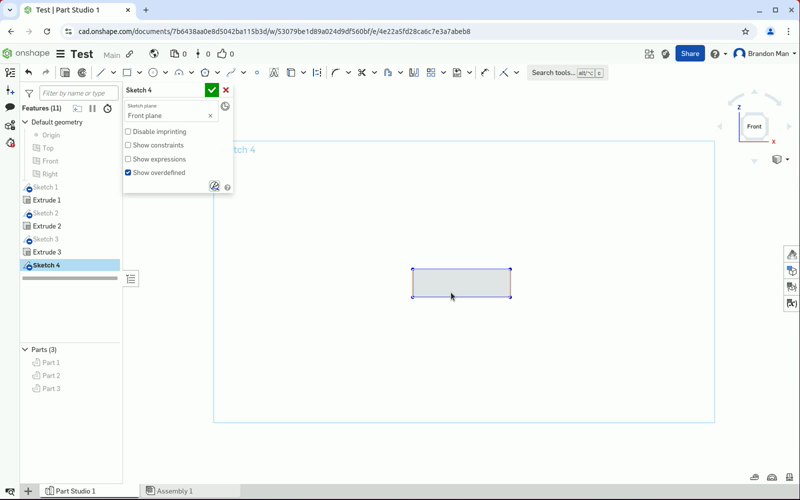
click(451, 292)
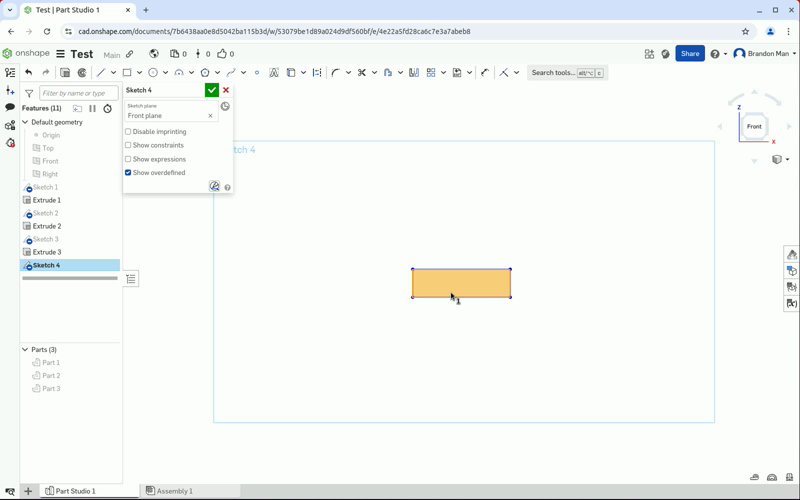
mouse_move(73, 352)
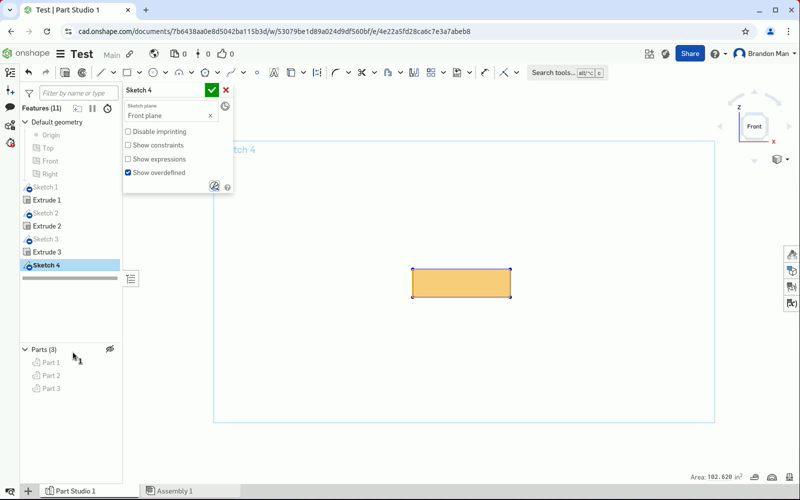
key(shift+y)
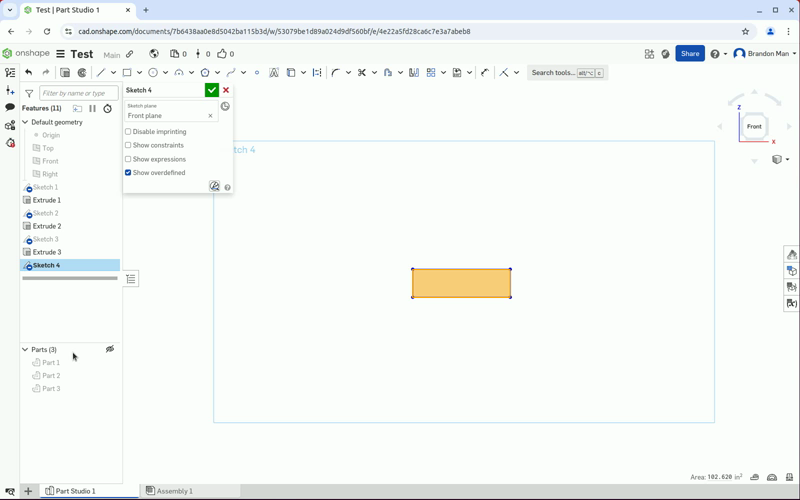
key(shift+e)
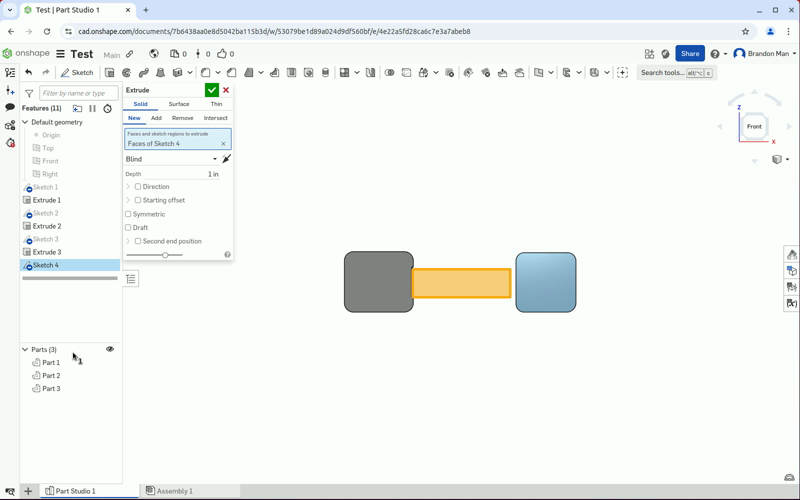
mouse_move(143, 106)
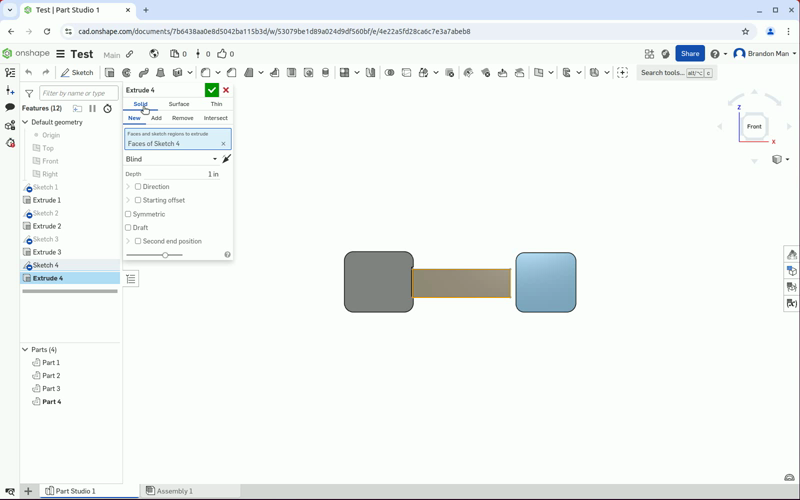
click(143, 106)
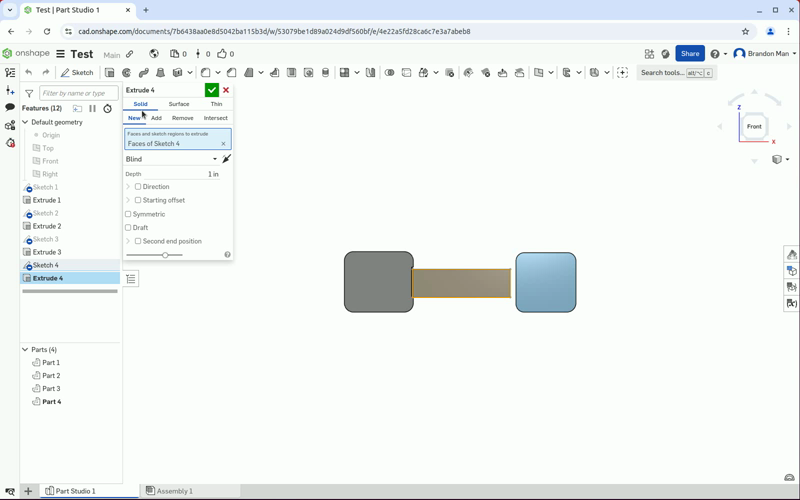
mouse_move(137, 120)
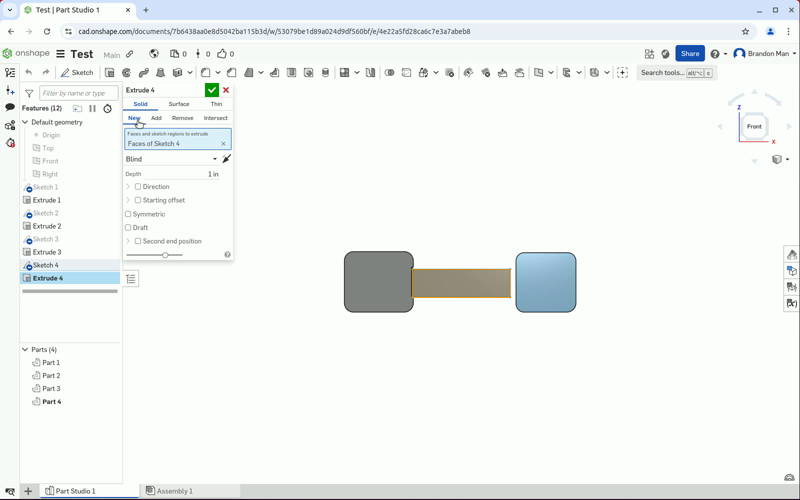
click(137, 120)
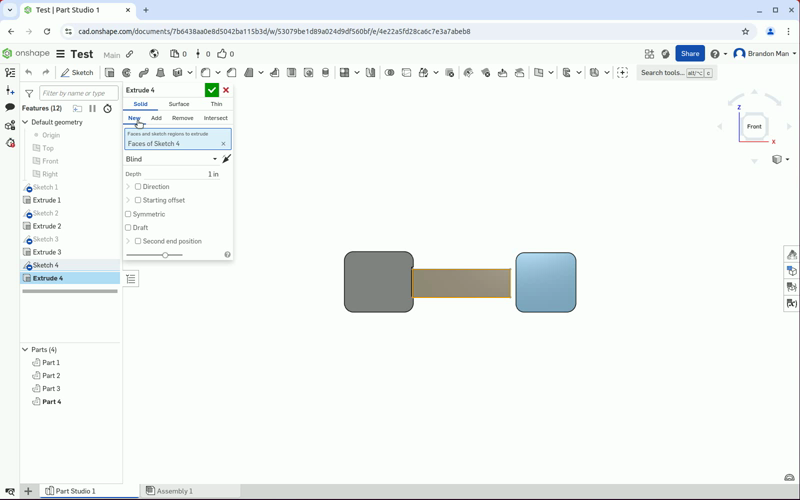
key(tab, 4)
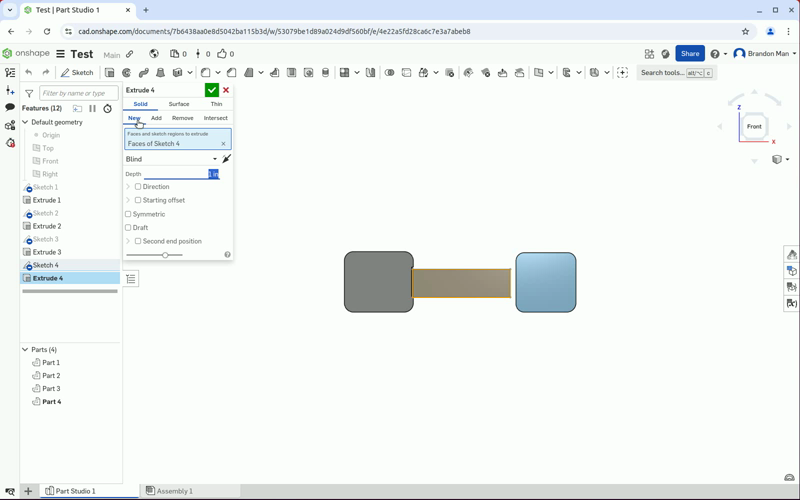
text(6.74)
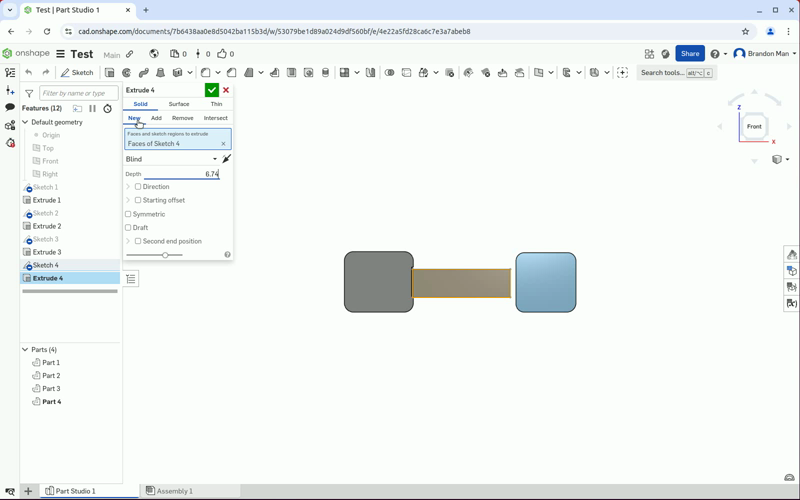
key(tab, 3)
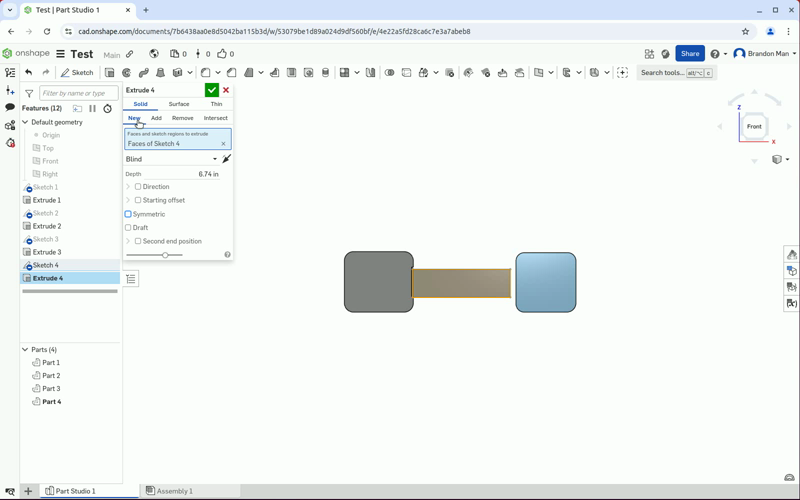
key(space)
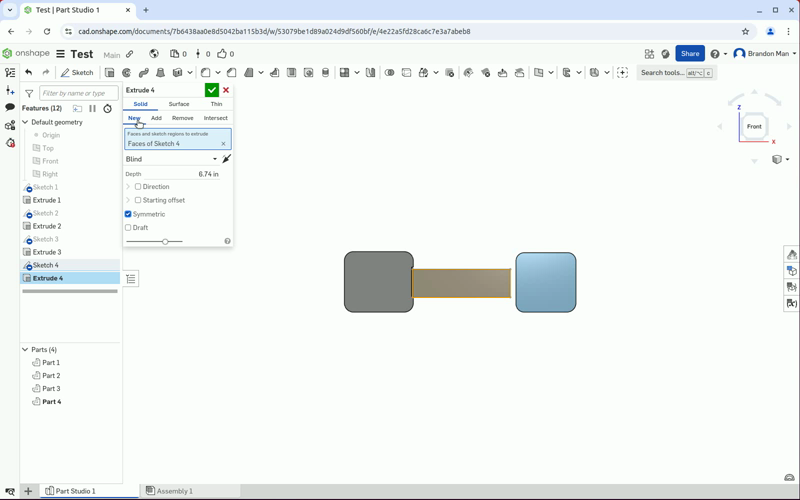
key(enter)
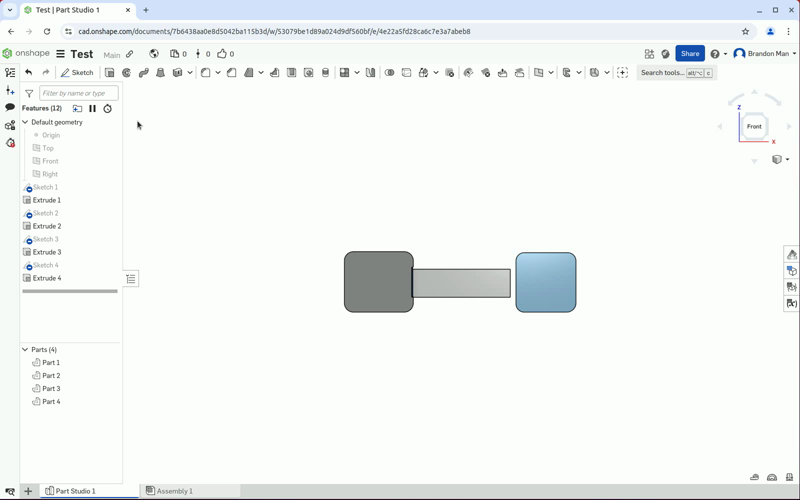
key(shift+h)
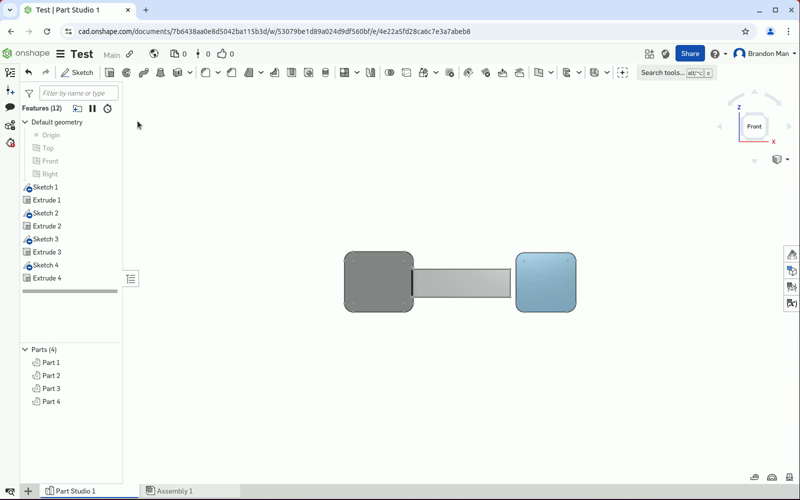
key(shift+h)
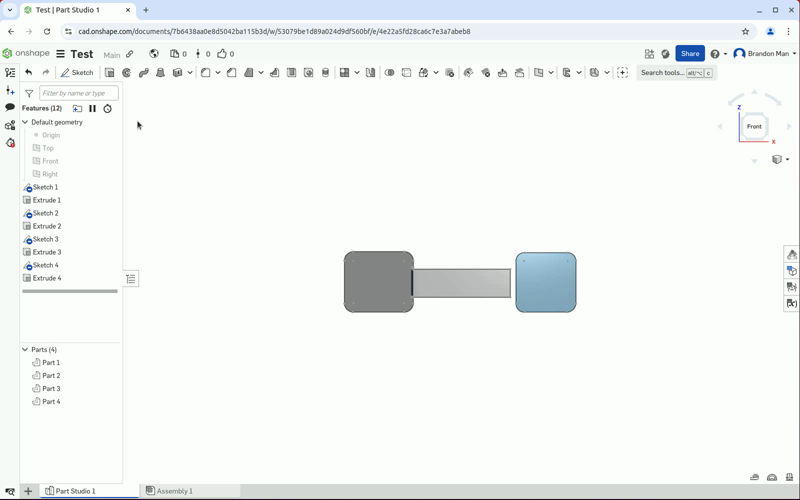
key(shift+7)
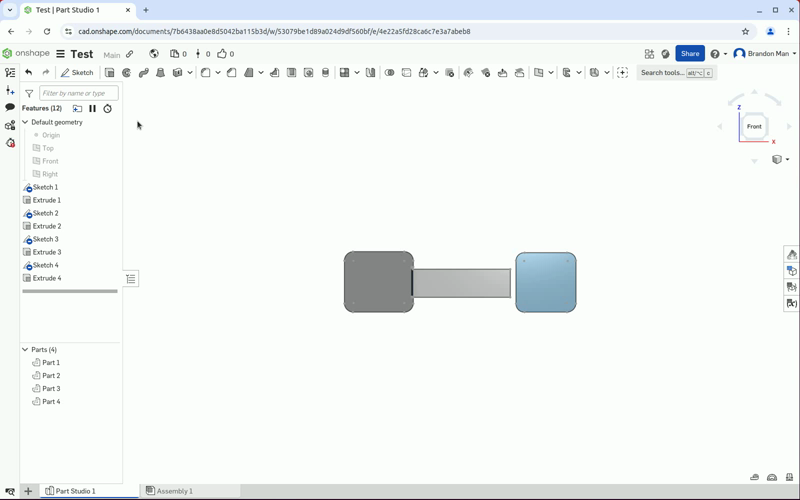
key(left, 2)
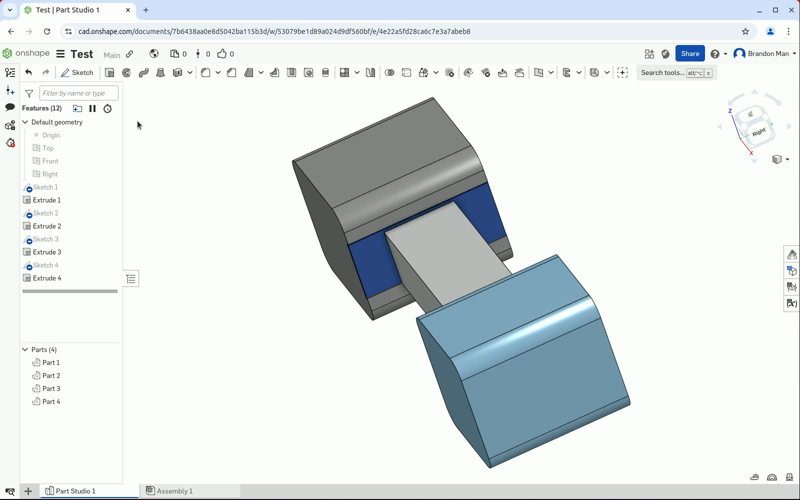
key(down, 2)
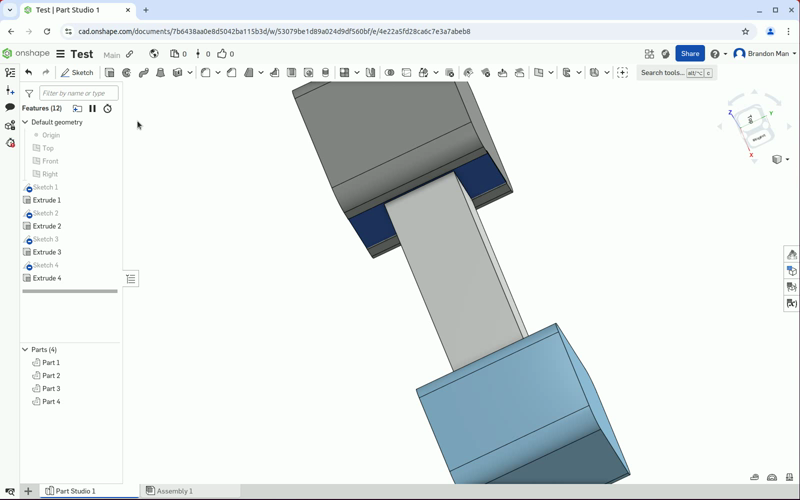
key(up, 2)
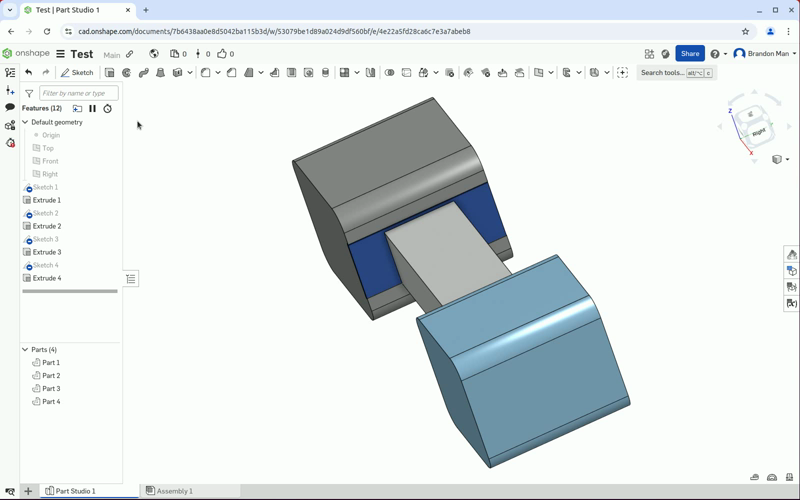
key(right, 2)
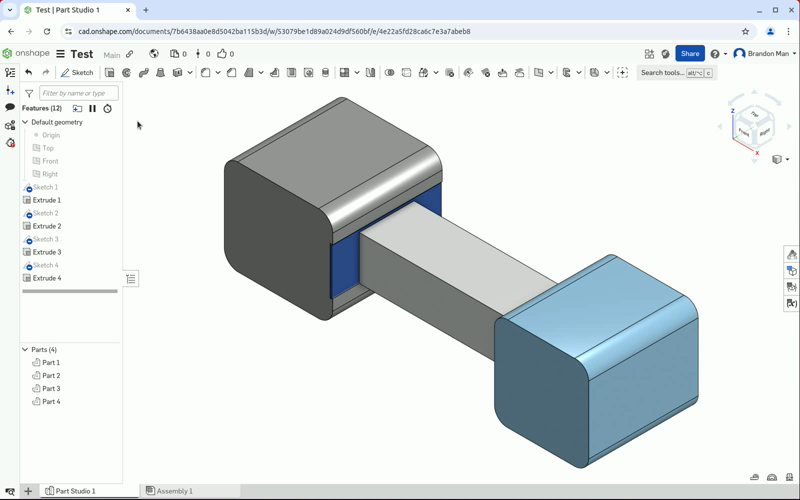
mouse_move(73, 189)
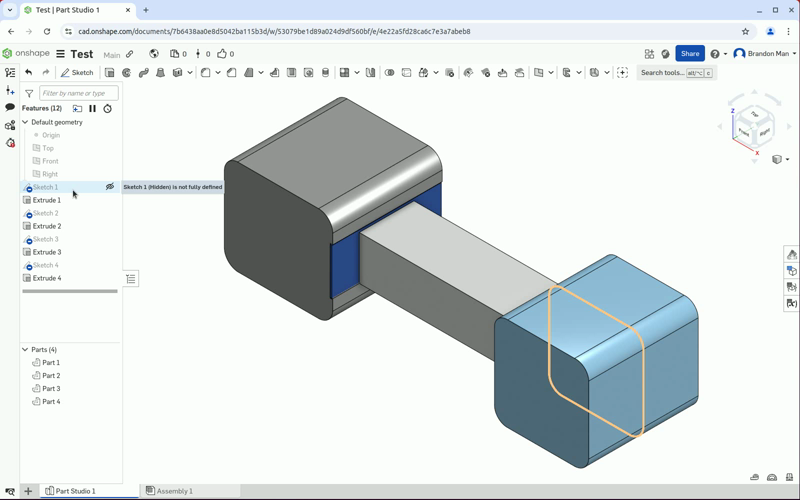
click(73, 189)